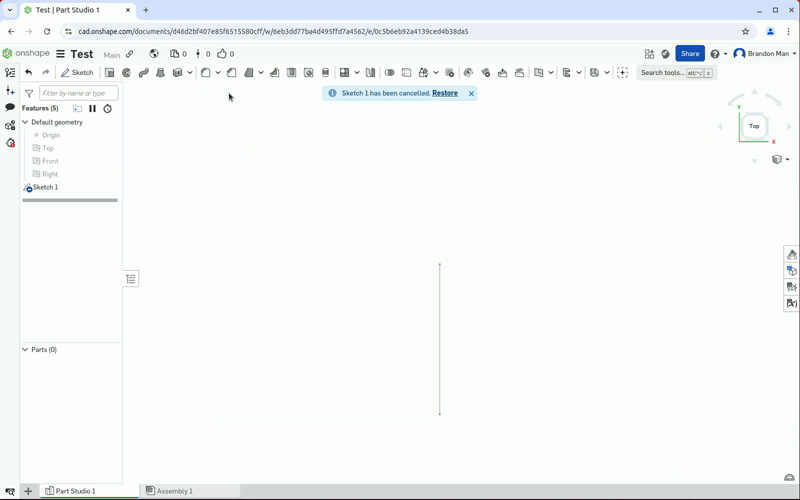
key(shift+h)
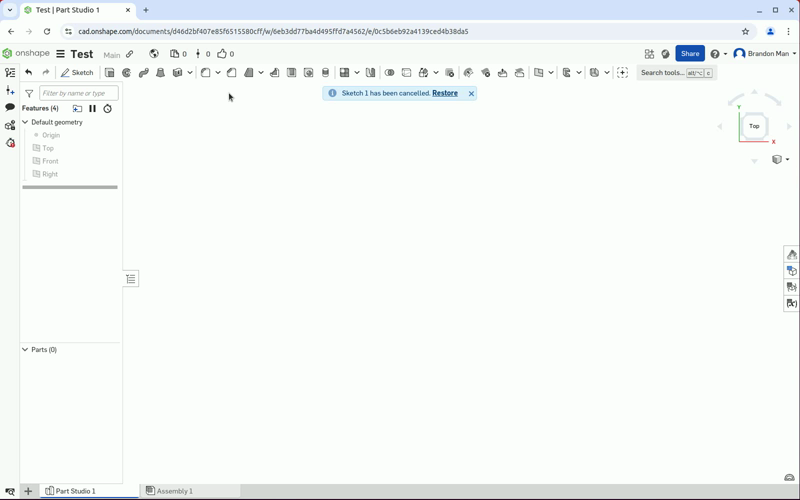
mouse_move(73, 352)
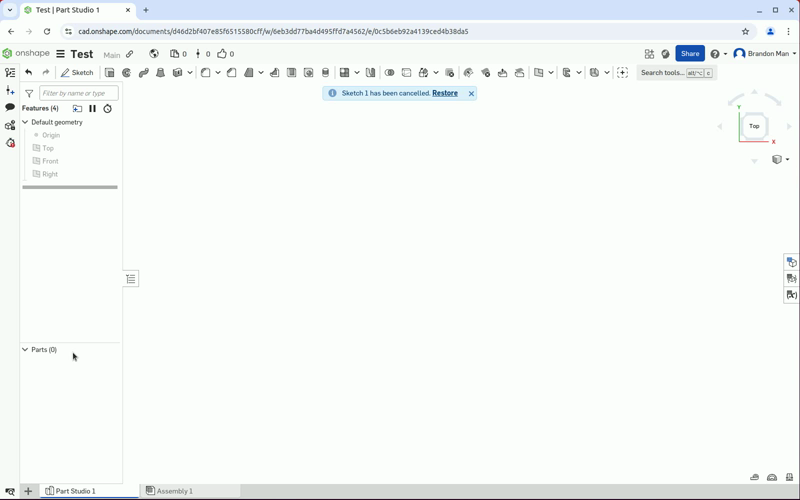
key(y)
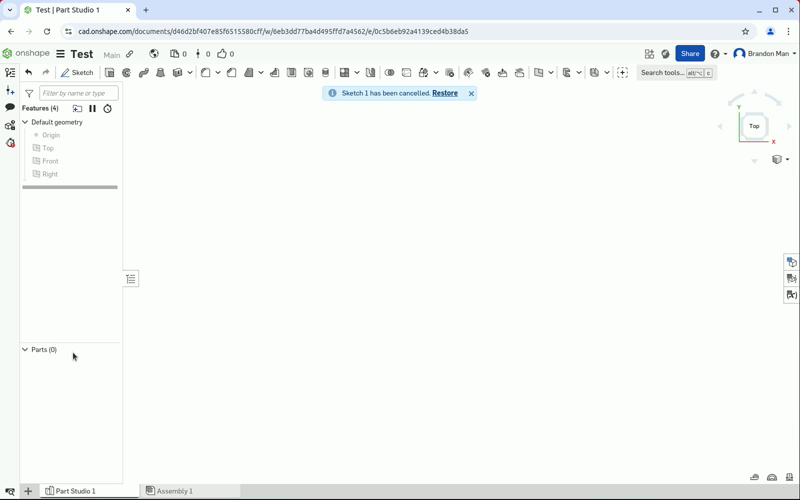
key(shift+p)
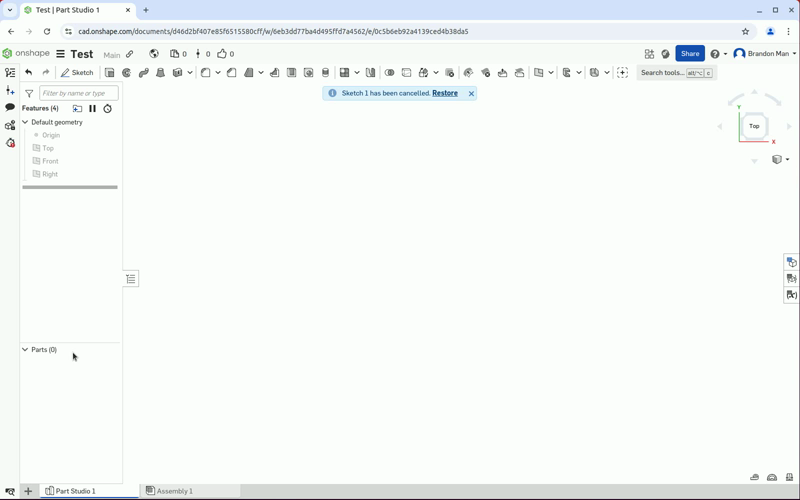
key(space)
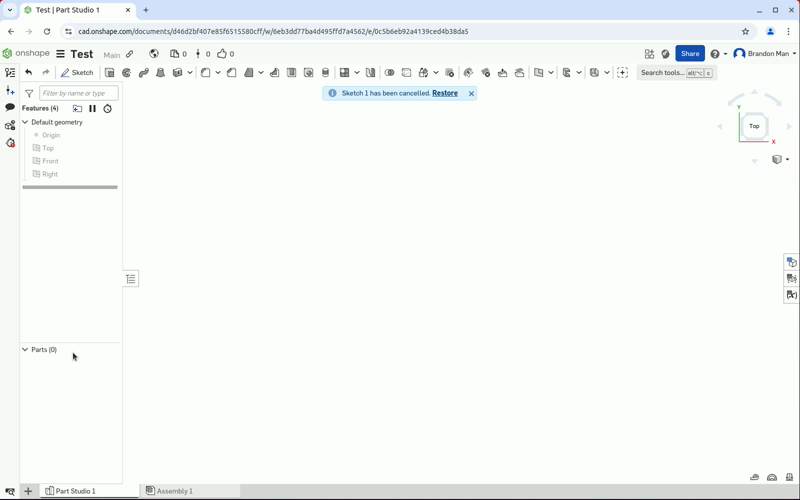
key_down(shift)
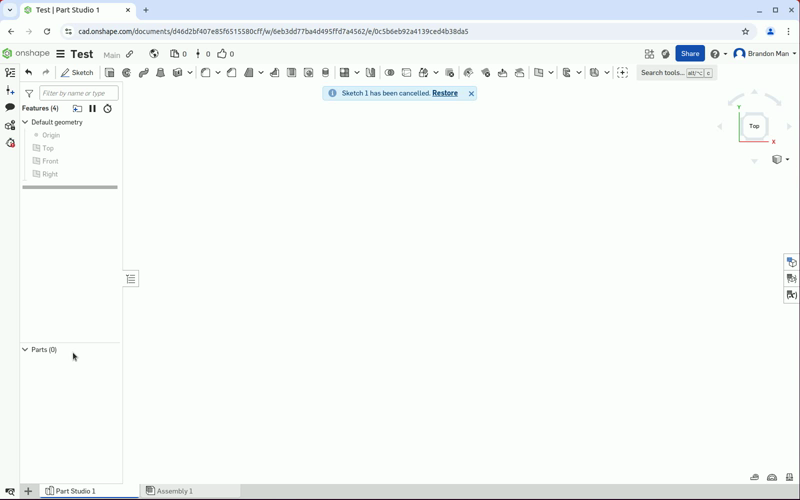
key(up)
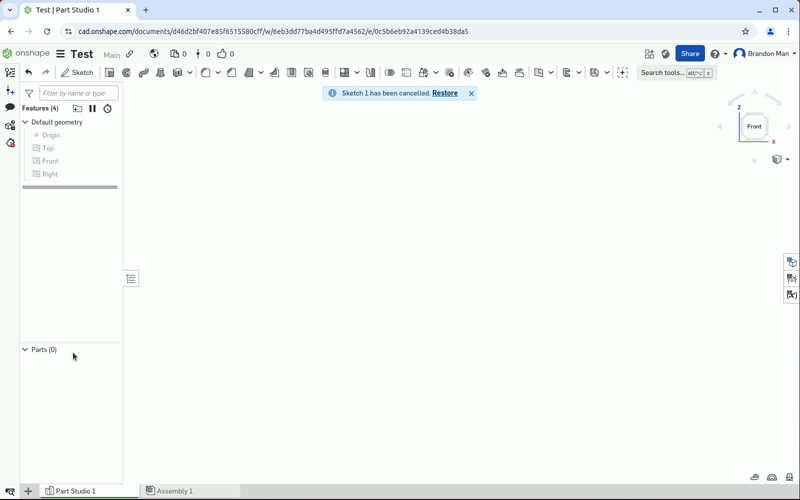
key_up(shift)
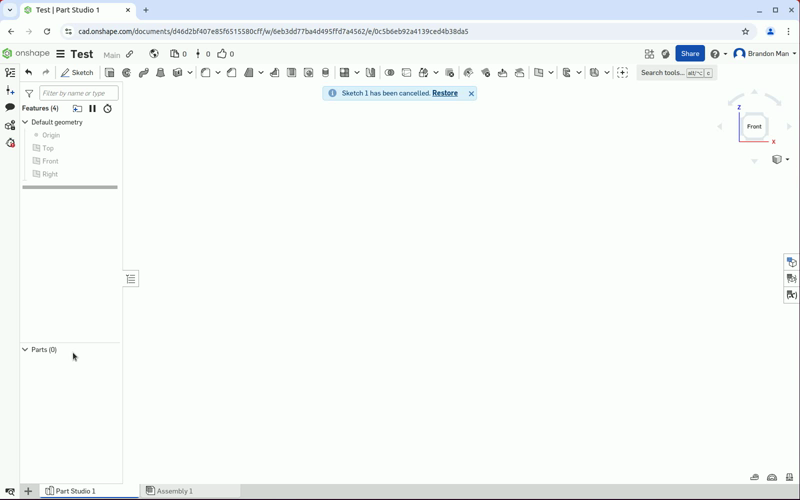
mouse_move(73, 352)
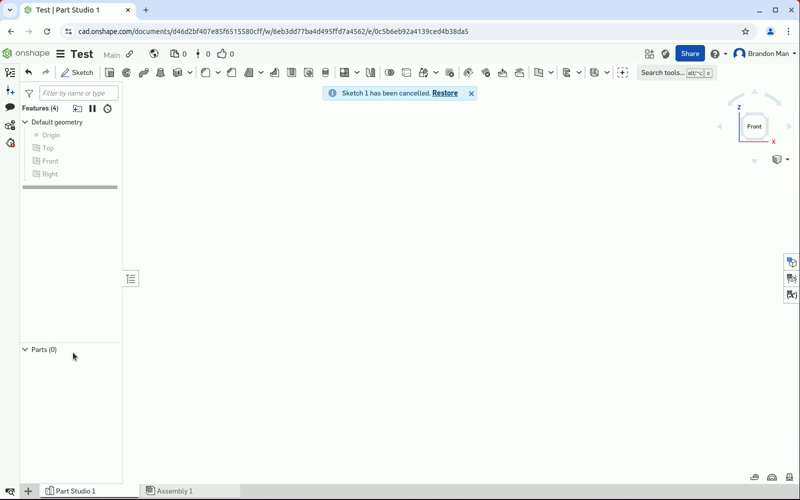
key(shift+y)
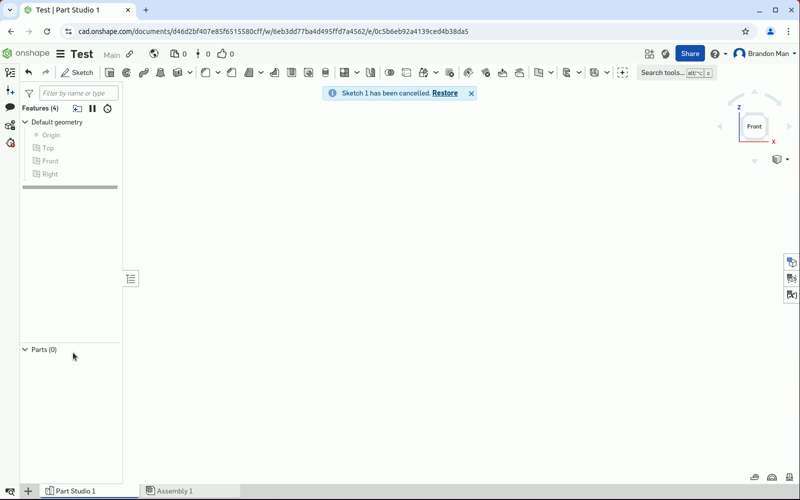
key(shift+s)
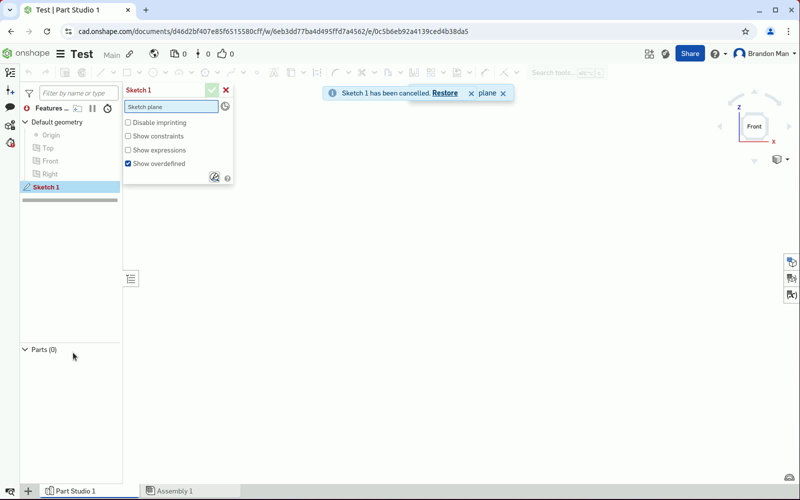
mouse_move(73, 163)
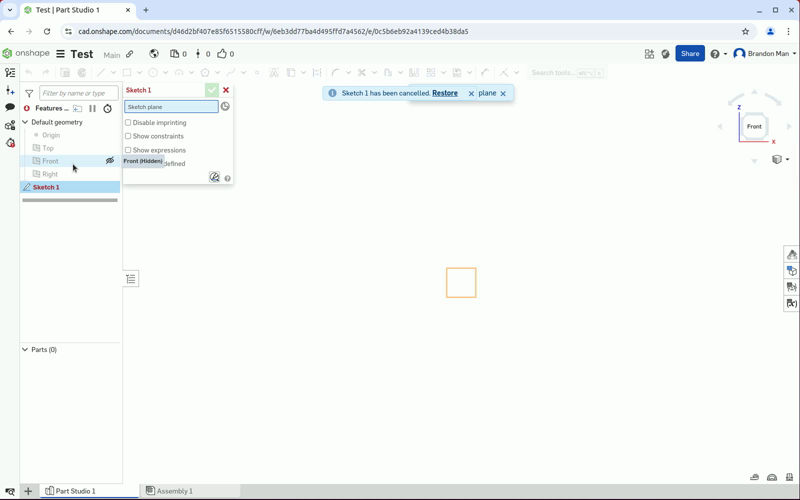
click(73, 163)
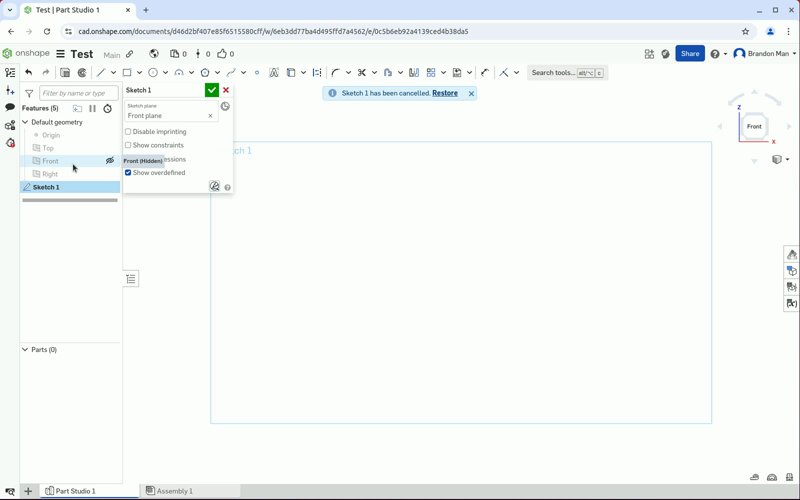
mouse_move(73, 352)
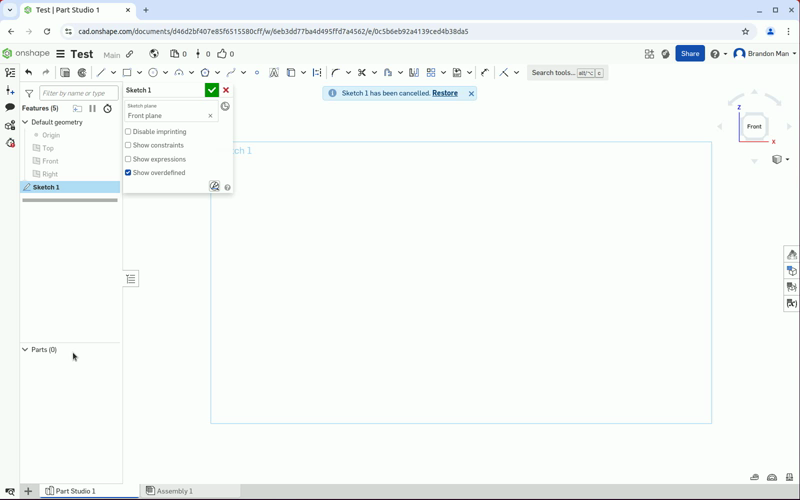
key(y)
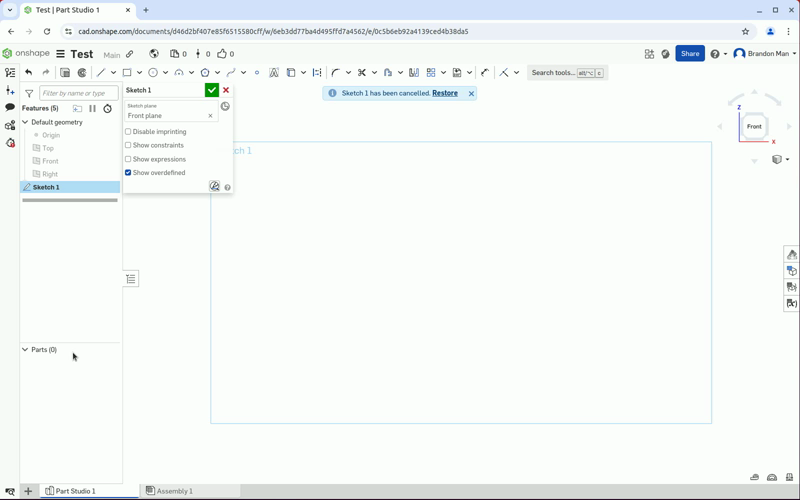
key(l)
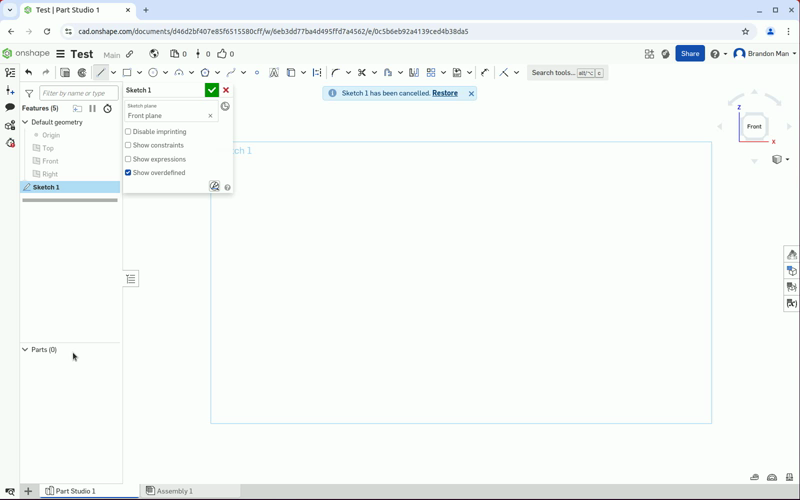
key_down(shift)
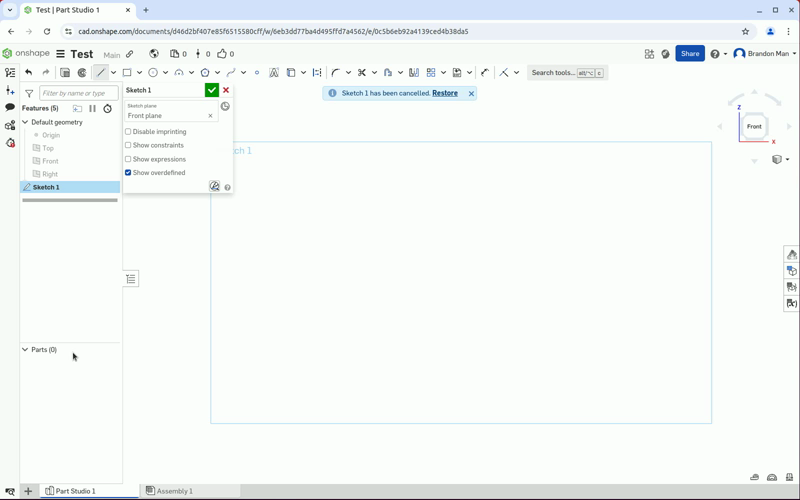
mouse_move(348, 243)
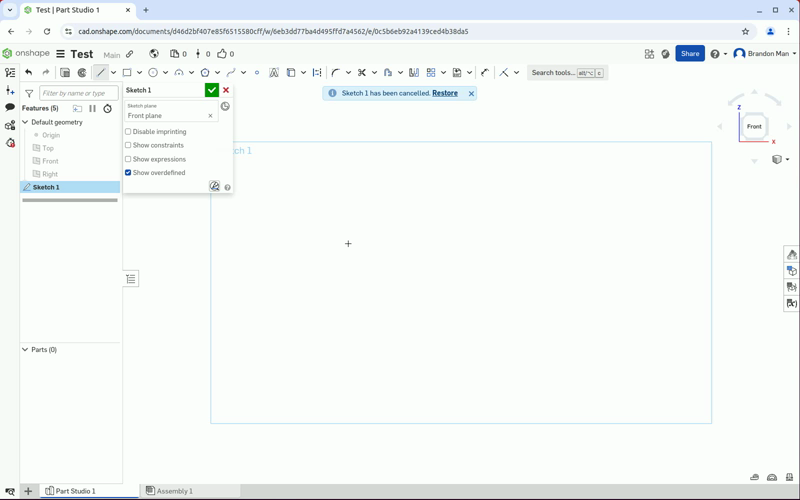
click(348, 243)
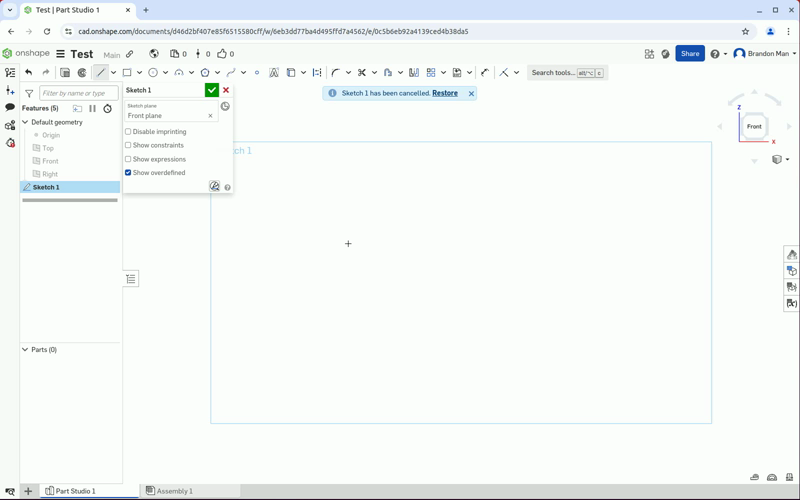
key_up(shift)
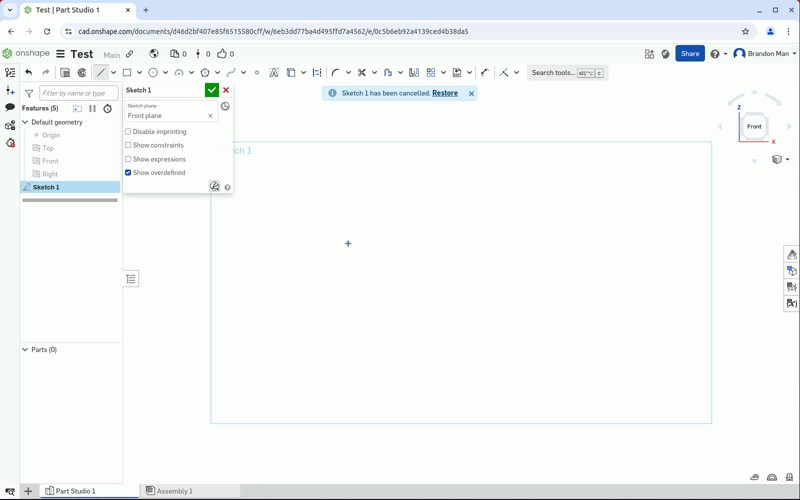
key_down(shift)
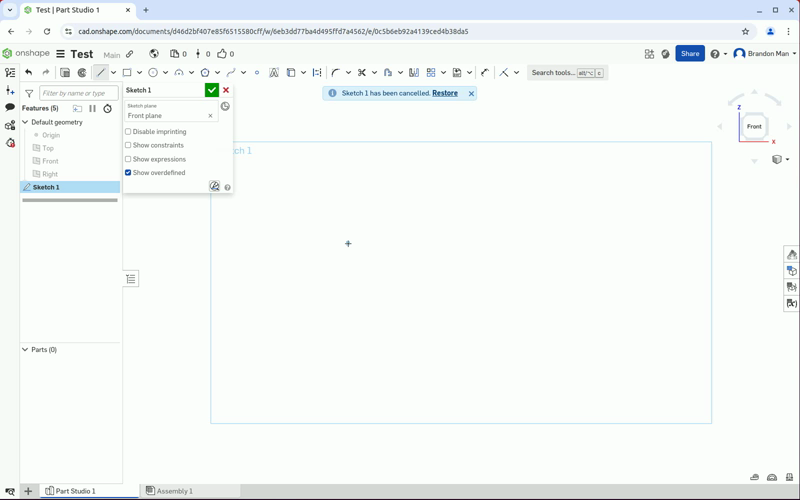
mouse_move(378, 243)
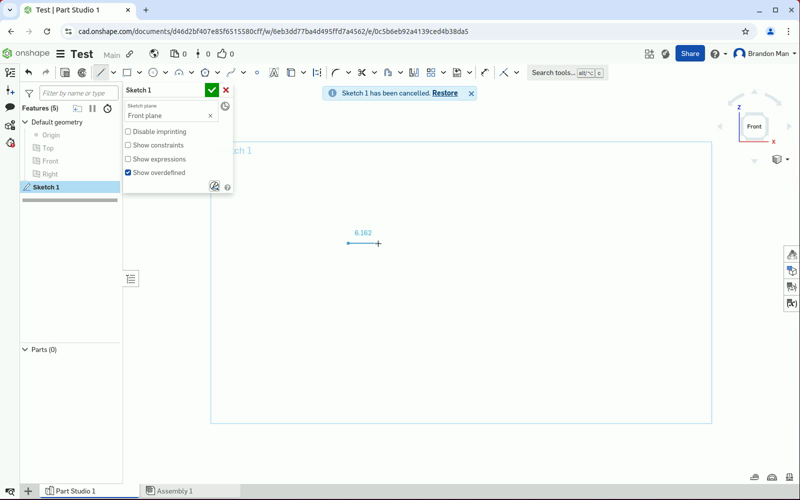
mouse_move(353, 259)
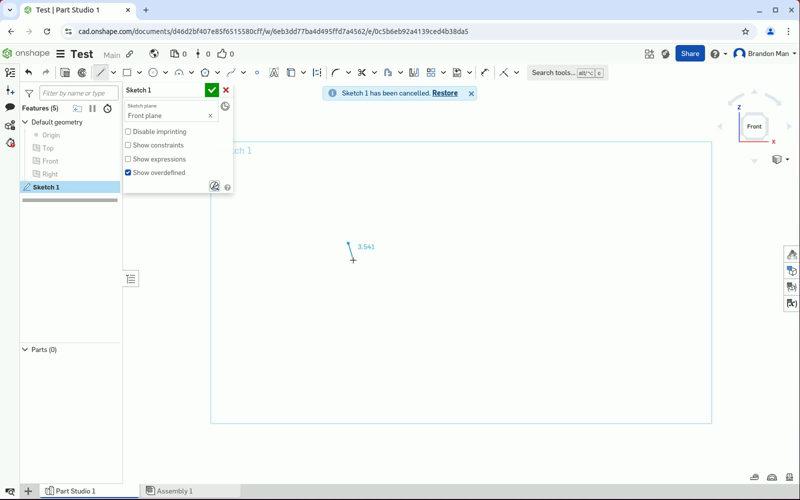
click(353, 259)
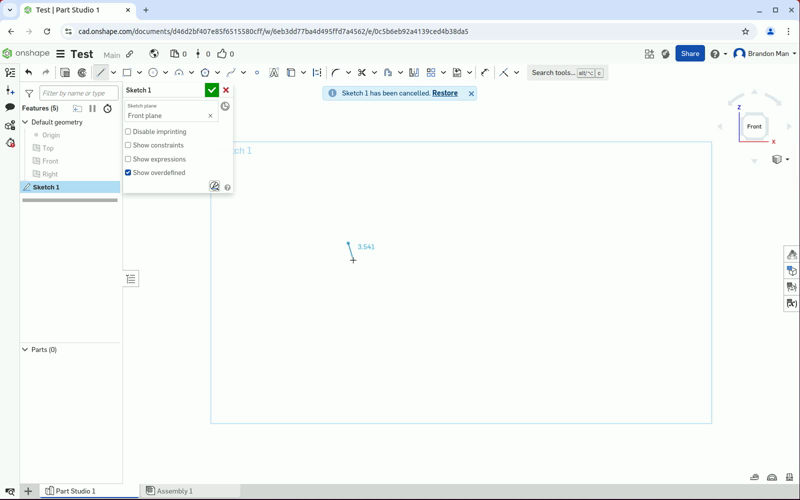
key_up(shift)
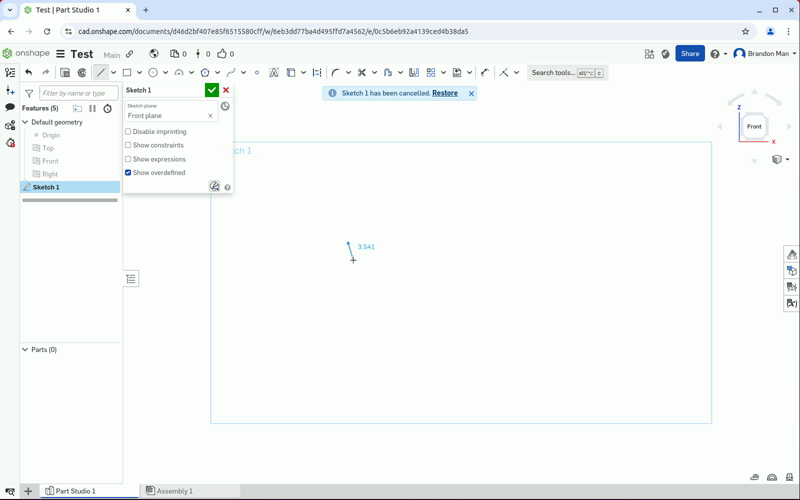
key_down(shift)
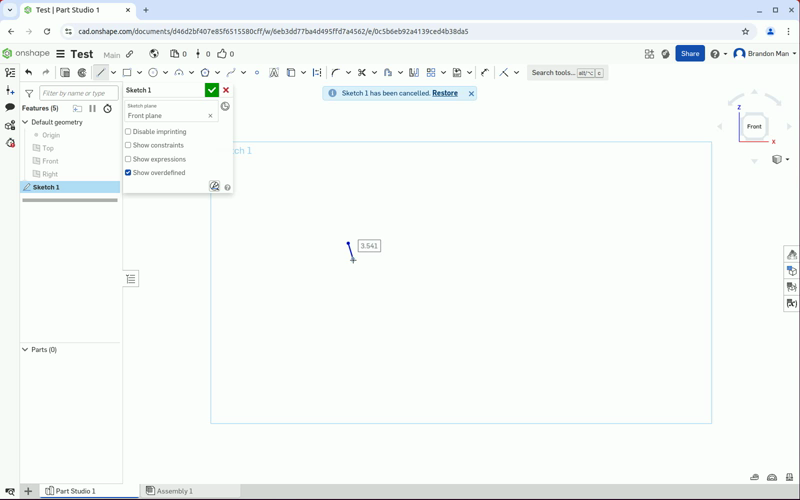
mouse_move(383, 259)
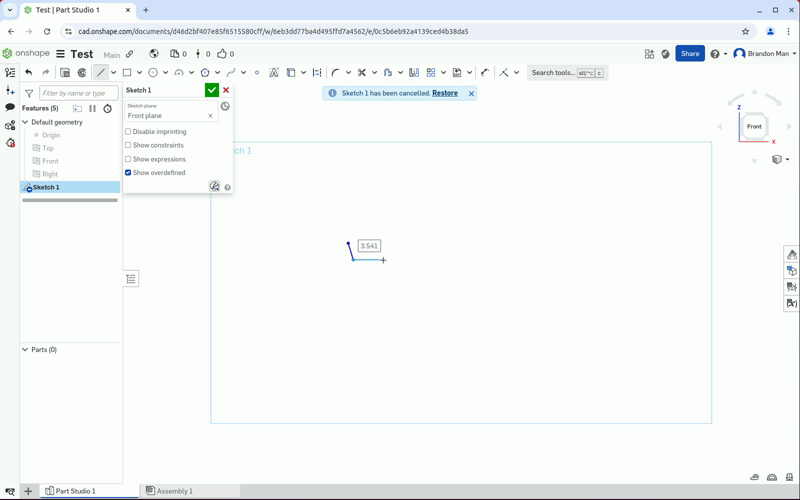
mouse_move(400, 247)
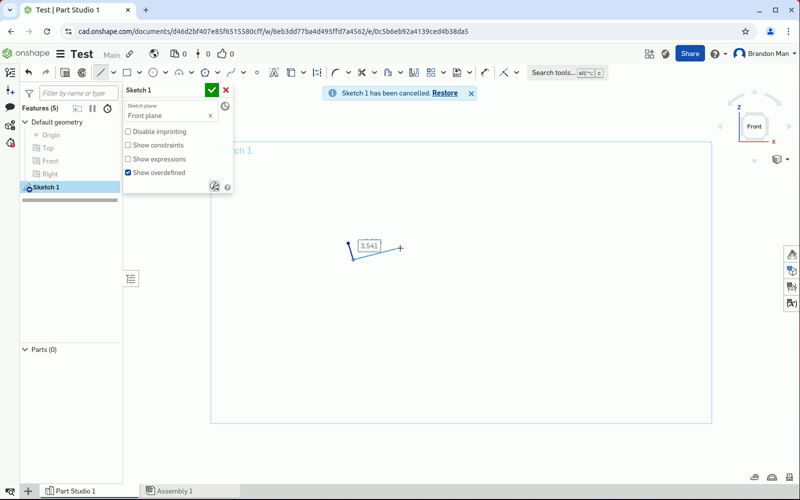
click(400, 247)
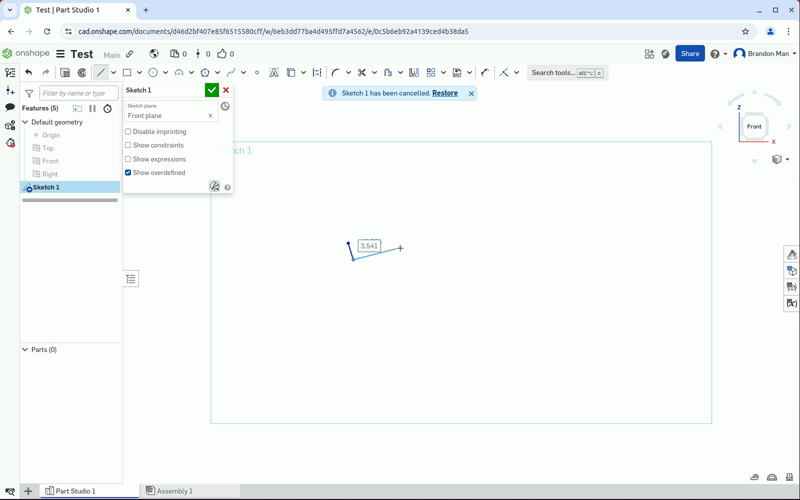
key_up(shift)
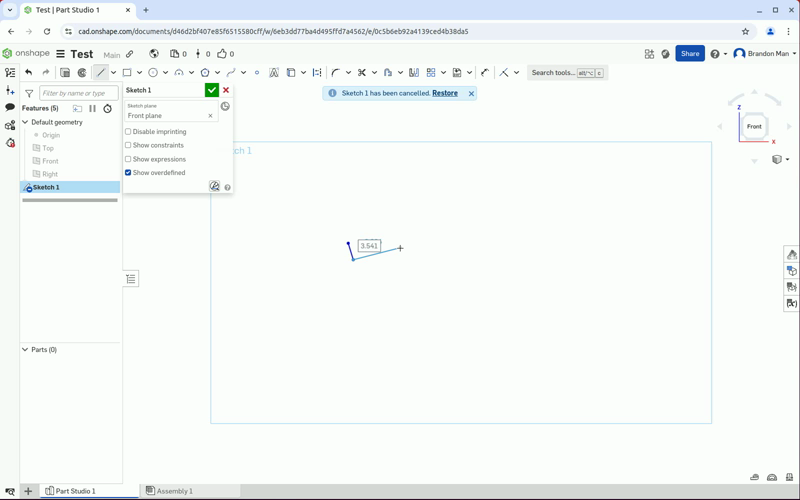
key(esc)
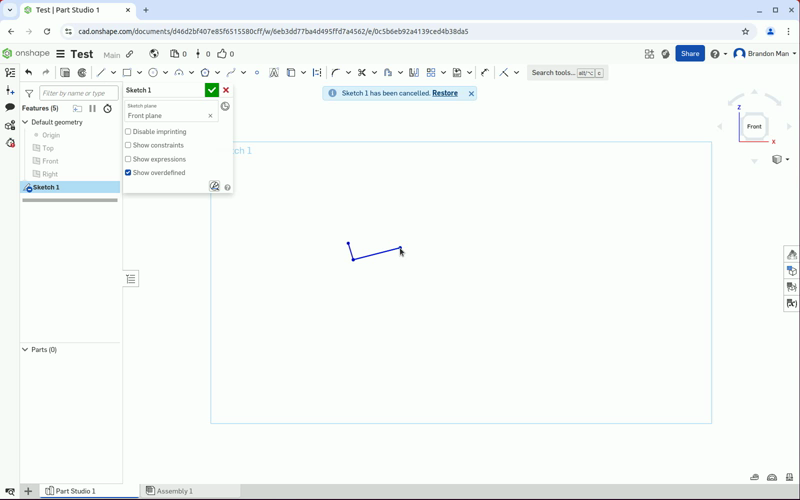
key(a)
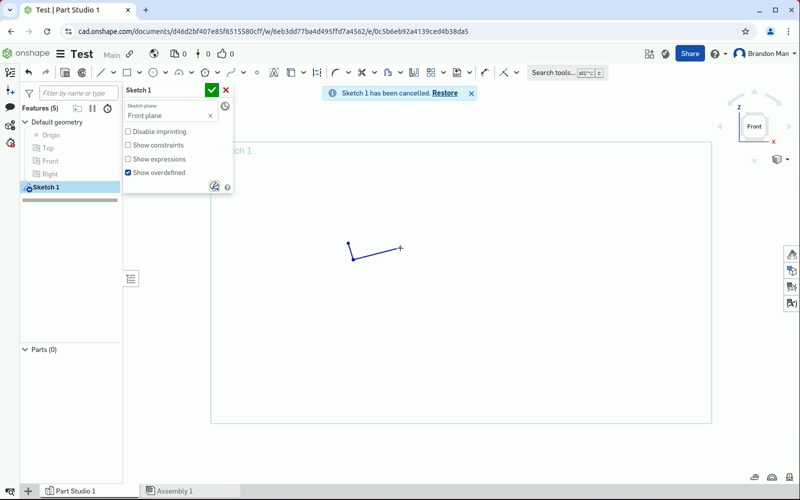
mouse_move(400, 247)
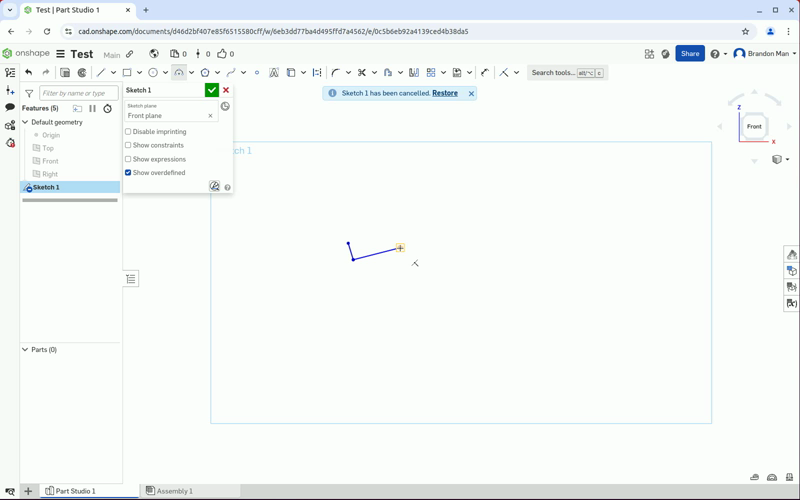
click(400, 247)
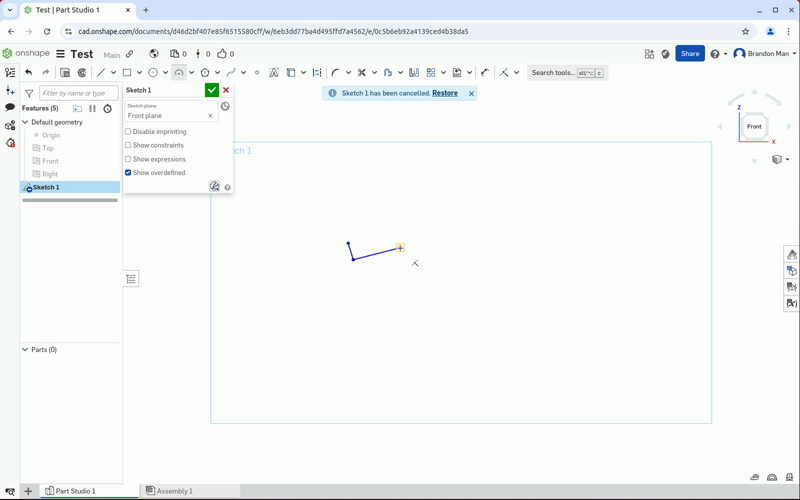
key_down(shift)
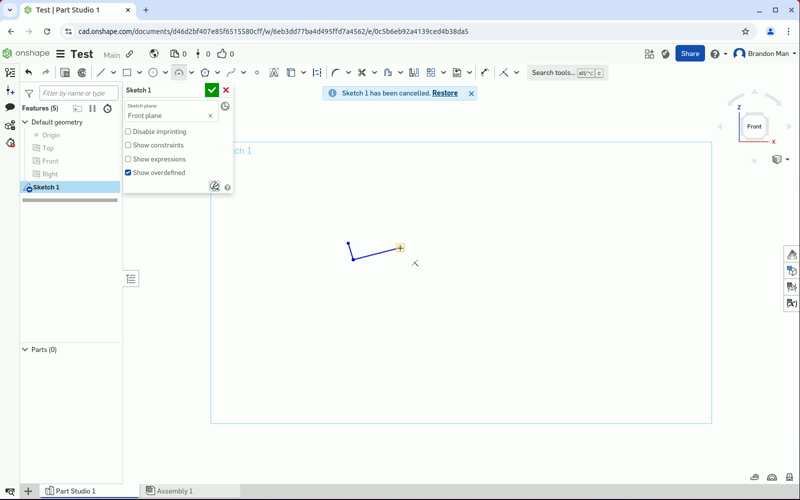
mouse_move(440, 240)
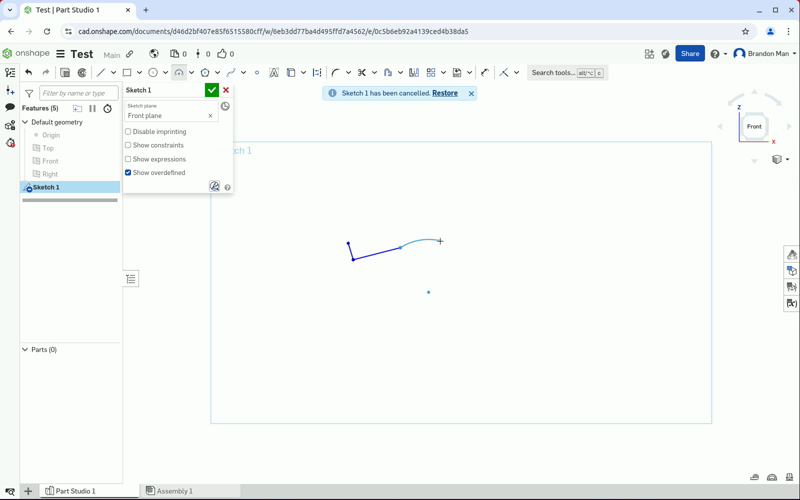
click(440, 240)
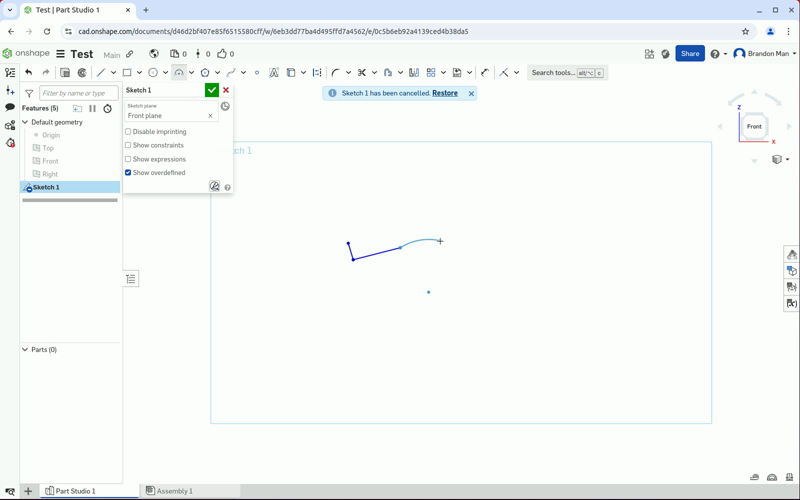
mouse_move(419, 243)
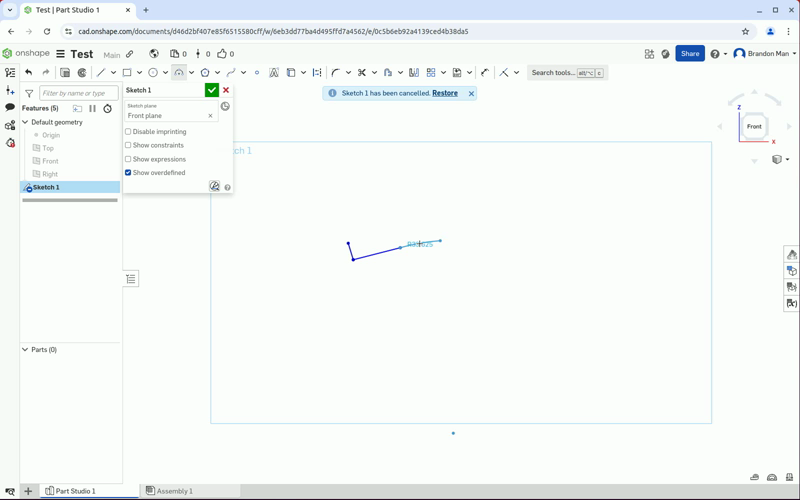
click(419, 243)
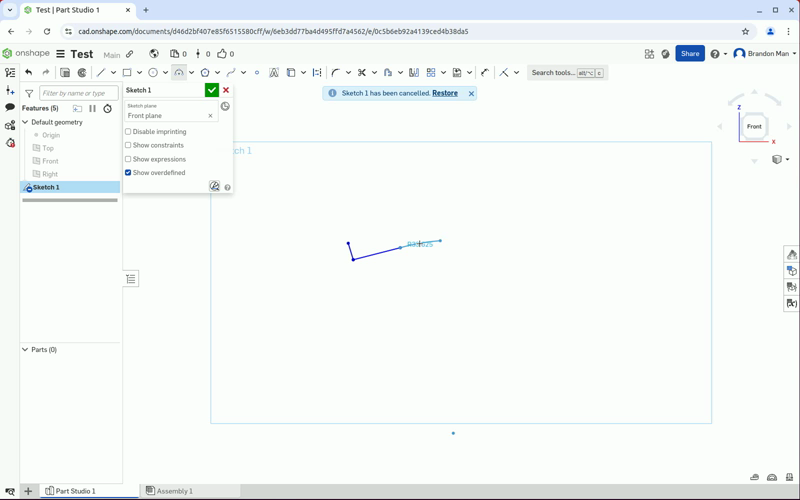
key_up(shift)
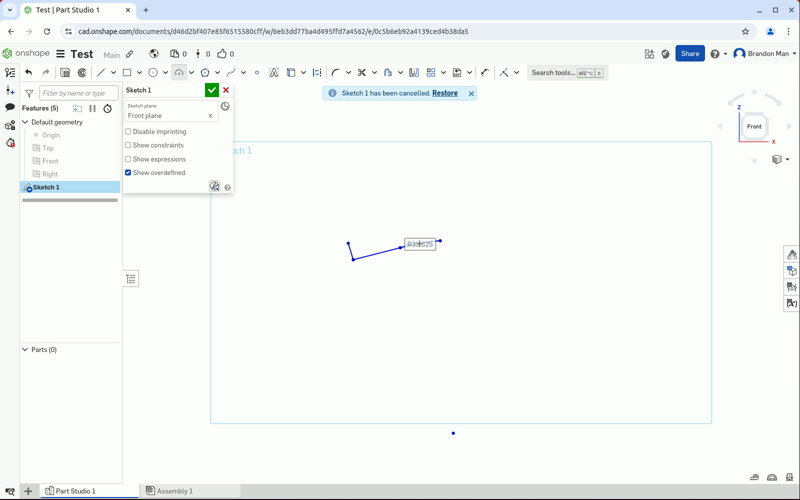
mouse_move(440, 240)
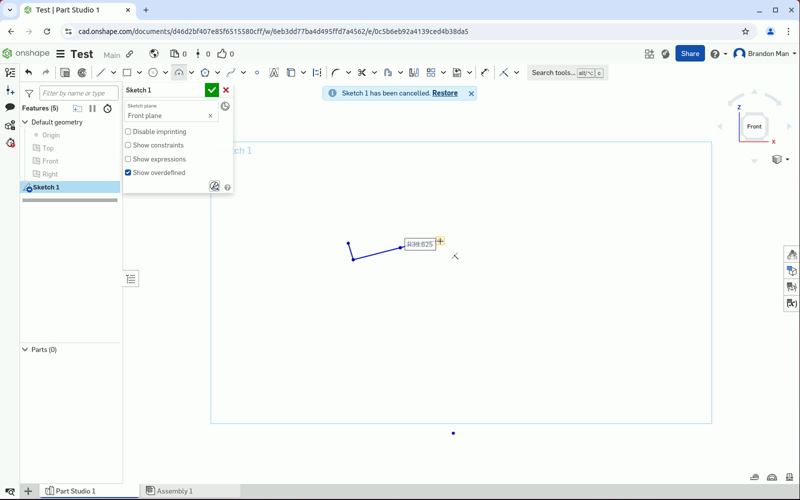
click(440, 240)
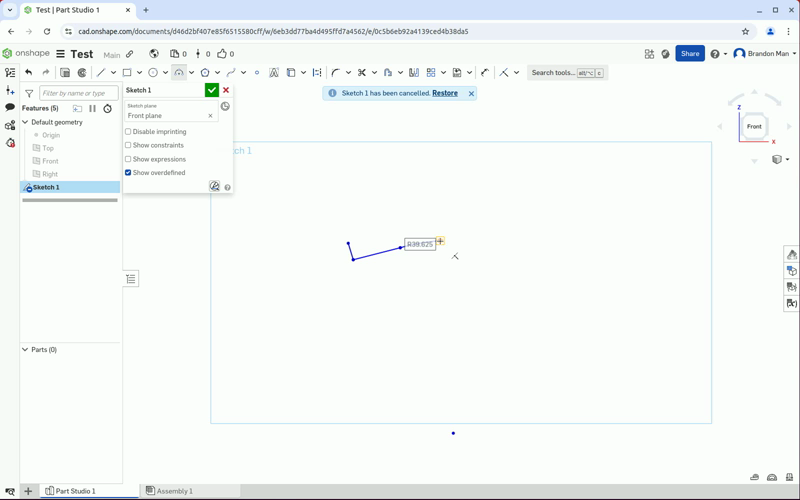
key_down(shift)
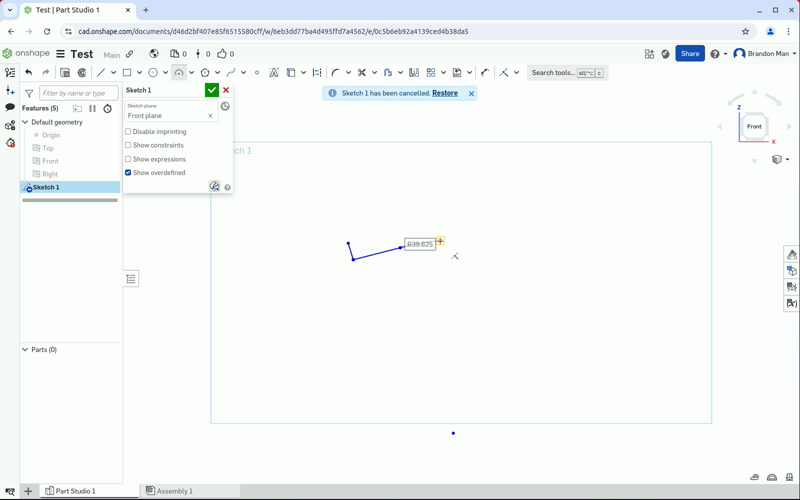
mouse_move(480, 240)
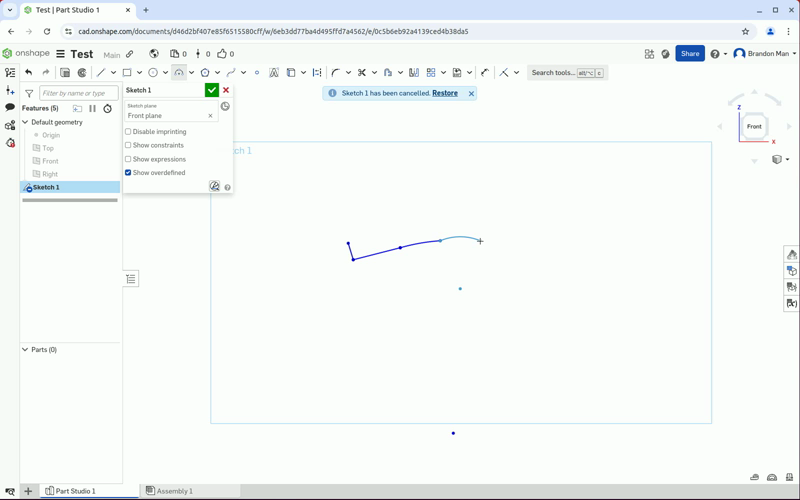
click(480, 240)
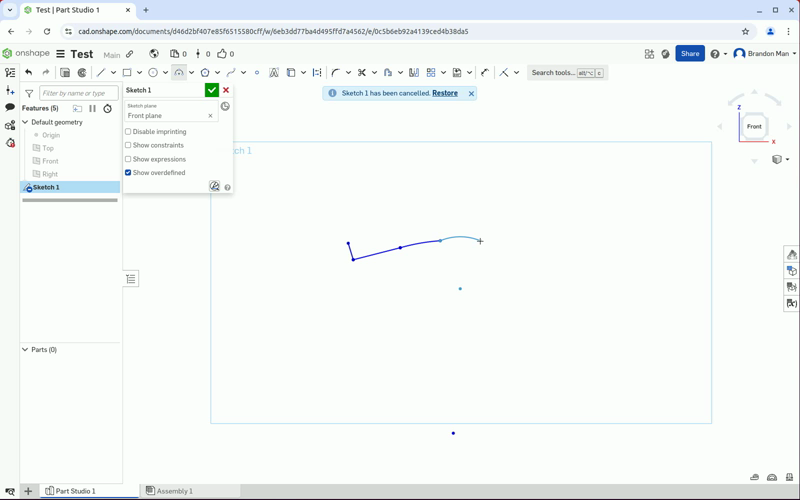
mouse_move(460, 240)
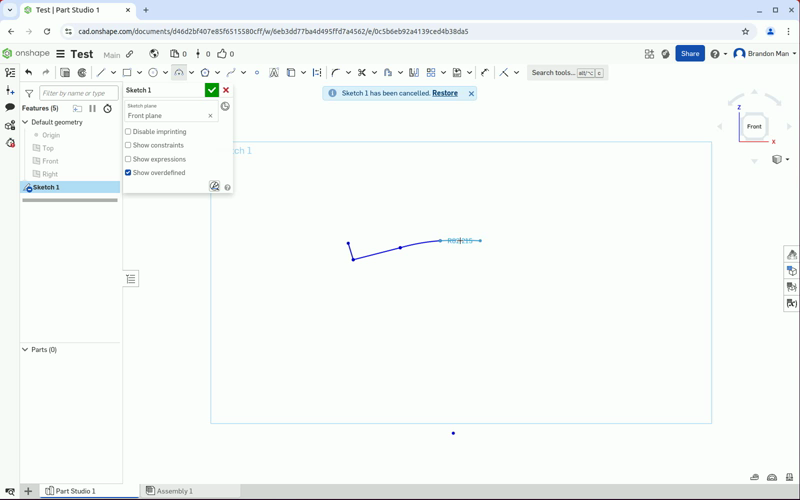
click(460, 240)
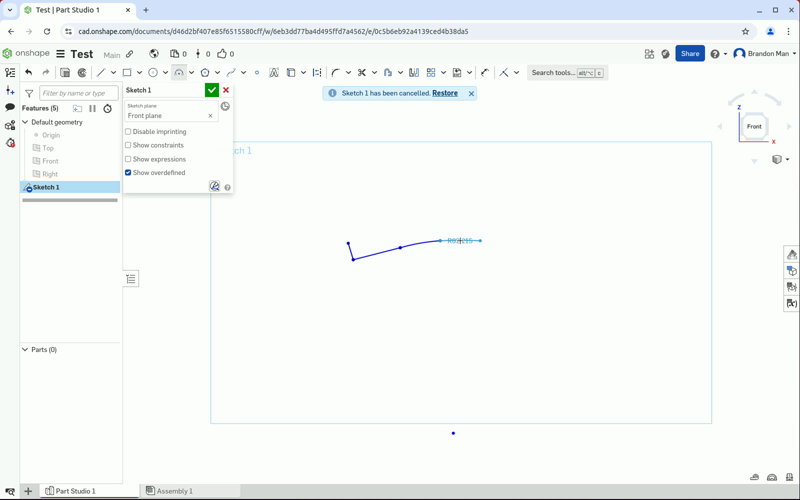
key_up(shift)
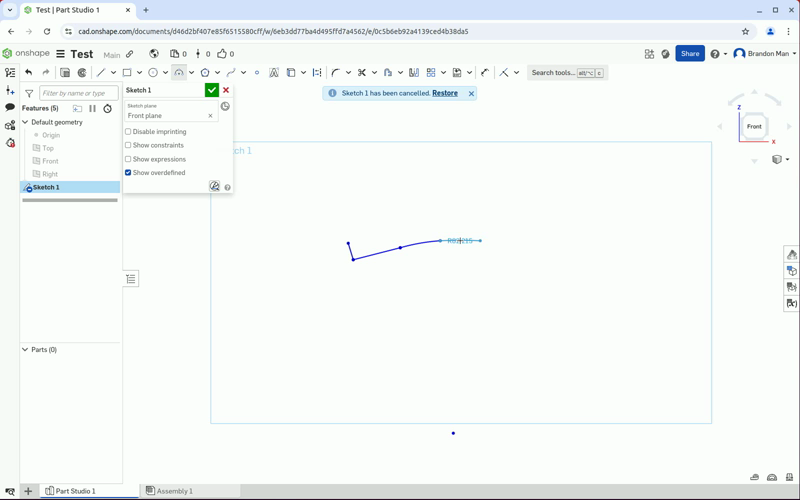
mouse_move(480, 240)
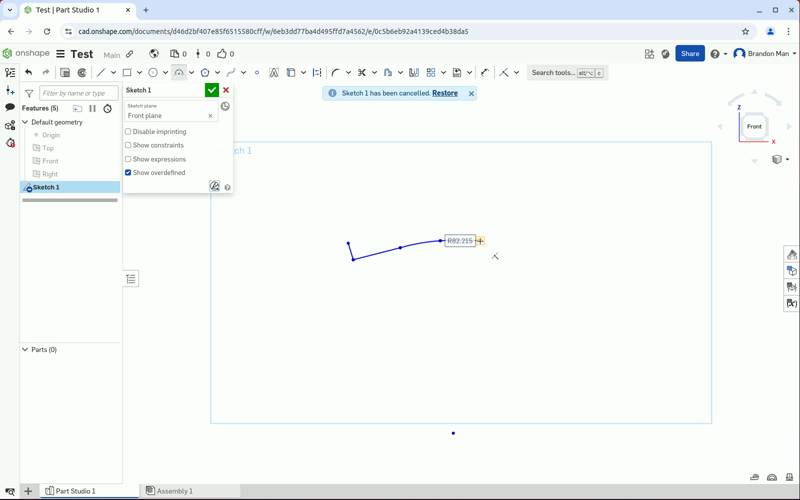
click(480, 240)
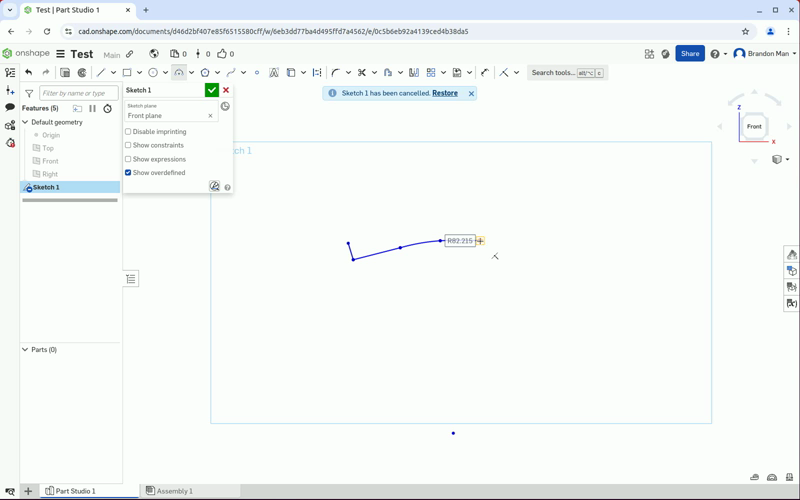
key_down(shift)
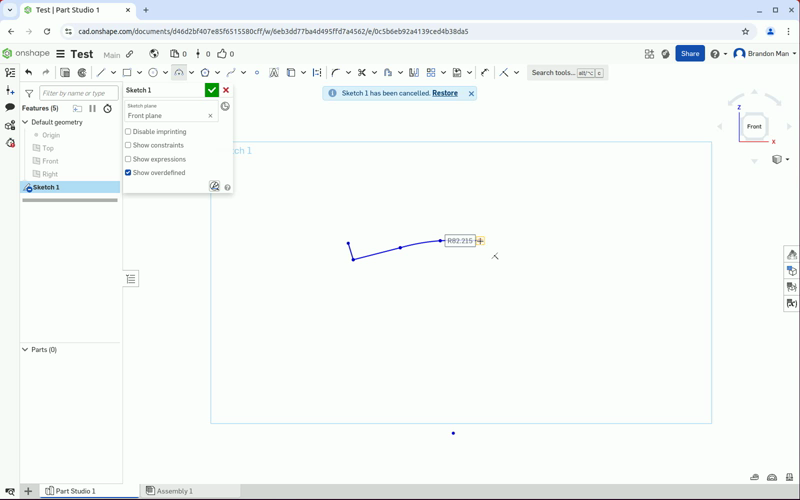
mouse_move(520, 247)
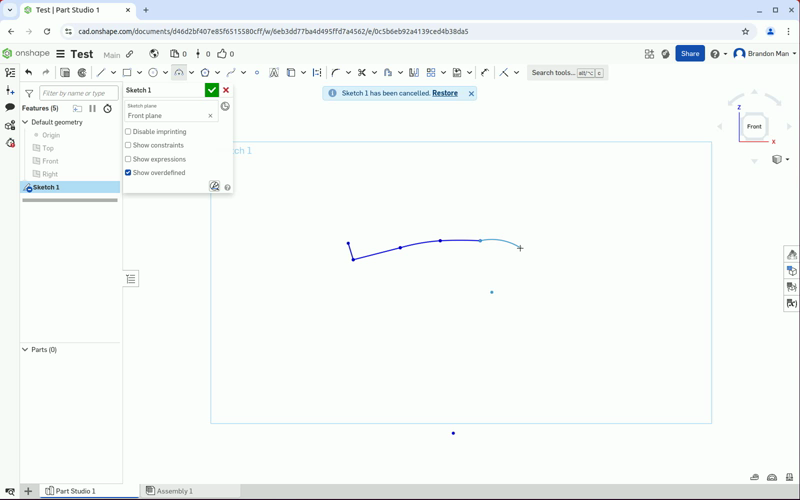
click(520, 247)
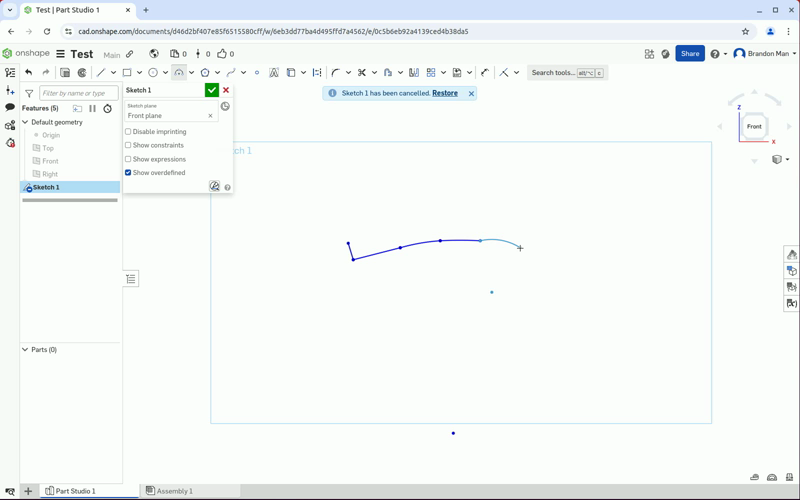
mouse_move(500, 243)
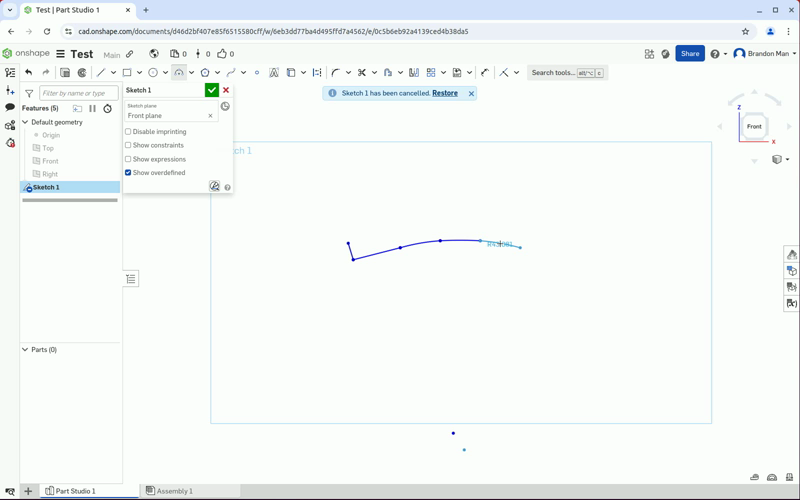
click(500, 243)
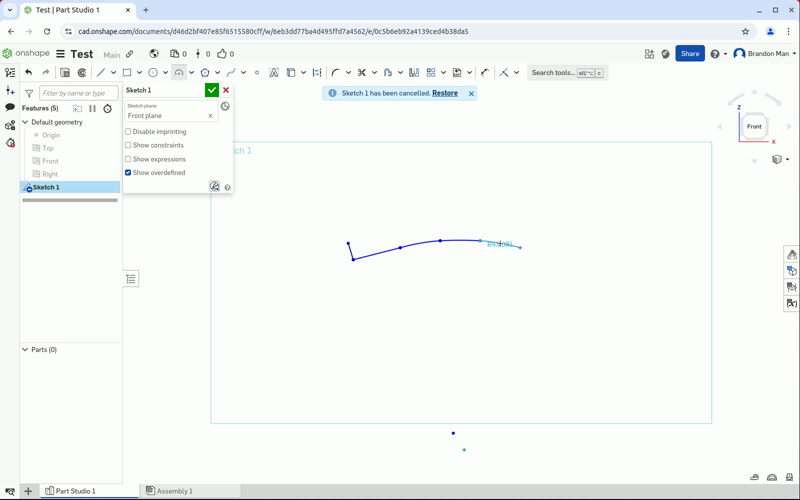
key_up(shift)
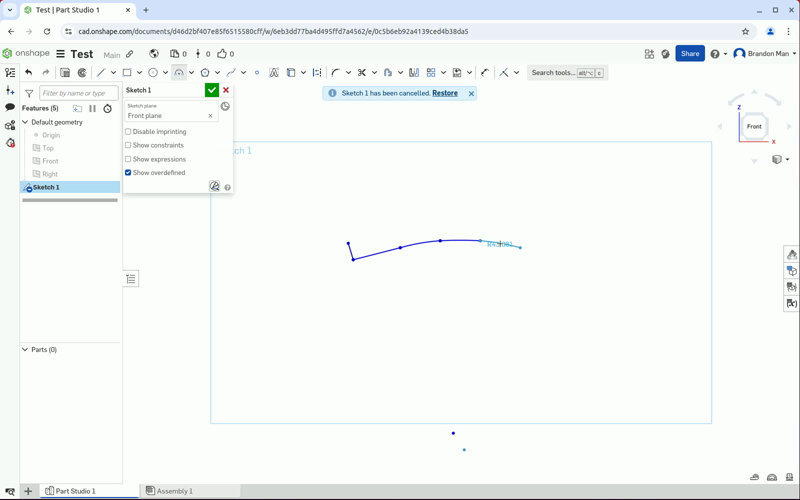
key(esc)
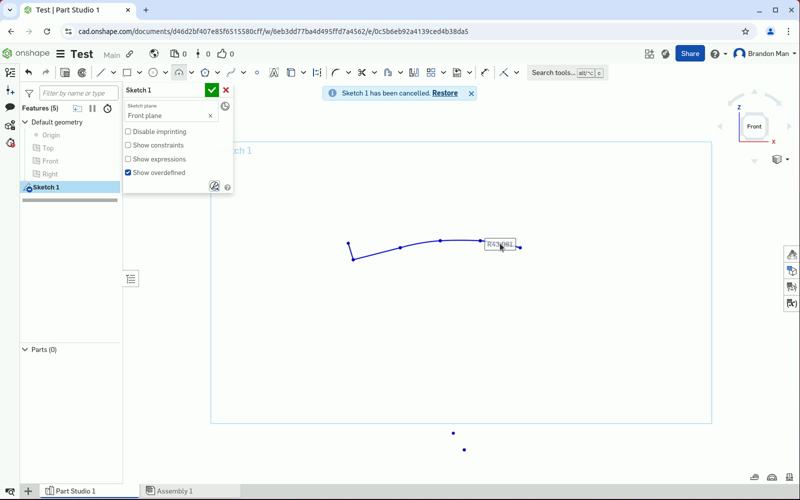
key(l)
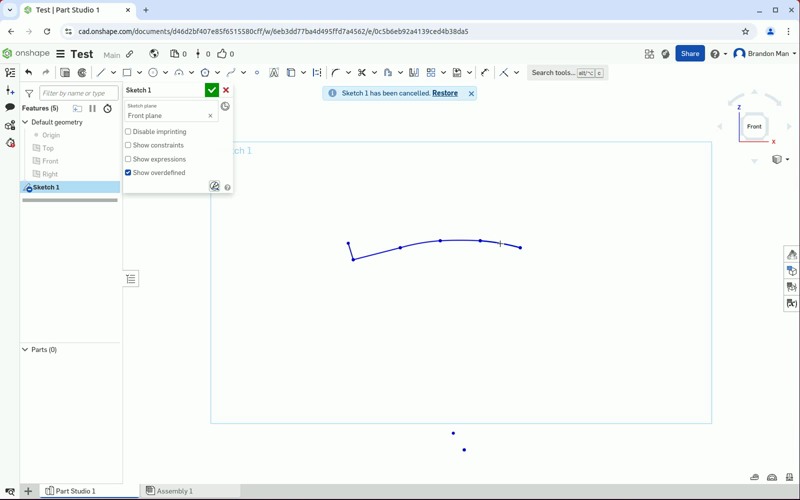
mouse_move(520, 247)
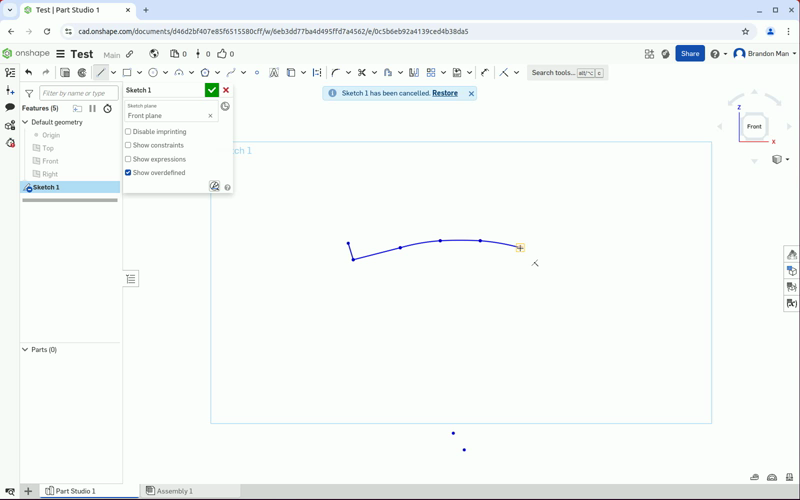
click(520, 247)
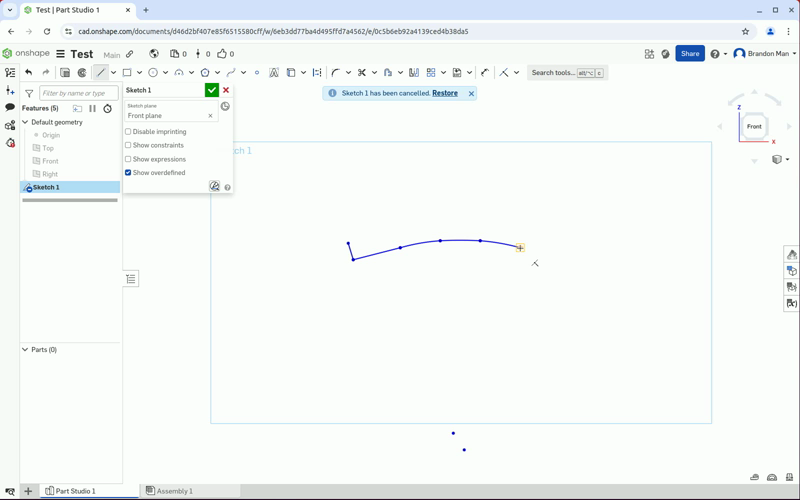
key_down(shift)
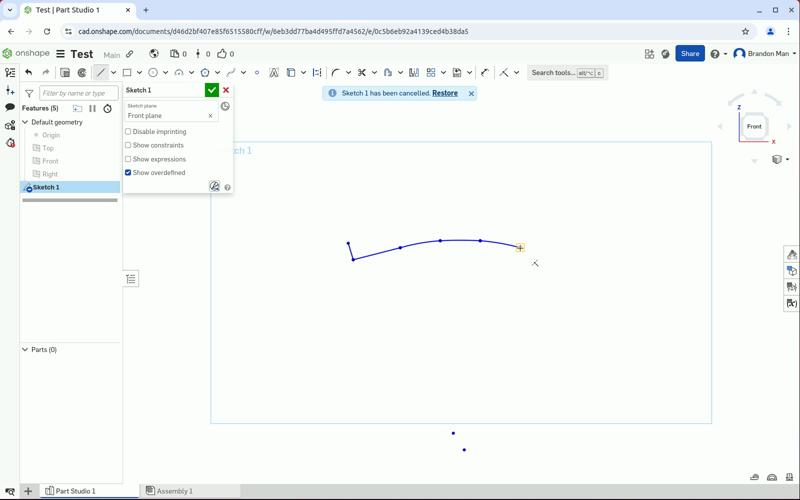
mouse_move(550, 247)
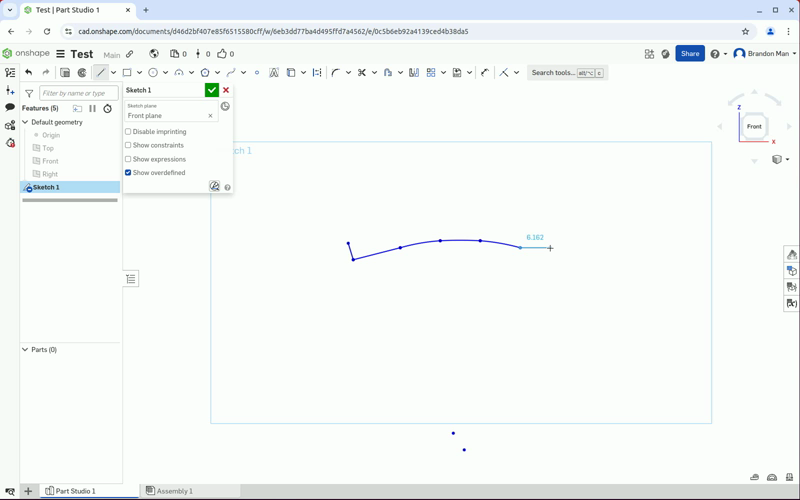
mouse_move(567, 259)
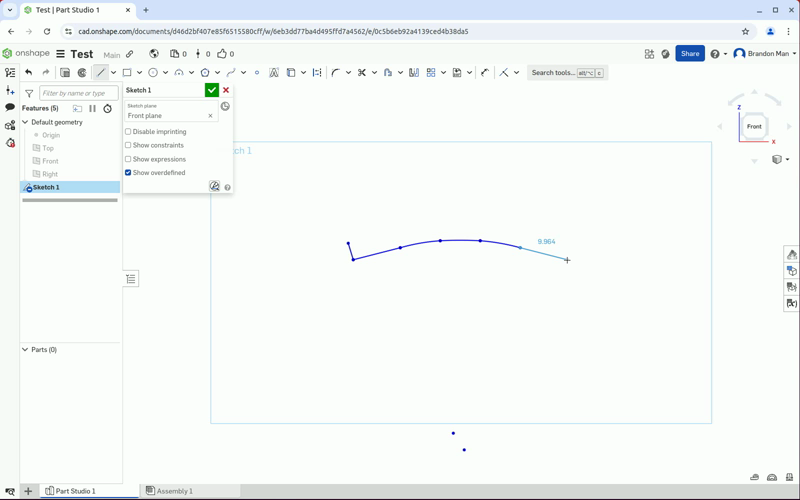
click(567, 259)
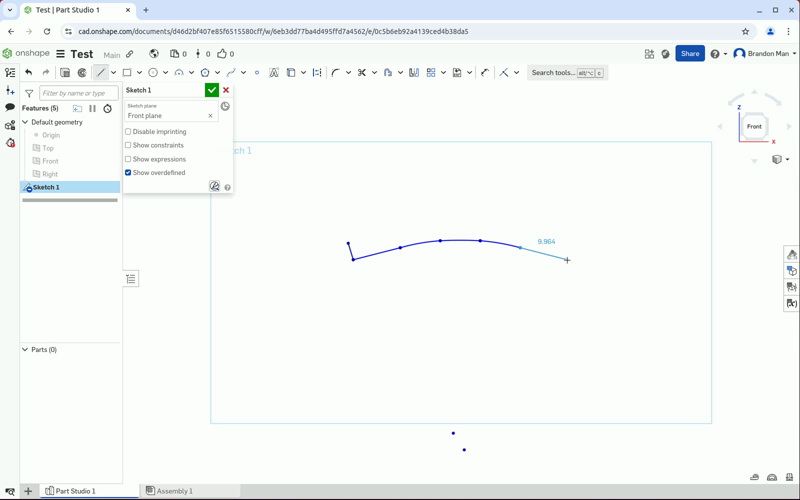
key_up(shift)
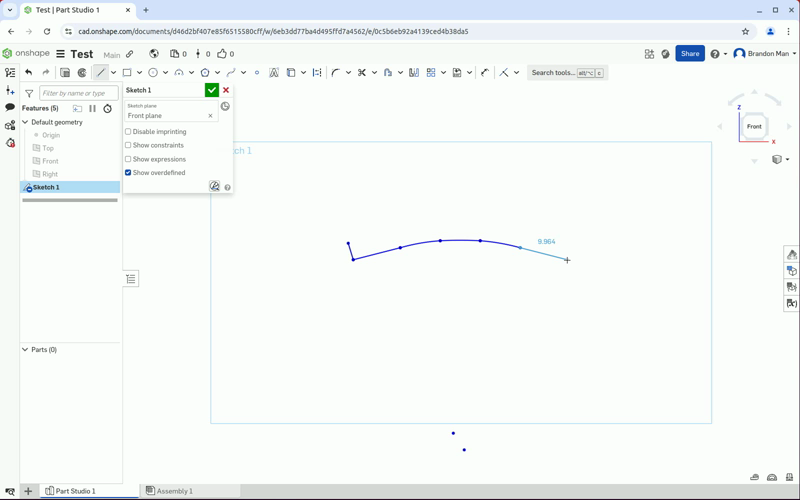
key_down(shift)
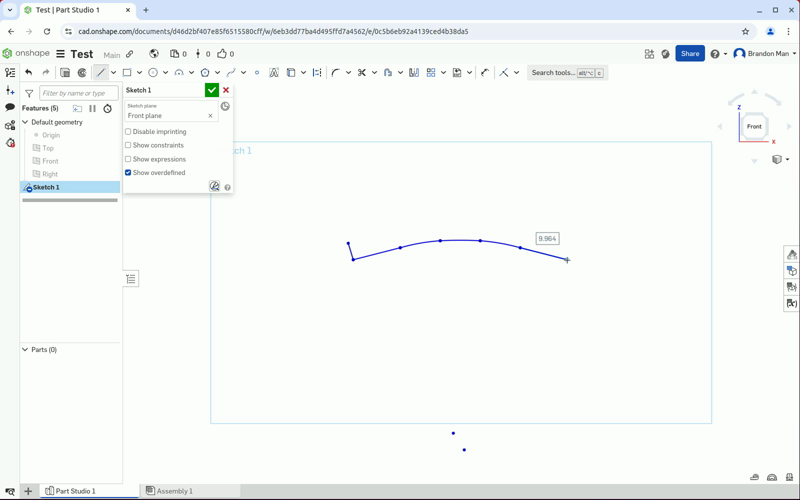
mouse_move(589, 259)
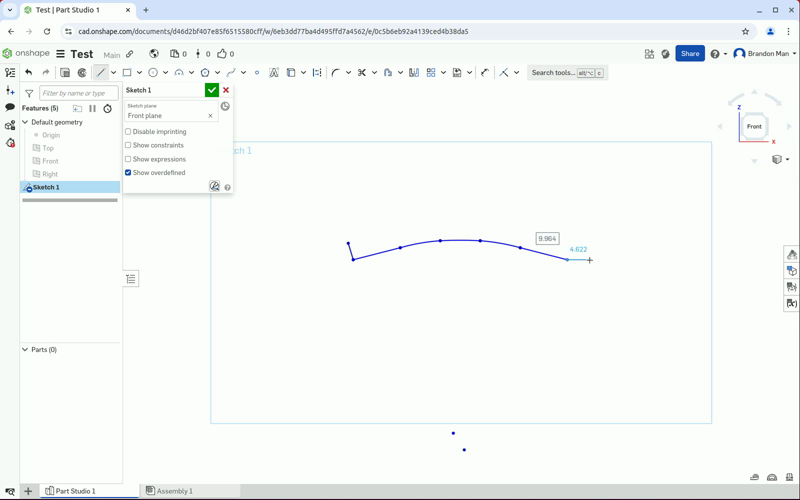
mouse_move(572, 243)
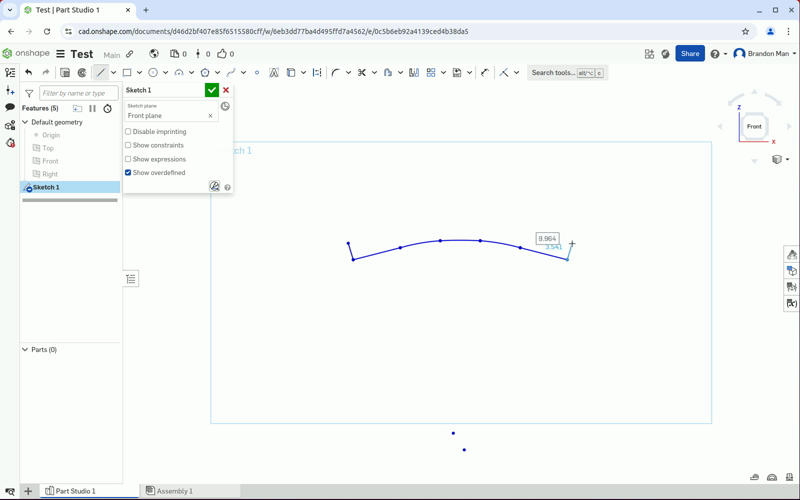
click(572, 243)
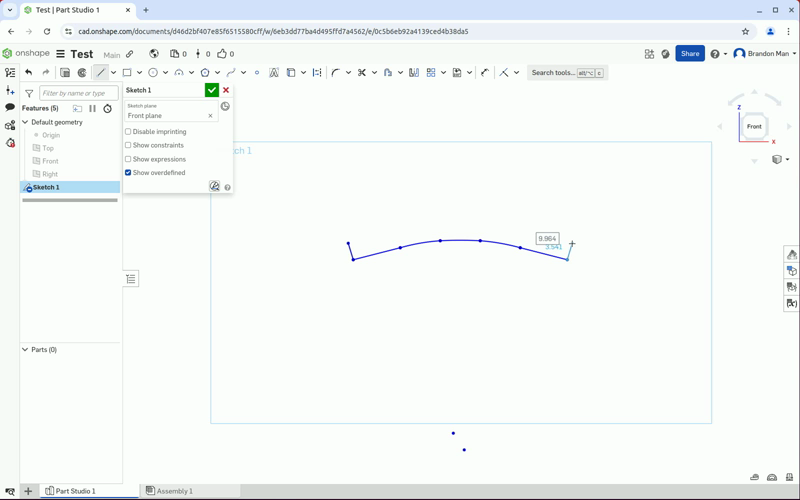
key_up(shift)
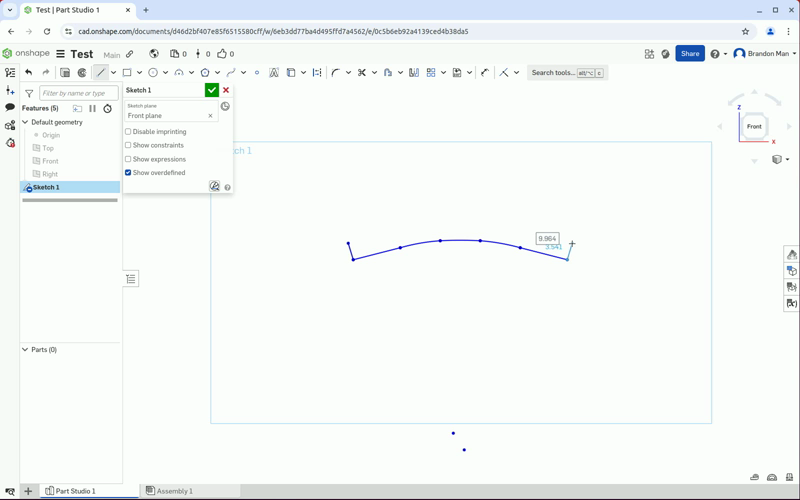
key_down(shift)
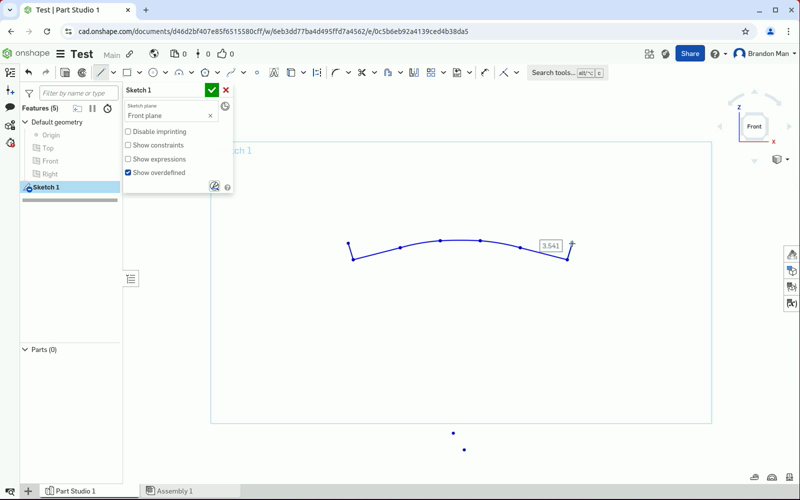
mouse_move(589, 243)
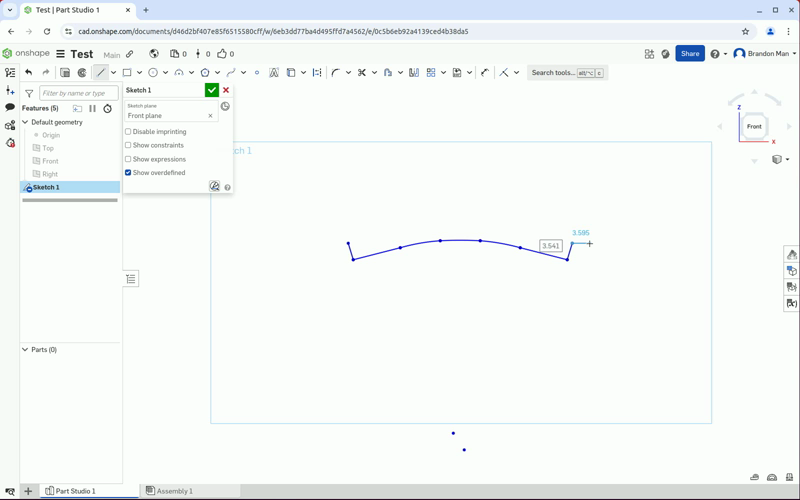
mouse_move(525, 231)
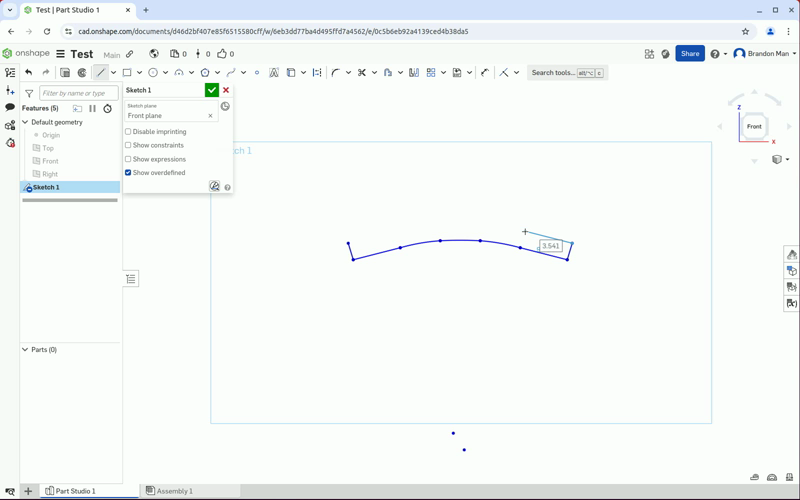
click(525, 231)
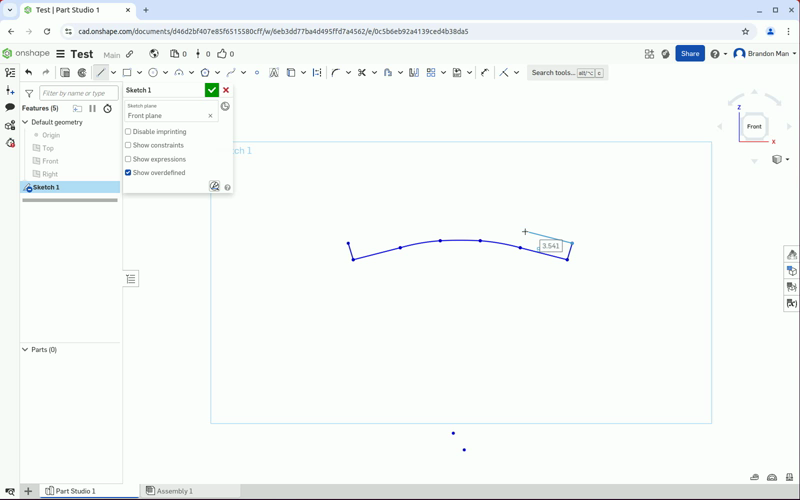
key_up(shift)
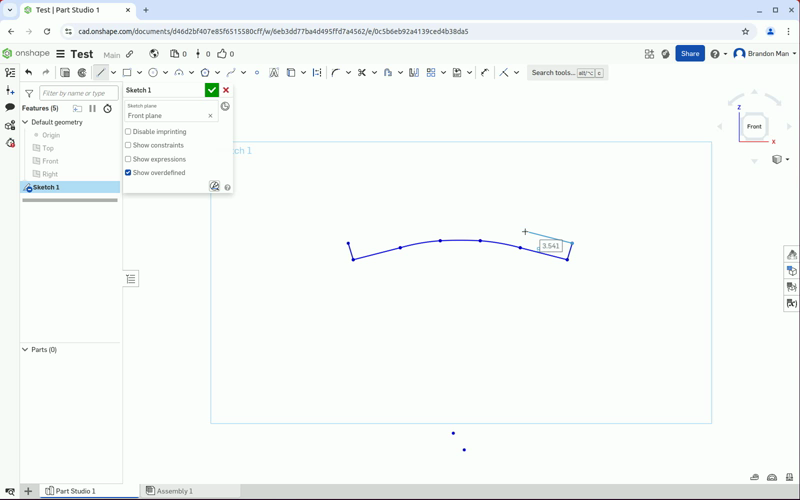
key(esc)
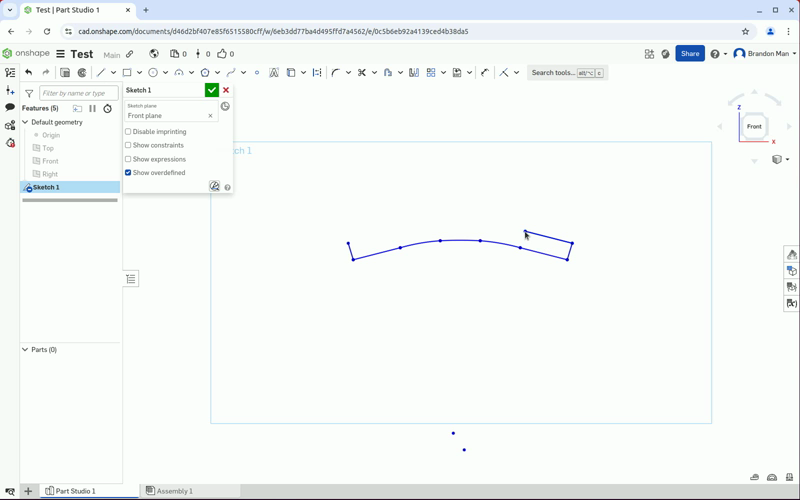
key(a)
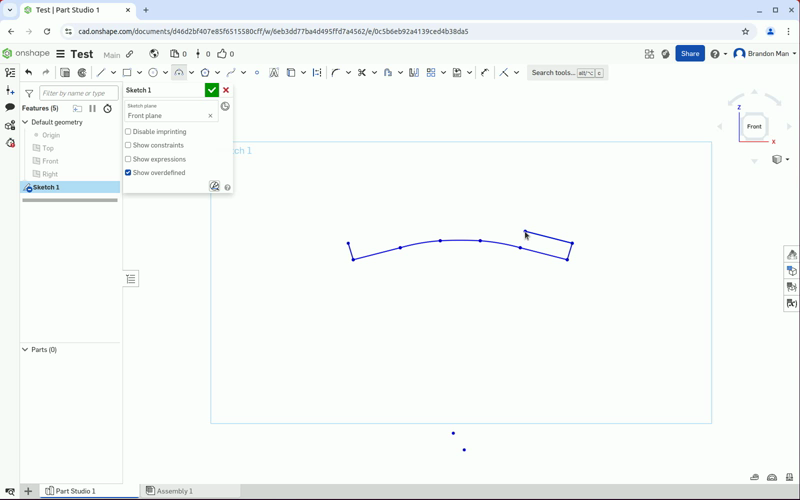
mouse_move(525, 231)
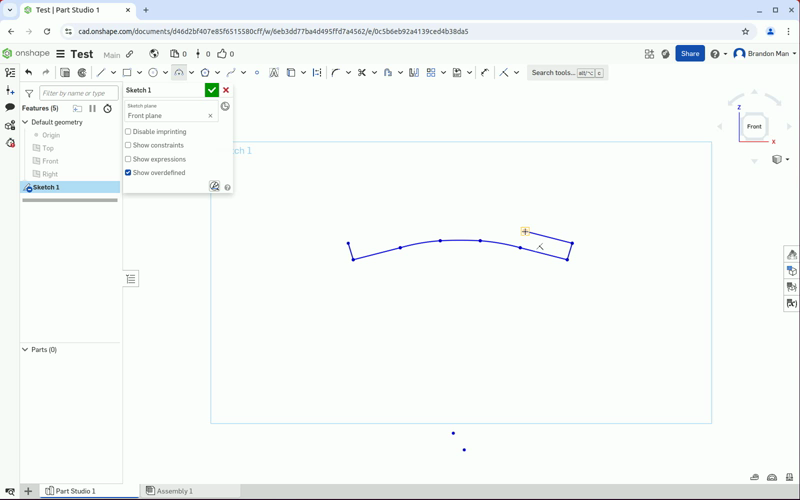
click(525, 231)
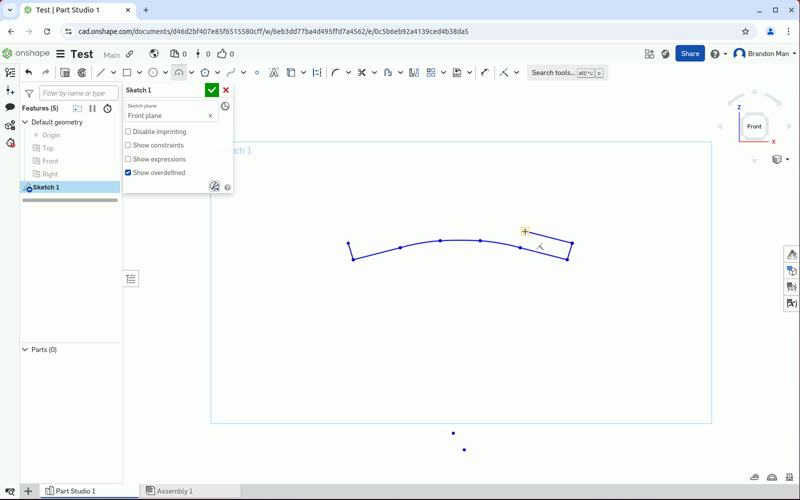
key_down(shift)
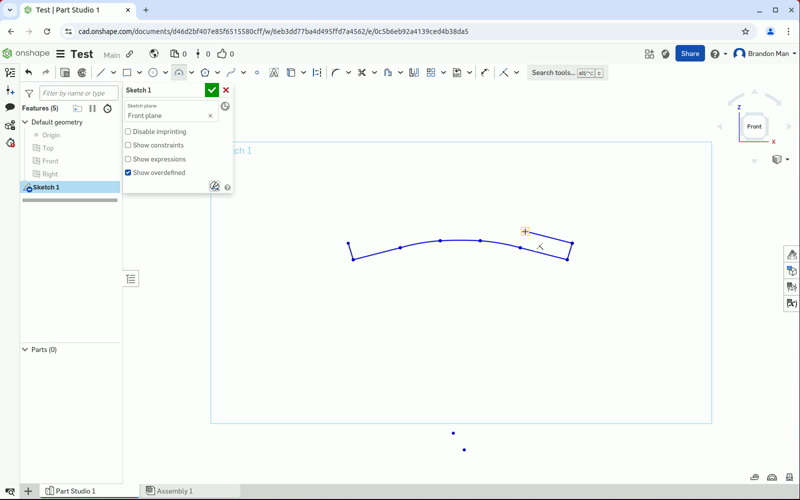
mouse_move(480, 221)
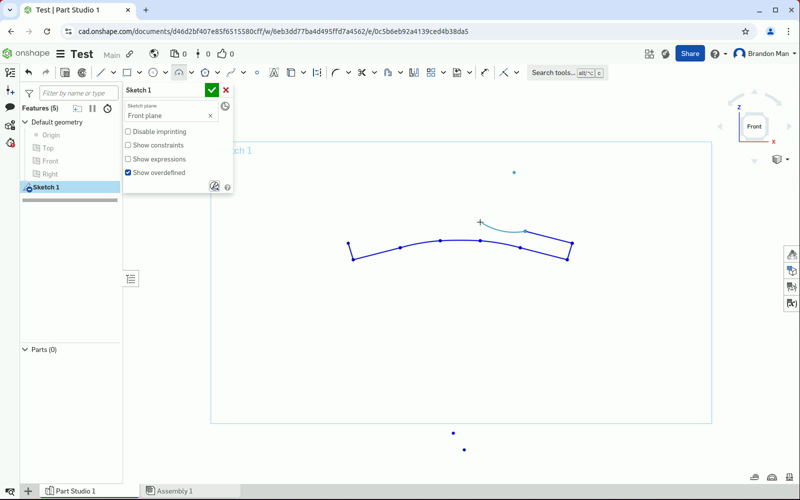
click(480, 221)
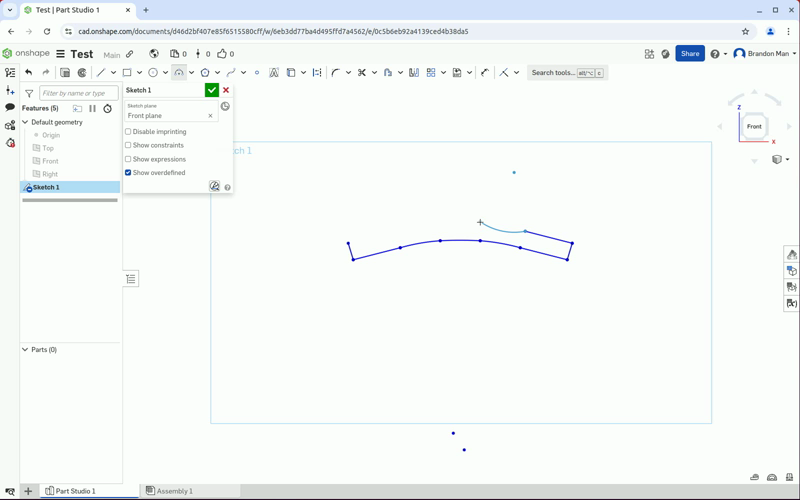
mouse_move(502, 225)
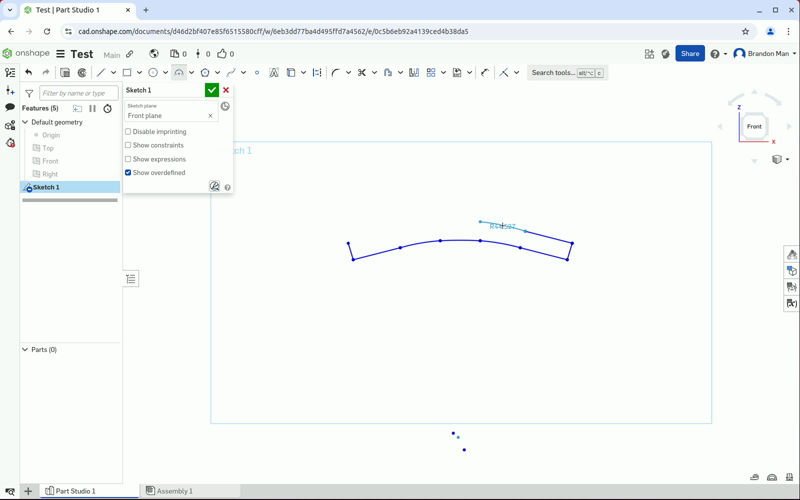
click(502, 225)
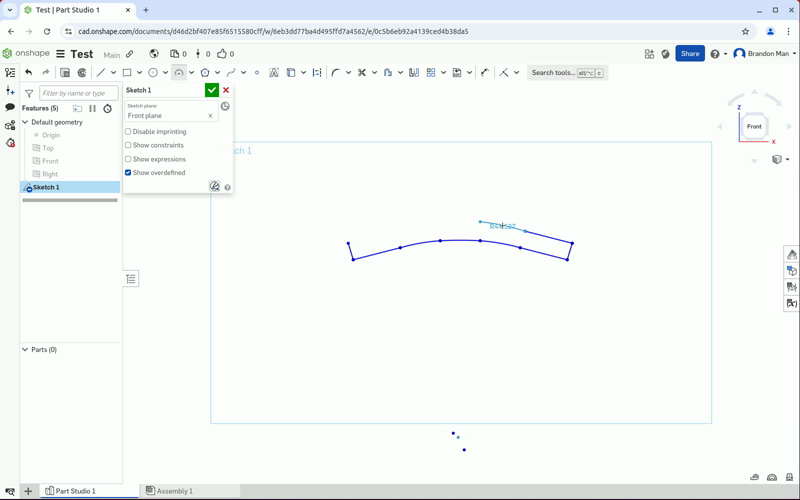
key_up(shift)
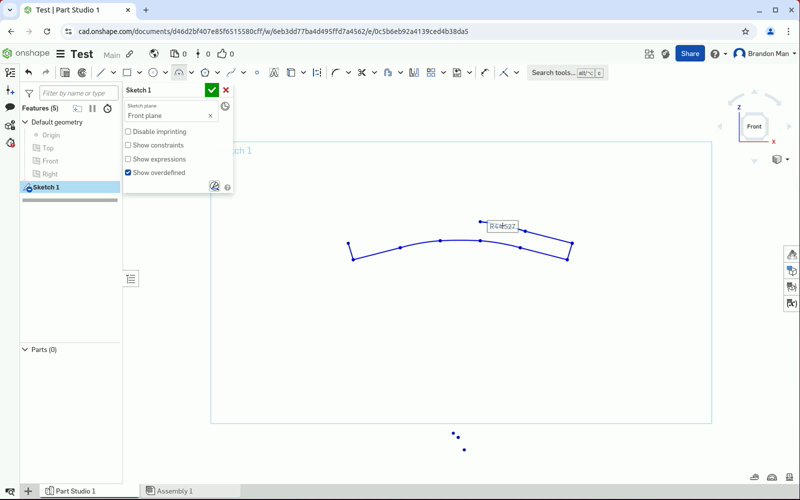
mouse_move(480, 221)
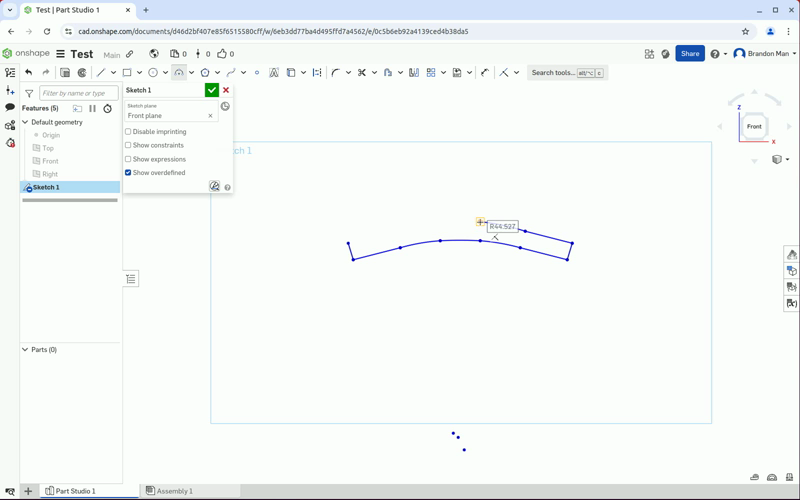
click(480, 221)
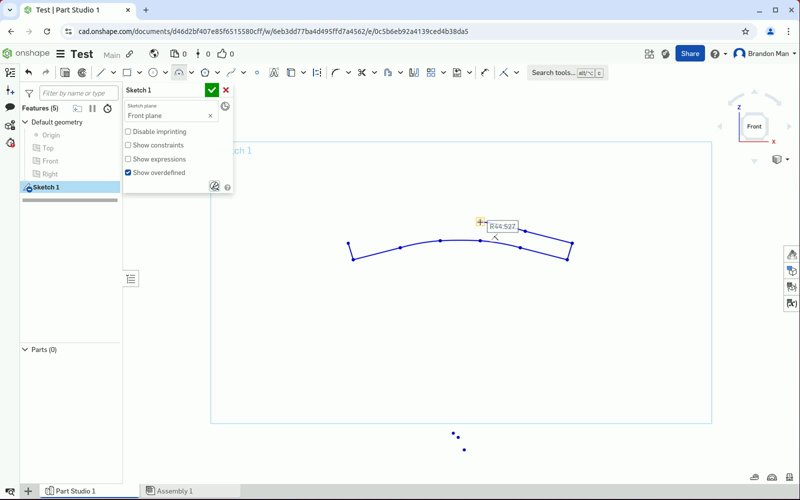
key_down(shift)
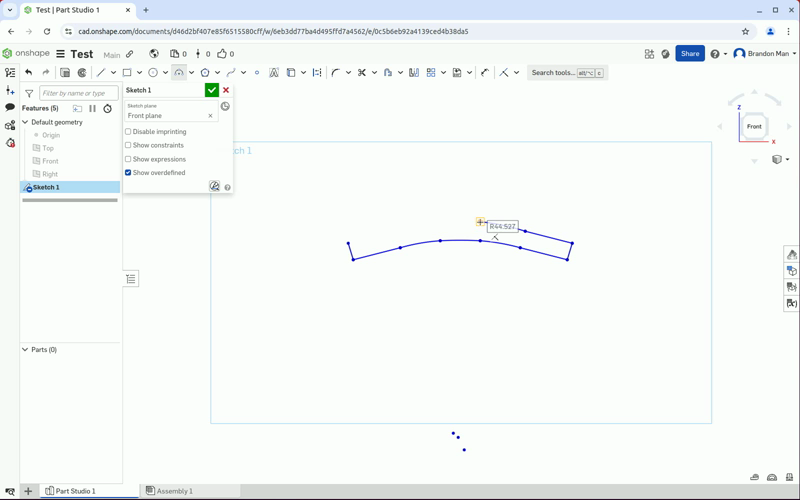
mouse_move(440, 221)
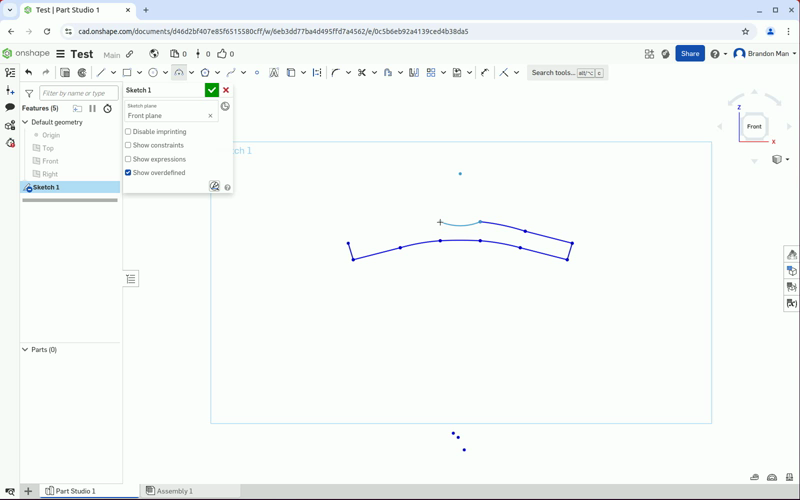
click(440, 221)
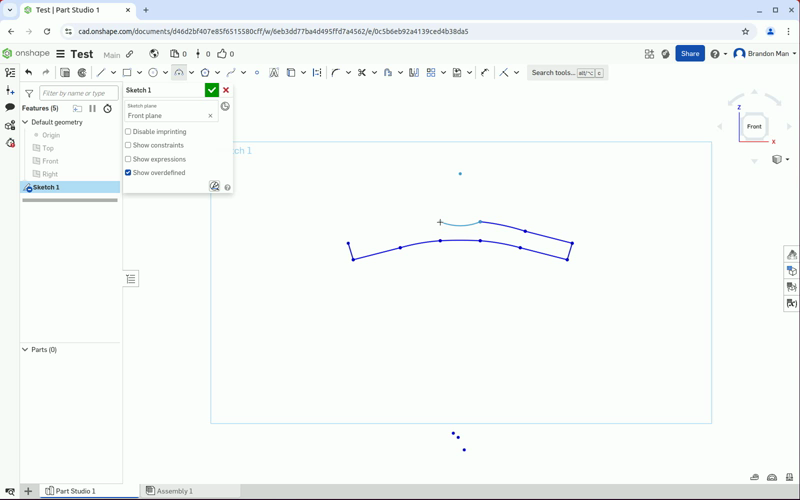
mouse_move(460, 221)
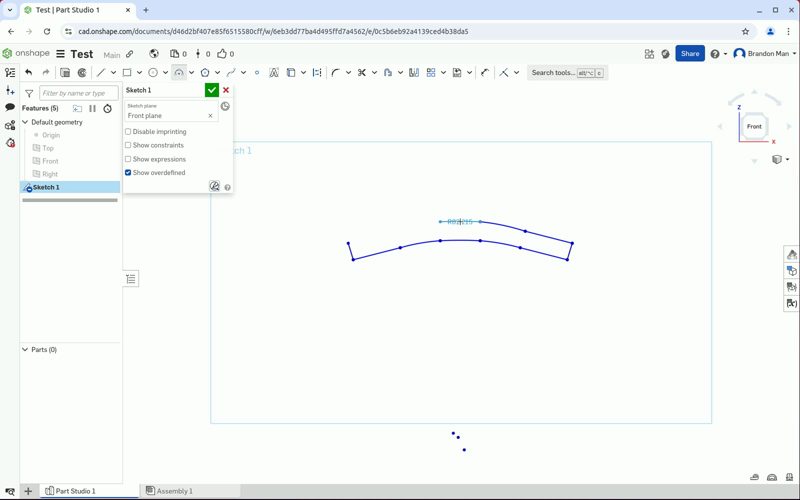
click(460, 221)
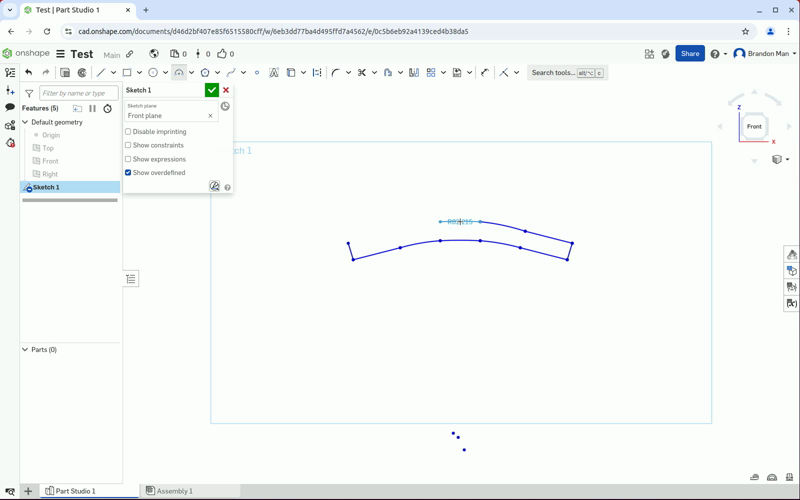
key_up(shift)
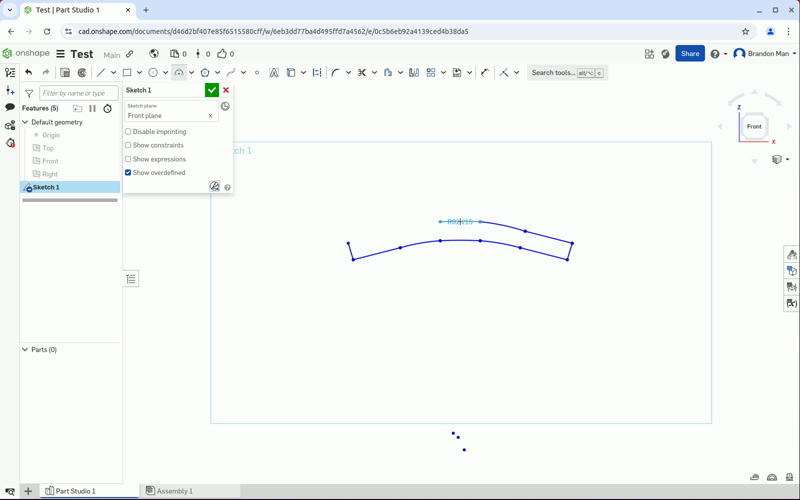
mouse_move(440, 221)
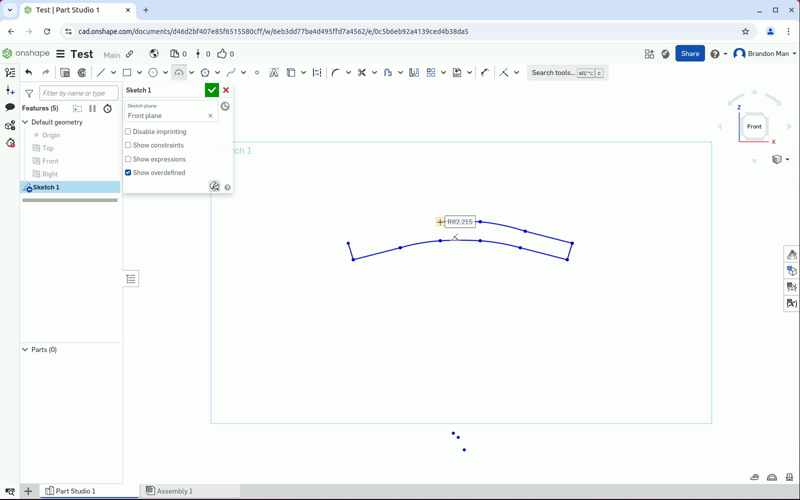
click(440, 221)
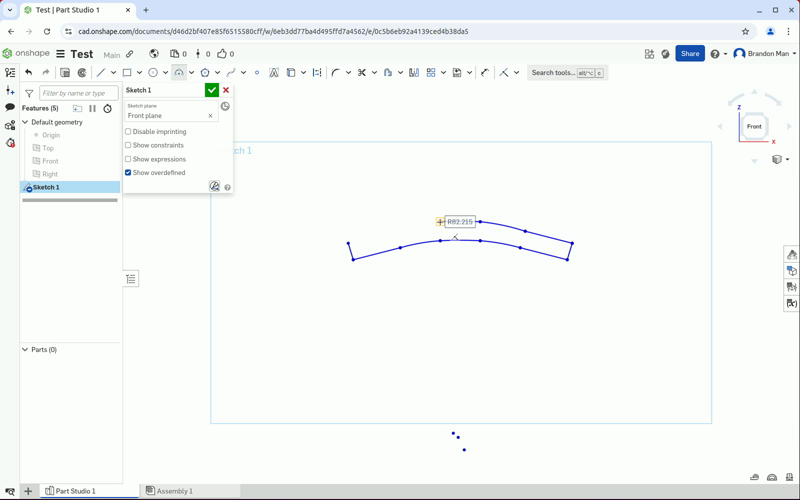
key_down(shift)
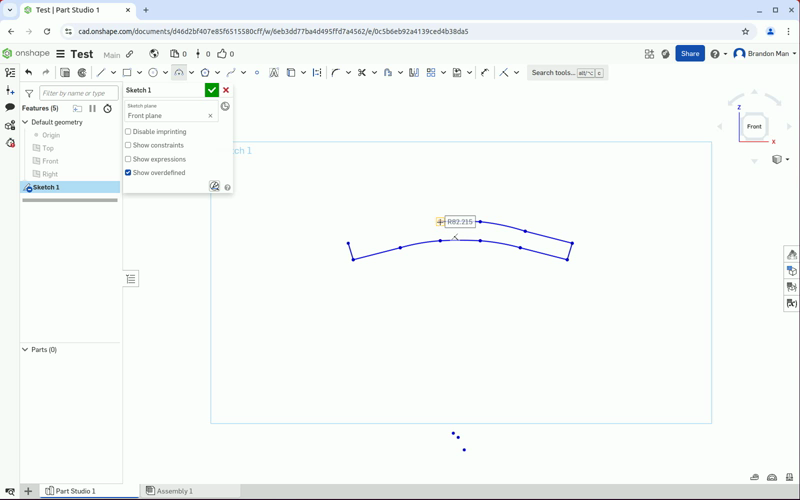
mouse_move(395, 231)
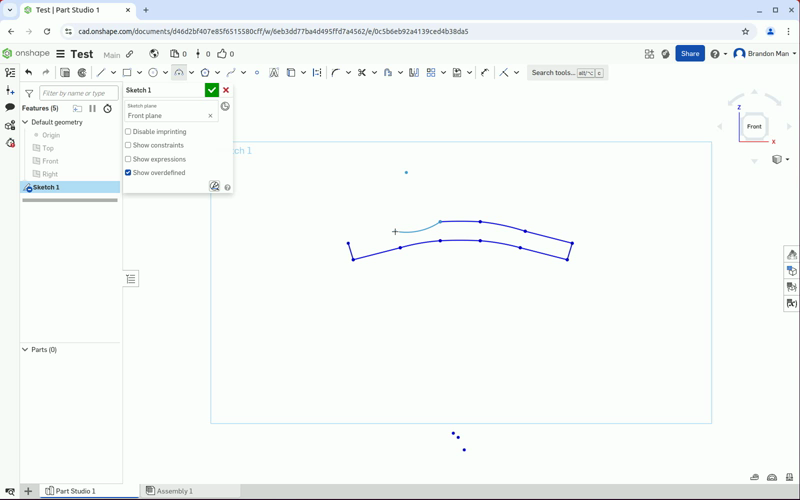
click(395, 231)
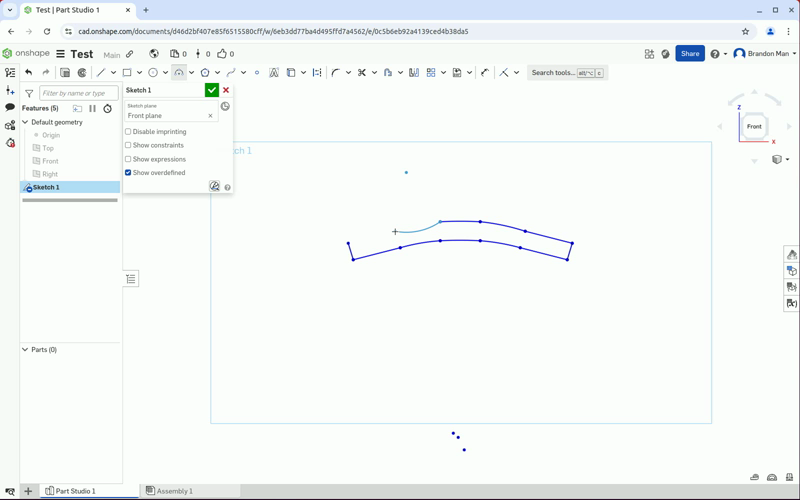
mouse_move(417, 225)
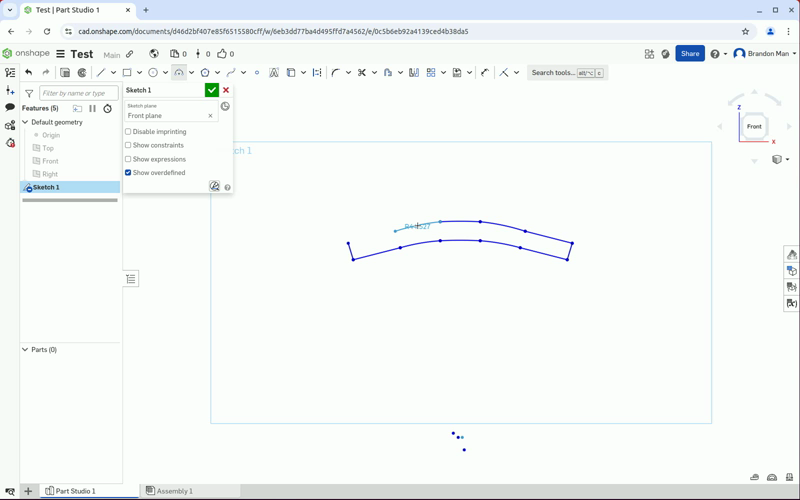
click(417, 225)
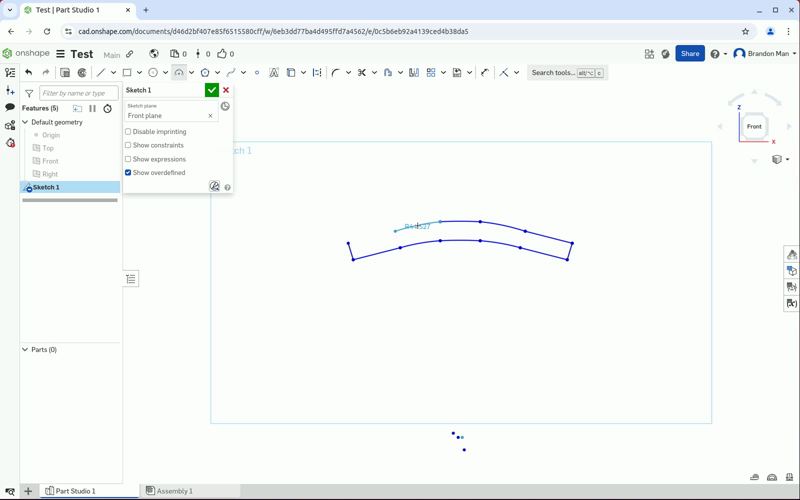
key_up(shift)
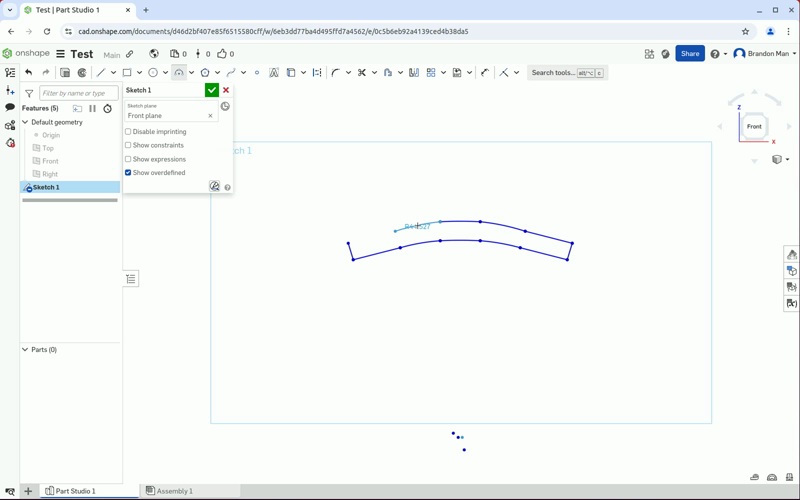
key(esc)
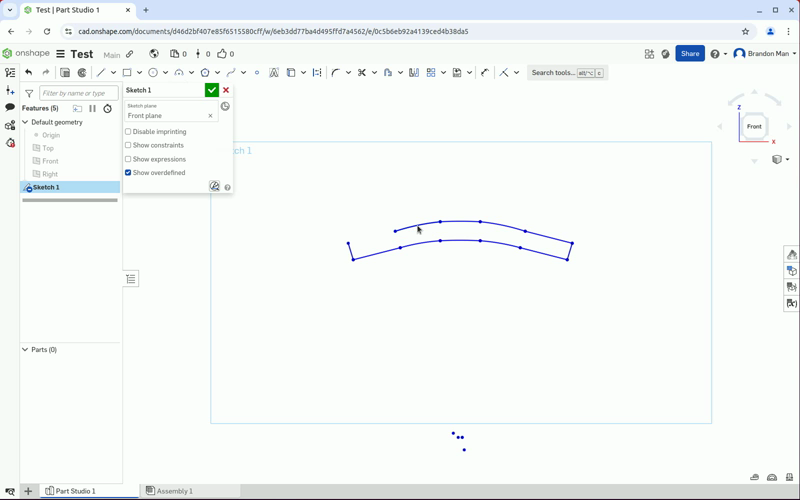
key(l)
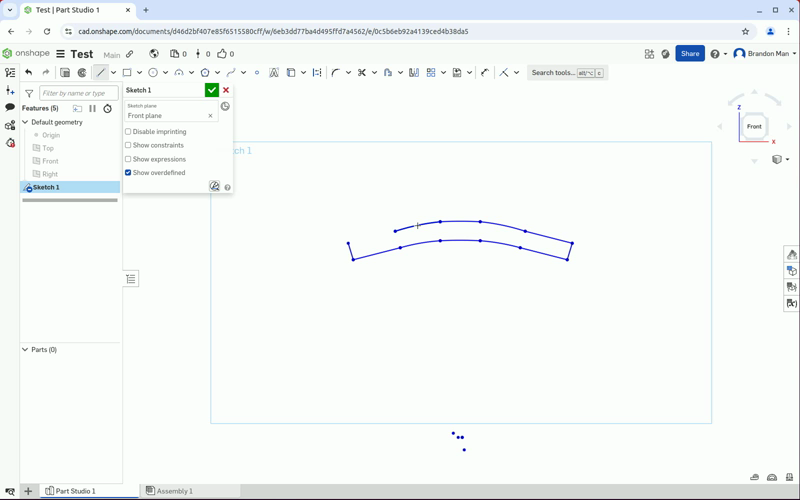
mouse_move(395, 231)
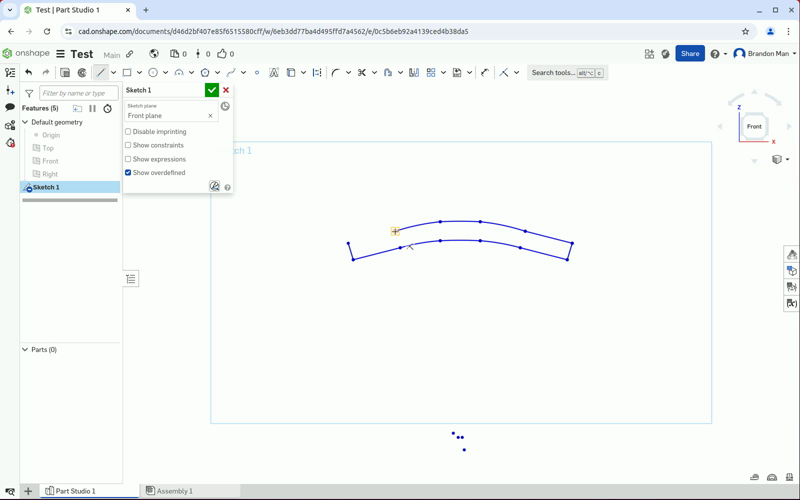
click(395, 231)
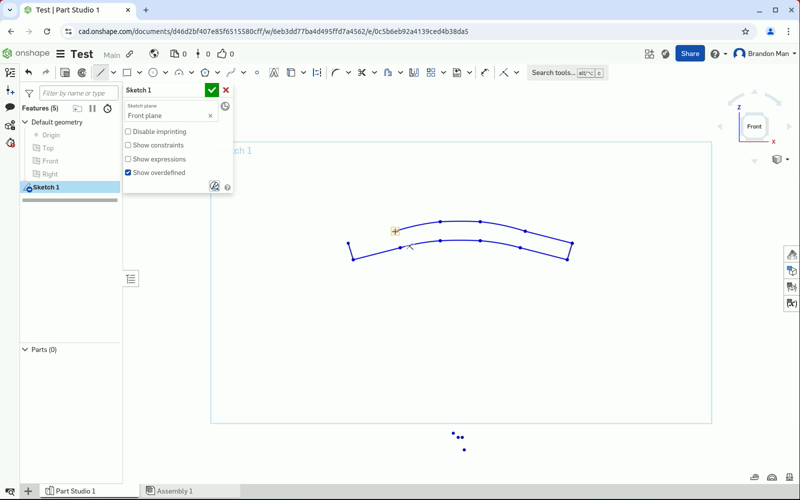
mouse_move(425, 231)
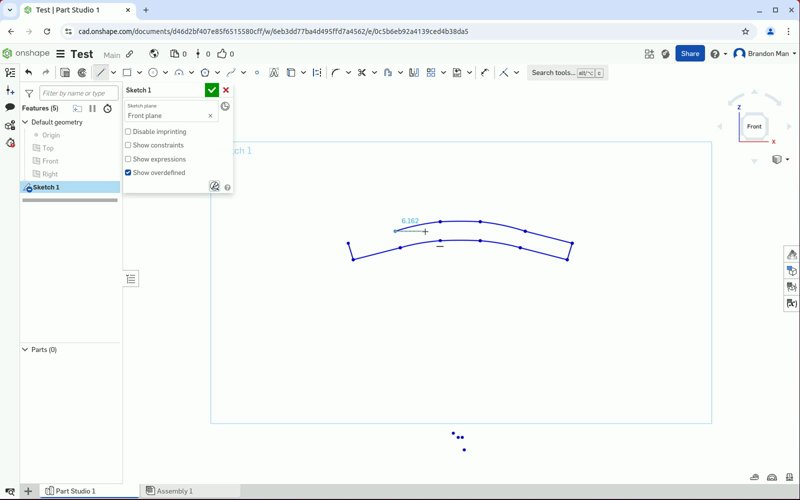
key_down(shift)
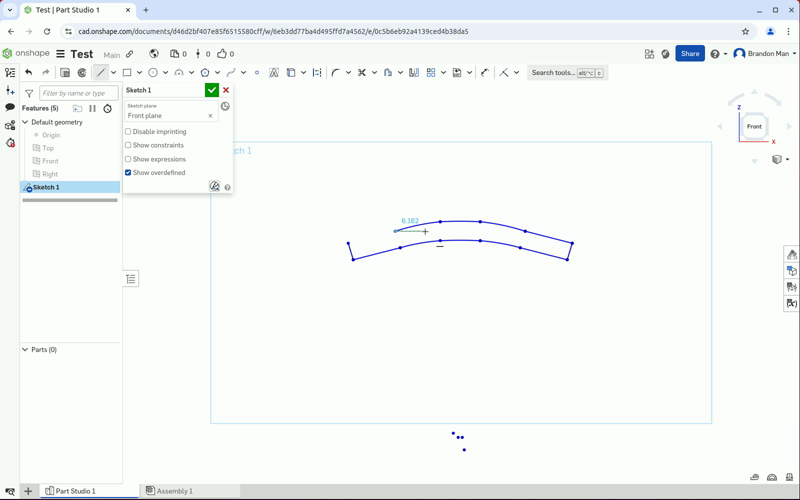
mouse_move(348, 243)
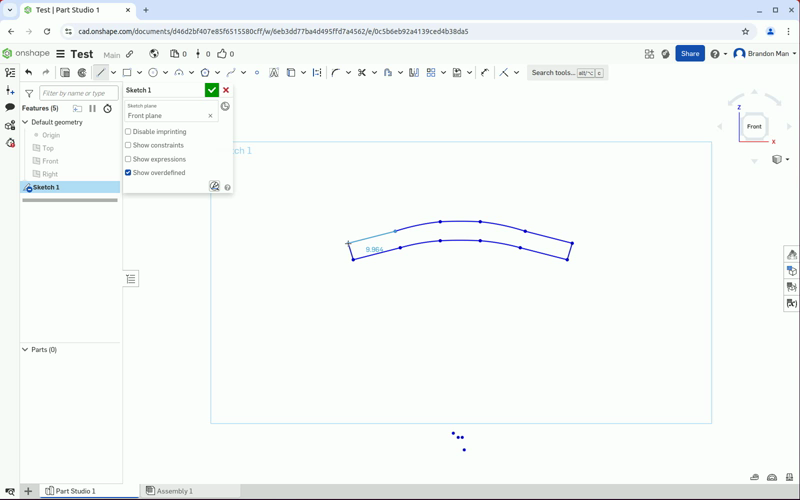
key_up(shift)
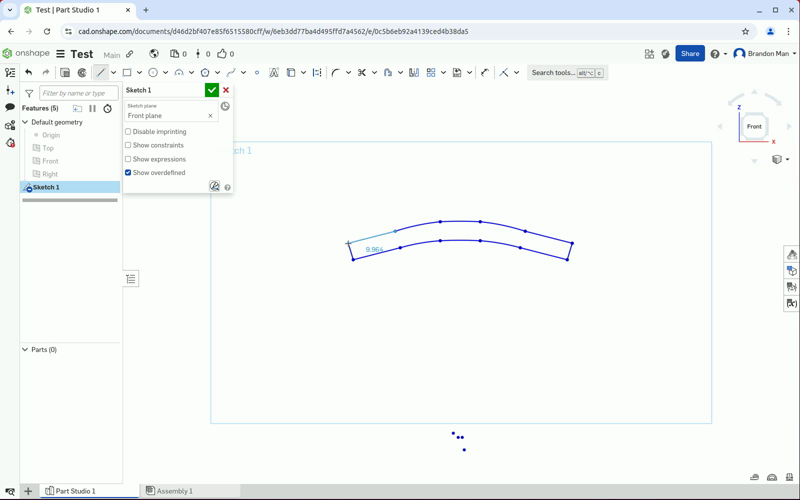
click(348, 243)
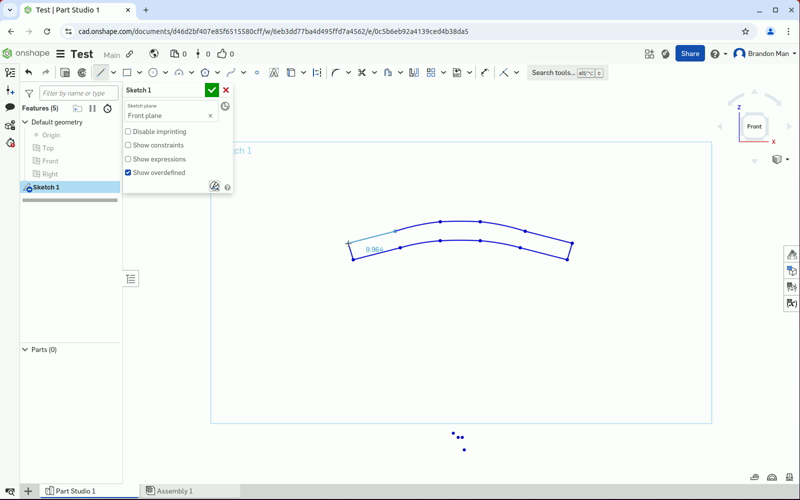
key(esc)
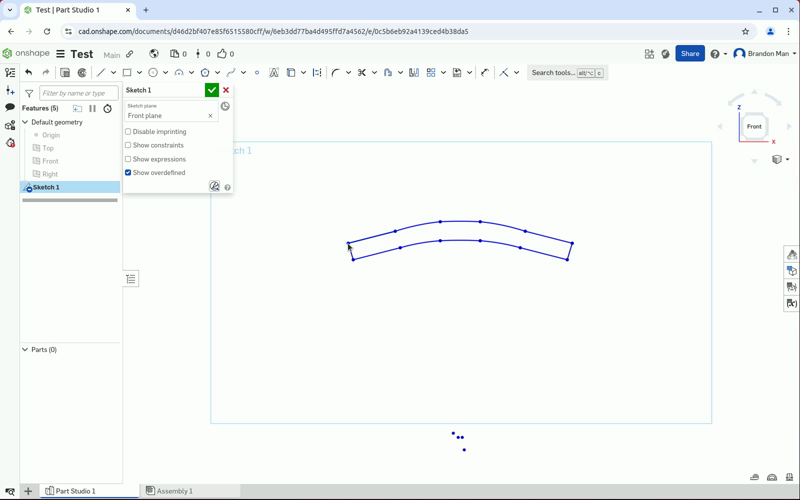
mouse_move(364, 250)
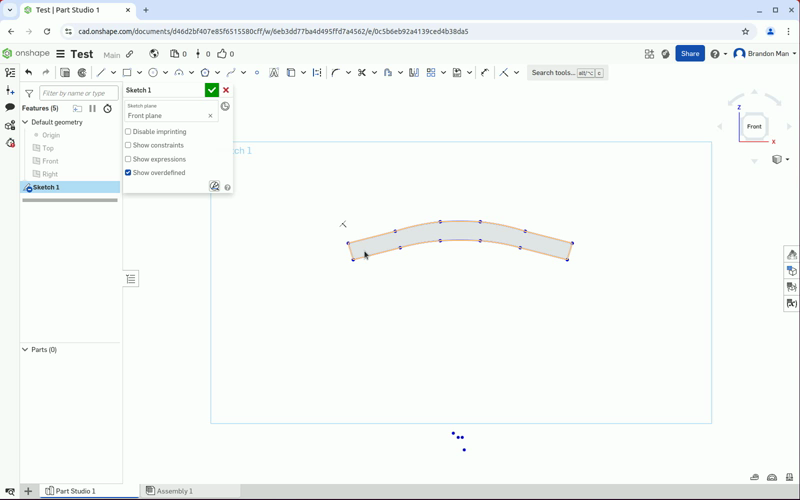
click(364, 250)
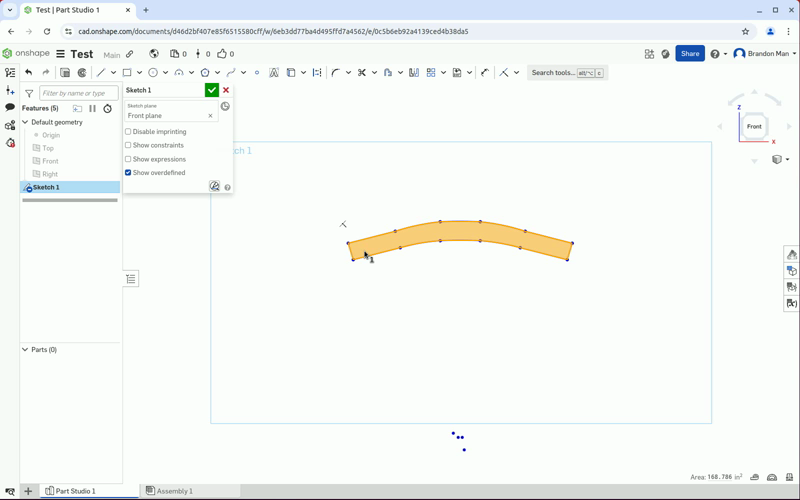
mouse_move(73, 352)
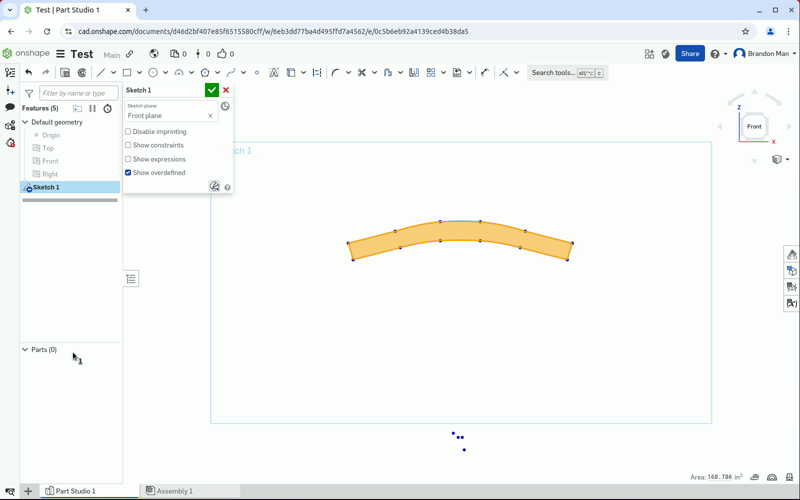
key(shift+y)
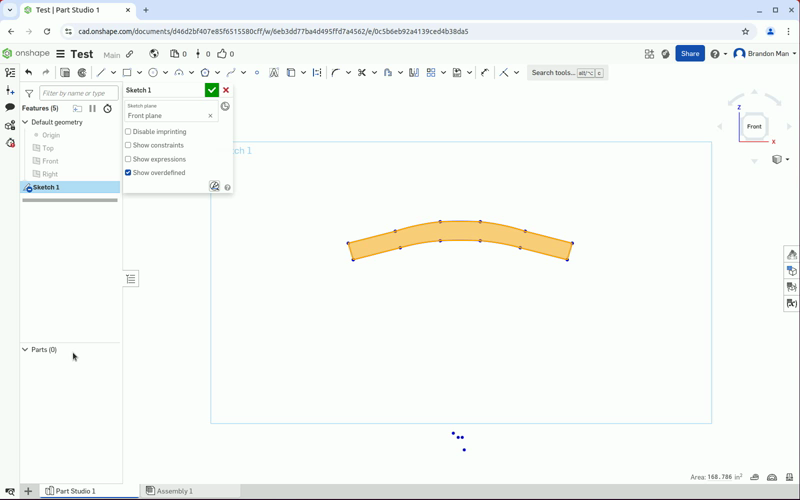
key(shift+e)
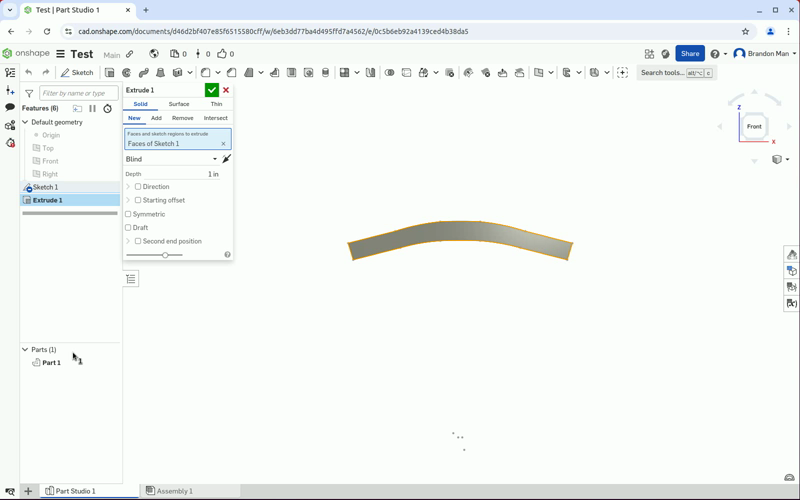
mouse_move(143, 106)
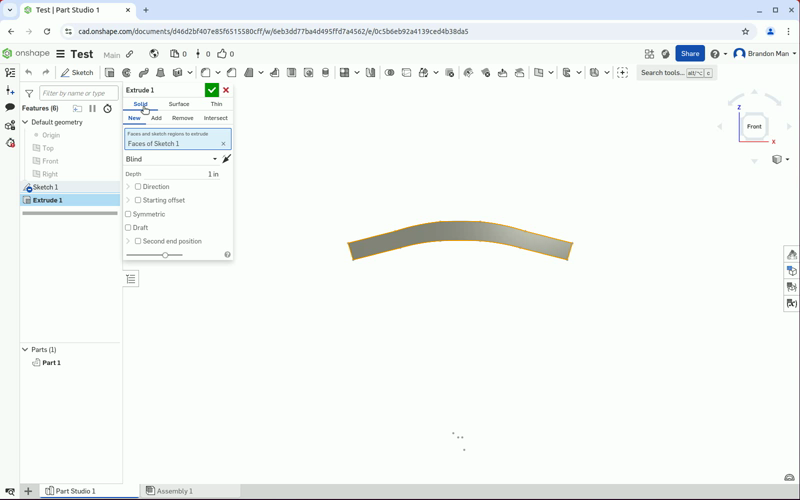
click(143, 106)
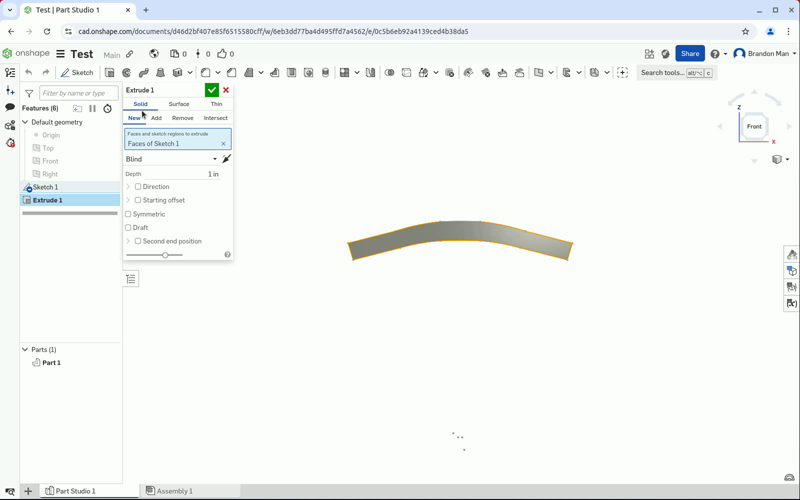
mouse_move(137, 120)
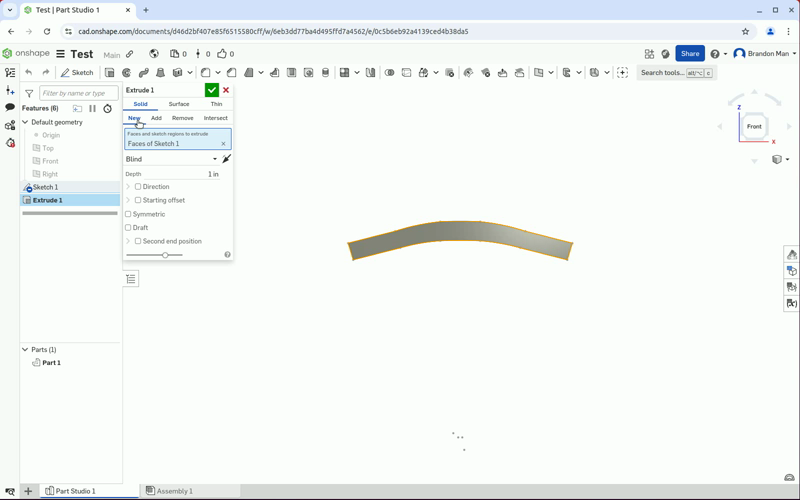
click(137, 120)
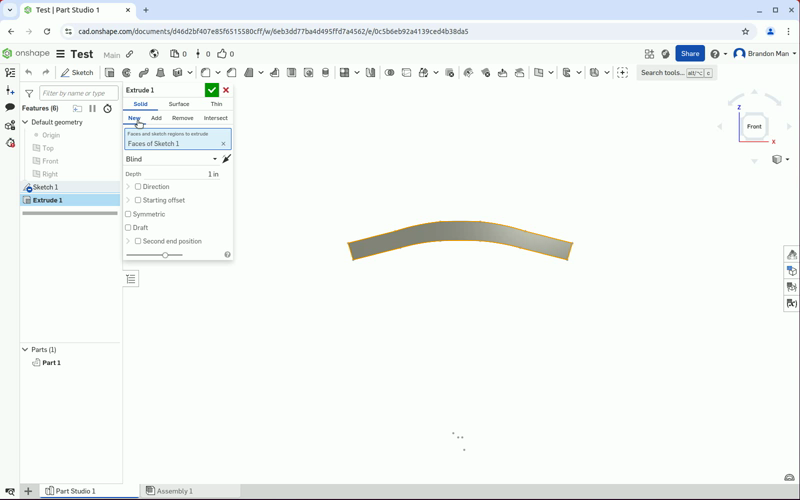
key(tab, 4)
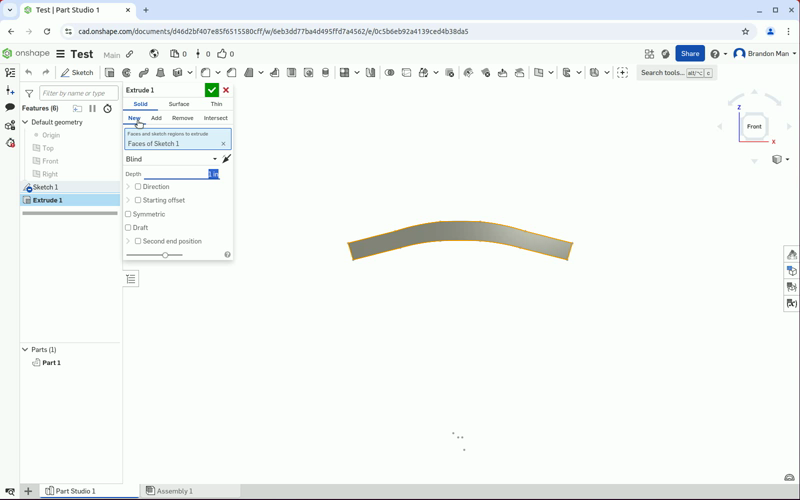
text(10.592)
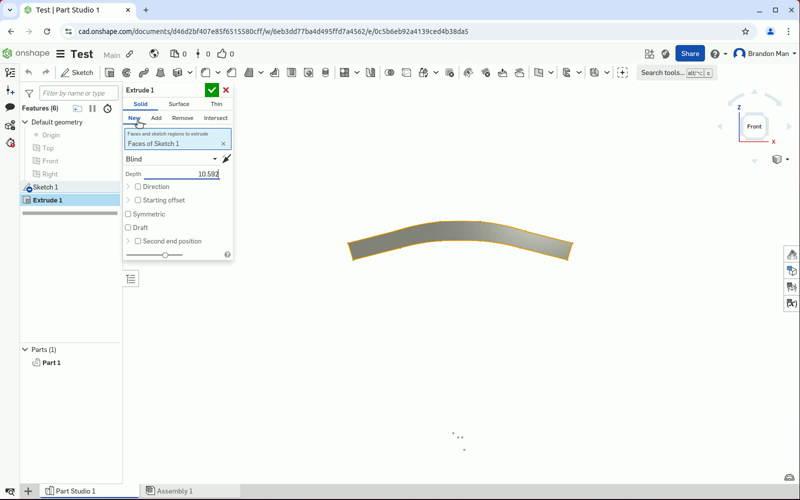
key(tab, 3)
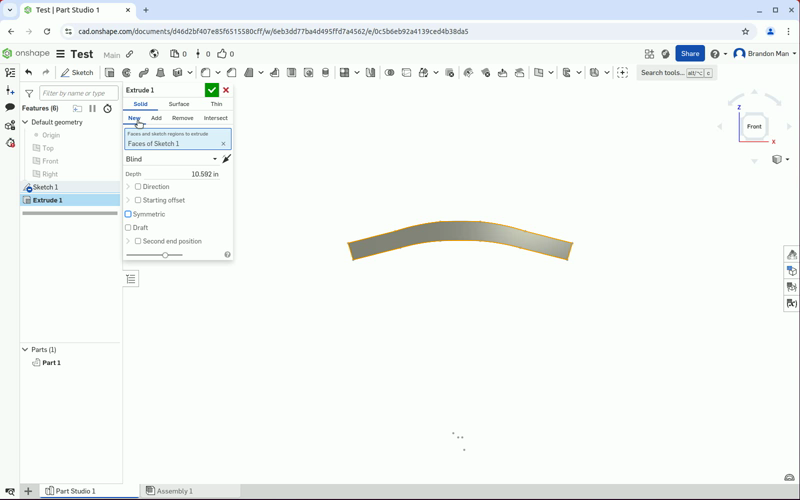
key(space)
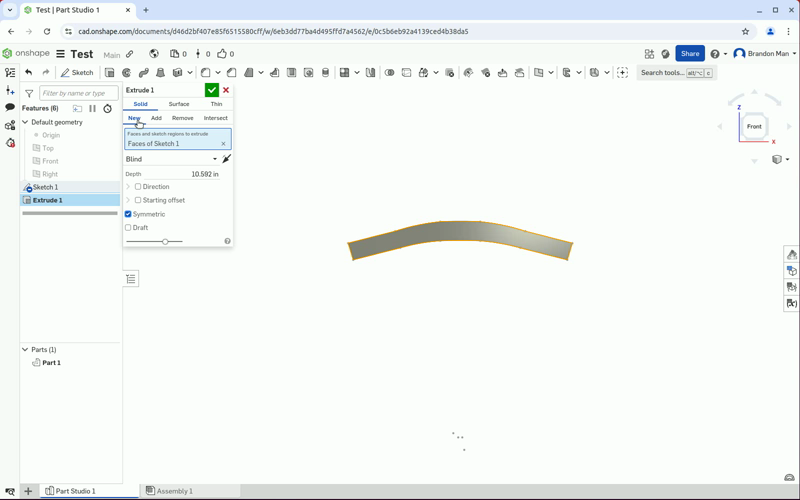
key(enter)
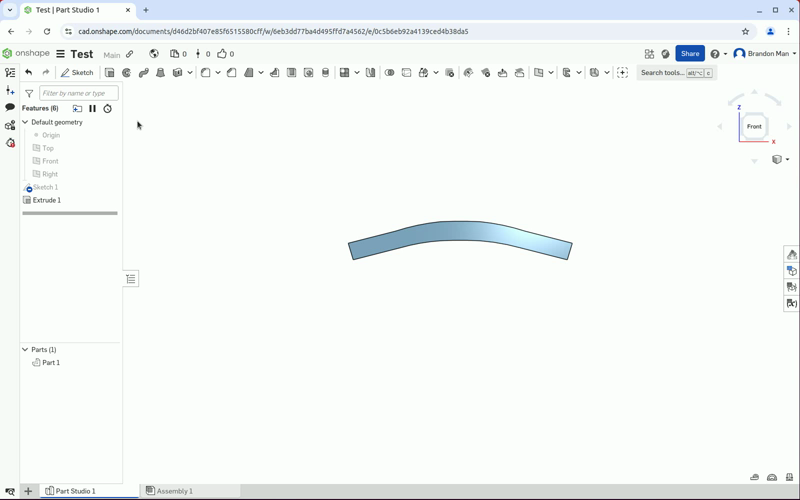
key(shift+h)
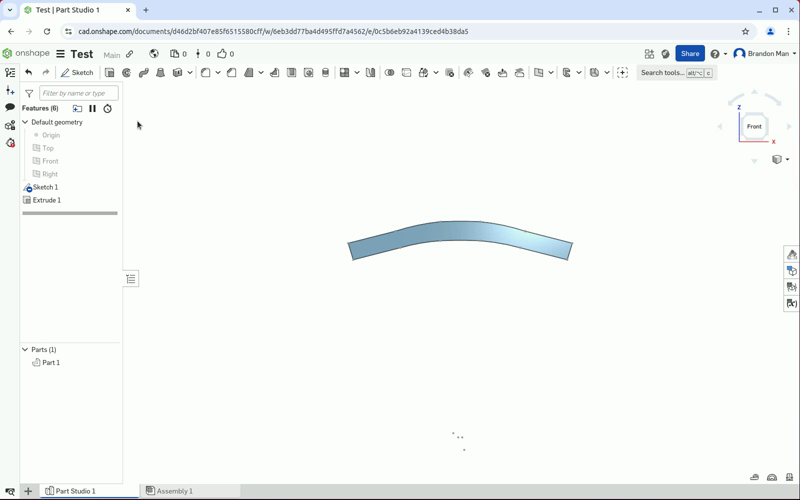
key(shift+h)
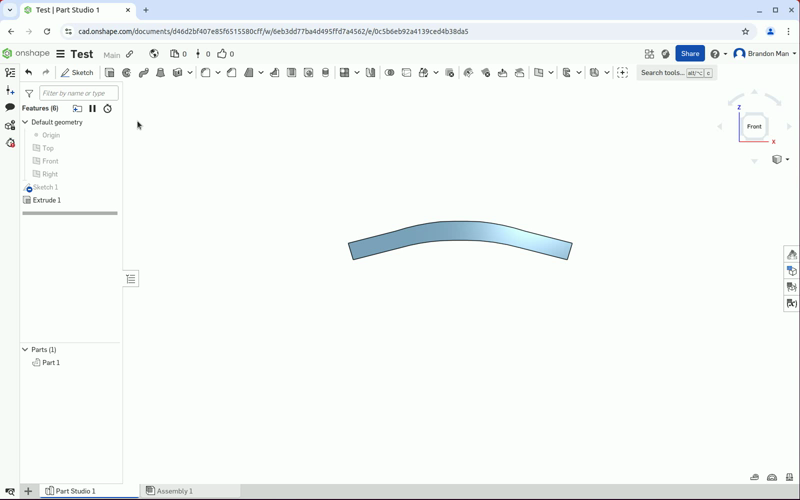
mouse_move(73, 189)
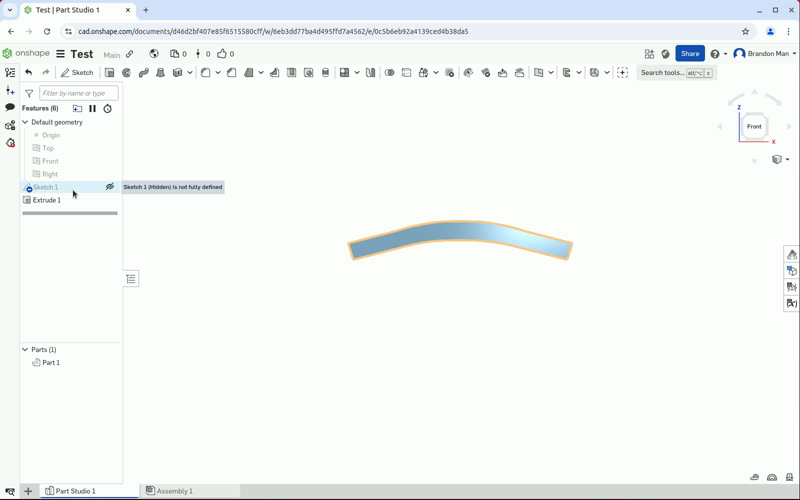
click(73, 189)
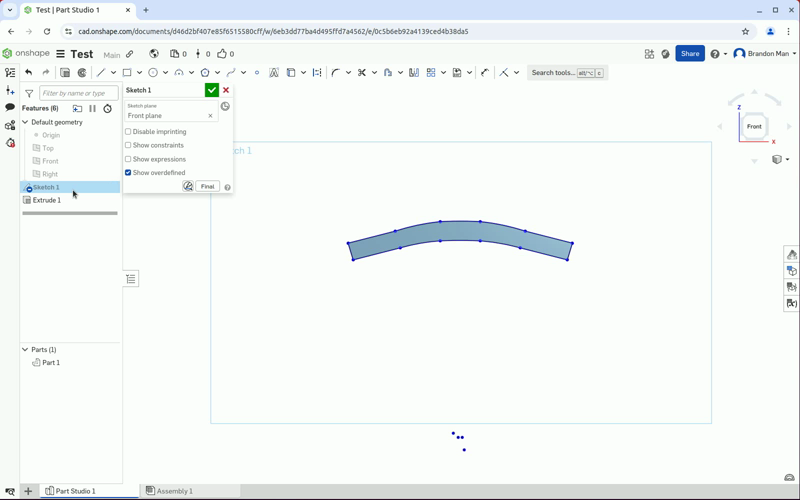
mouse_move(229, 92)
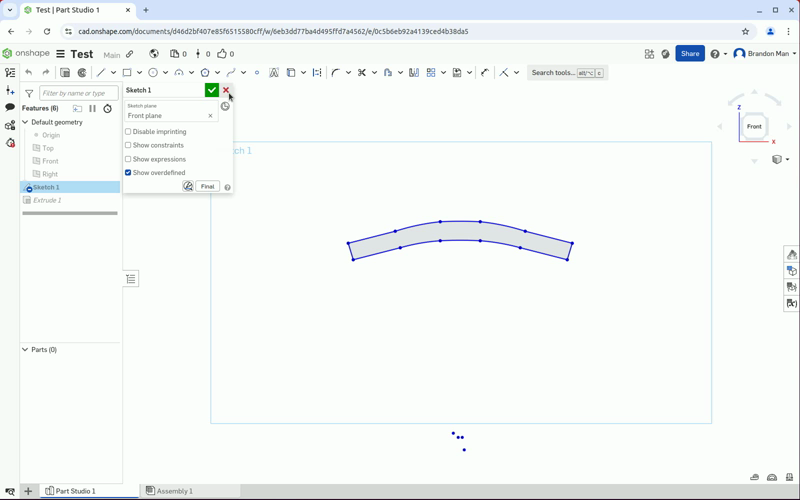
click(229, 92)
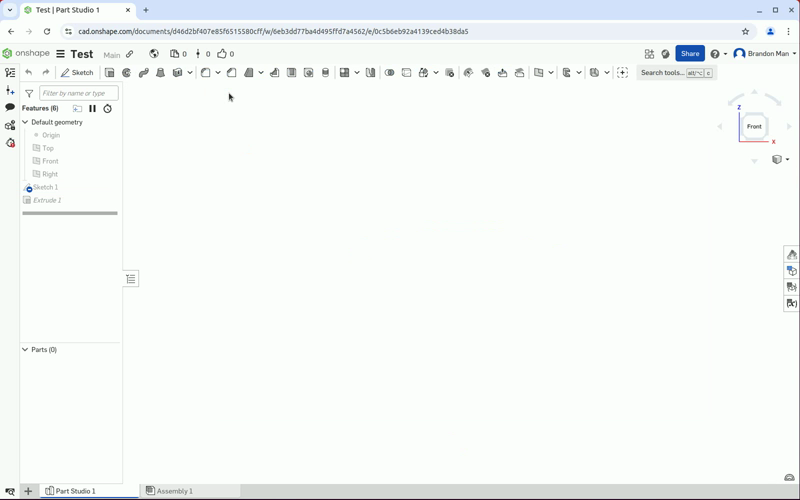
mouse_move(73, 352)
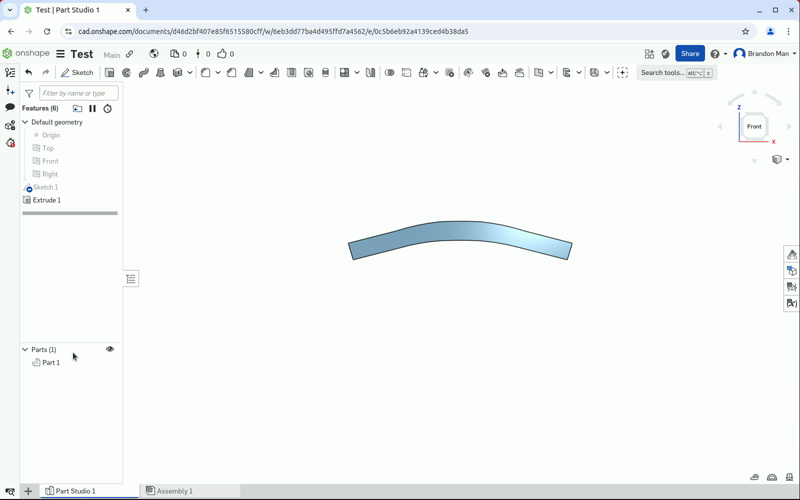
key(y)
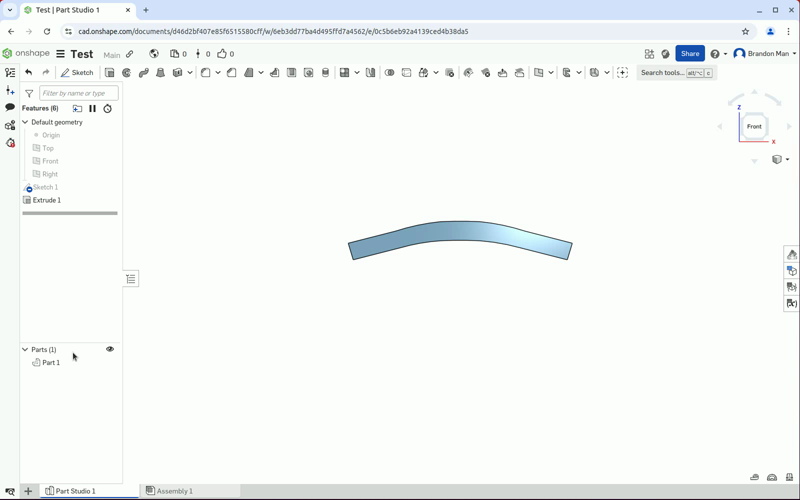
key(shift+p)
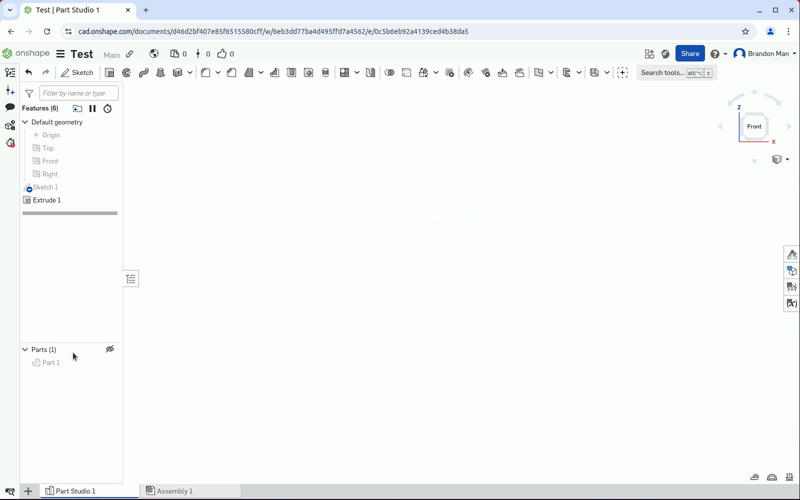
key(space)
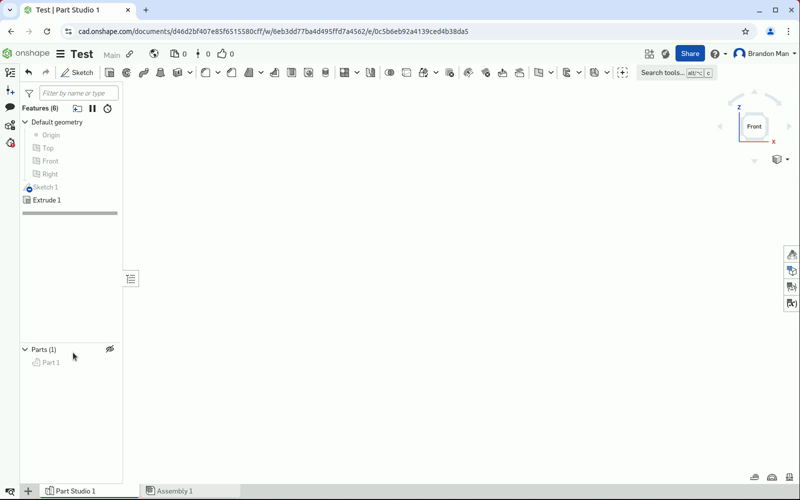
key_down(shift)
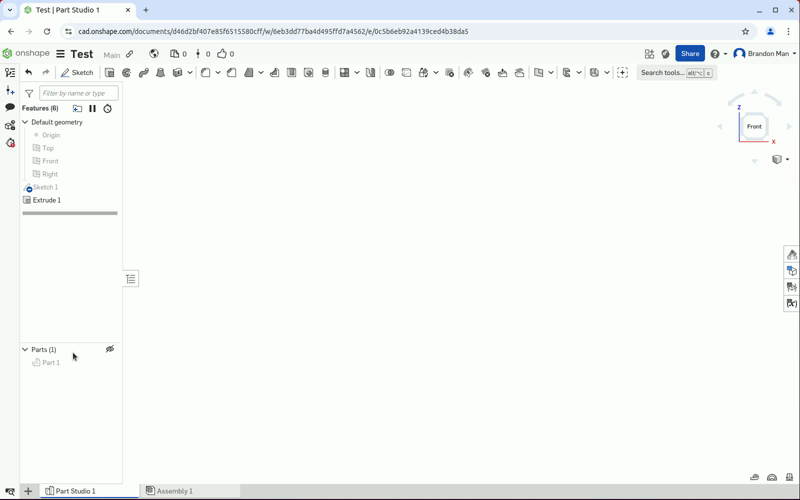
key(left)
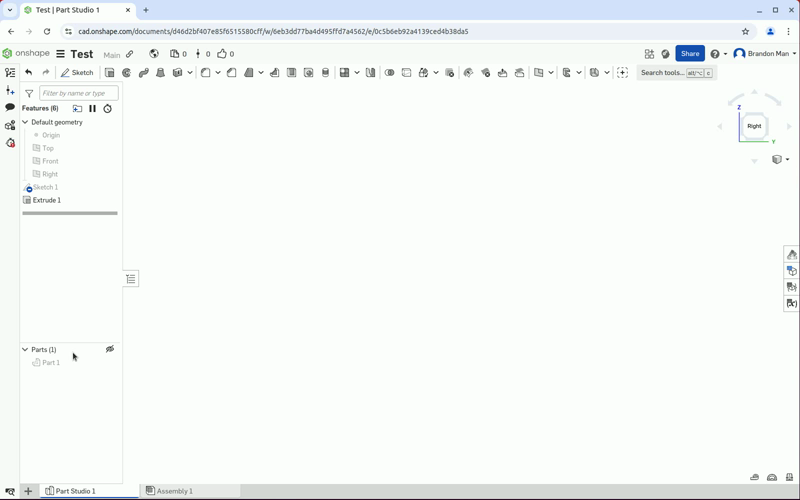
key_up(shift)
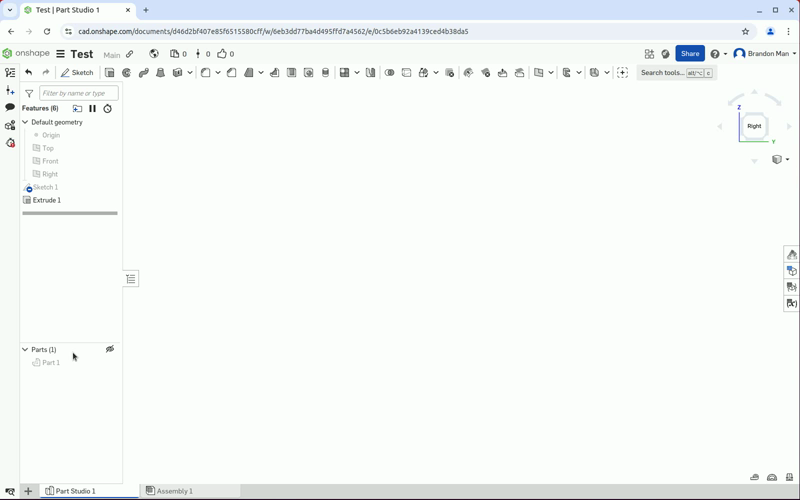
mouse_move(73, 352)
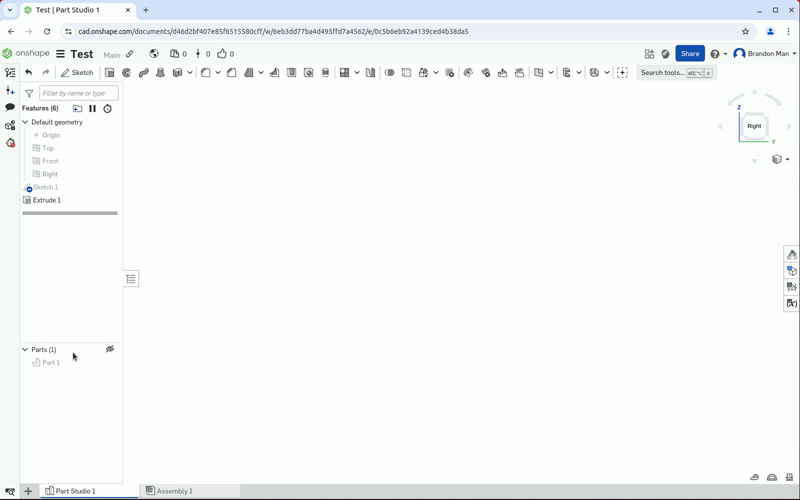
key(shift+y)
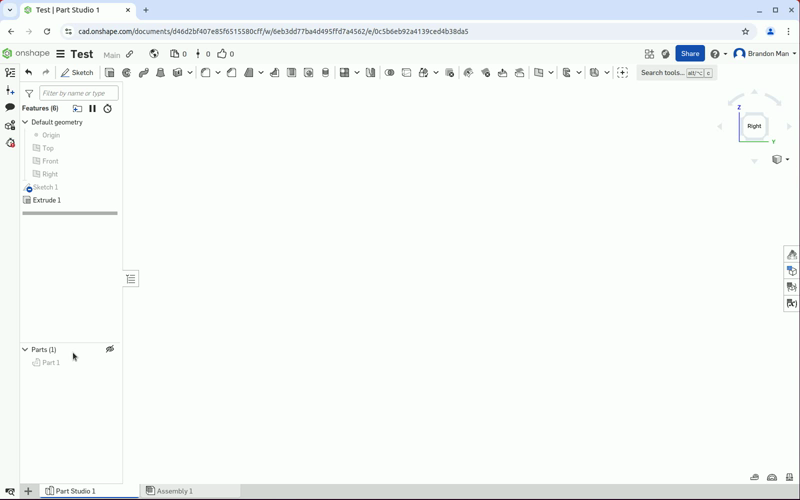
key(shift+s)
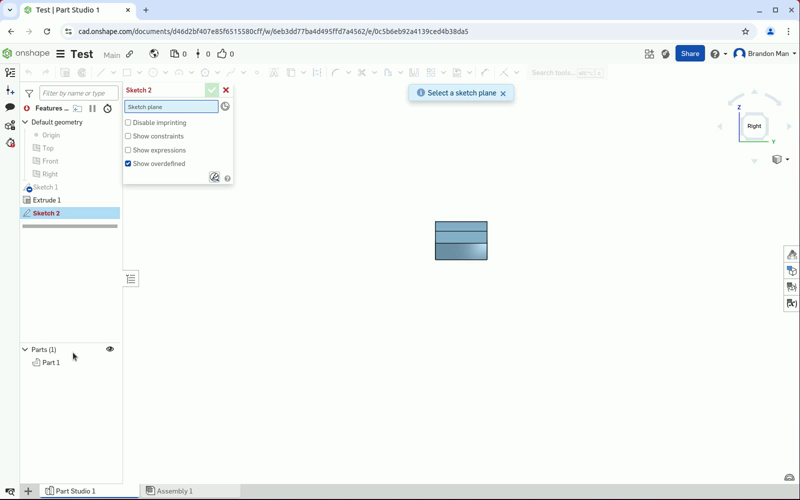
mouse_move(73, 176)
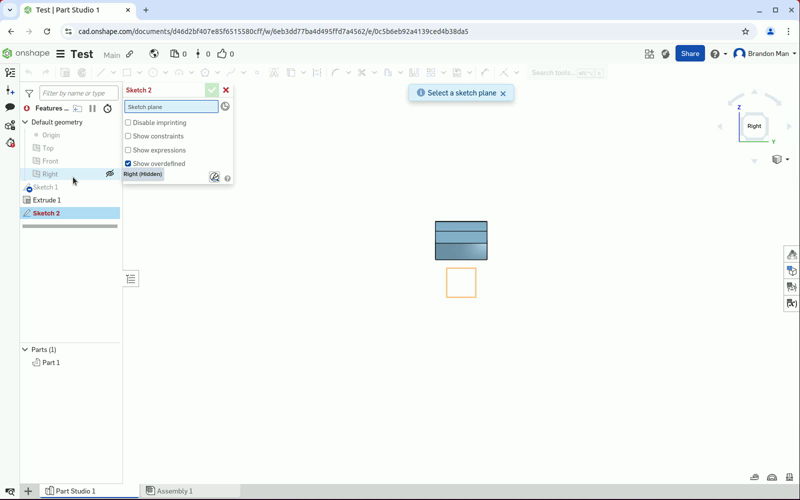
click(73, 176)
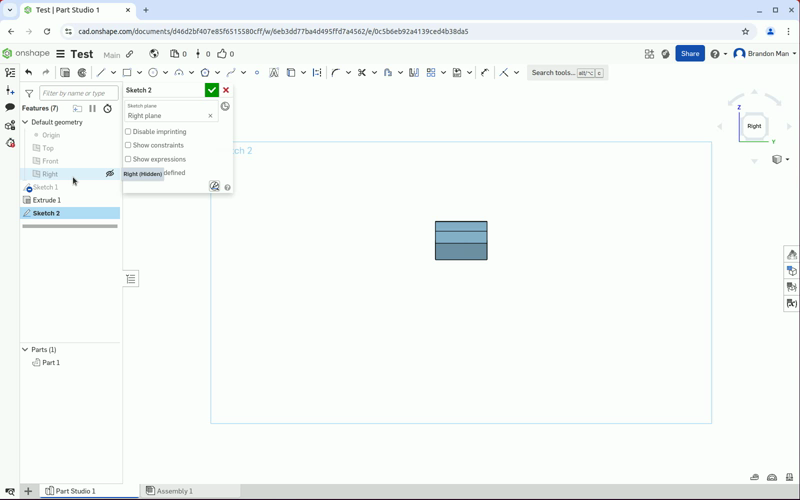
mouse_move(73, 352)
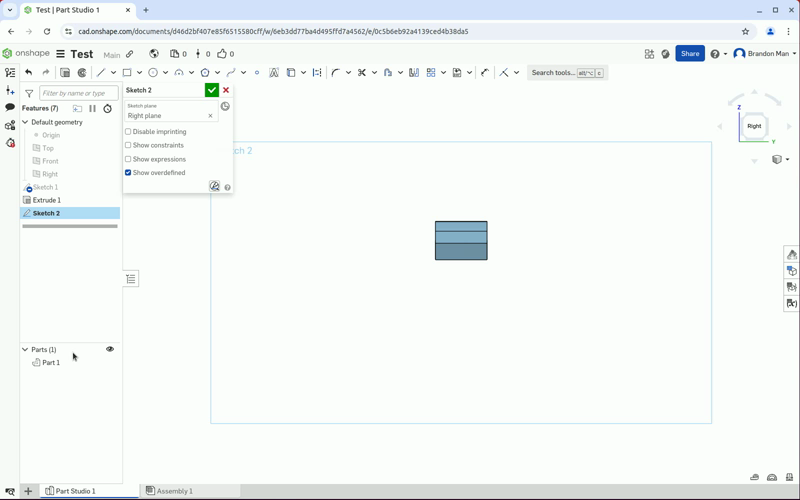
key(y)
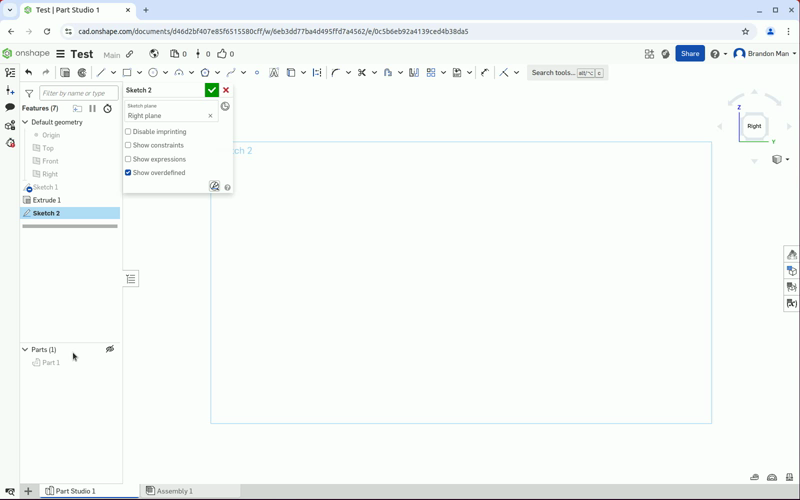
key(l)
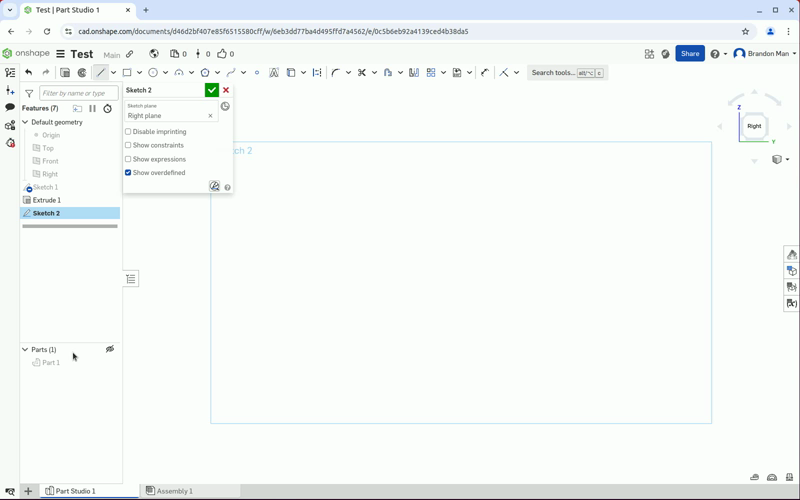
key_down(shift)
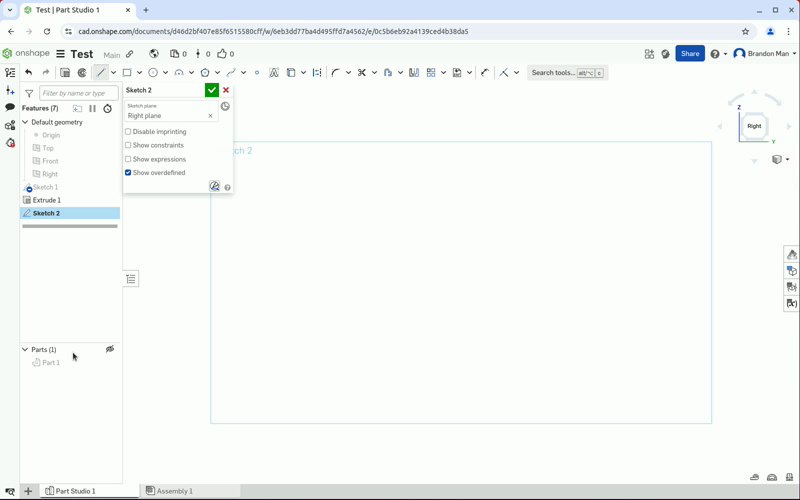
mouse_move(431, 282)
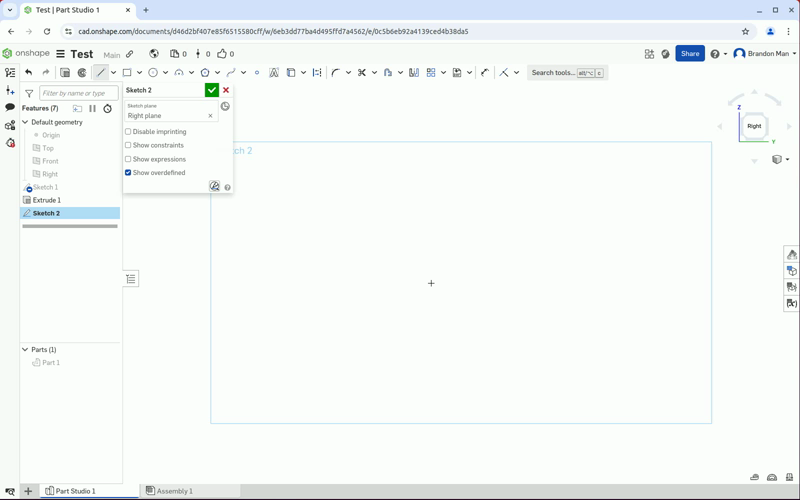
click(431, 282)
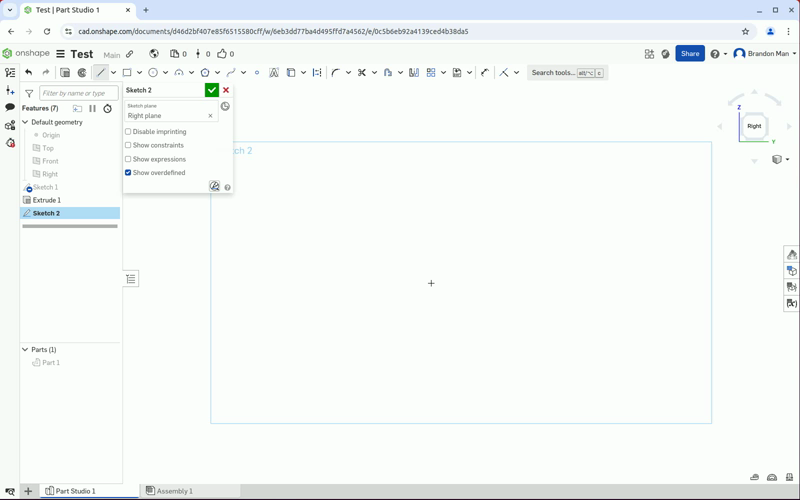
key_up(shift)
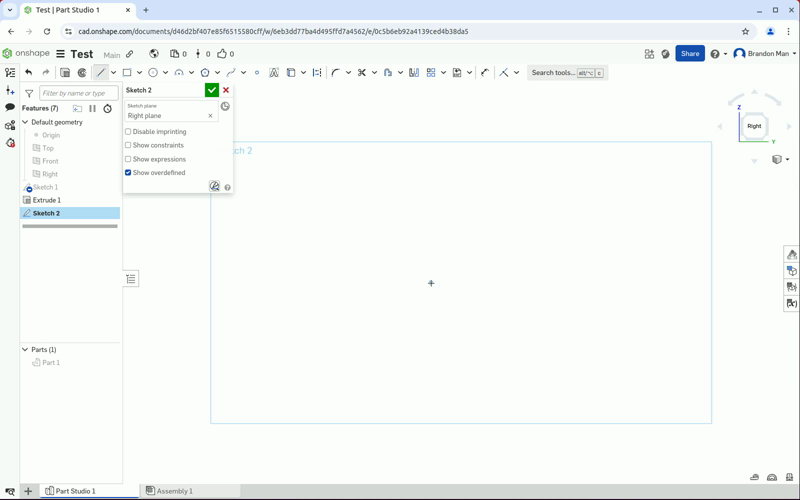
key_down(shift)
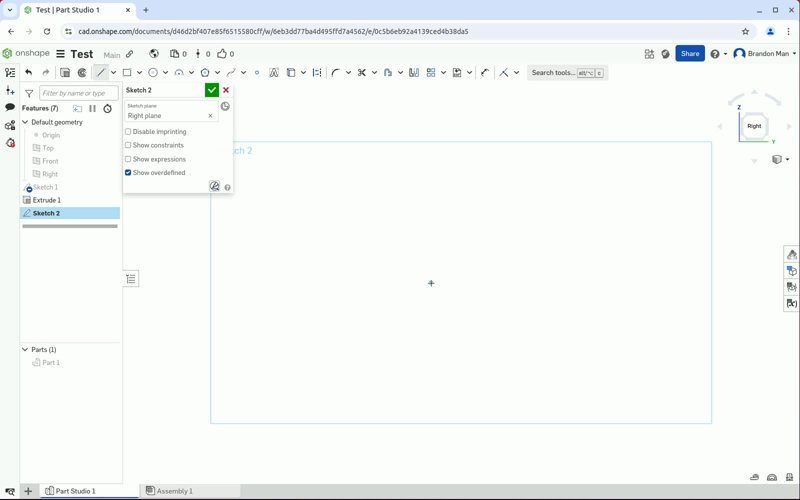
mouse_move(461, 282)
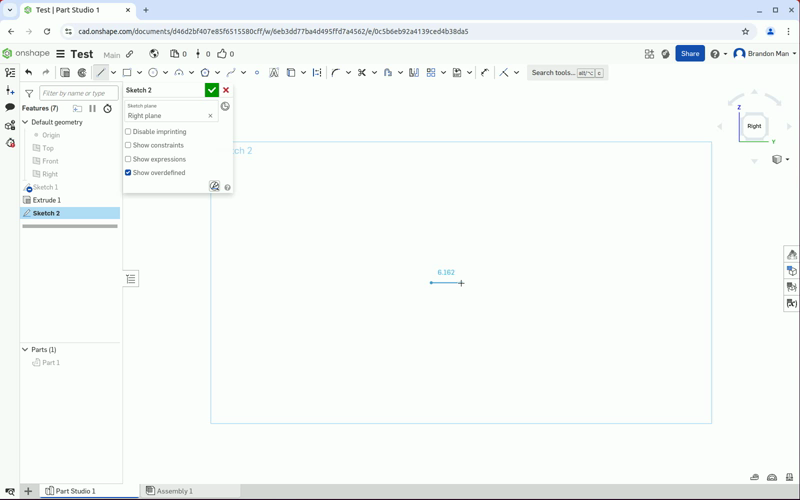
mouse_move(460, 282)
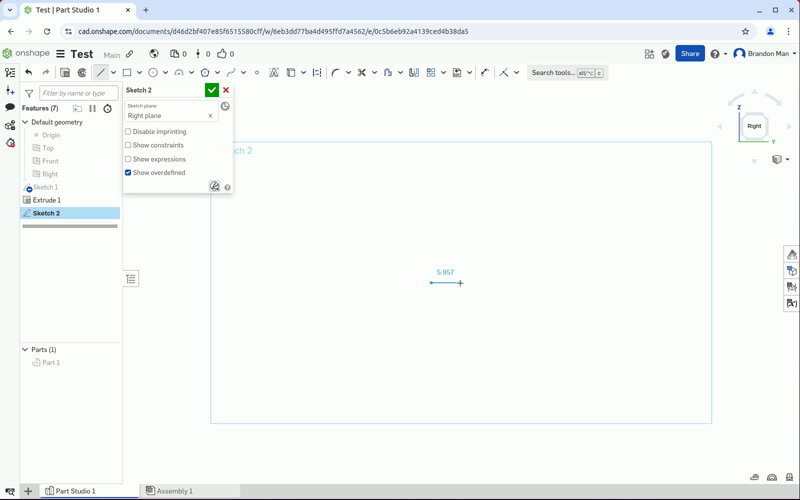
click(460, 282)
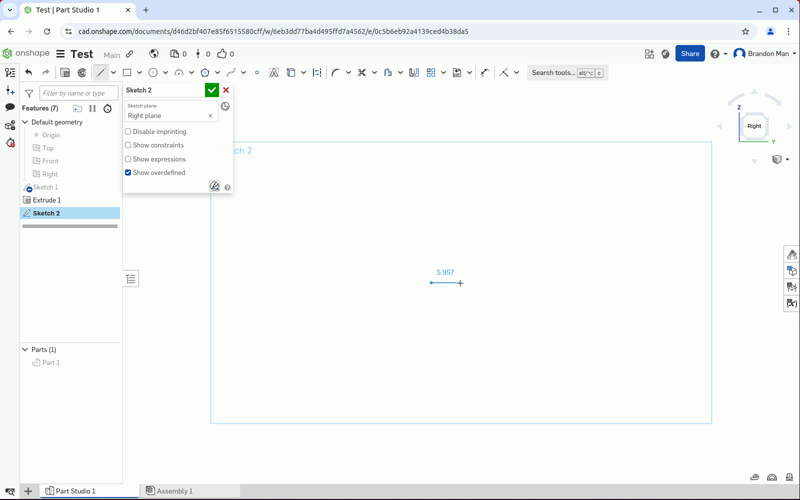
key_up(shift)
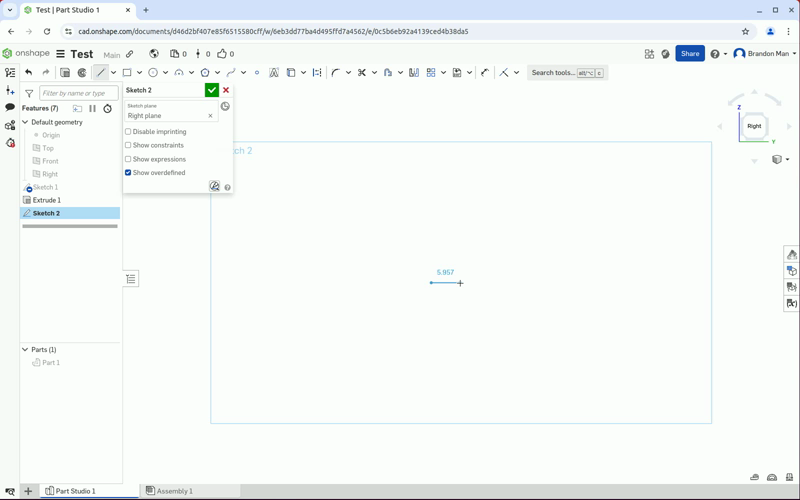
key_down(shift)
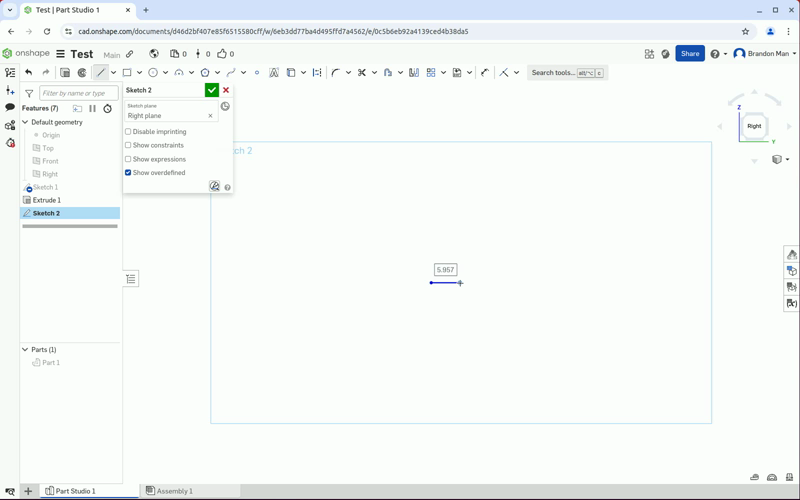
mouse_move(490, 282)
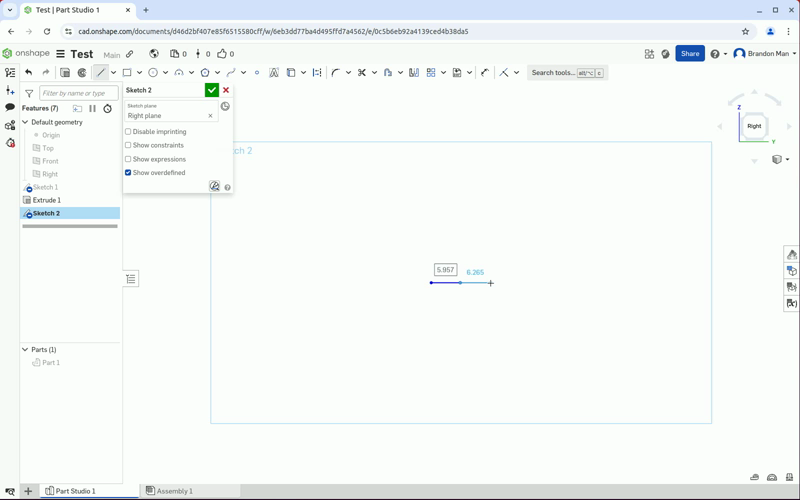
mouse_move(490, 282)
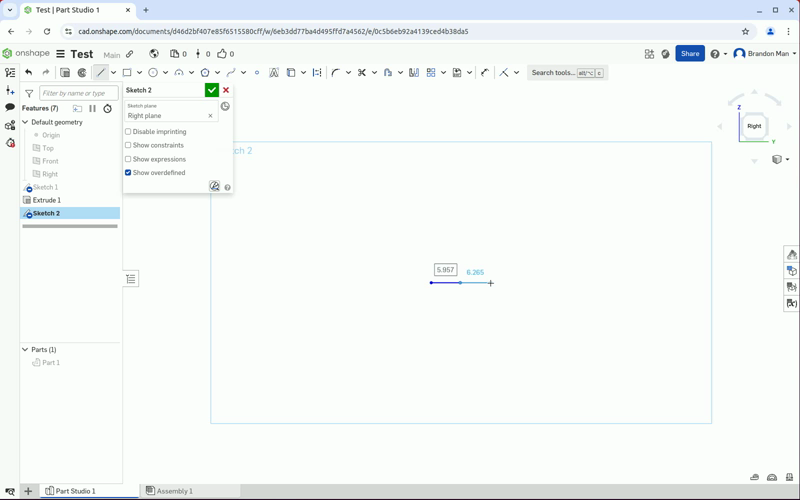
click(490, 282)
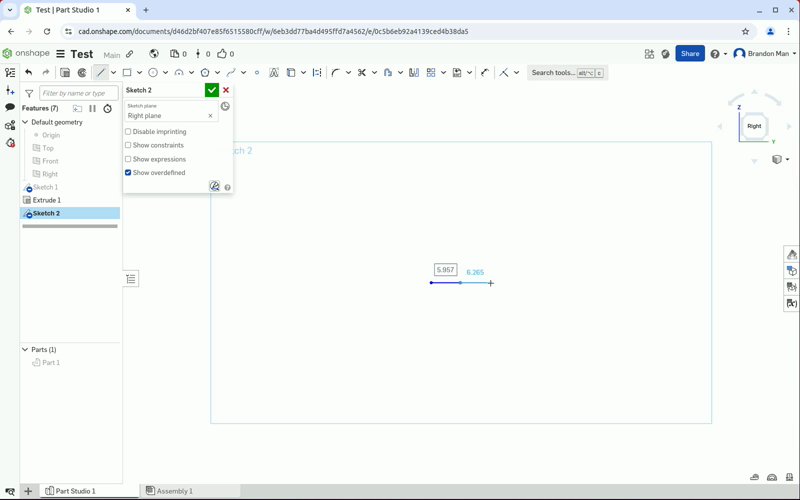
key_up(shift)
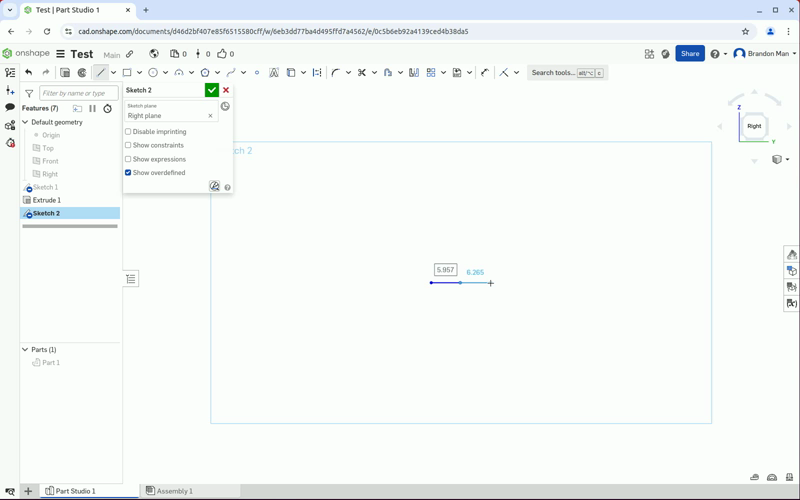
key_down(shift)
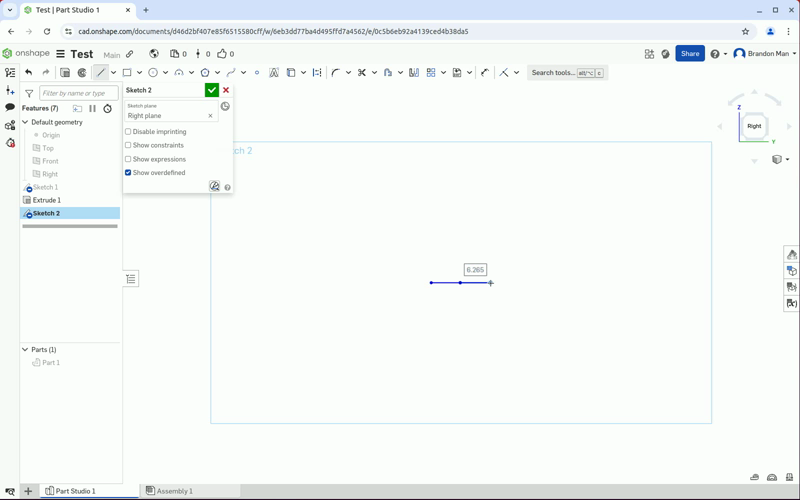
mouse_move(490, 172)
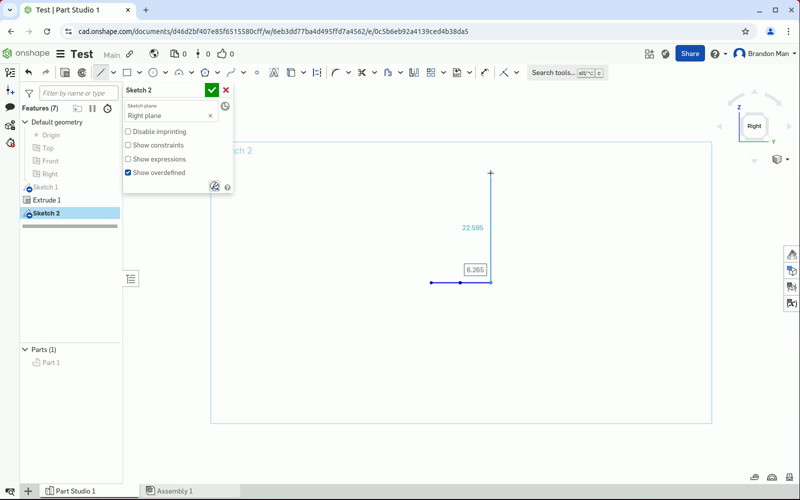
click(490, 172)
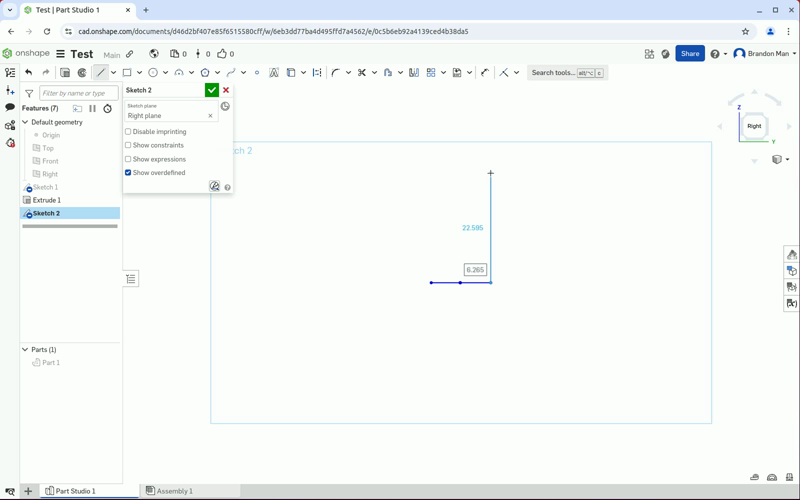
key_up(shift)
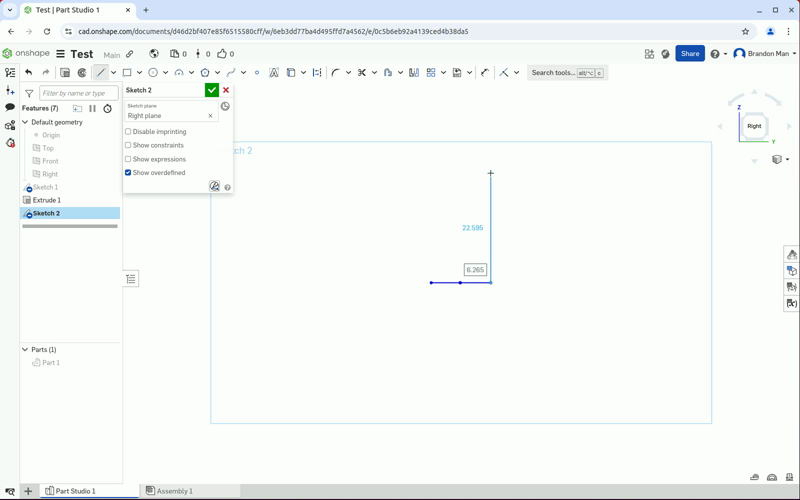
key_down(shift)
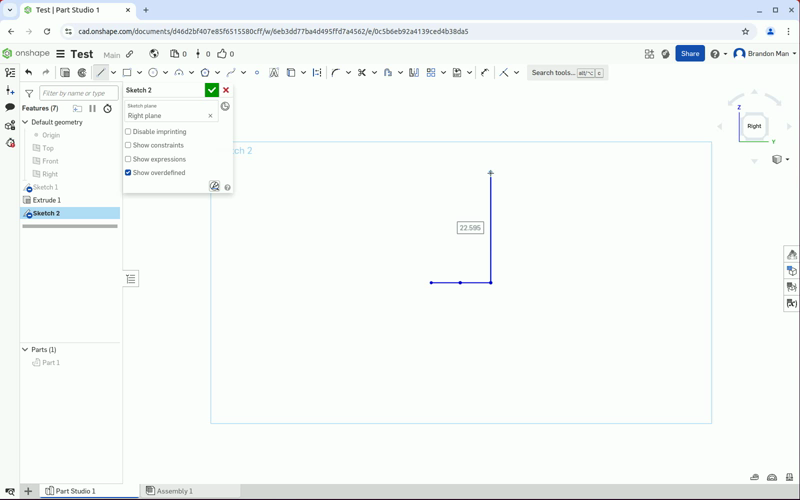
mouse_move(464, 271)
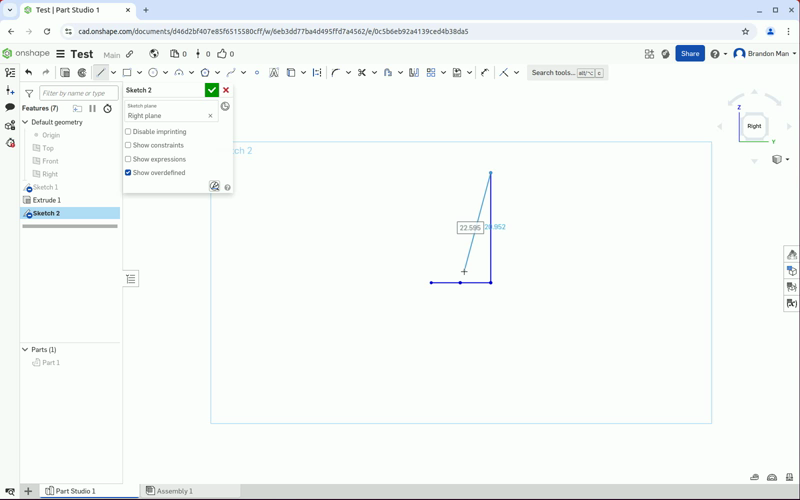
click(464, 271)
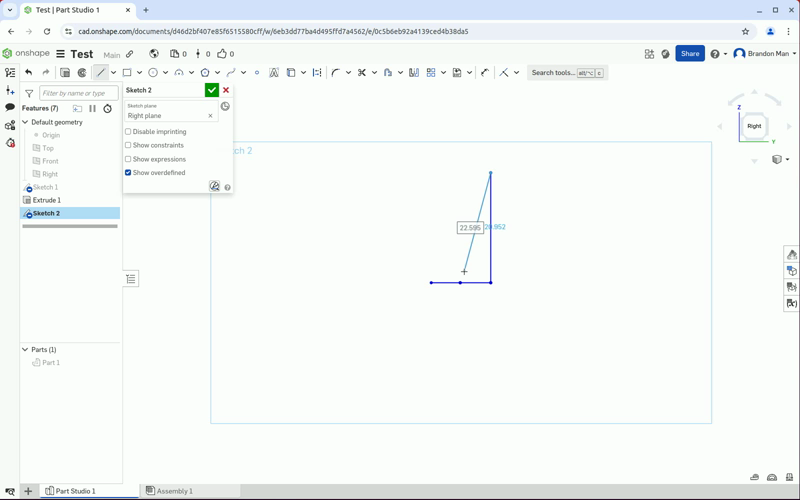
key_up(shift)
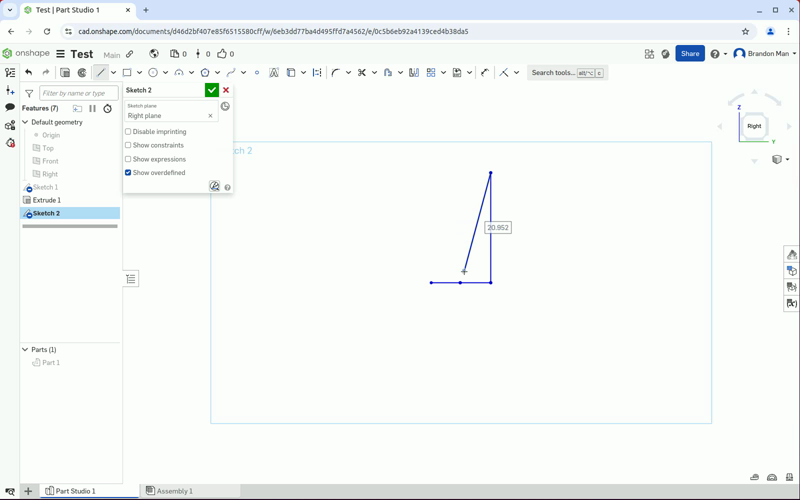
key_down(shift)
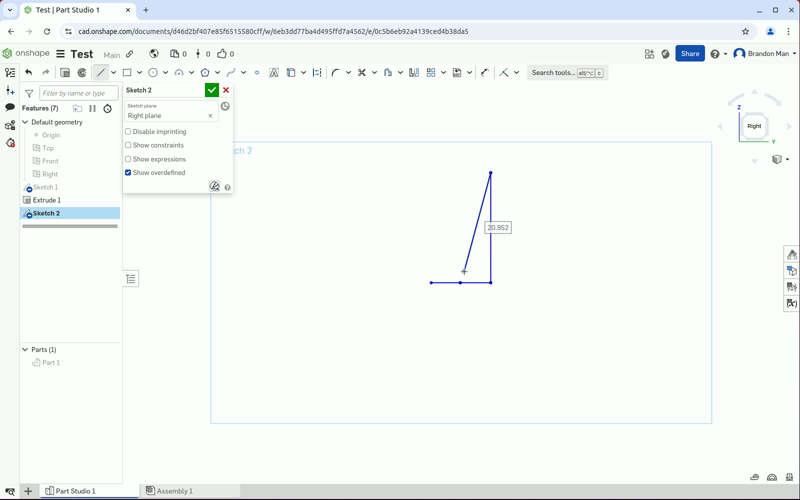
mouse_move(494, 271)
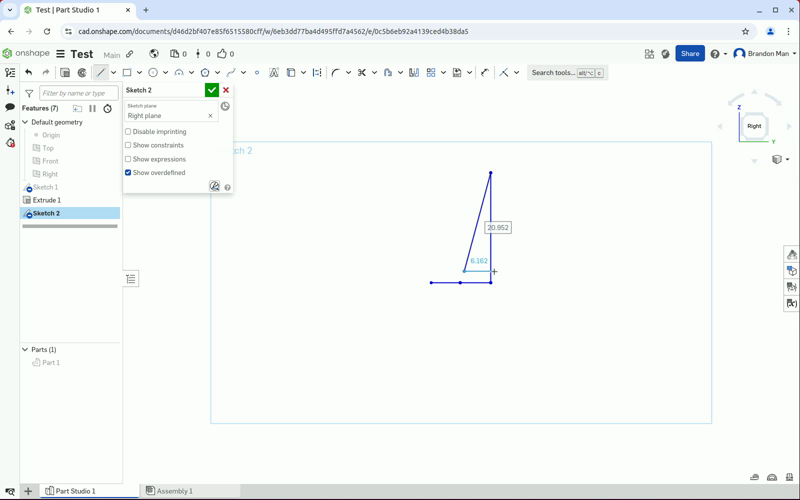
mouse_move(458, 271)
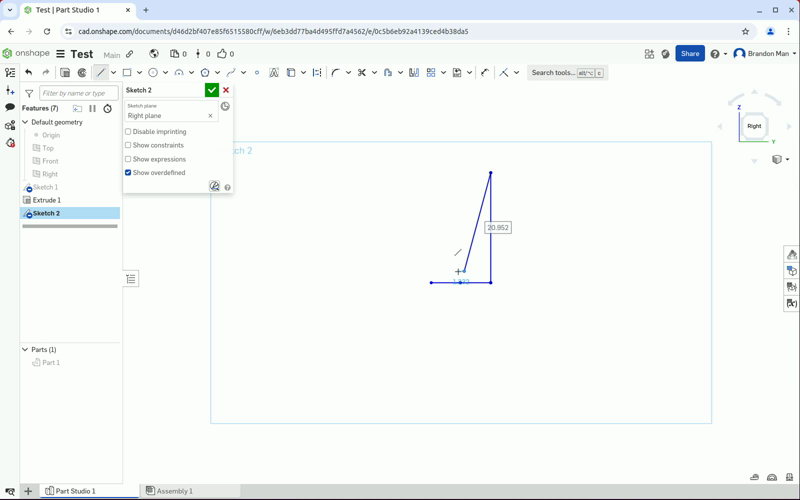
scroll(6)
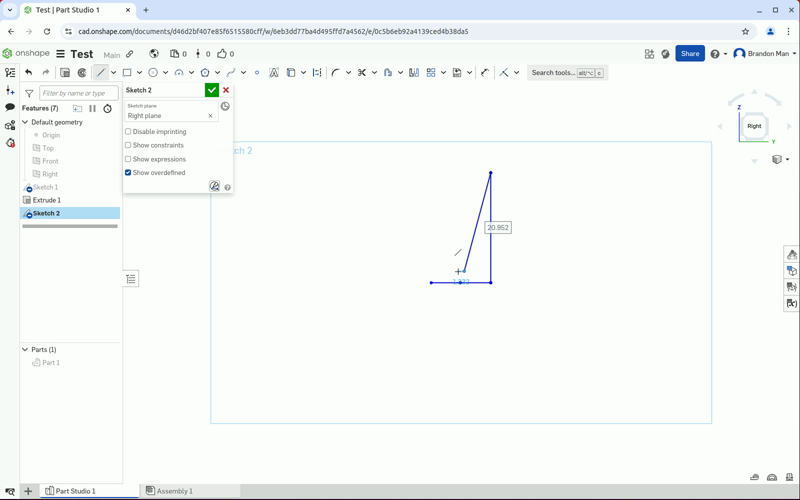
scroll(6)
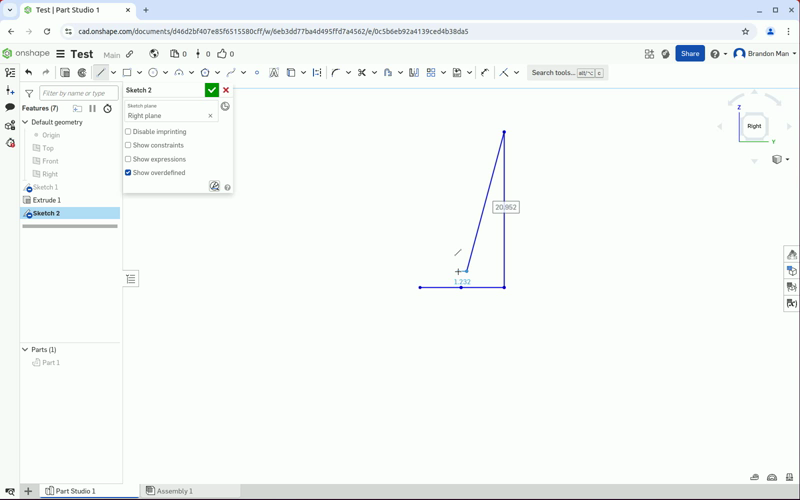
scroll(6)
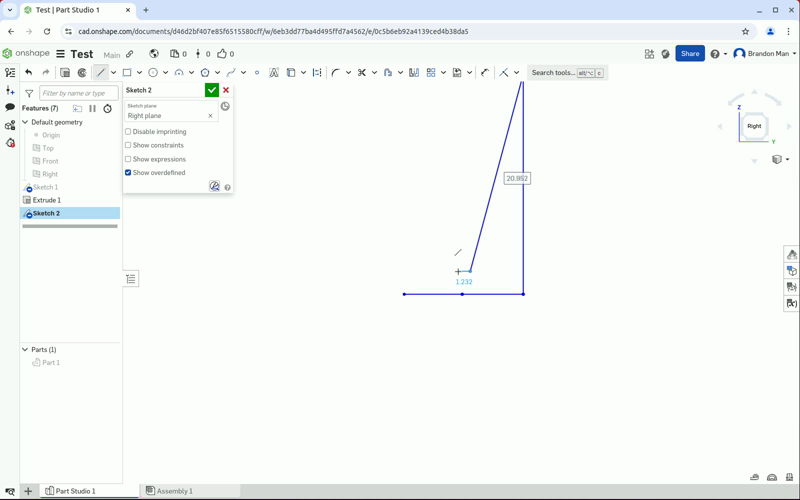
scroll(6)
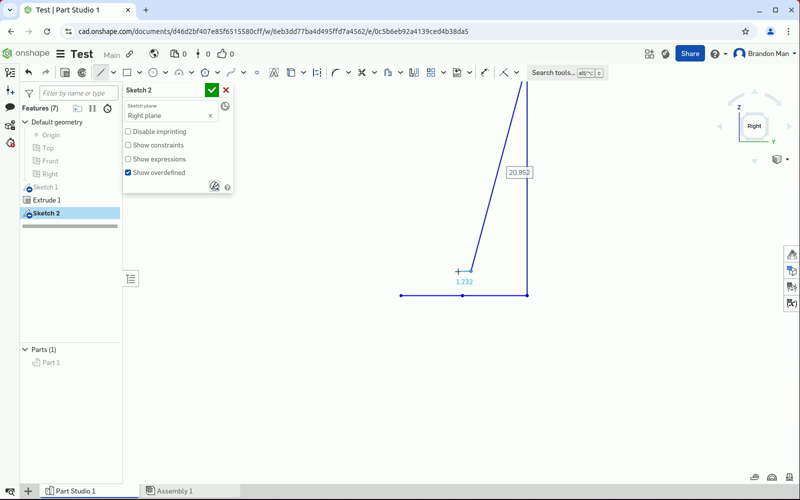
scroll(6)
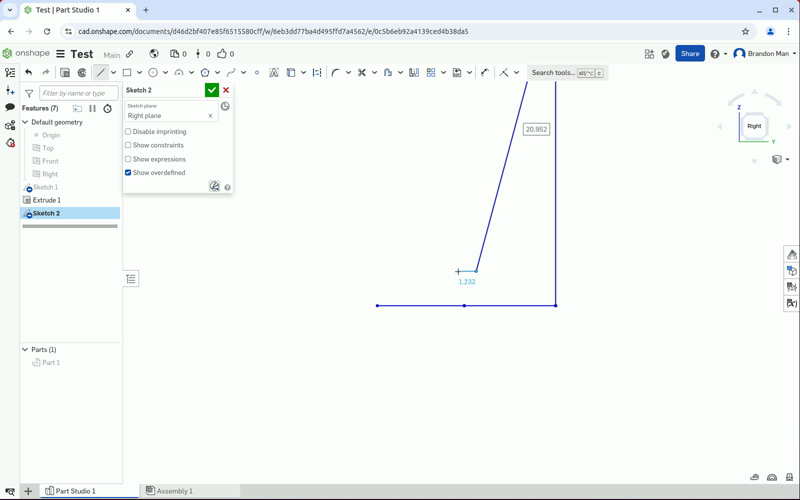
scroll(6)
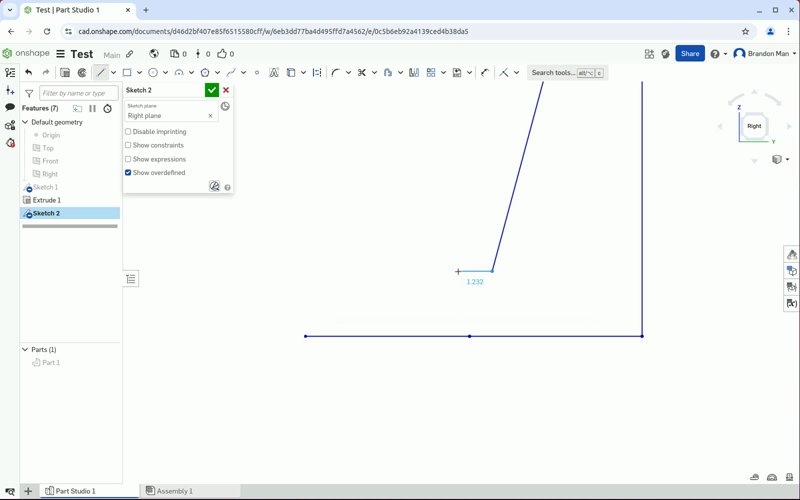
scroll(6)
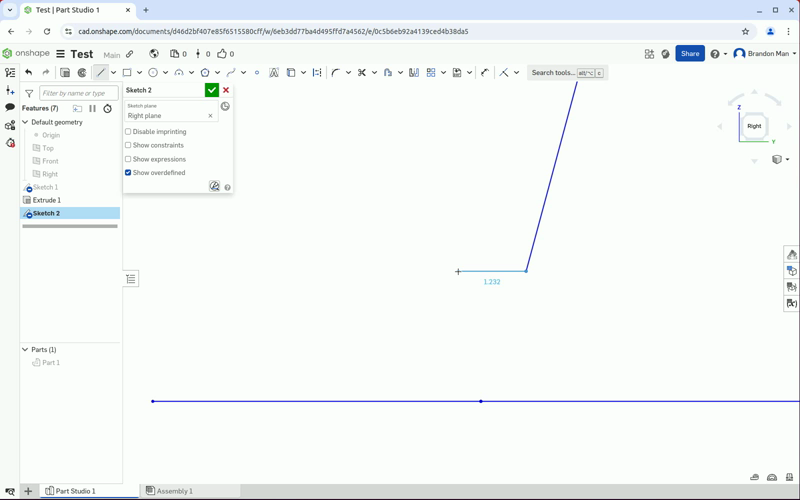
click(458, 271)
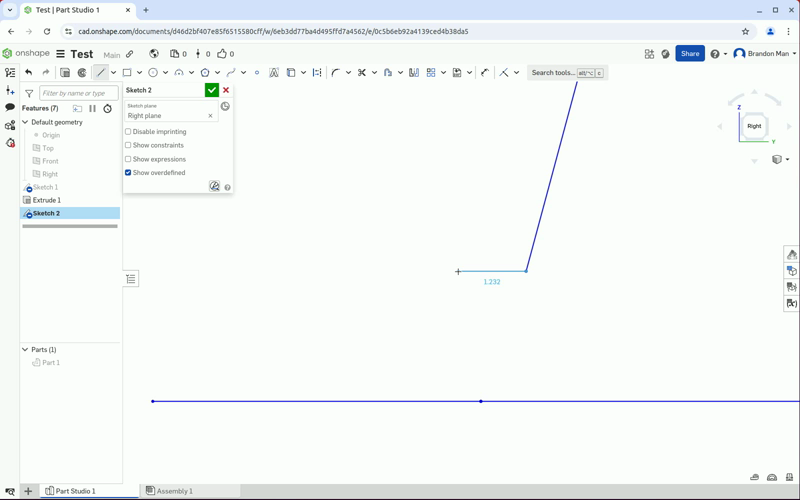
scroll(-6)
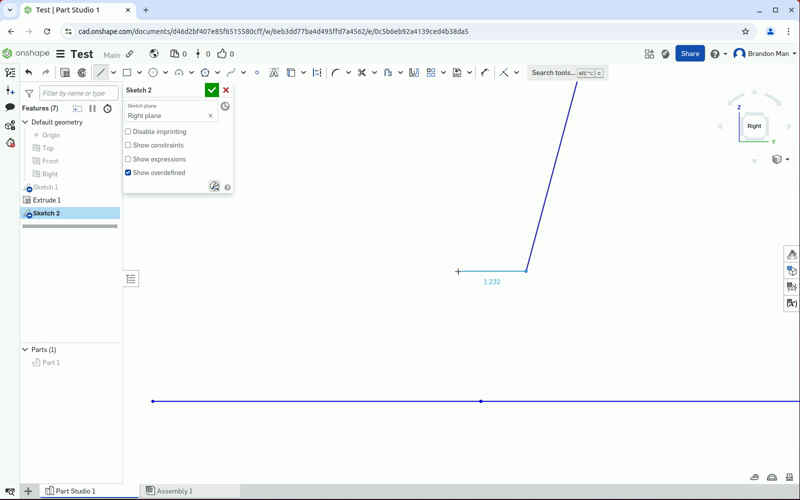
scroll(-6)
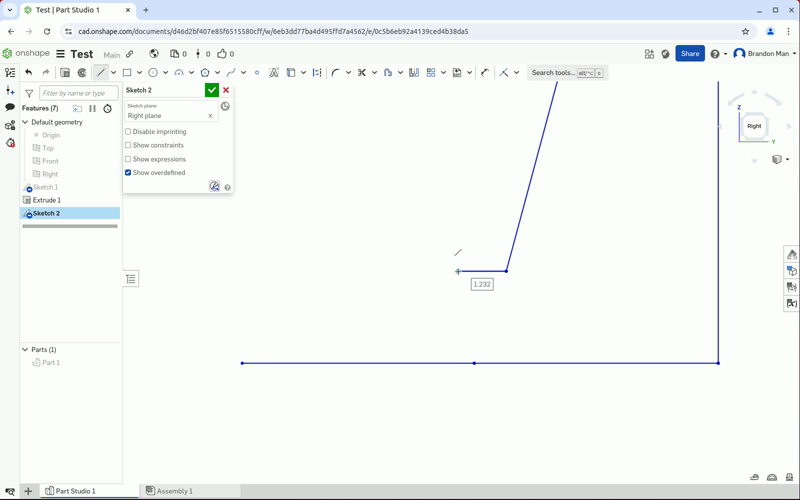
scroll(-6)
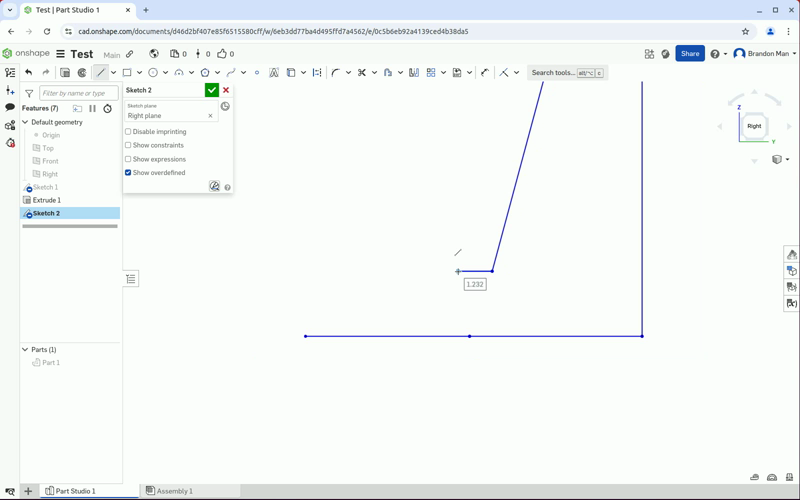
scroll(-6)
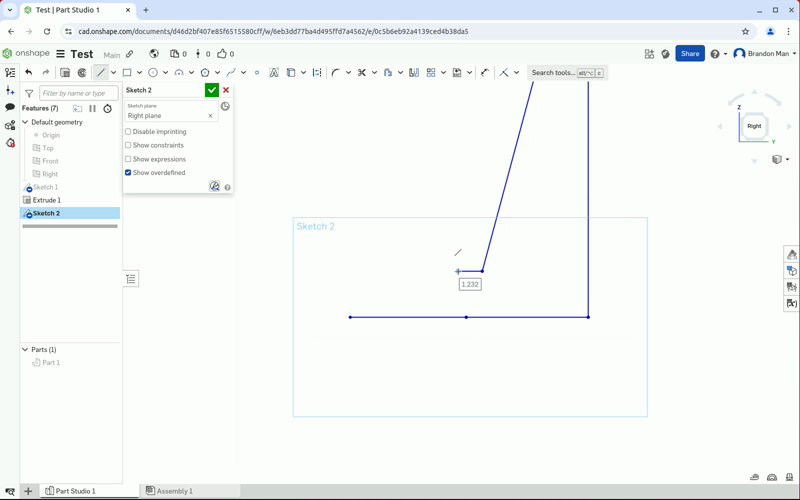
scroll(-6)
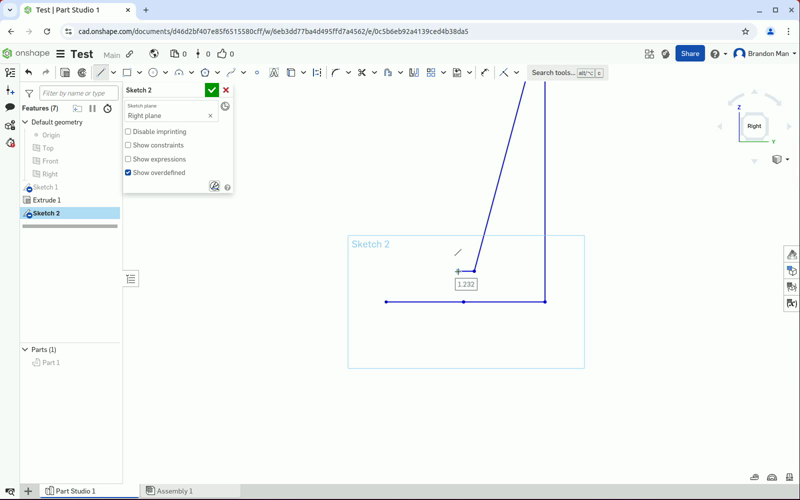
scroll(-6)
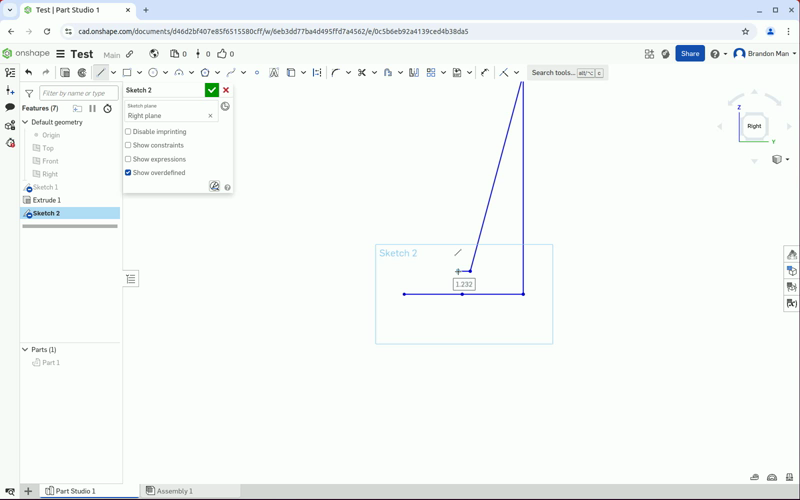
scroll(-6)
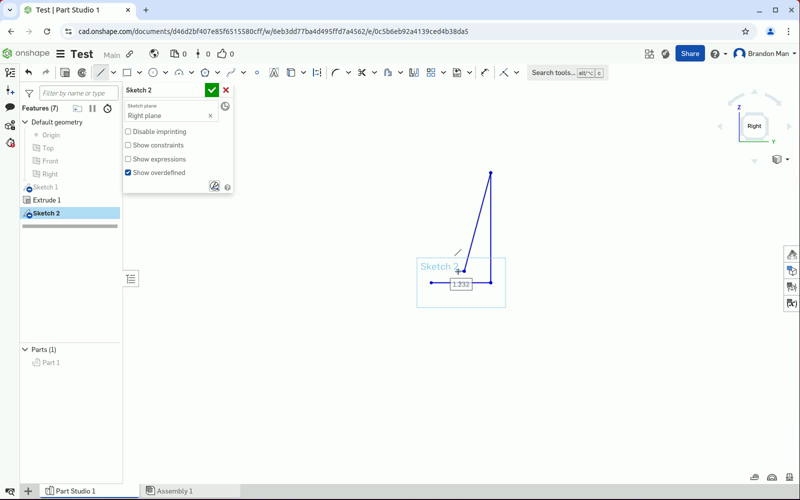
key_up(shift)
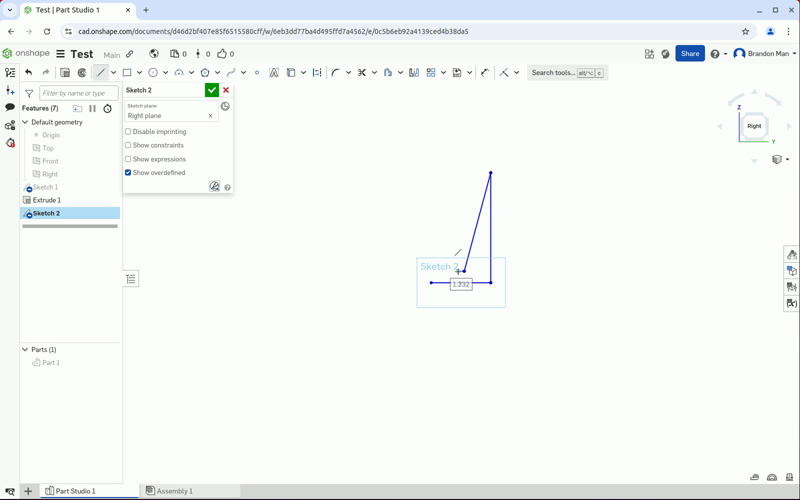
key_down(shift)
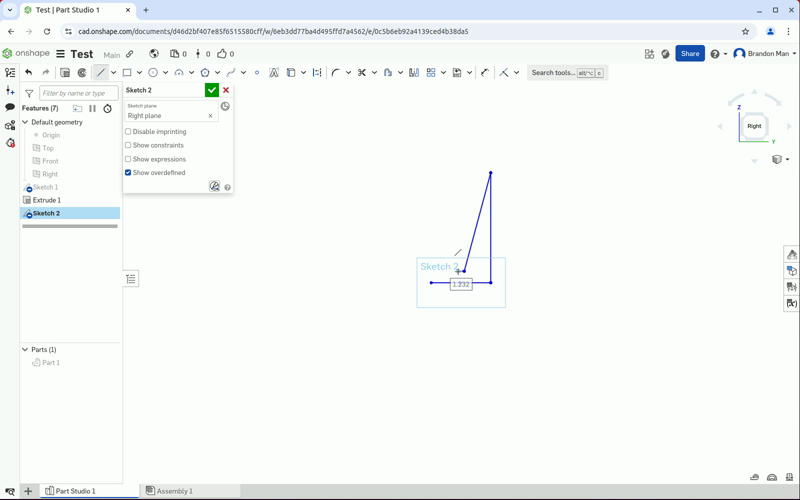
mouse_move(431, 172)
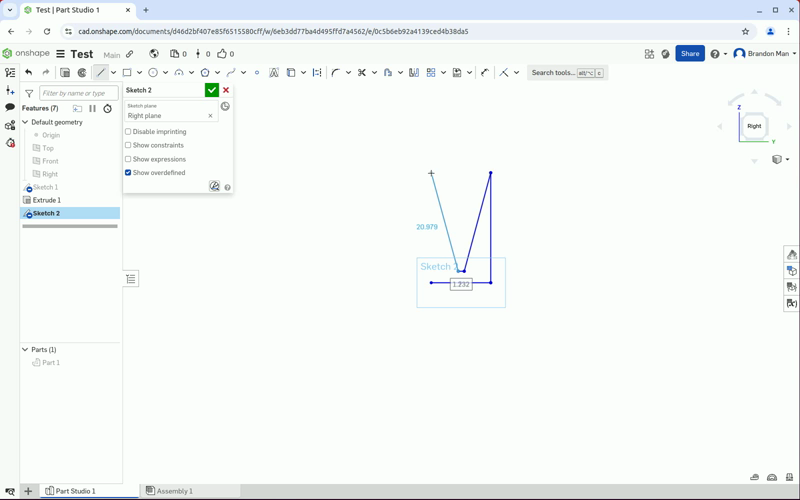
click(431, 172)
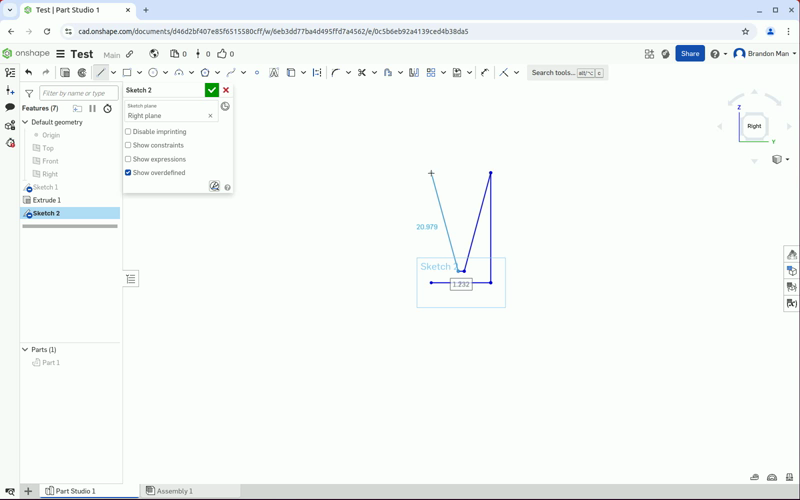
key_up(shift)
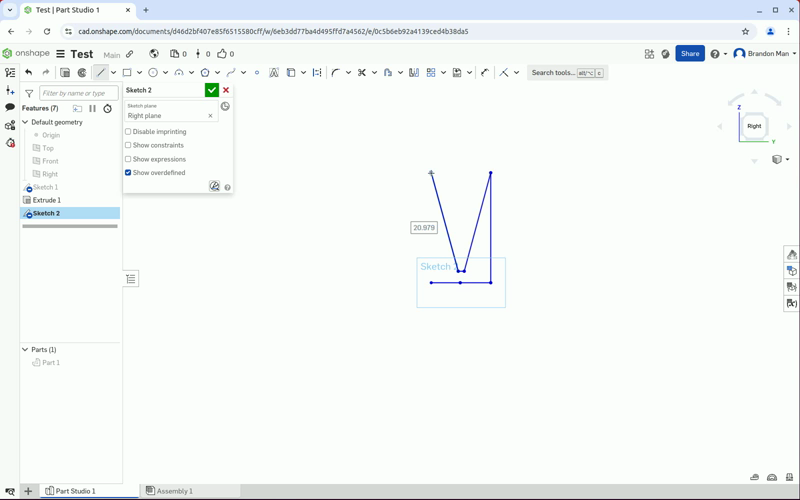
key_down(shift)
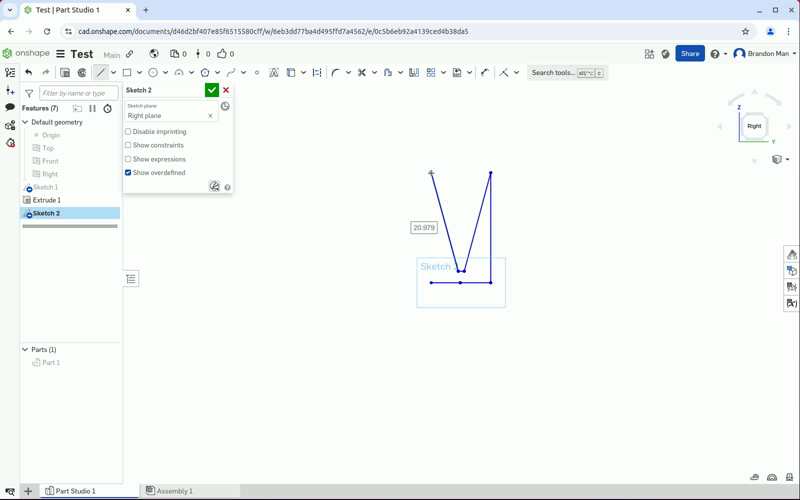
mouse_move(431, 282)
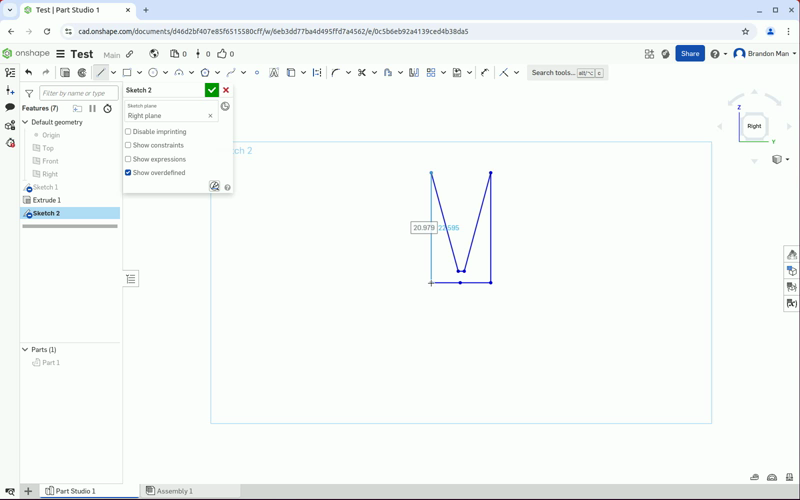
key_up(shift)
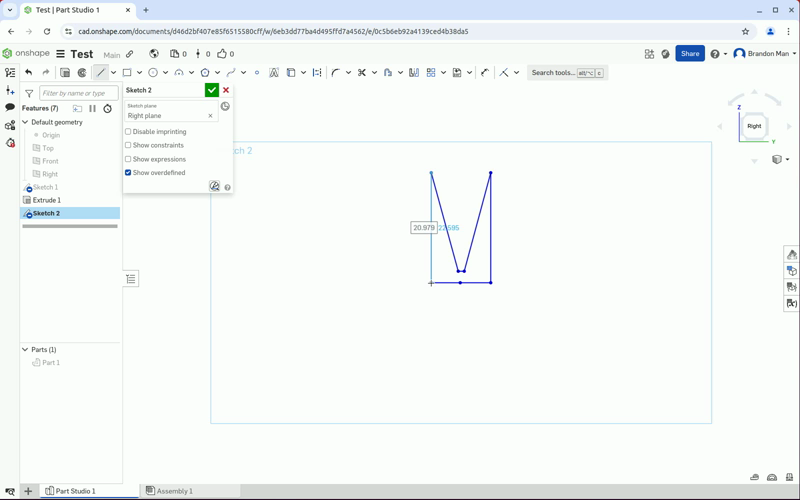
click(431, 282)
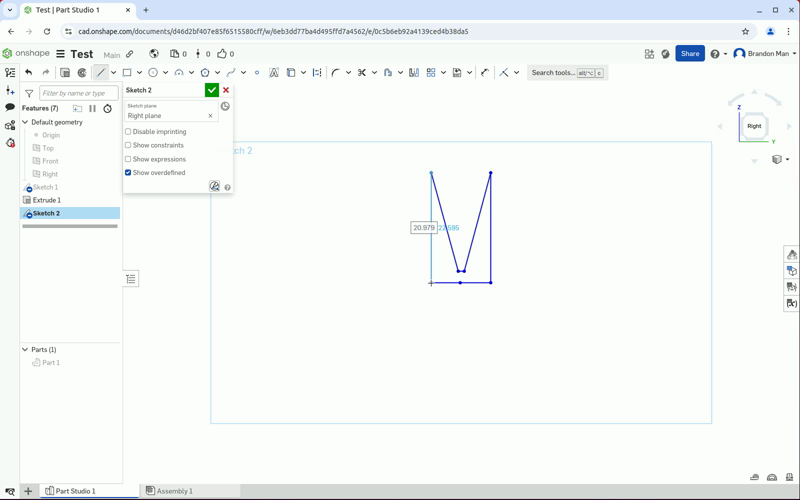
key(esc)
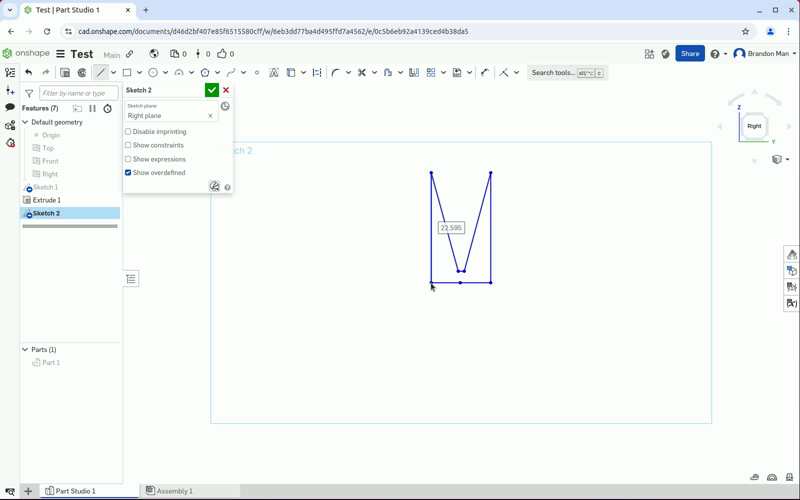
mouse_move(477, 235)
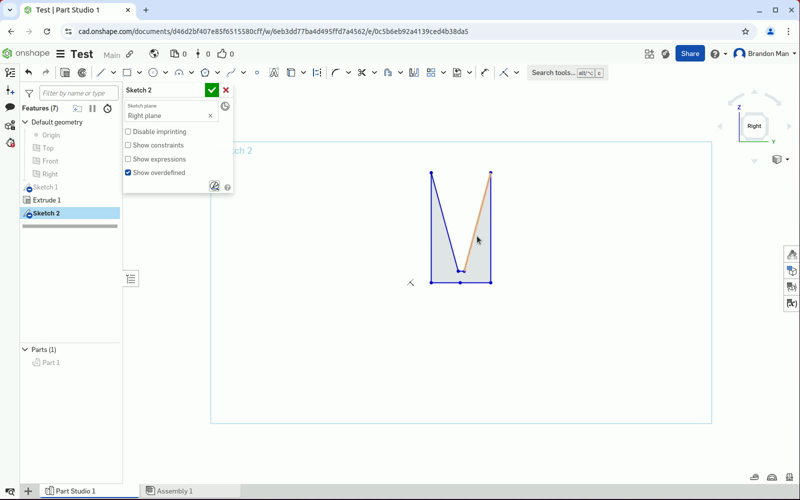
click(477, 235)
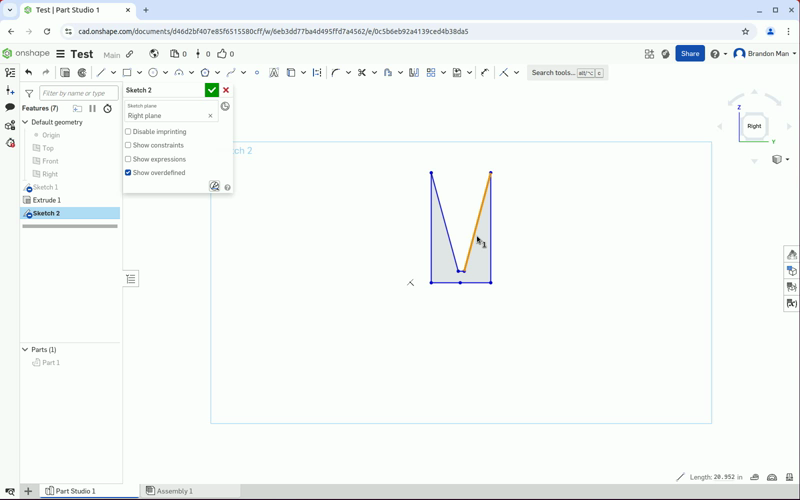
mouse_move(73, 352)
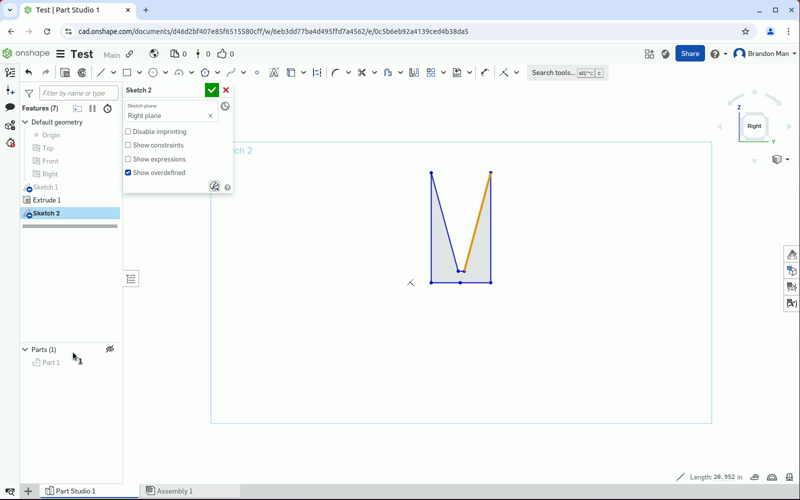
key(shift+y)
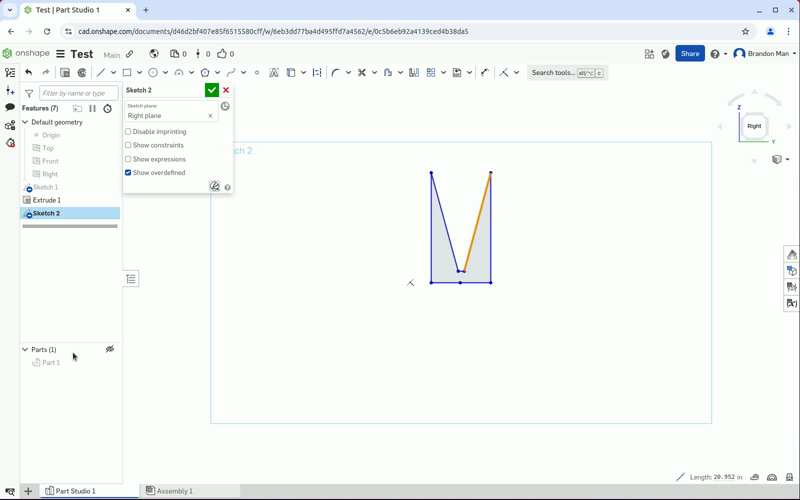
key(shift+e)
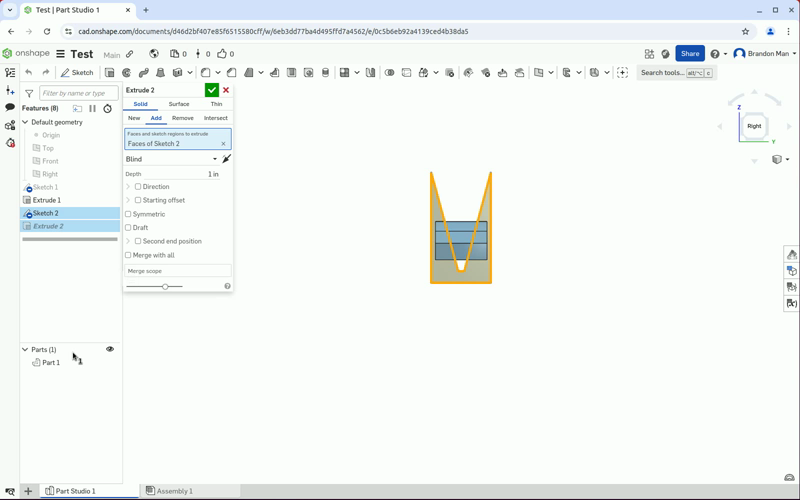
mouse_move(143, 106)
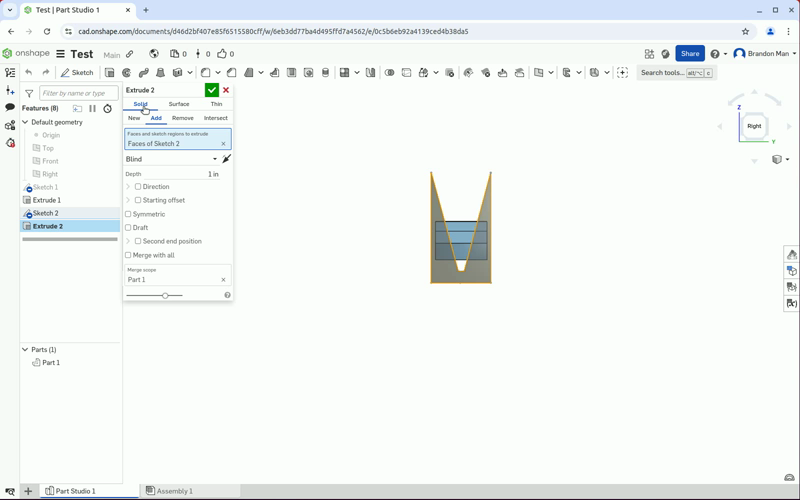
click(143, 106)
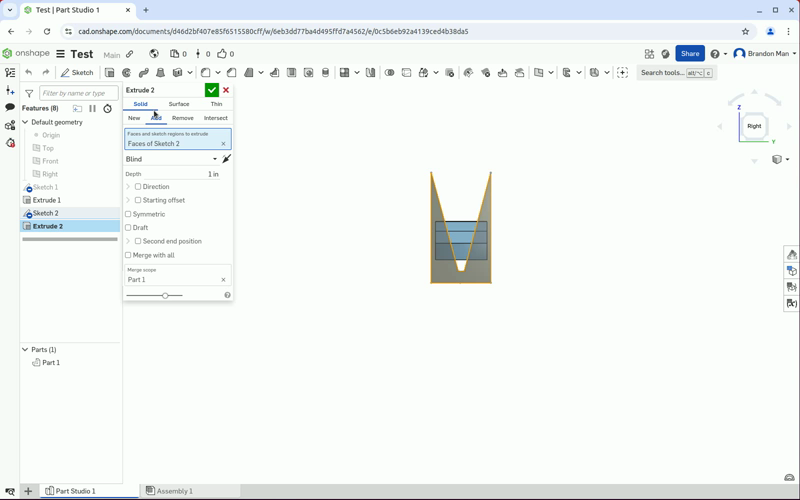
mouse_move(186, 120)
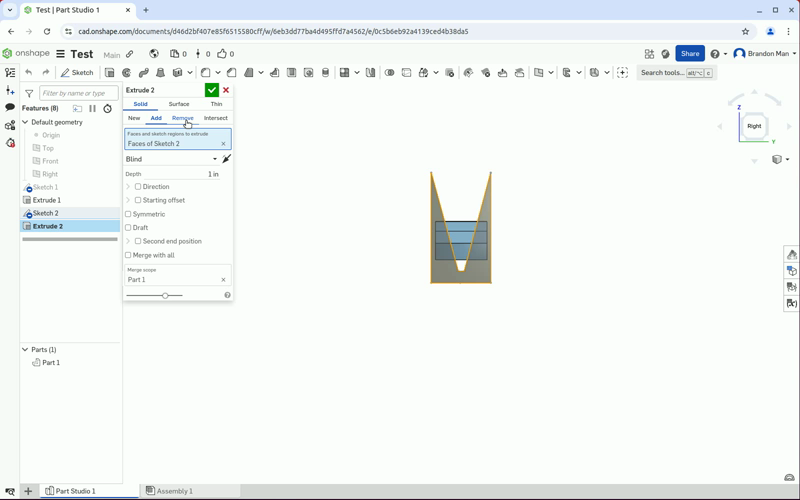
click(186, 120)
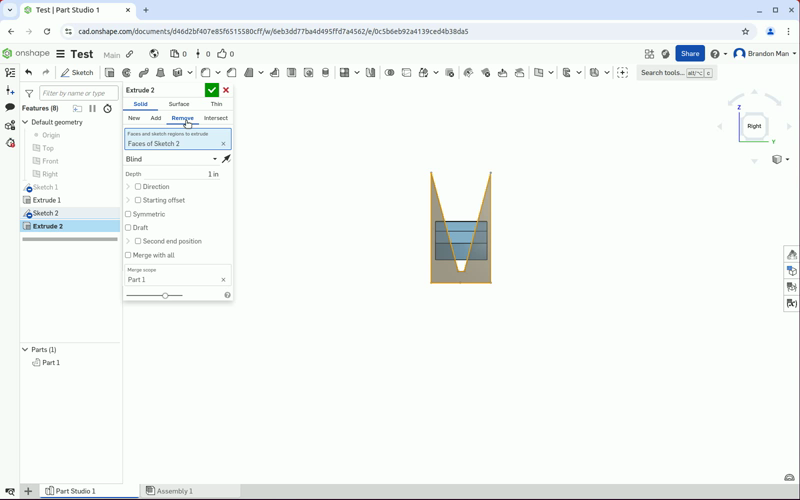
key(tab, 4)
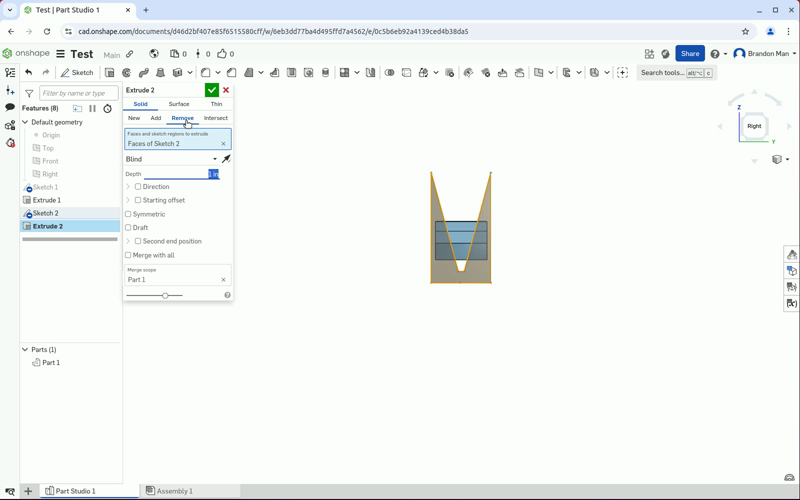
text(61.622)
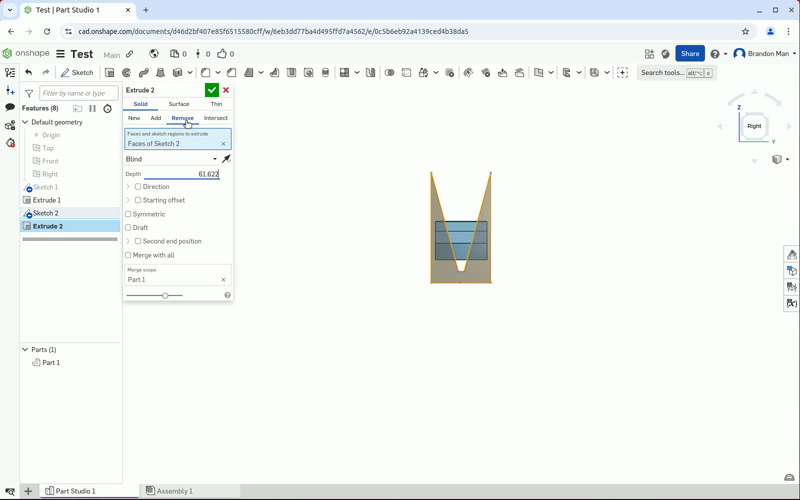
key(tab, 3)
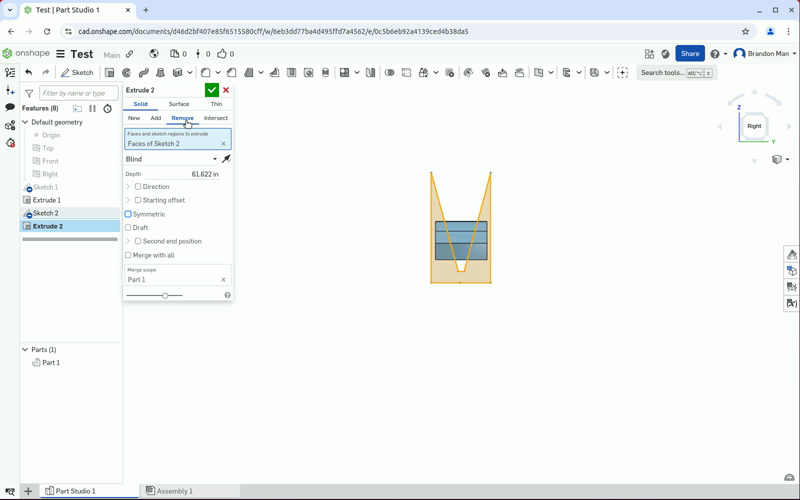
key(space)
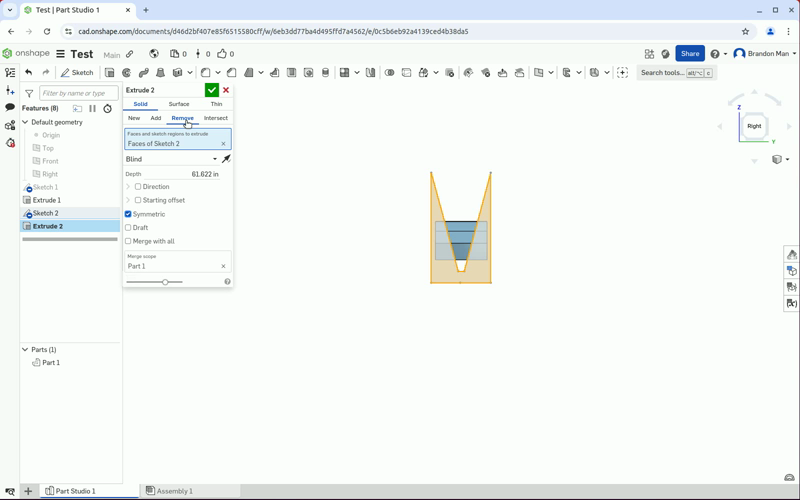
key(tab, 2)
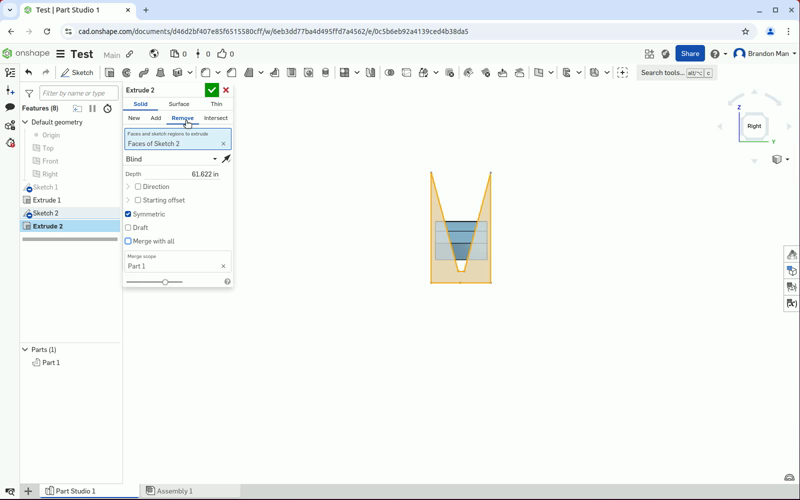
key(space)
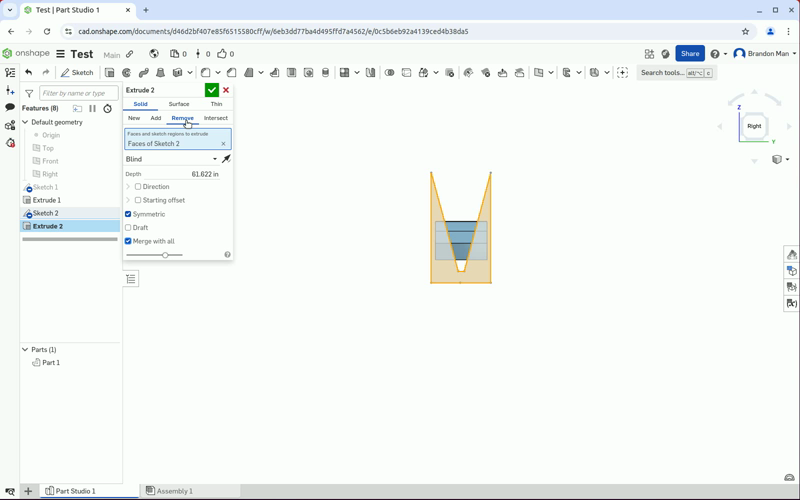
key(enter)
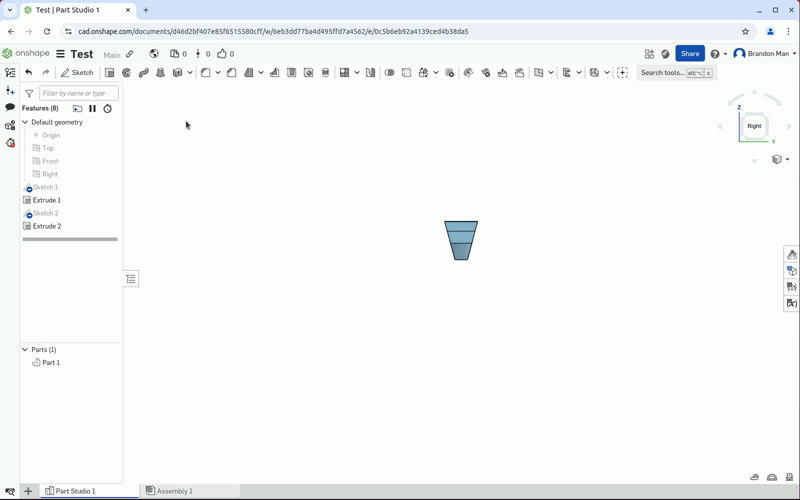
key(shift+h)
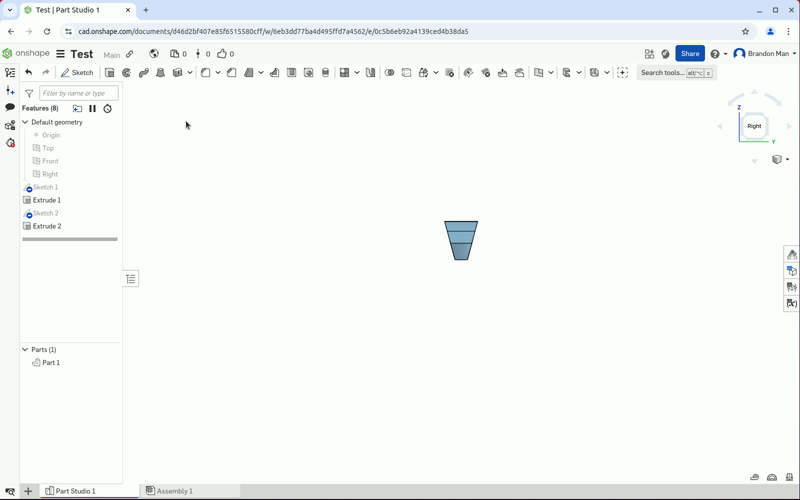
key(shift+h)
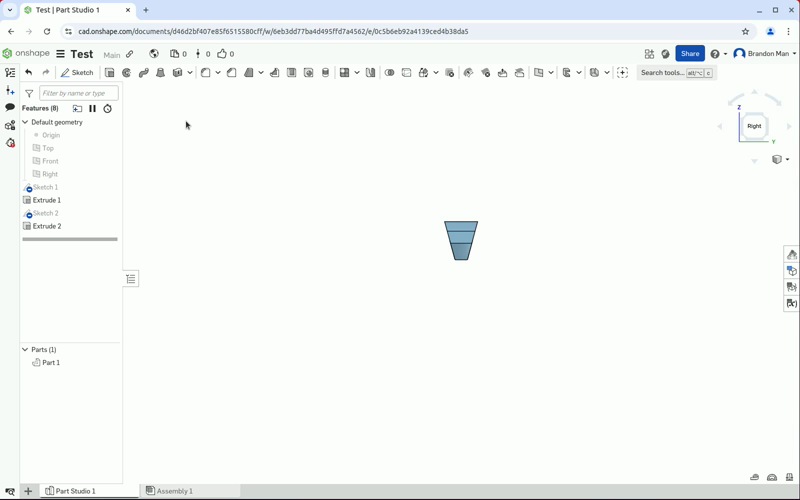
mouse_move(73, 189)
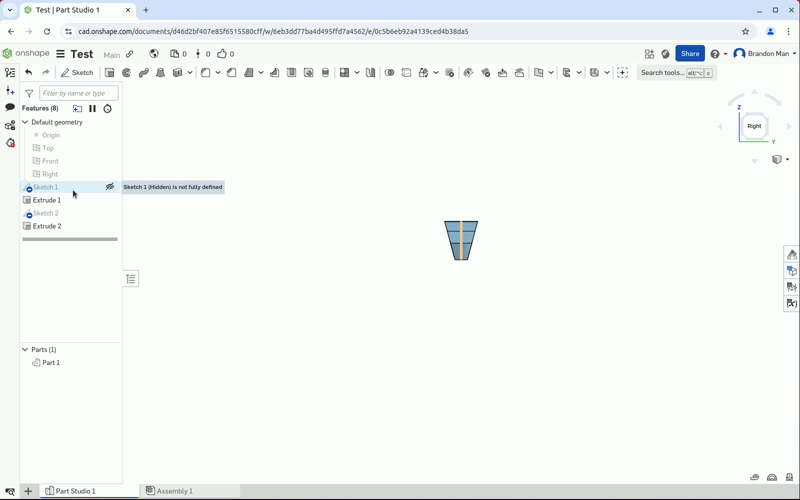
click(73, 189)
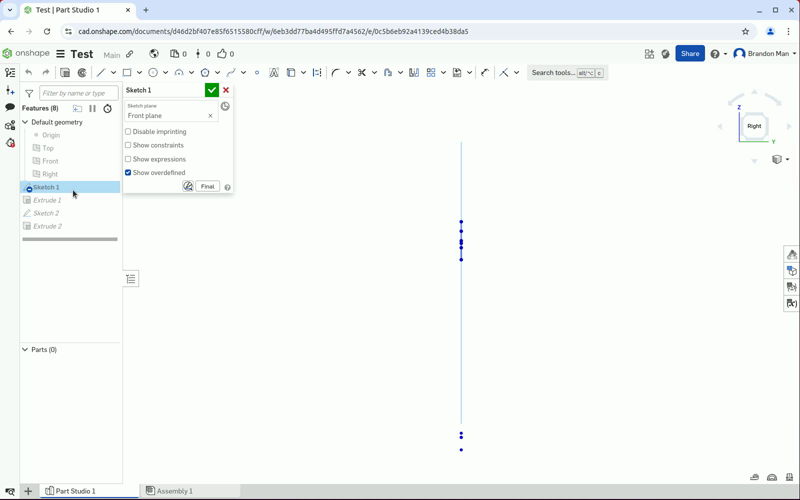
mouse_move(229, 92)
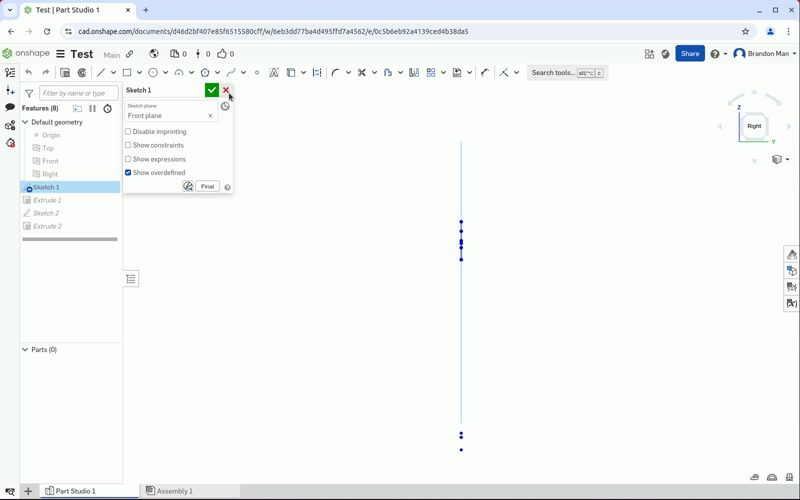
click(229, 92)
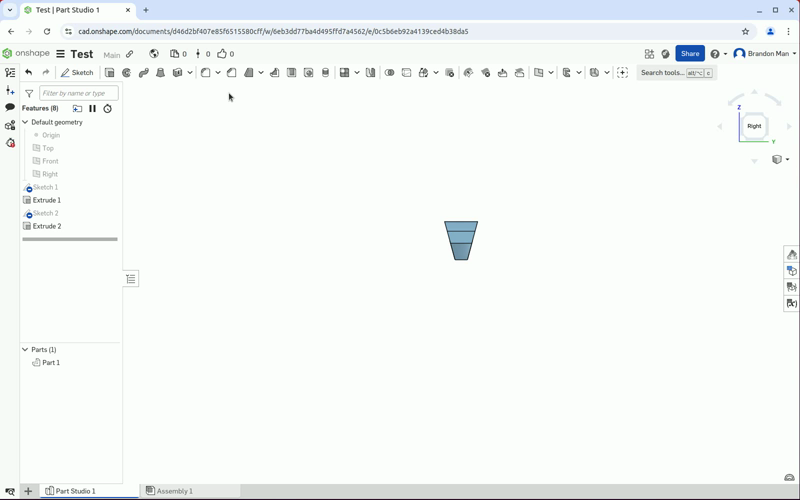
mouse_move(73, 352)
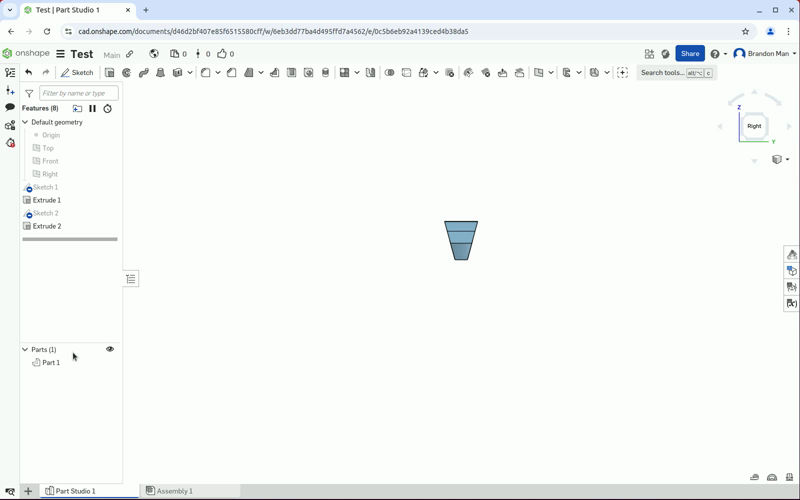
key(y)
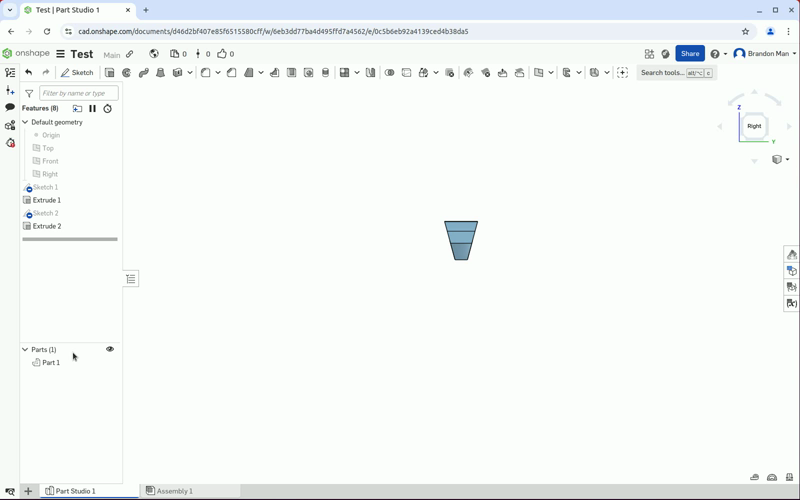
key(shift+p)
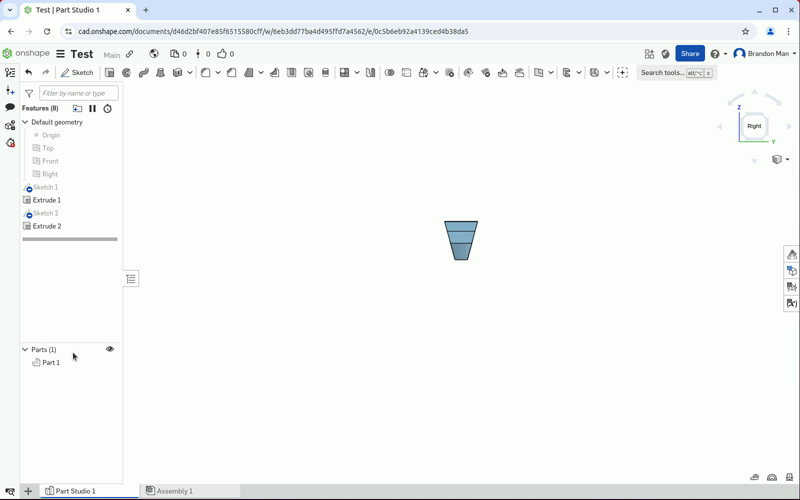
key(space)
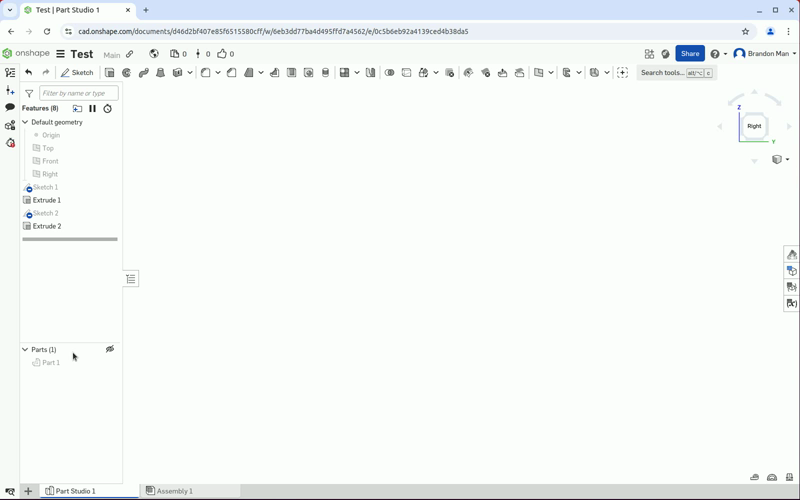
key_down(shift)
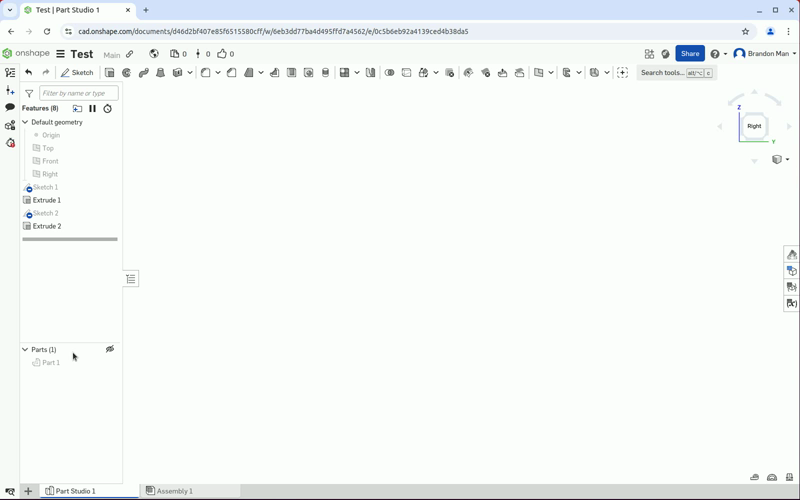
key(right)
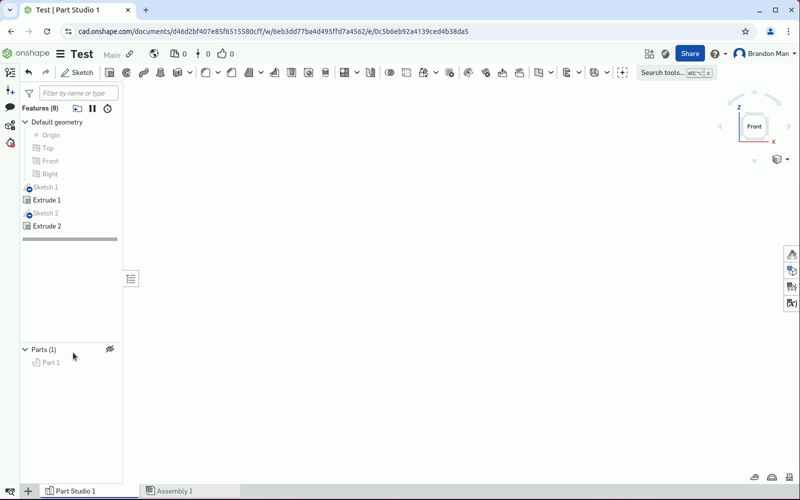
key_up(shift)
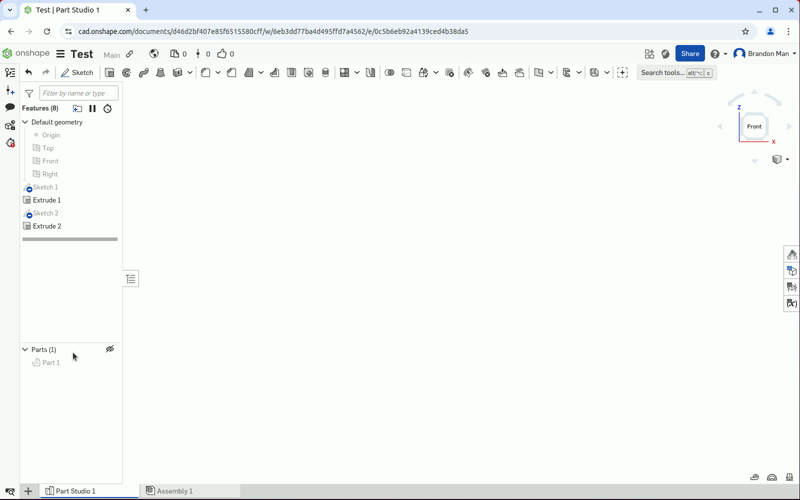
mouse_move(73, 352)
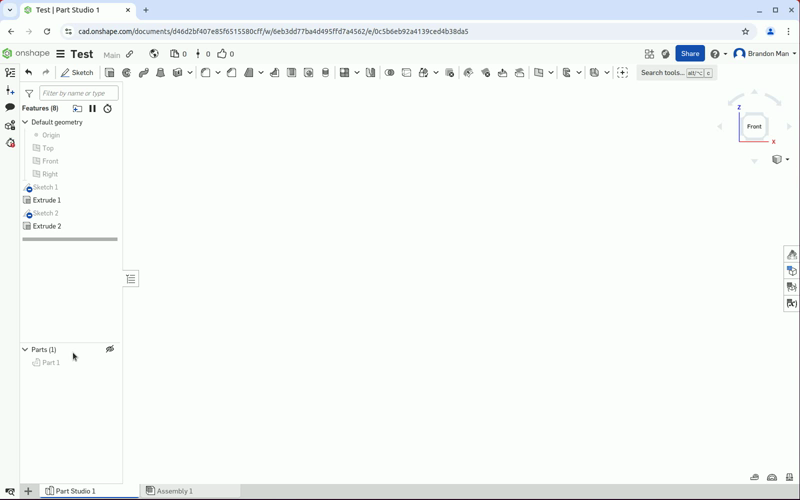
key(shift+y)
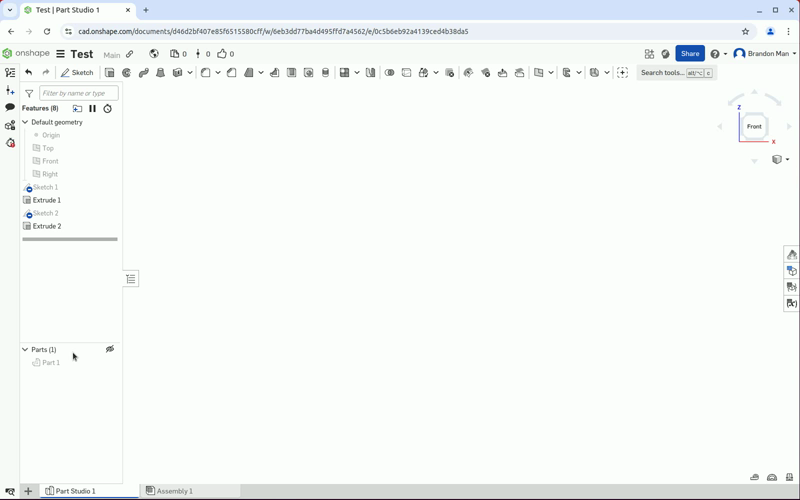
key(shift+s)
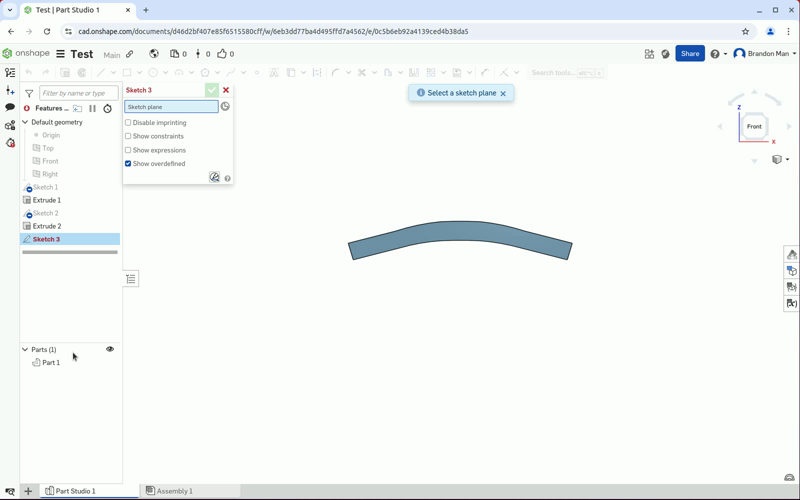
mouse_move(73, 163)
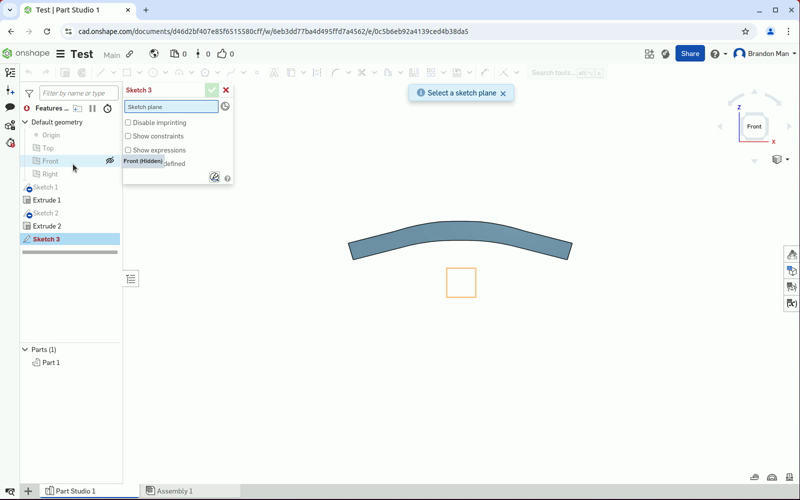
click(73, 163)
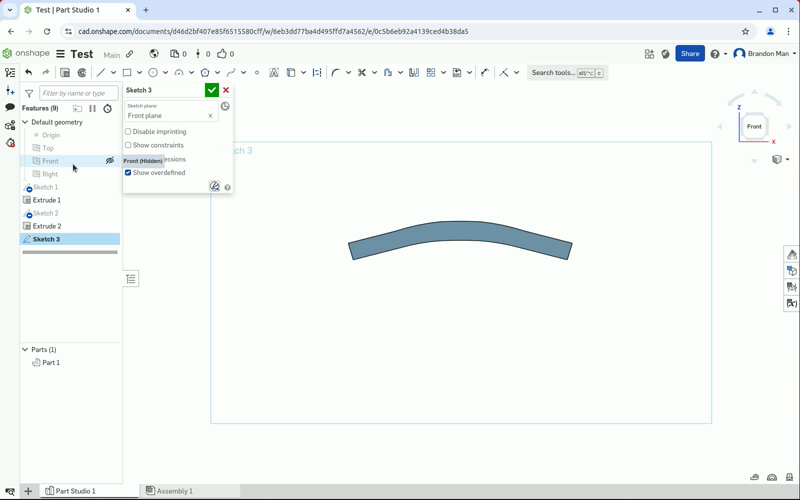
mouse_move(73, 352)
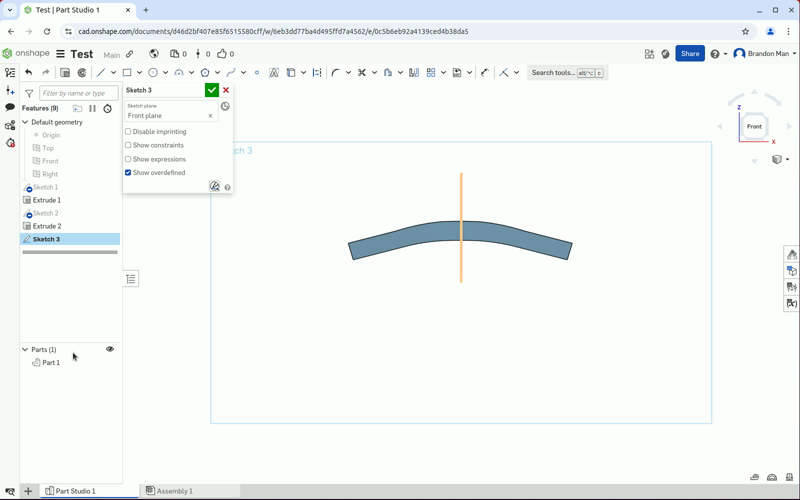
key(y)
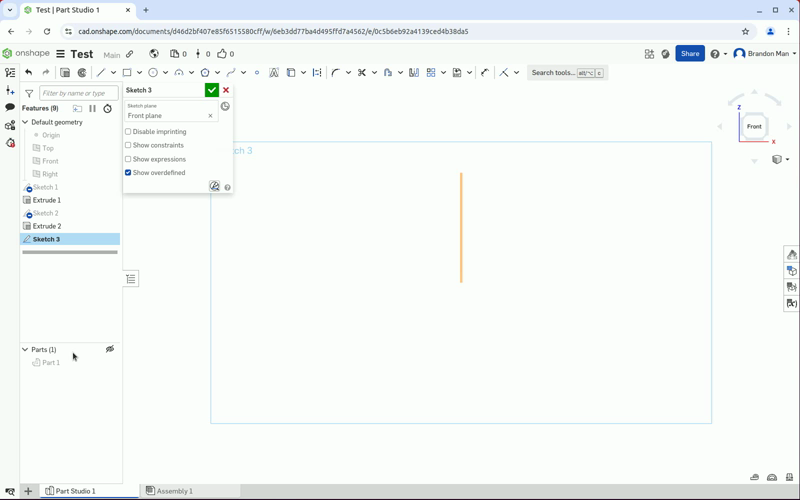
key(l)
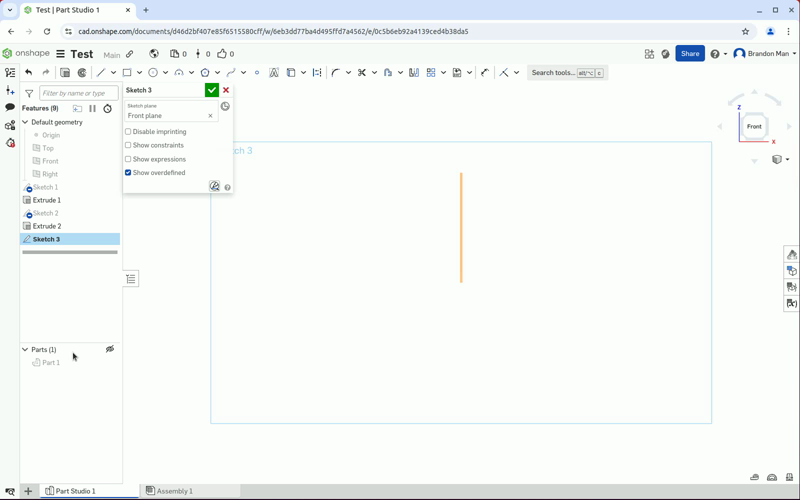
key_down(shift)
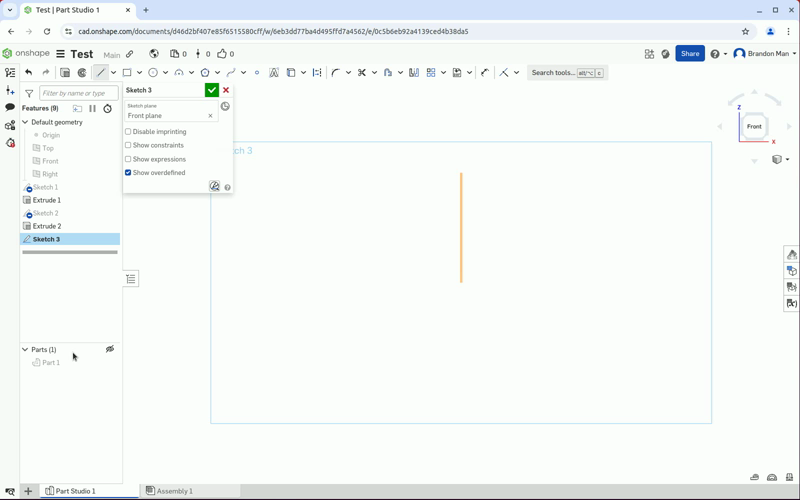
mouse_move(395, 249)
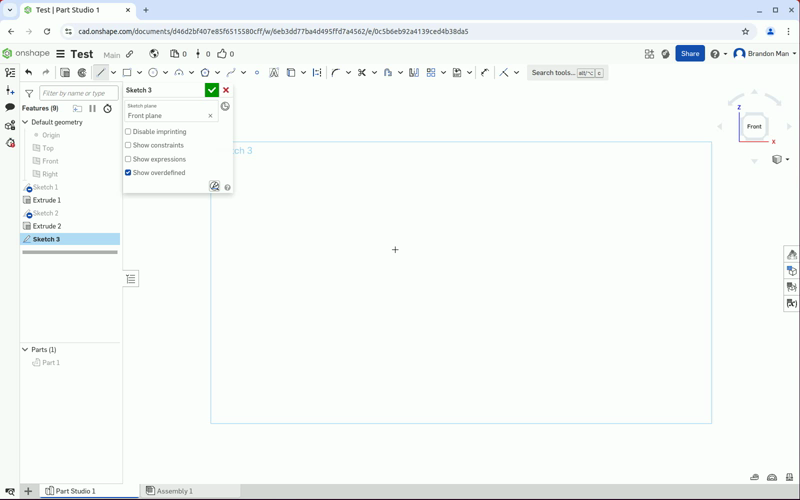
click(395, 249)
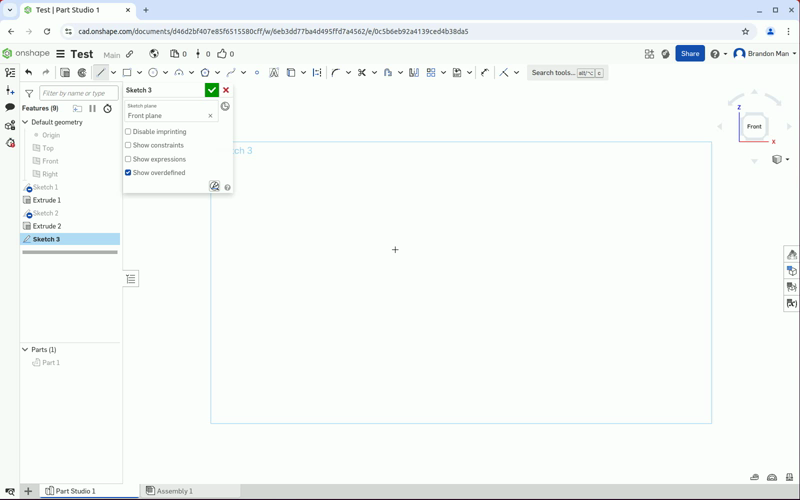
key_up(shift)
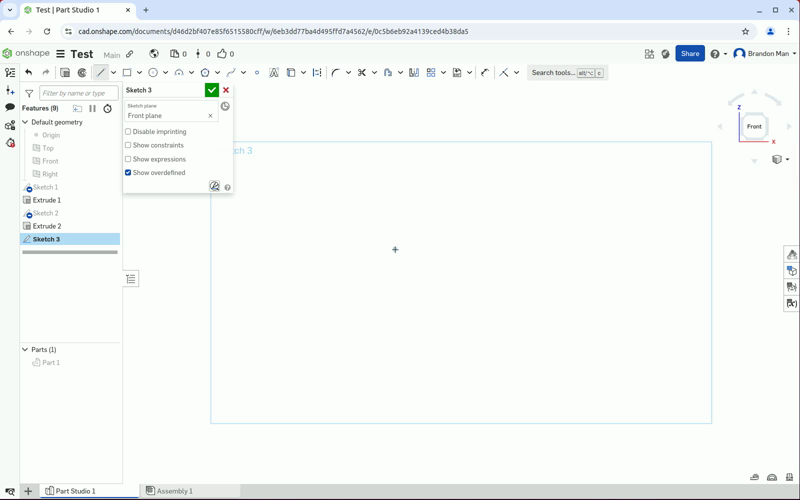
key_down(shift)
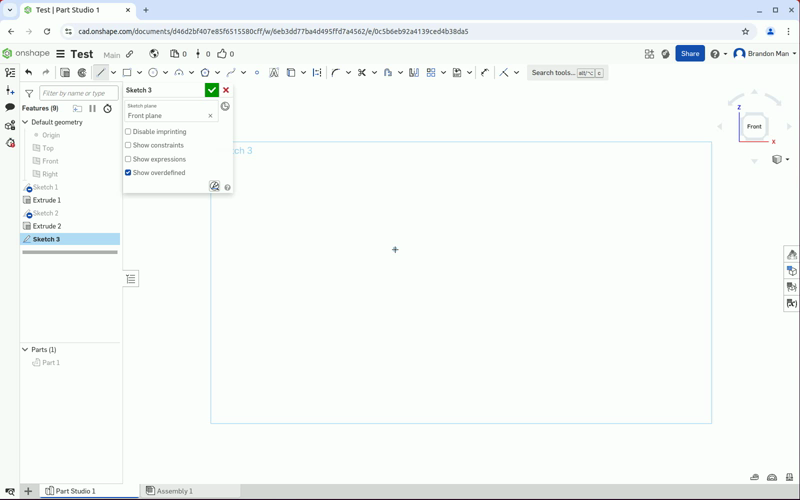
mouse_move(425, 249)
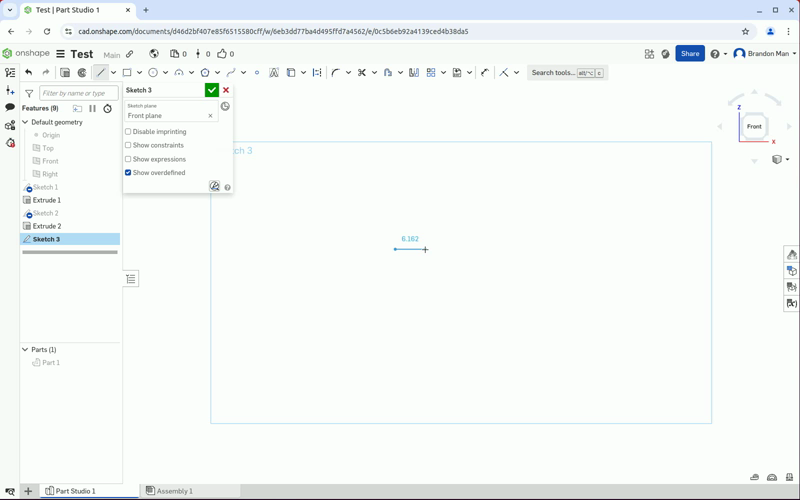
mouse_move(400, 247)
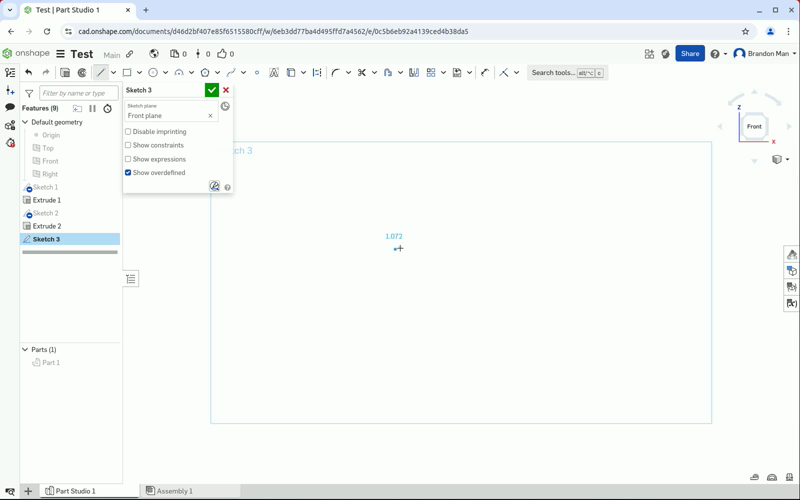
scroll(6)
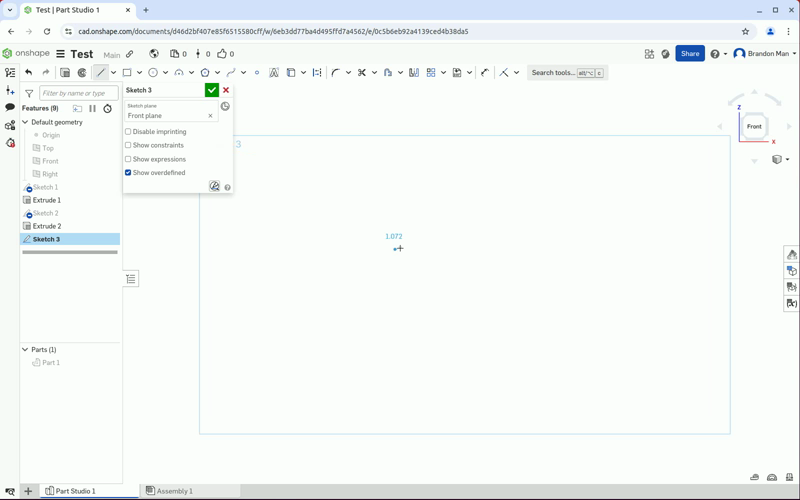
scroll(6)
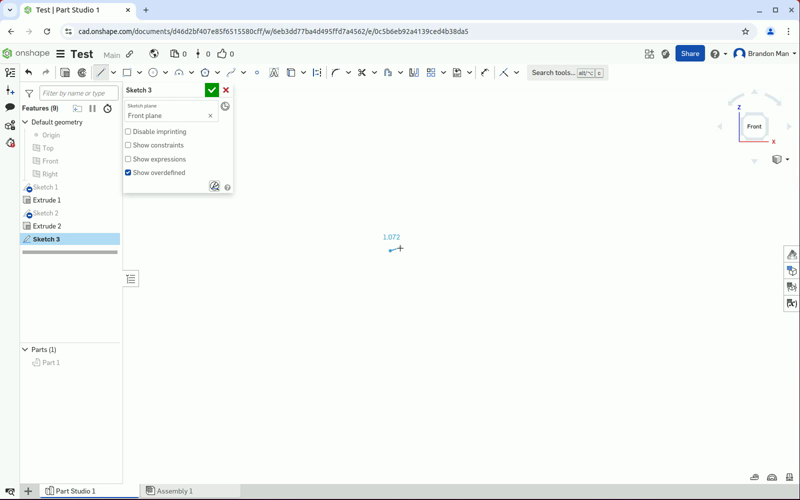
scroll(6)
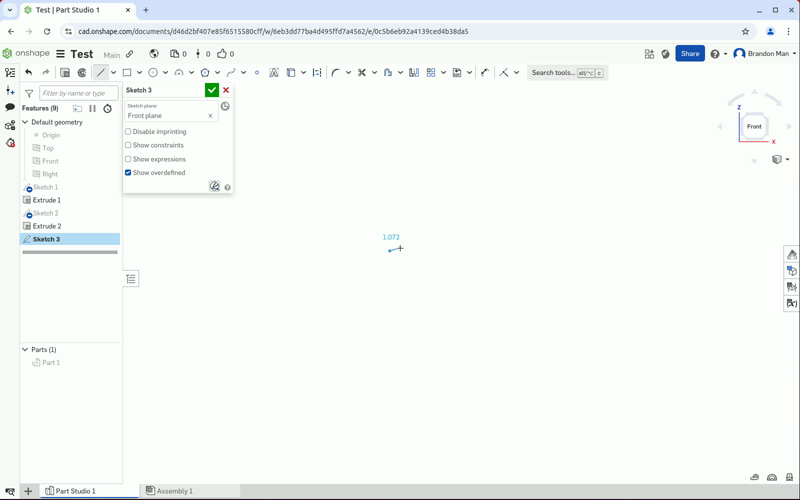
scroll(6)
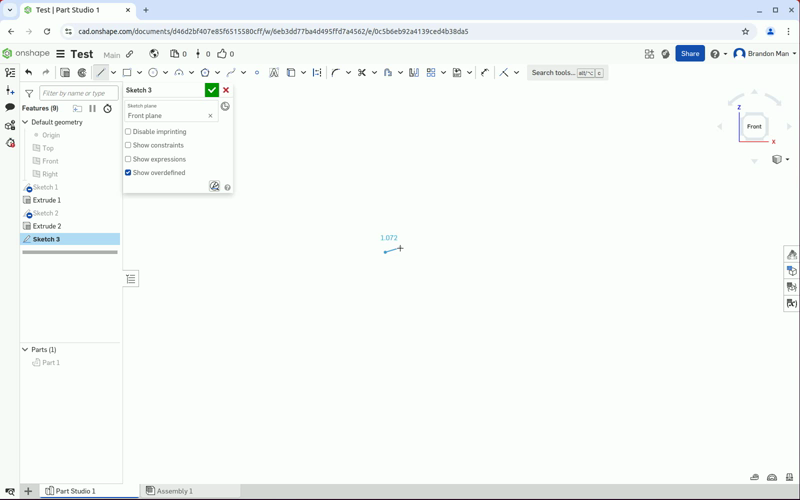
scroll(6)
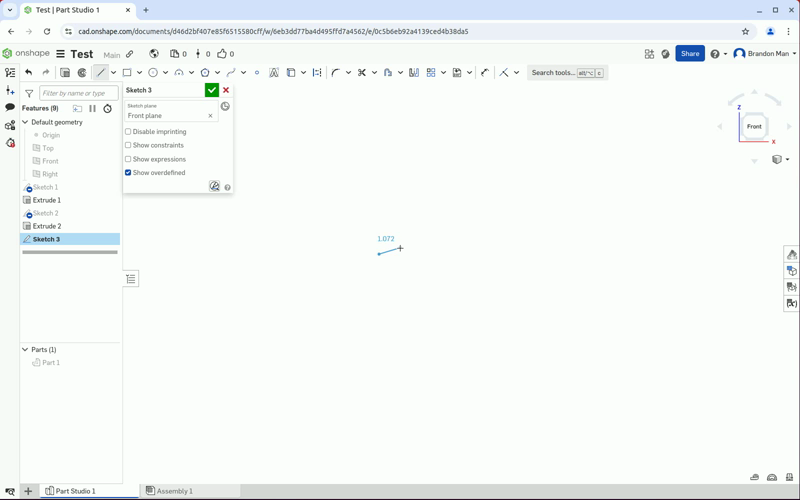
scroll(6)
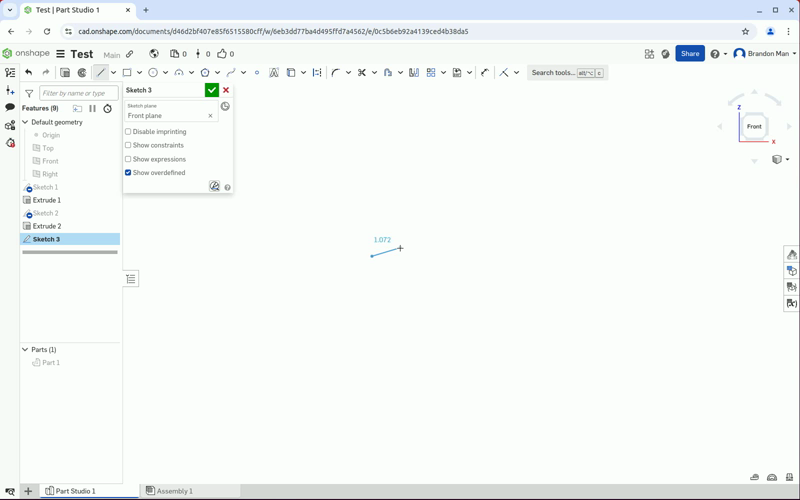
scroll(6)
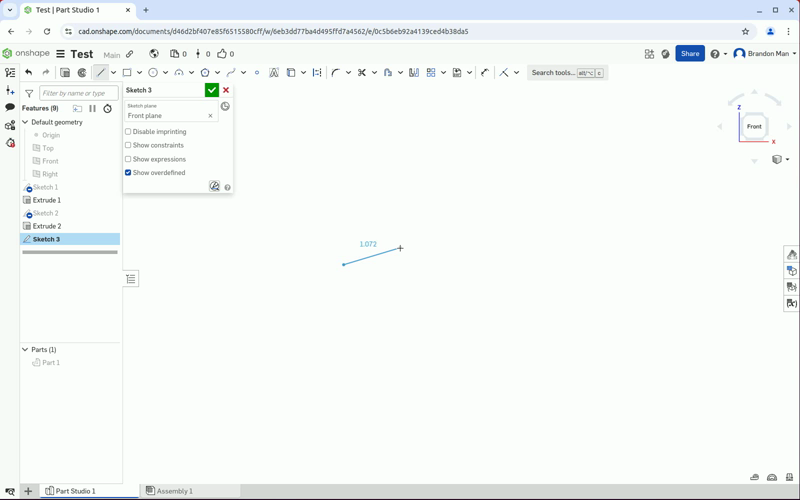
click(400, 247)
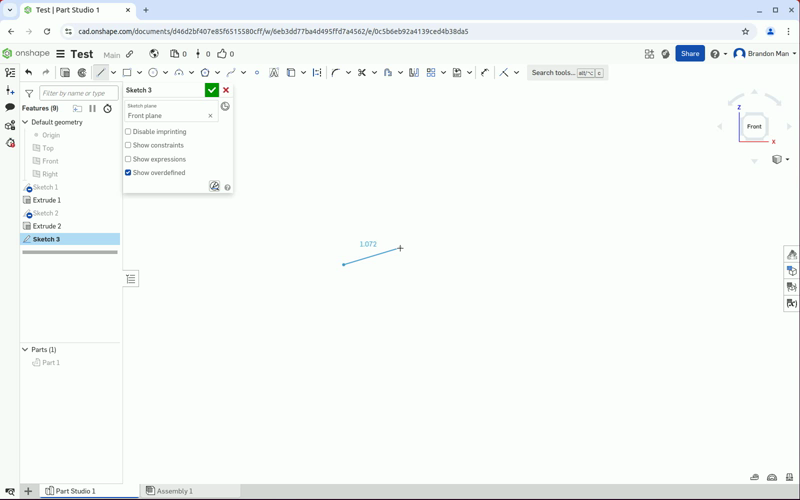
scroll(-6)
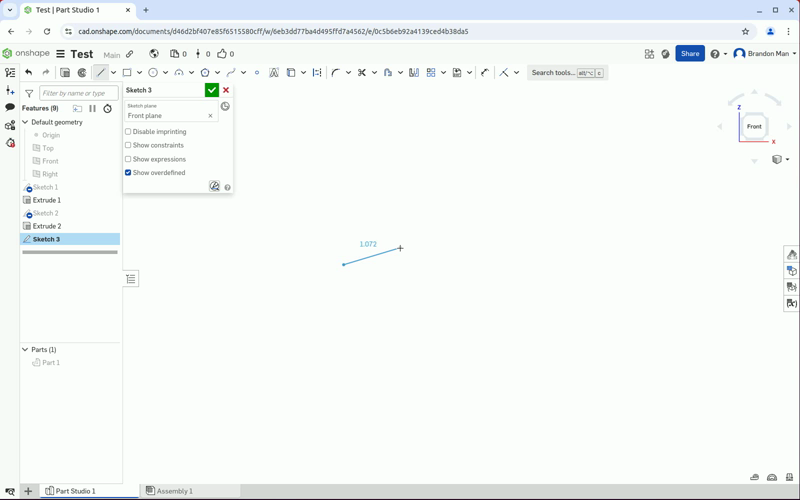
scroll(-6)
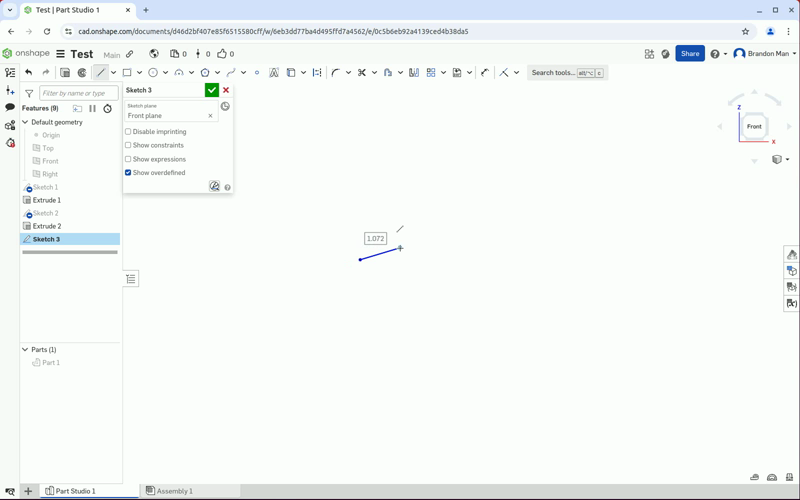
scroll(-6)
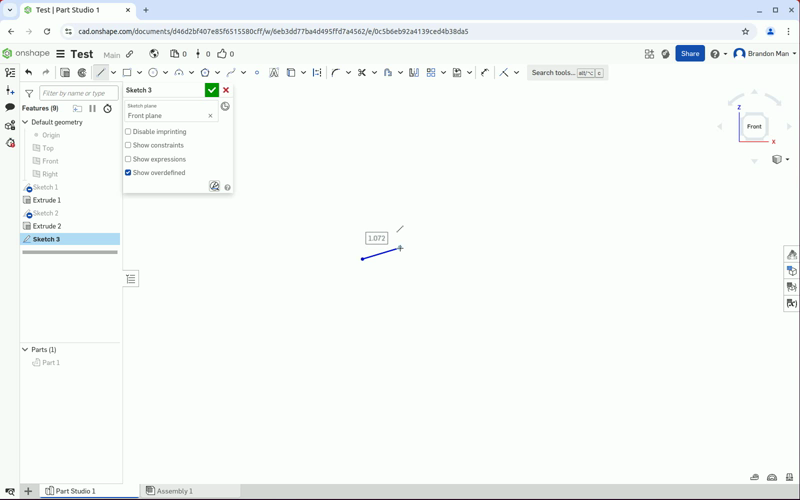
scroll(-6)
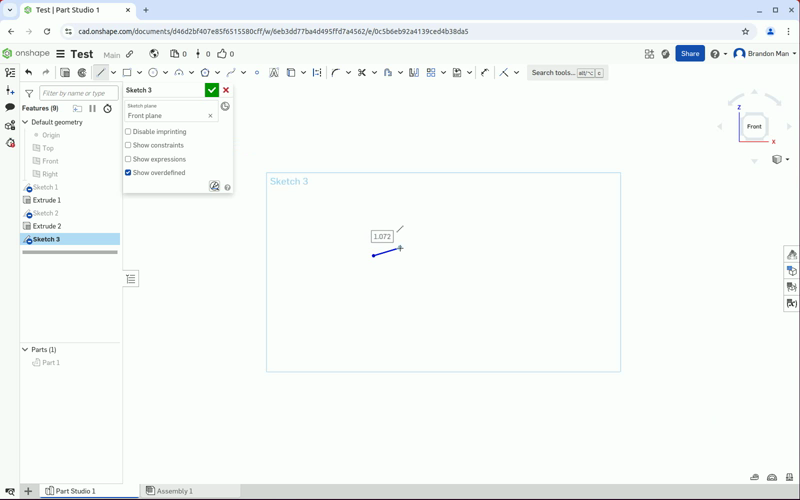
scroll(-6)
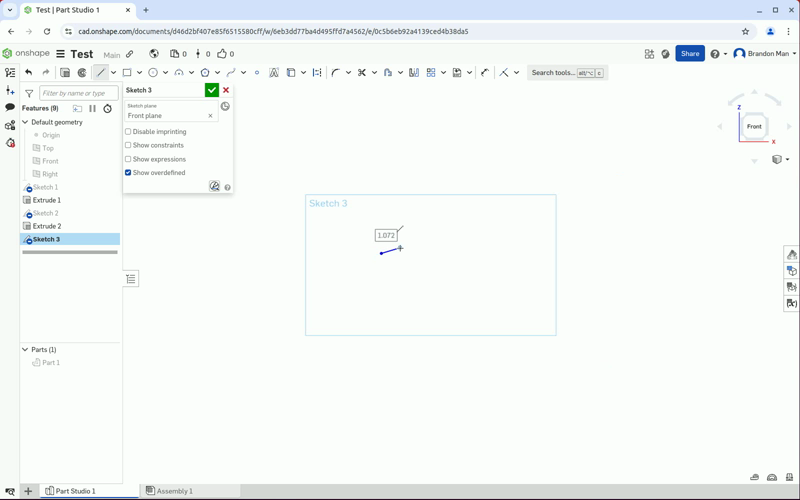
scroll(-6)
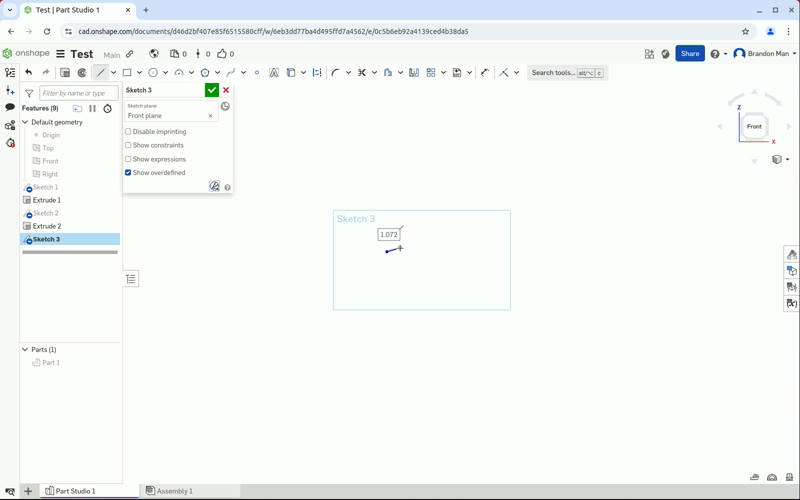
scroll(-6)
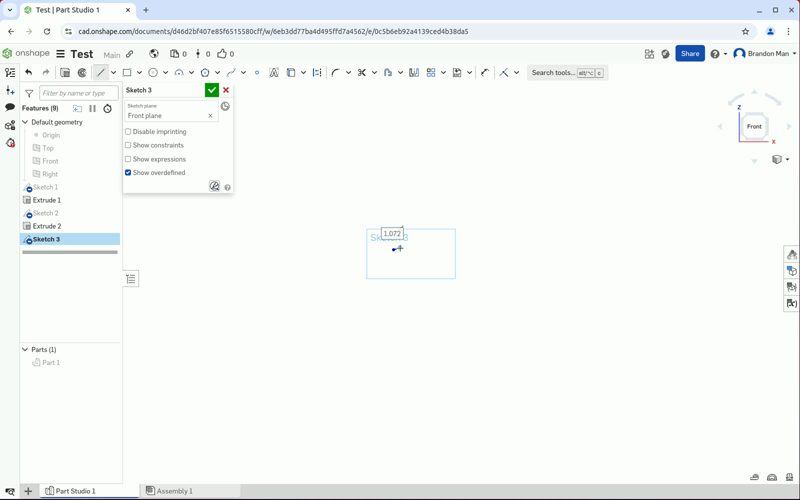
key_up(shift)
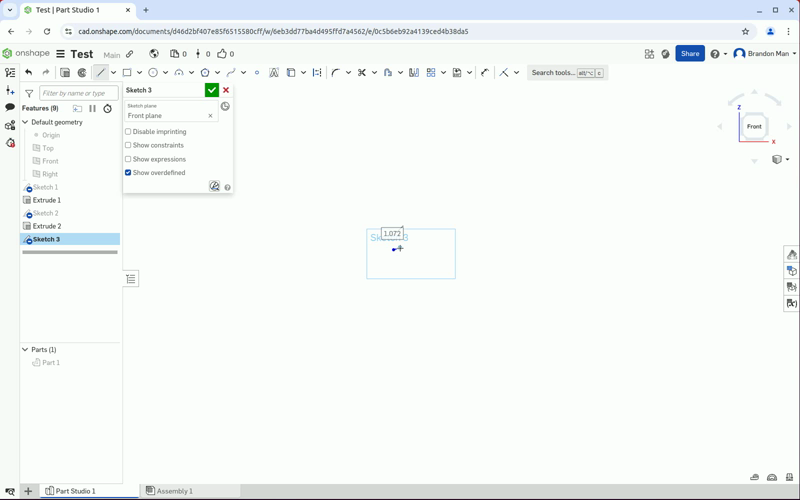
key(esc)
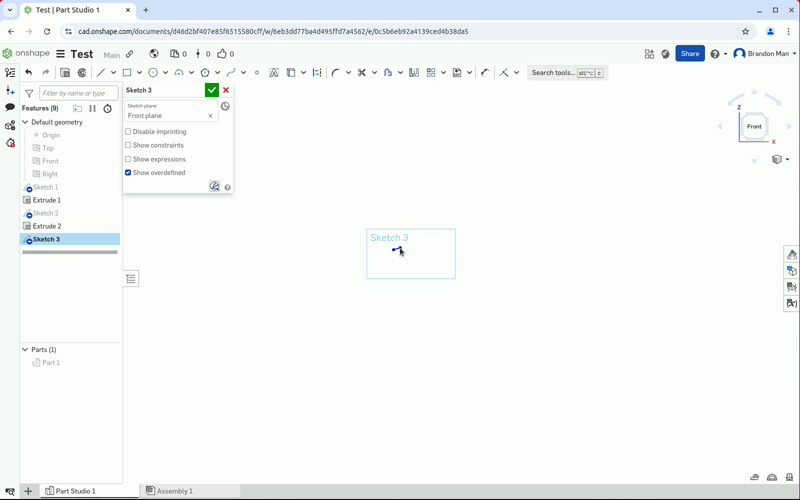
key(a)
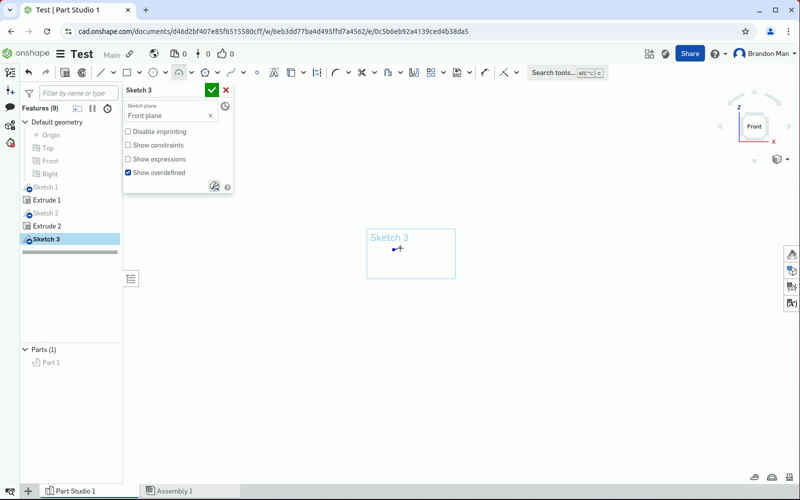
mouse_move(400, 247)
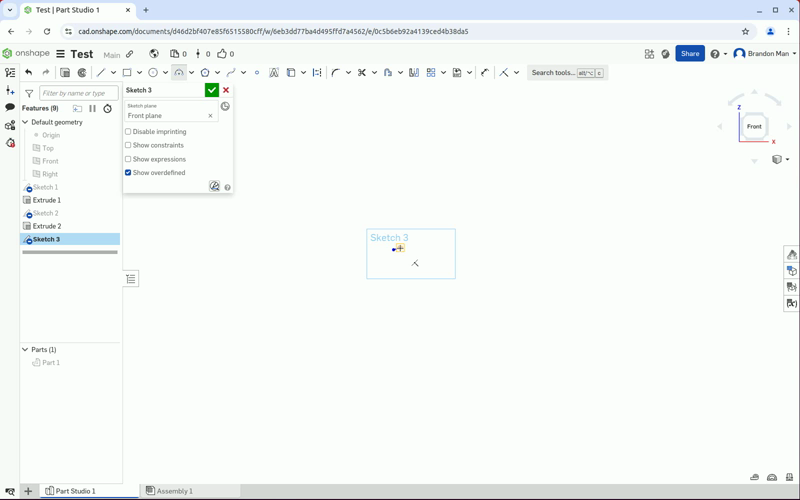
click(400, 247)
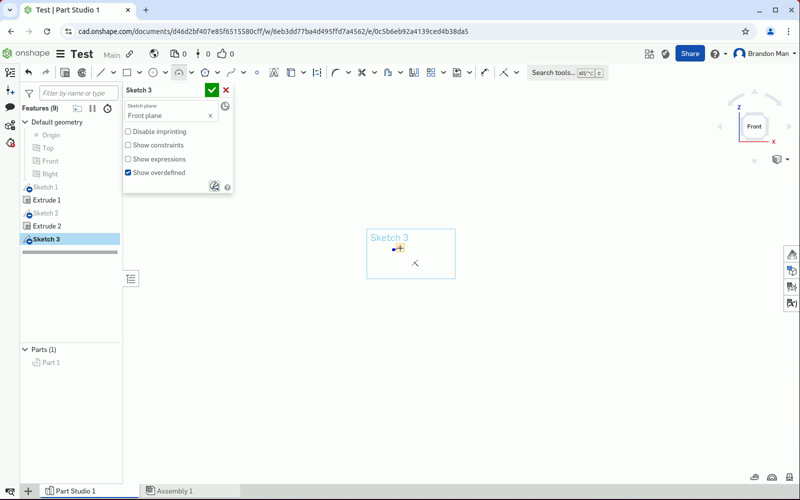
key_down(shift)
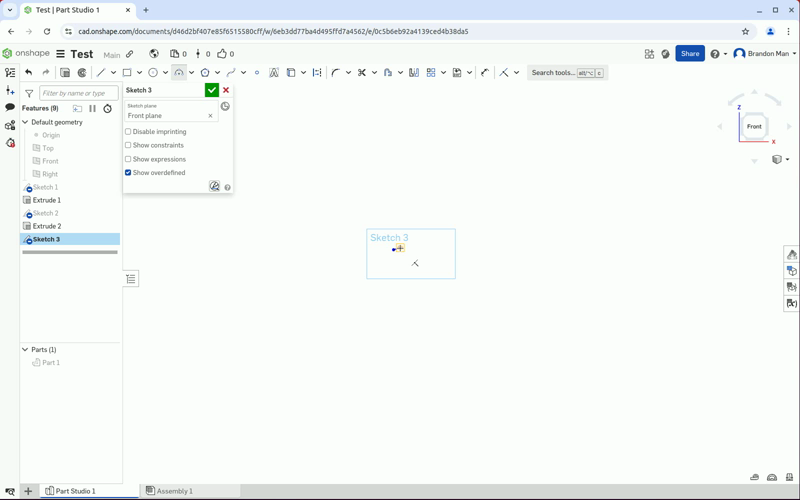
mouse_move(440, 240)
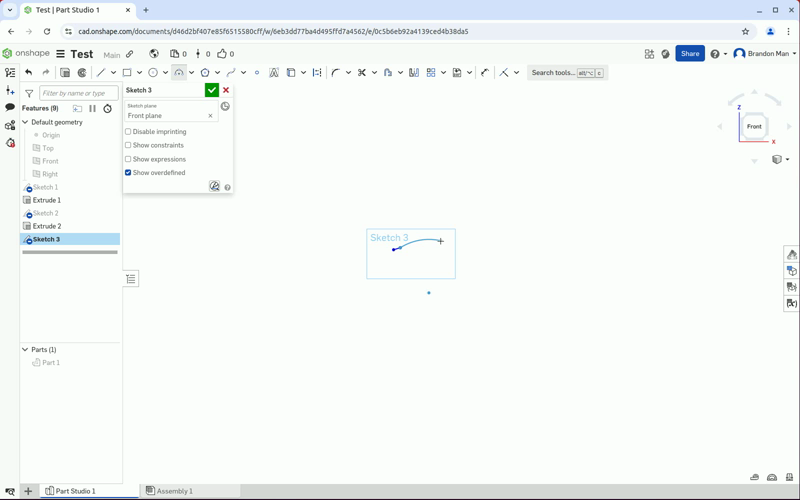
click(440, 240)
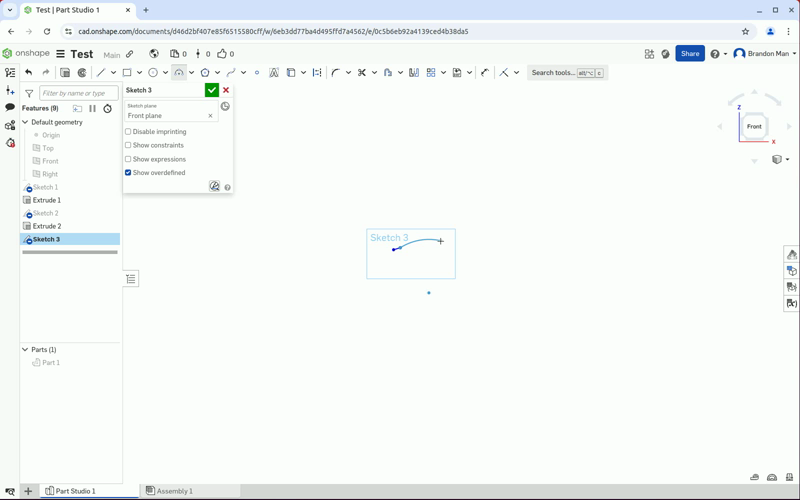
mouse_move(420, 243)
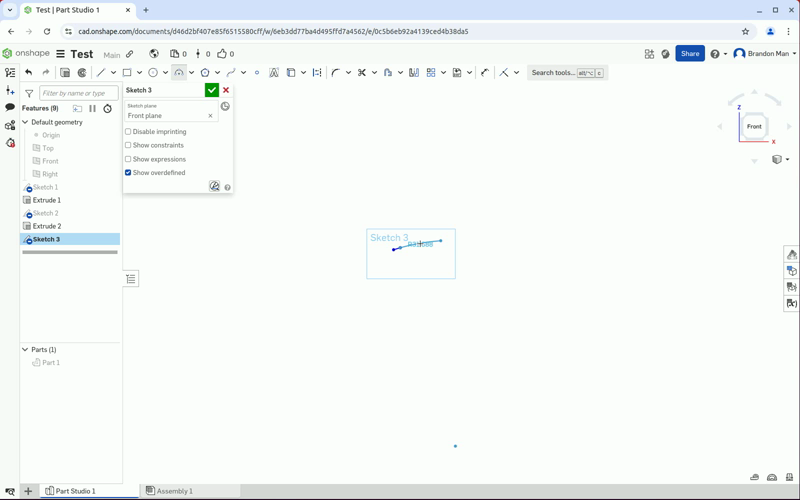
click(420, 243)
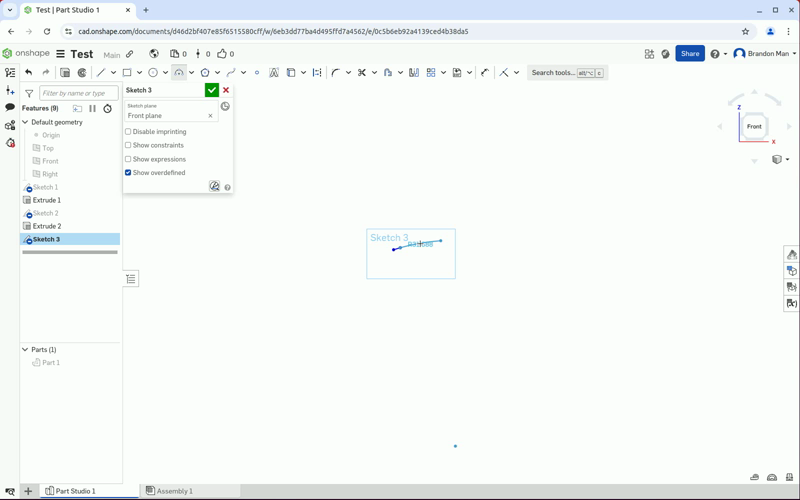
key_up(shift)
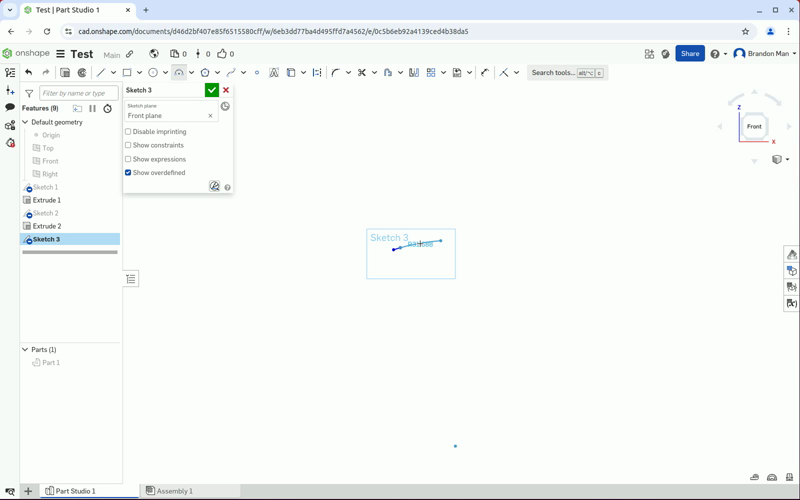
mouse_move(440, 240)
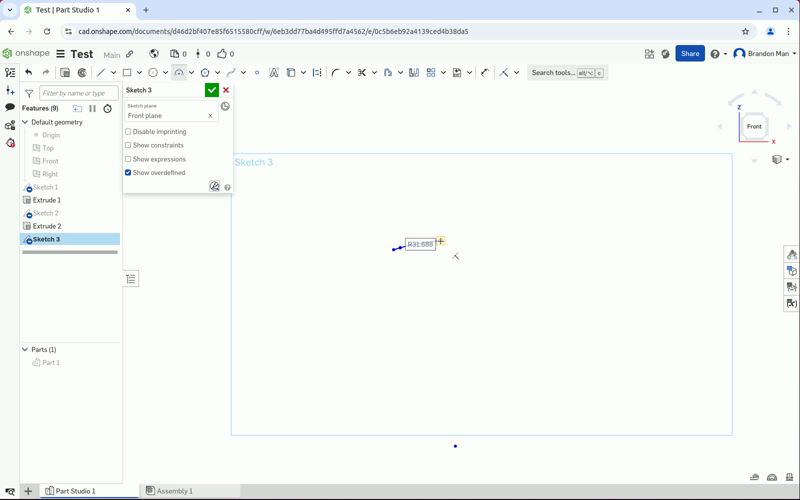
click(440, 240)
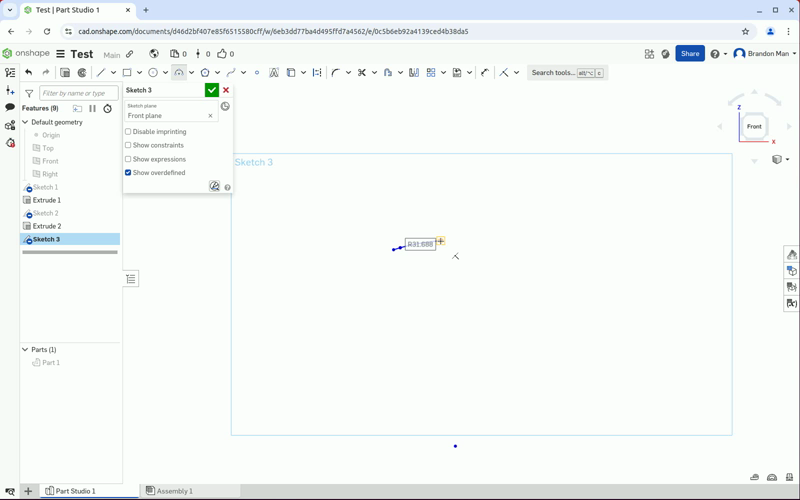
key_down(shift)
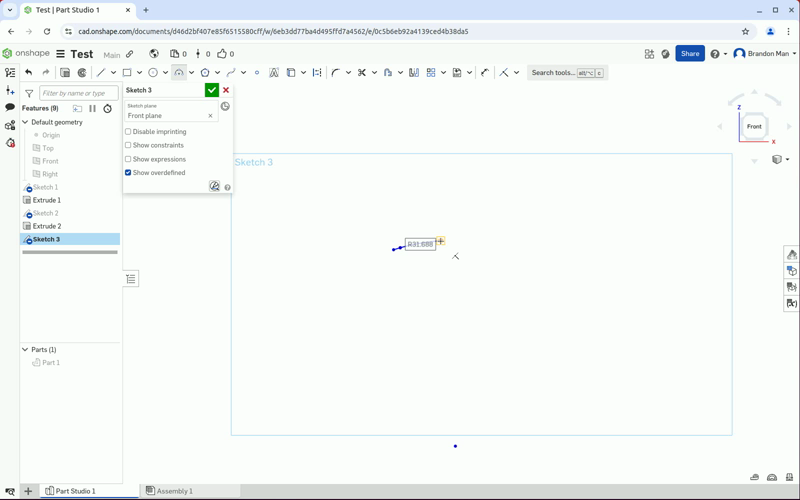
mouse_move(480, 240)
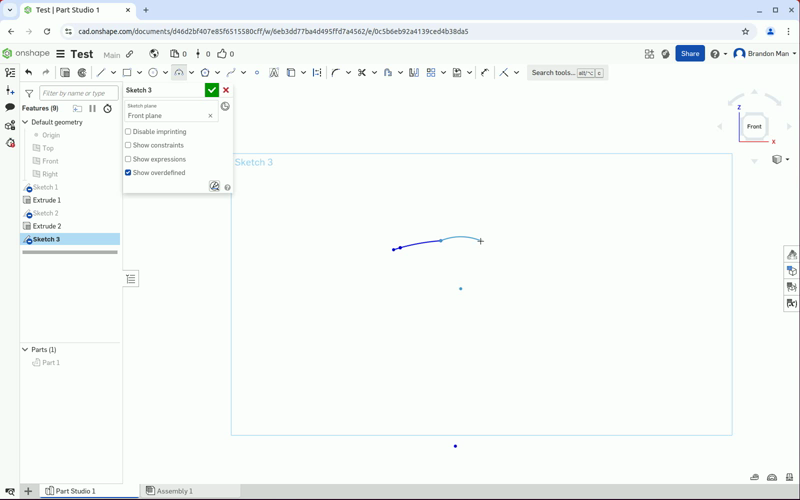
click(480, 240)
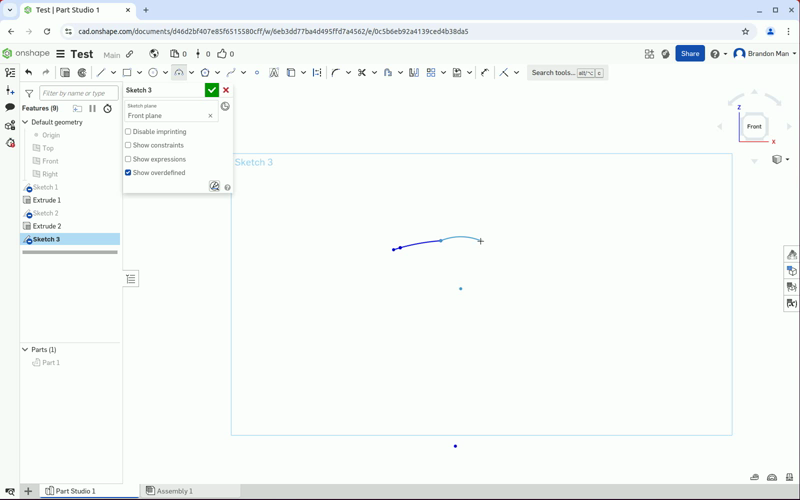
mouse_move(460, 241)
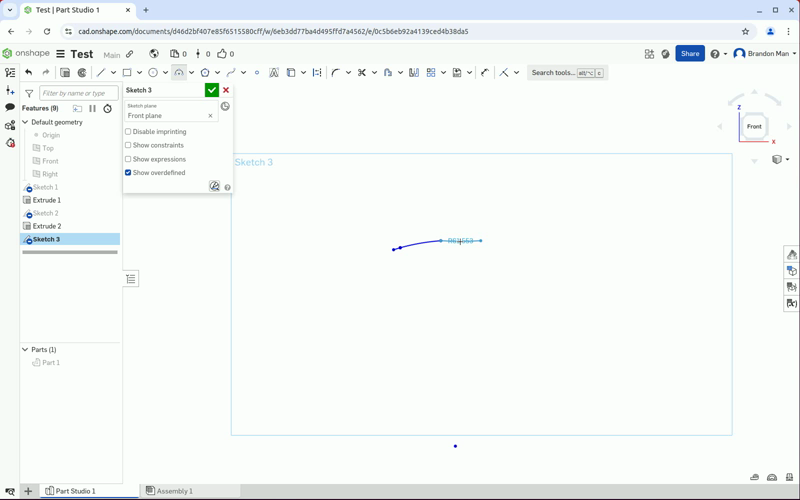
click(460, 241)
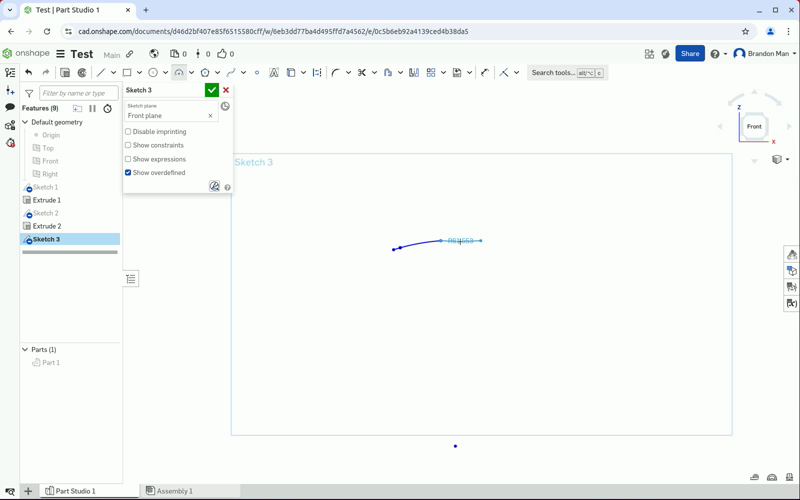
key_up(shift)
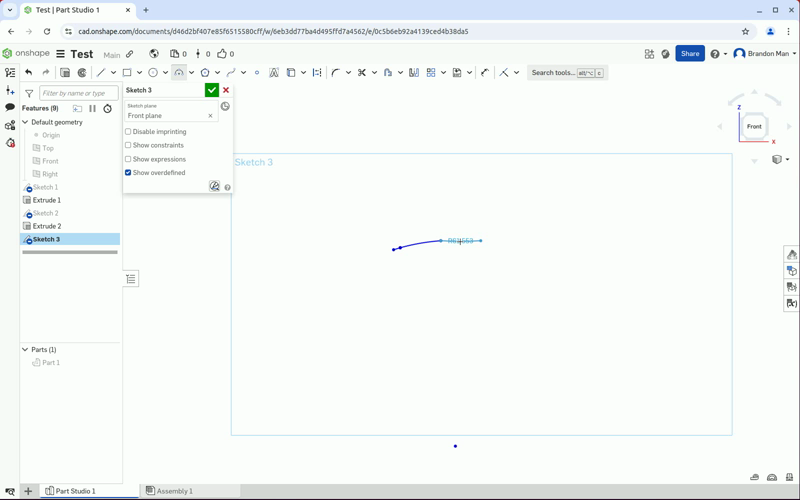
mouse_move(480, 240)
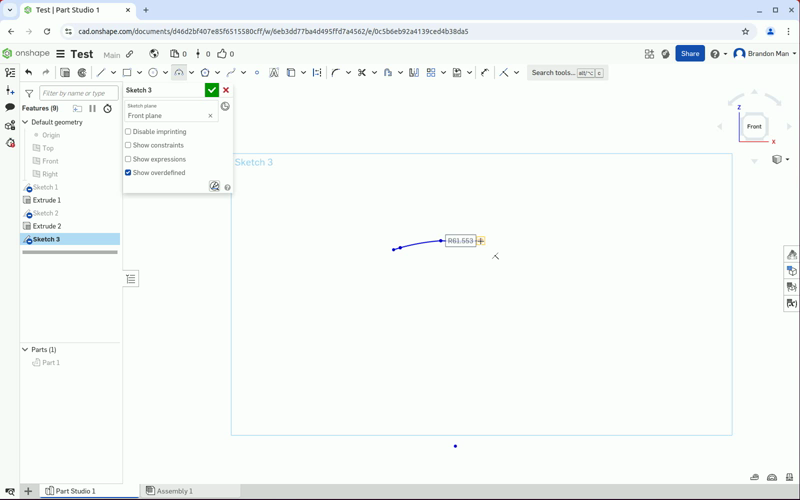
click(480, 240)
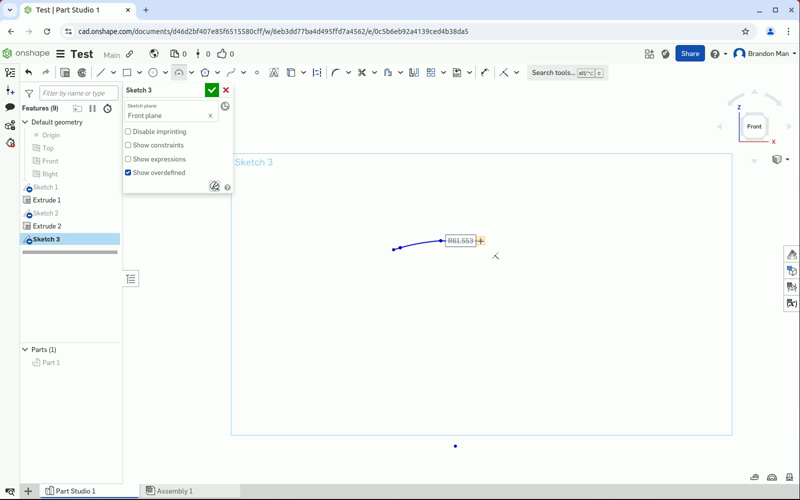
key_down(shift)
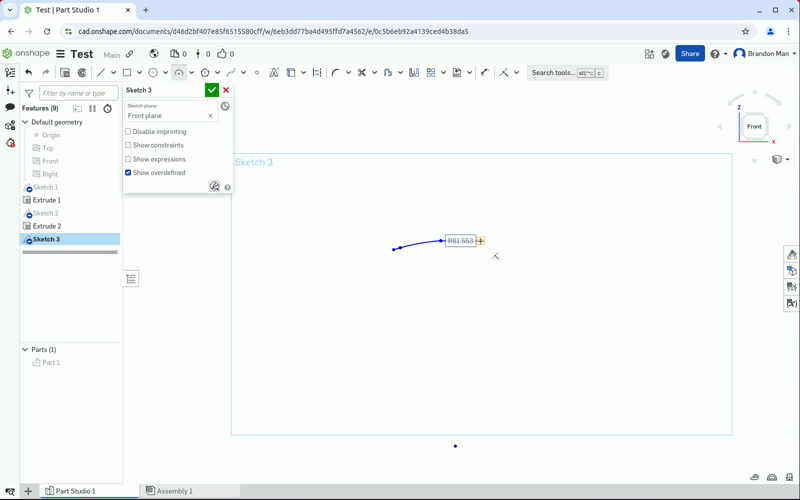
mouse_move(520, 247)
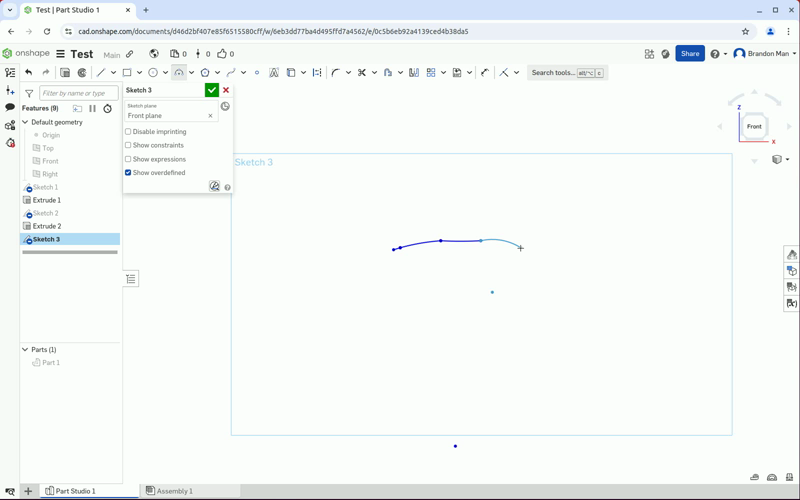
click(520, 247)
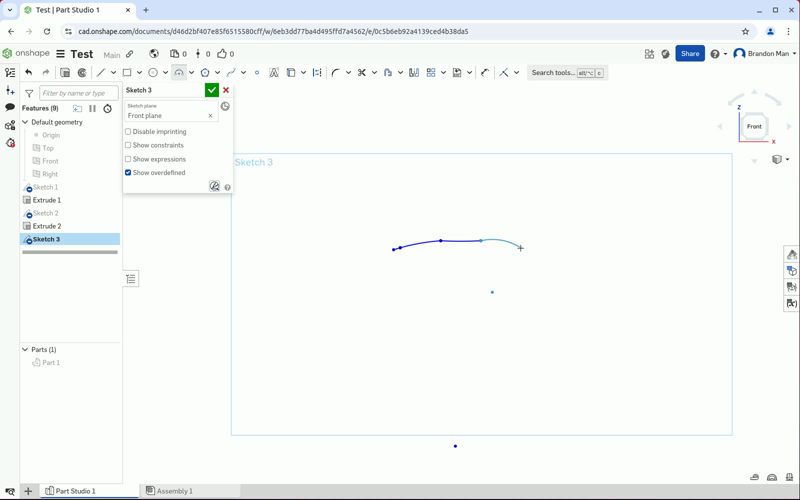
mouse_move(500, 243)
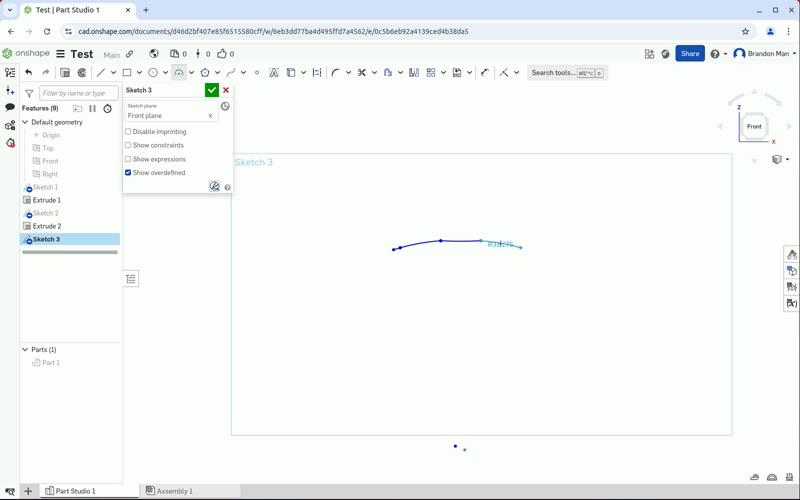
click(500, 243)
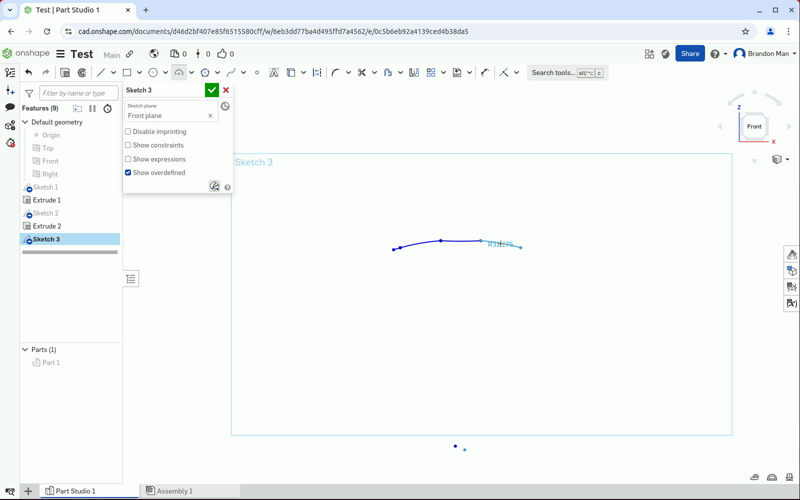
key_up(shift)
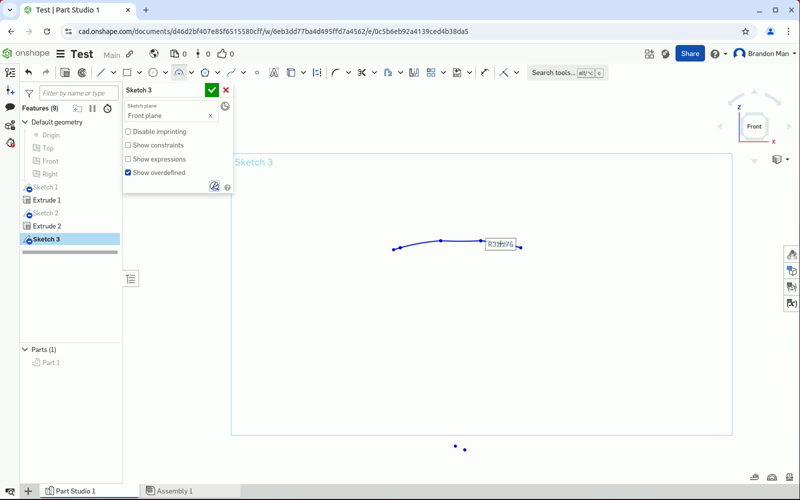
key(esc)
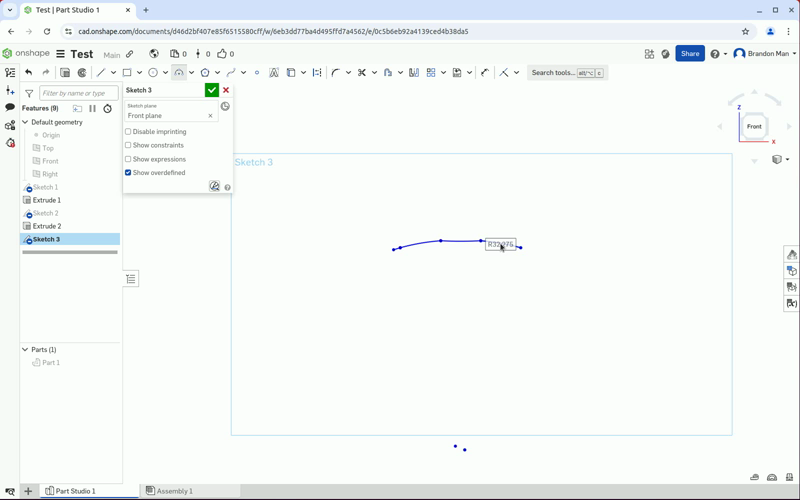
key(l)
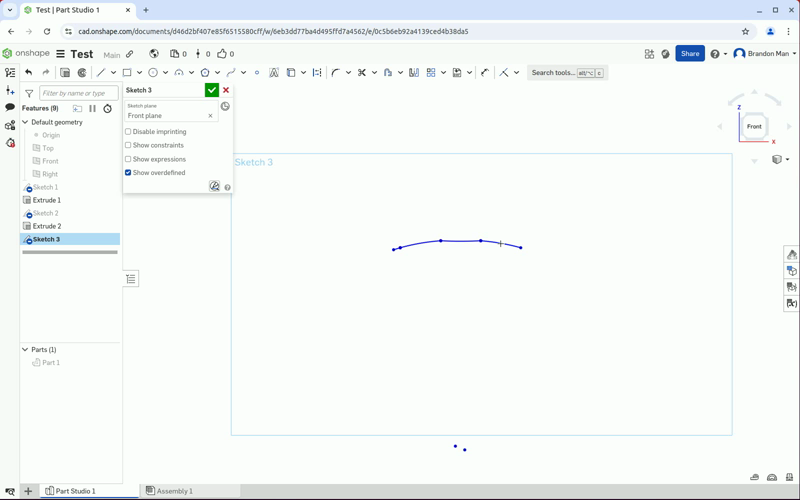
mouse_move(520, 247)
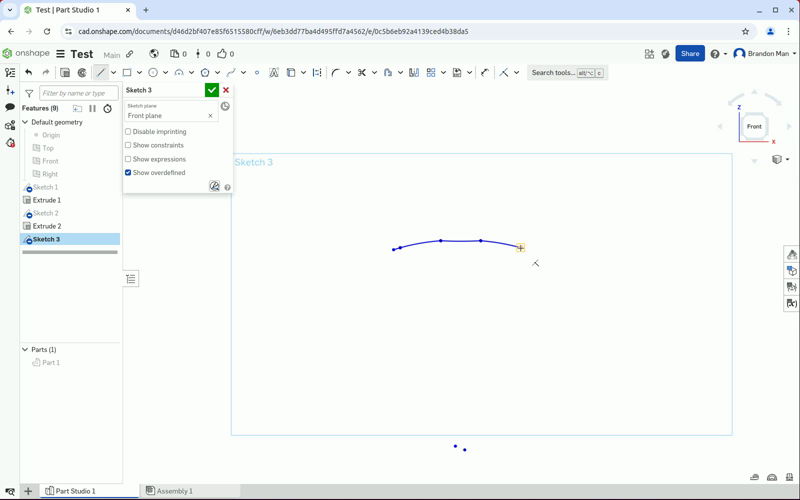
click(520, 247)
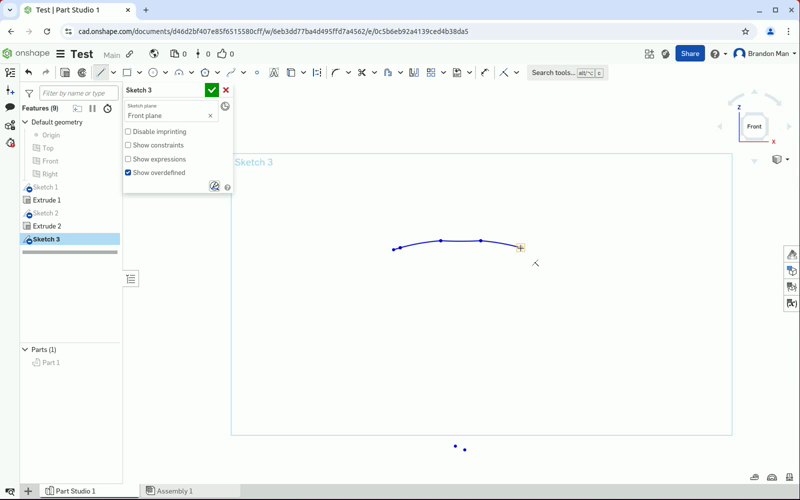
key_down(shift)
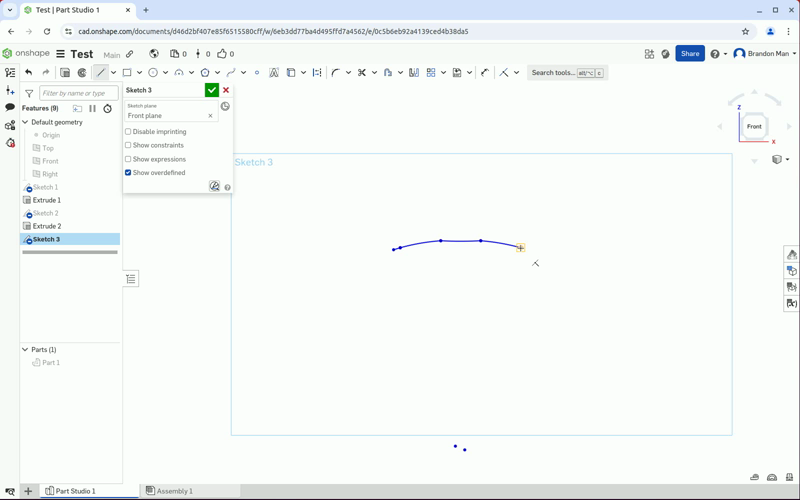
mouse_move(550, 247)
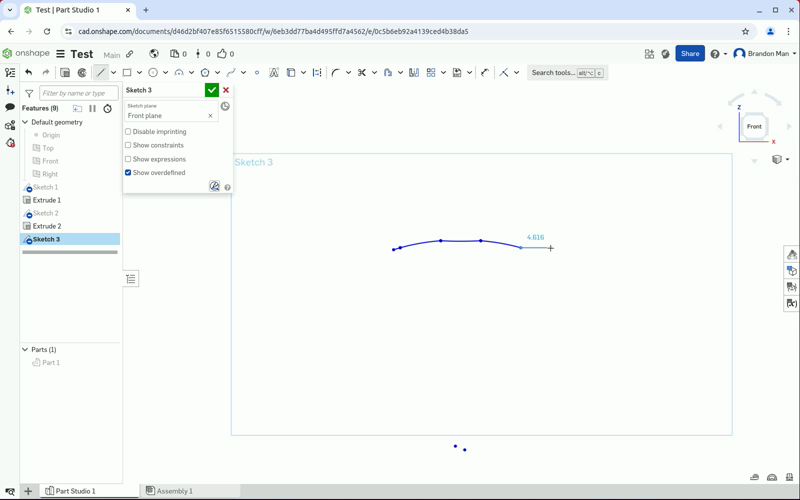
mouse_move(526, 249)
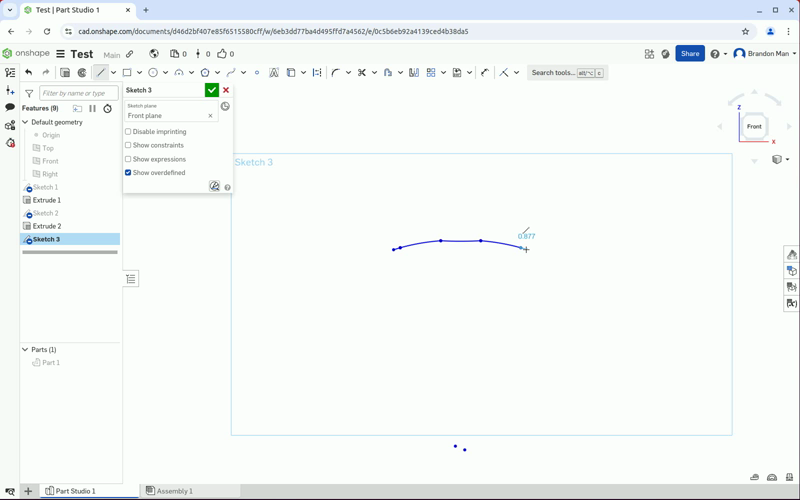
scroll(6)
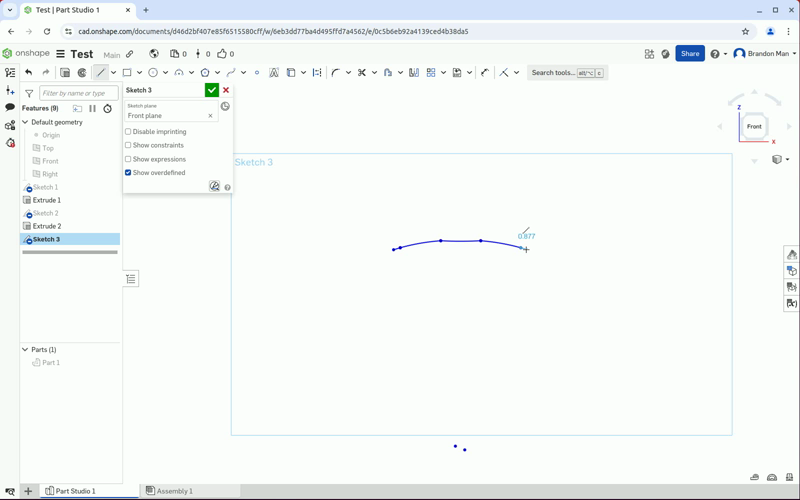
scroll(6)
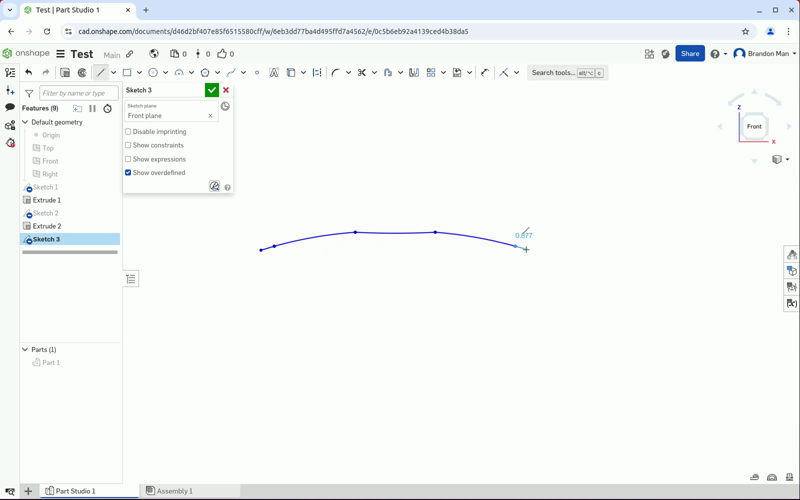
scroll(6)
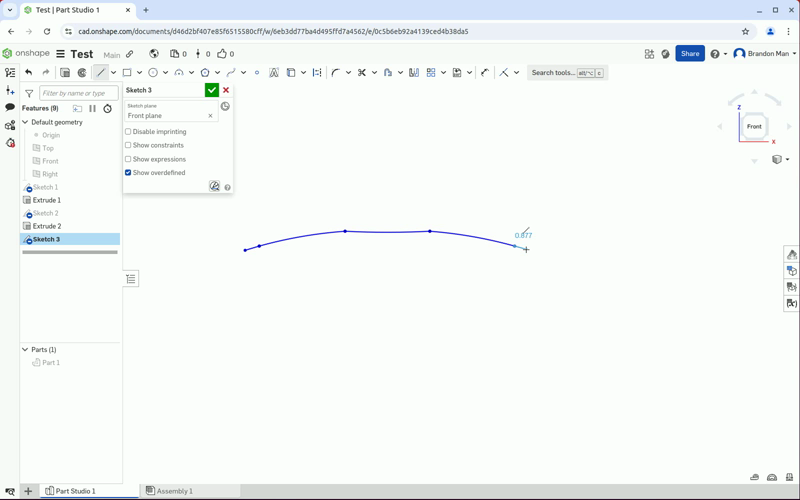
scroll(6)
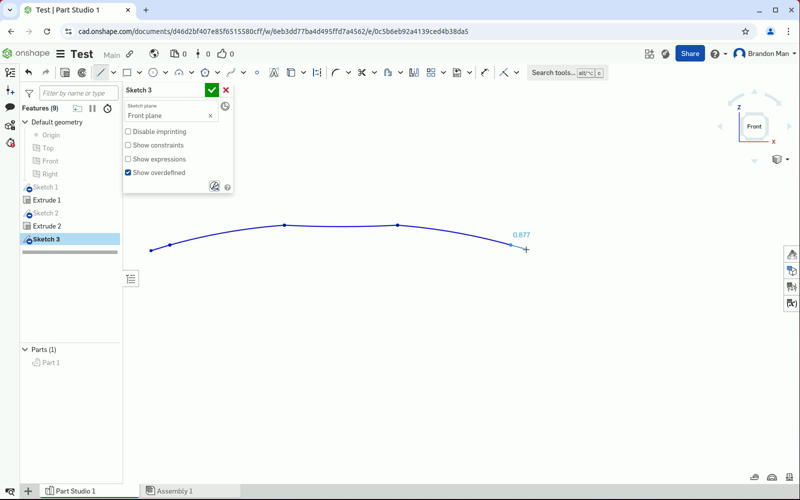
scroll(6)
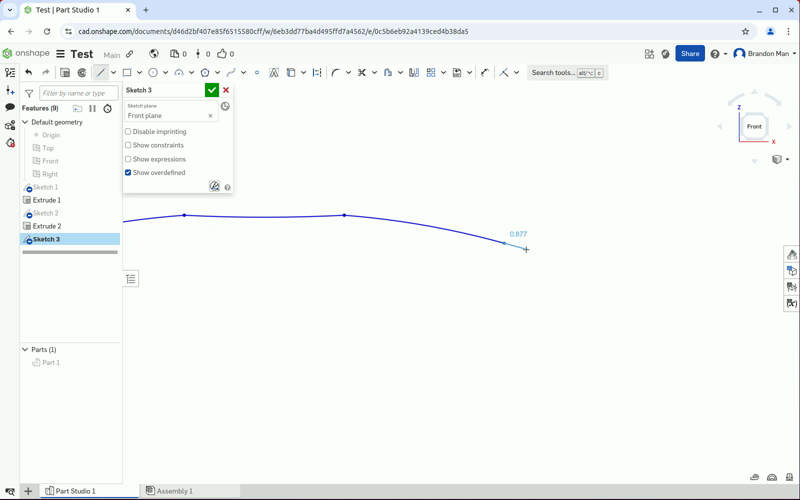
scroll(6)
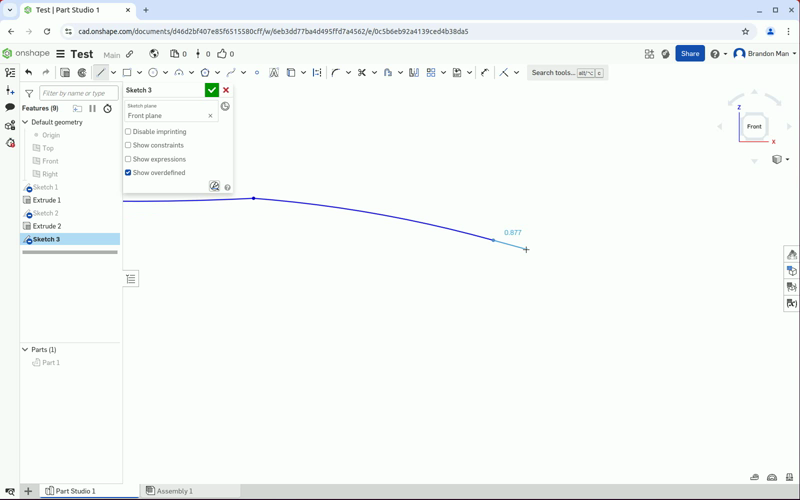
scroll(6)
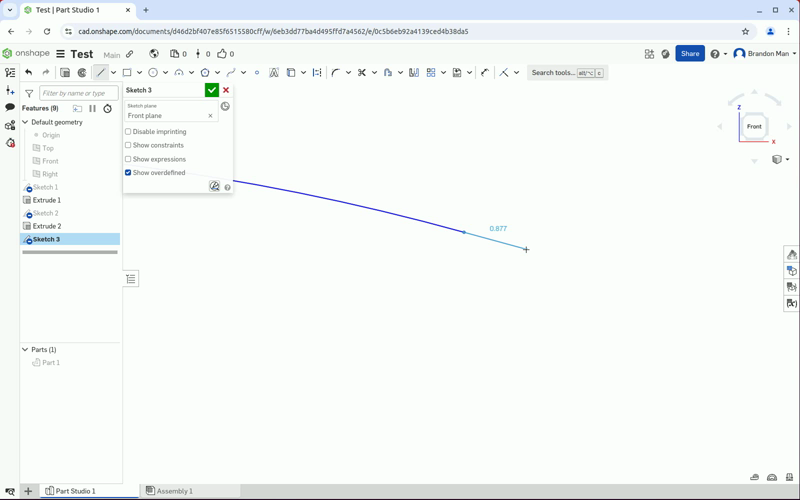
click(526, 249)
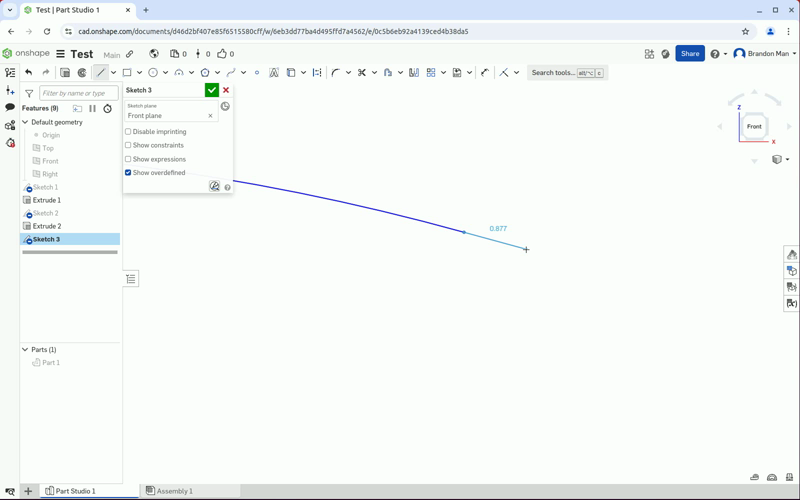
scroll(-6)
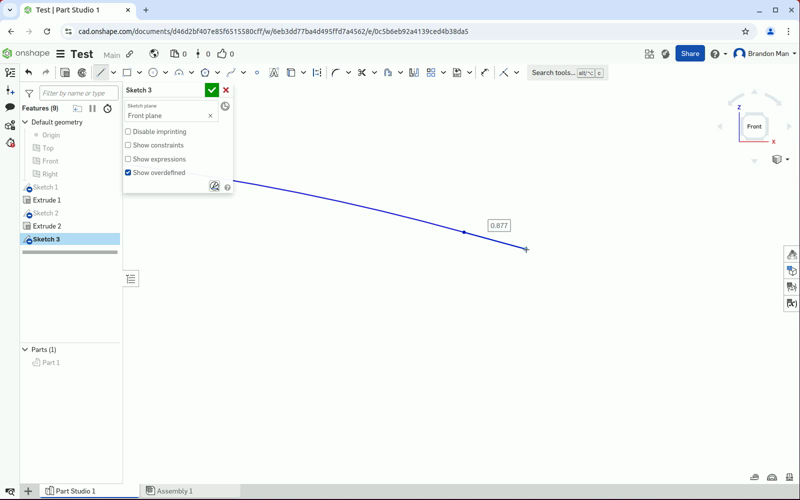
scroll(-6)
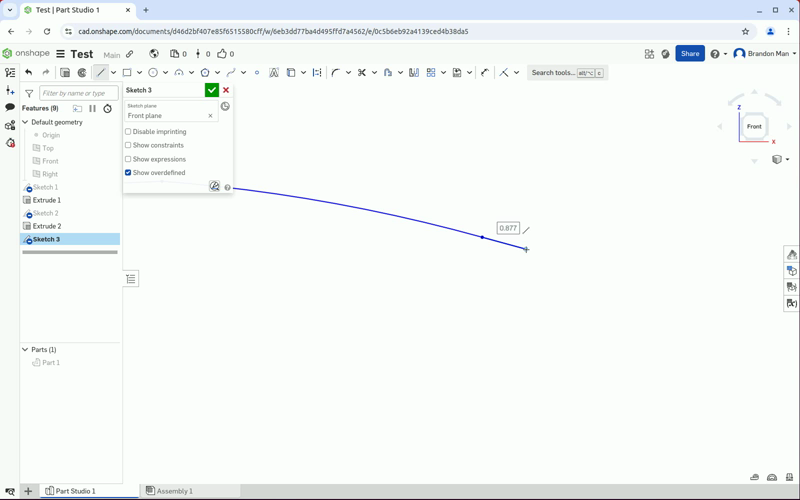
scroll(-6)
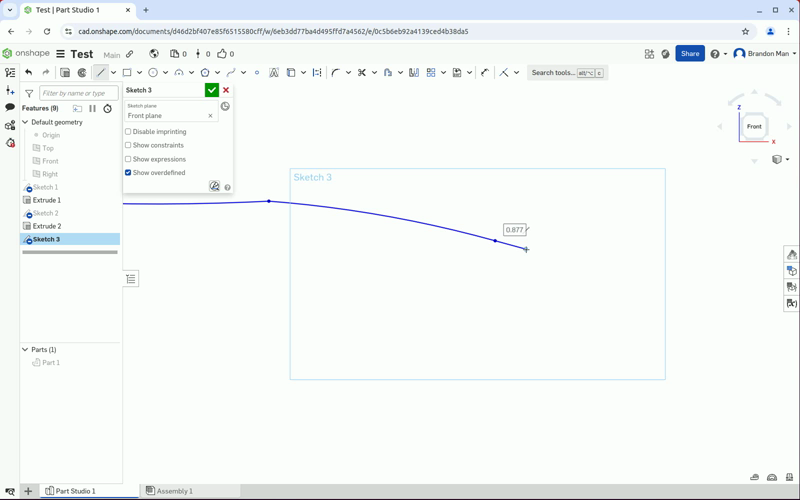
scroll(-6)
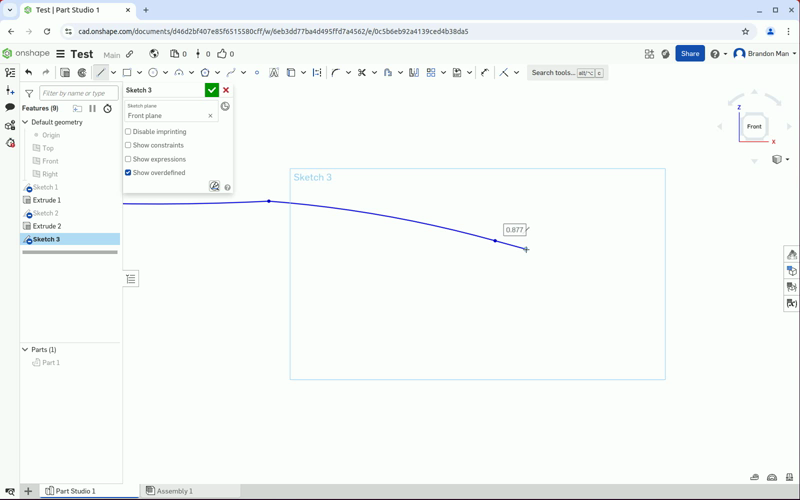
scroll(-6)
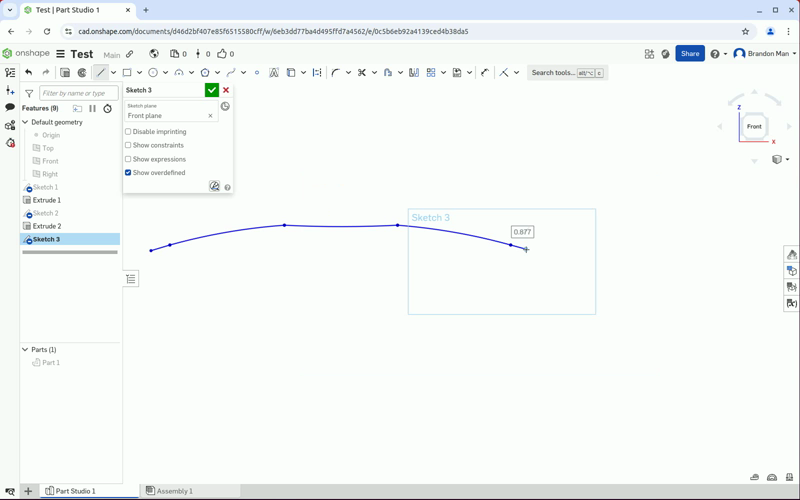
scroll(-6)
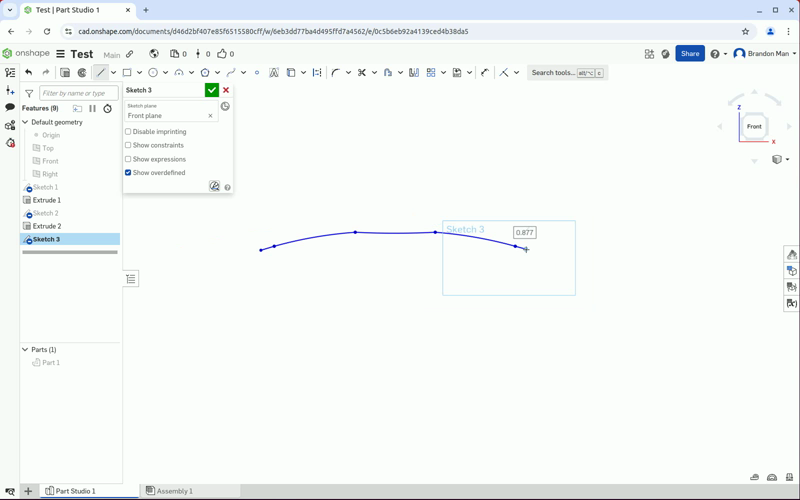
scroll(-6)
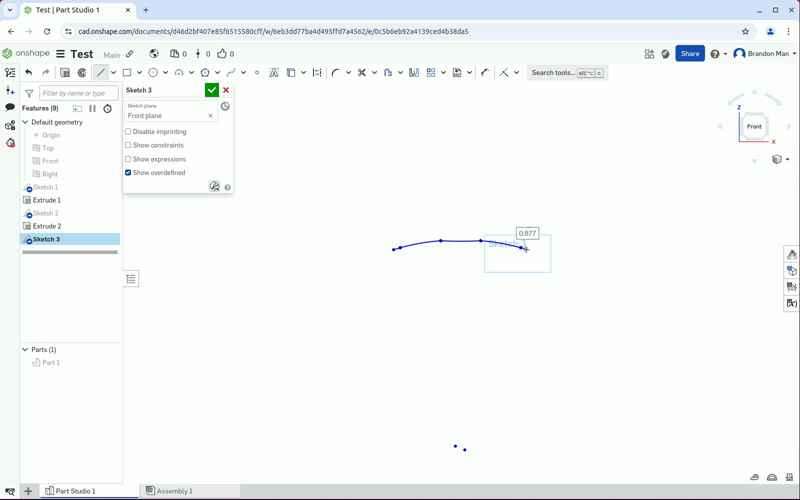
key_up(shift)
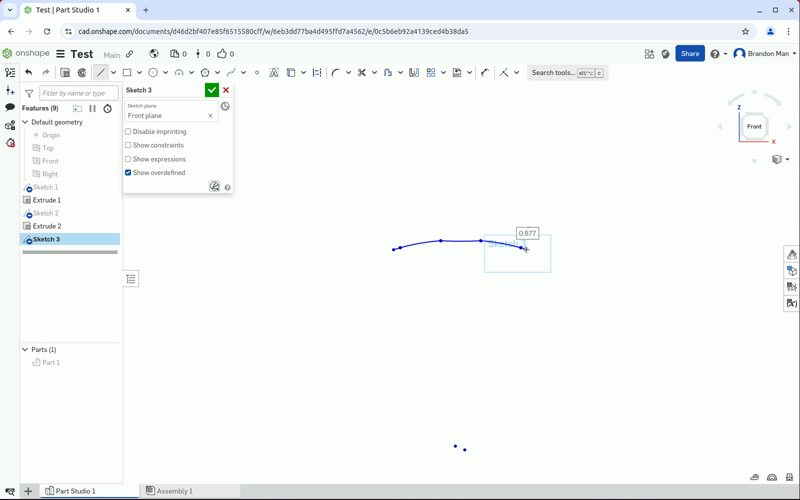
key(esc)
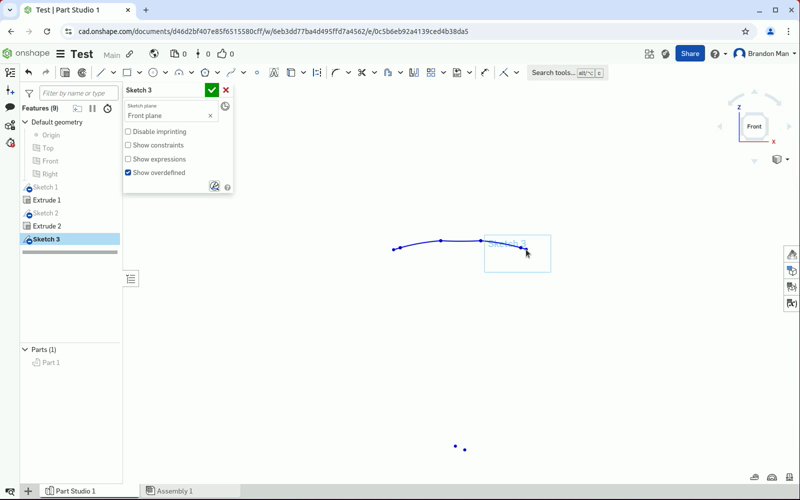
key(a)
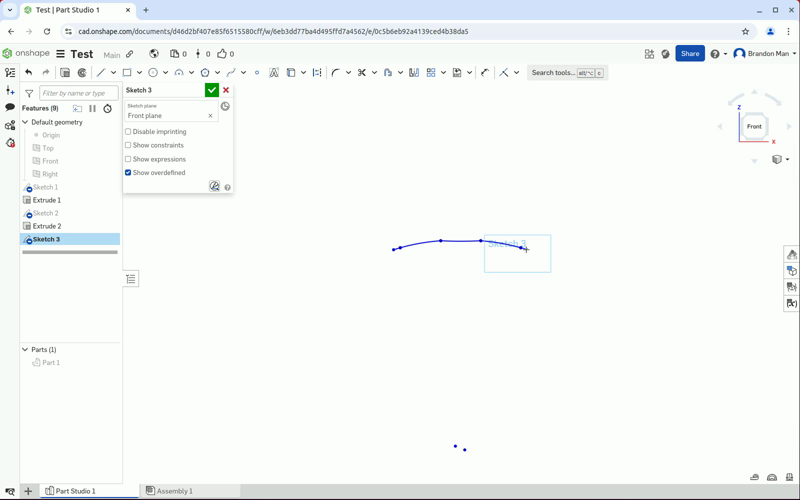
mouse_move(526, 249)
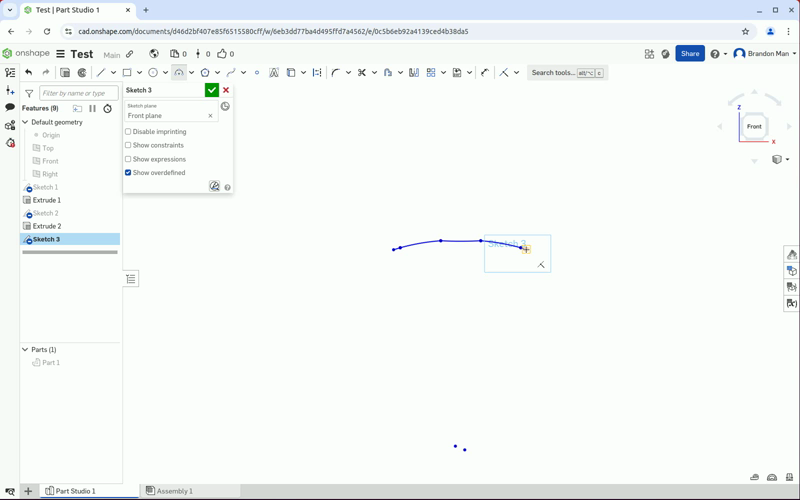
click(526, 249)
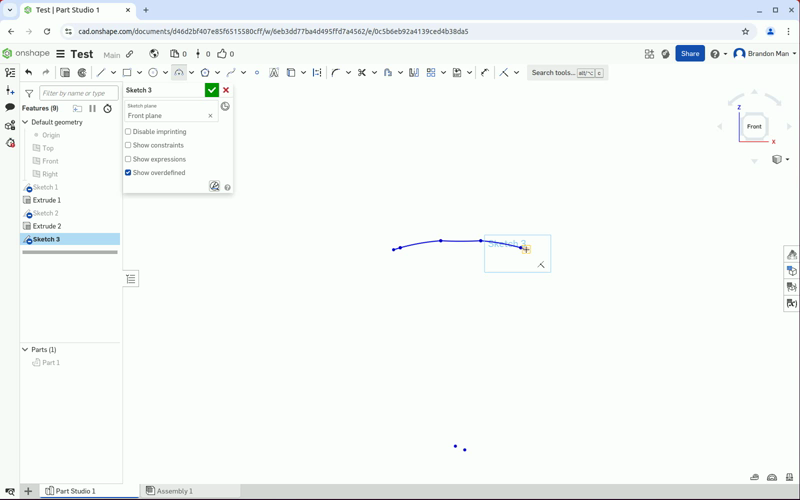
key_down(shift)
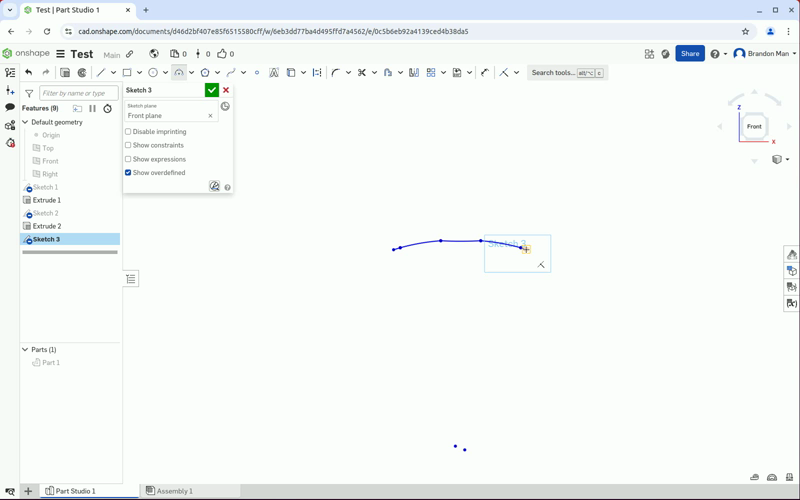
mouse_move(520, 243)
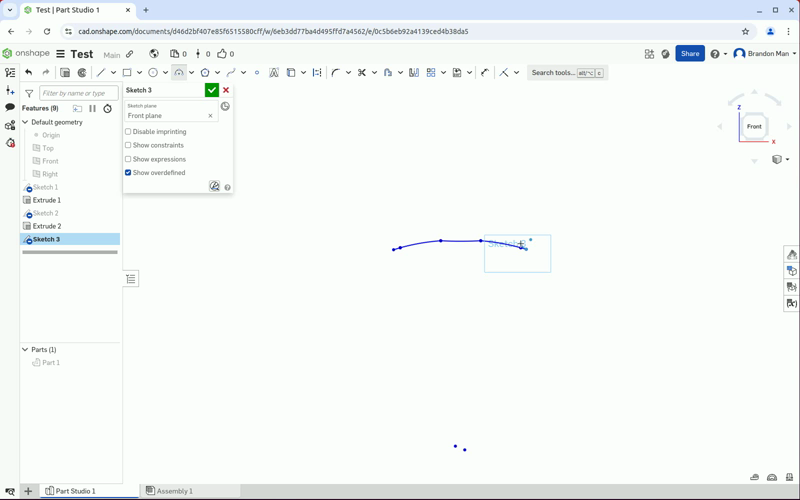
scroll(6)
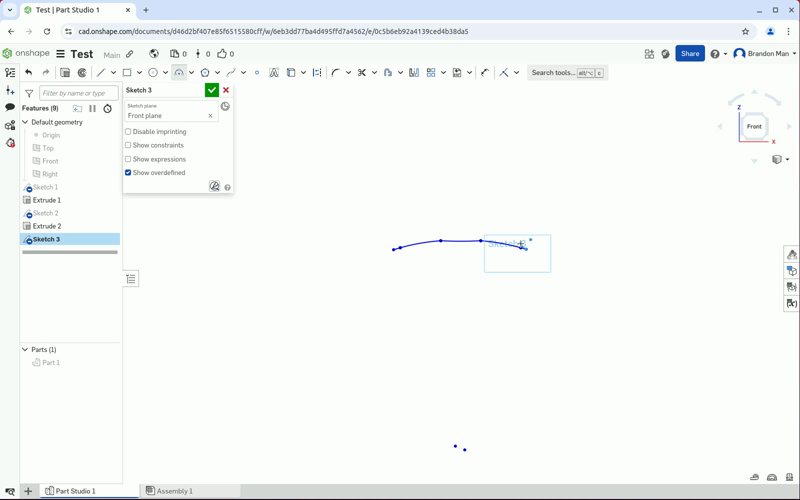
scroll(6)
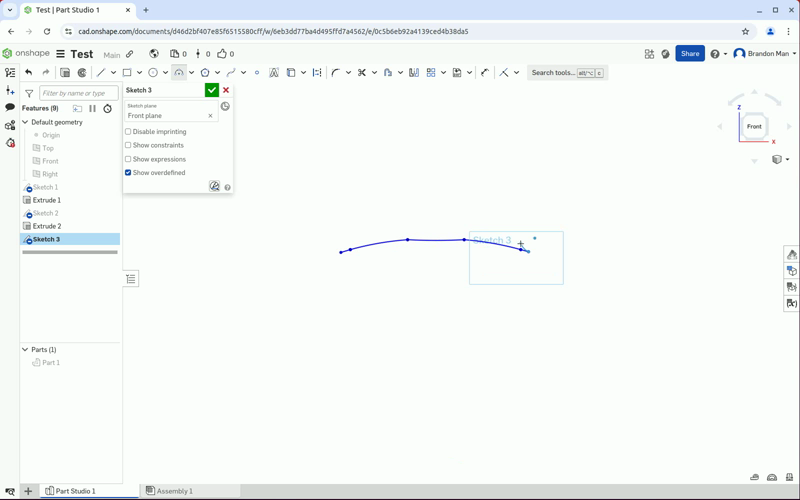
scroll(6)
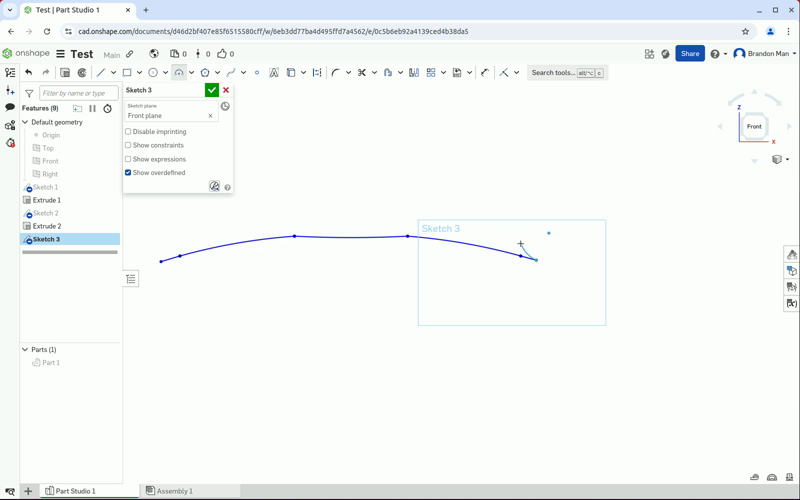
scroll(6)
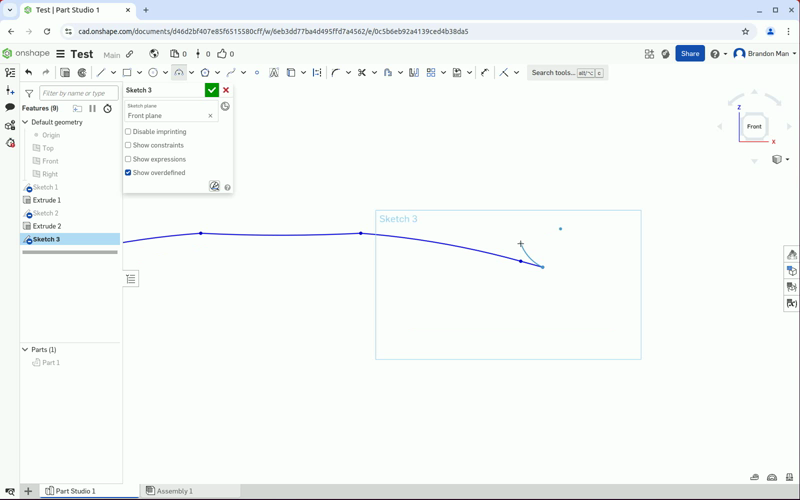
scroll(6)
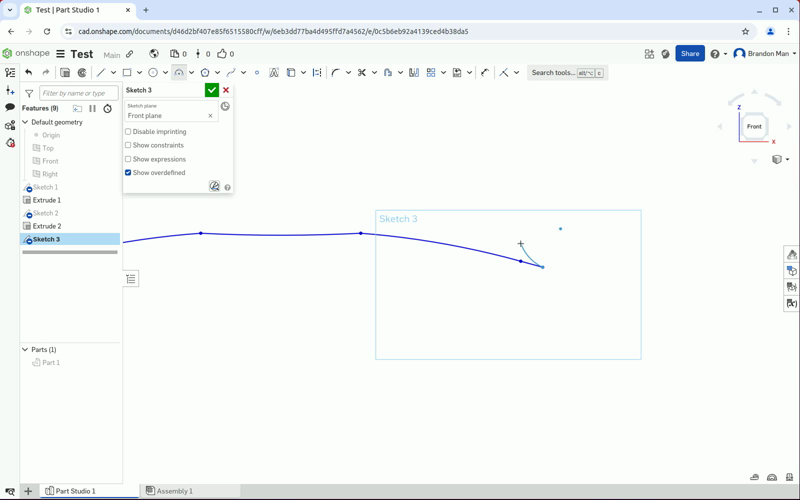
scroll(6)
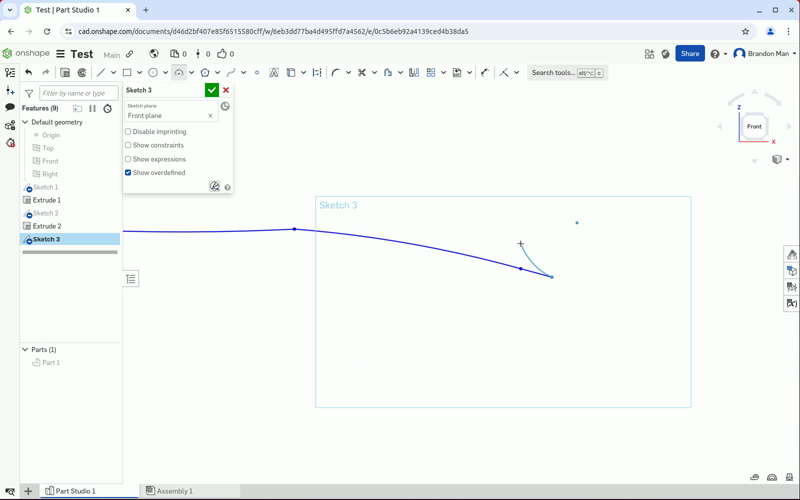
scroll(6)
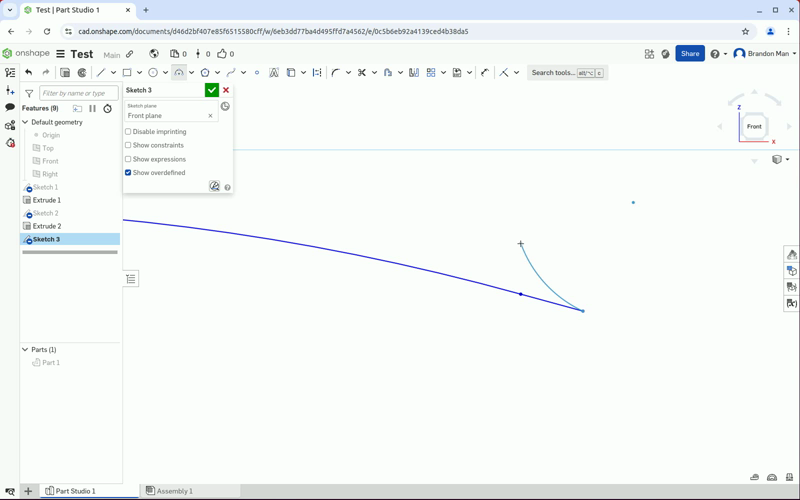
click(520, 243)
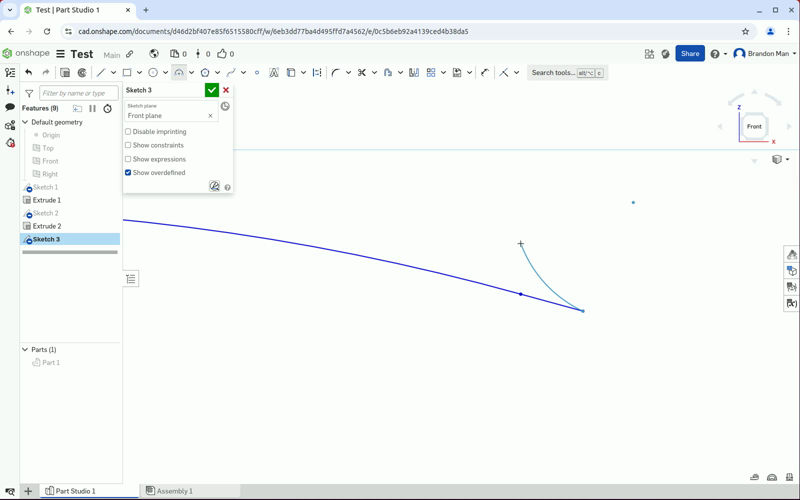
scroll(-6)
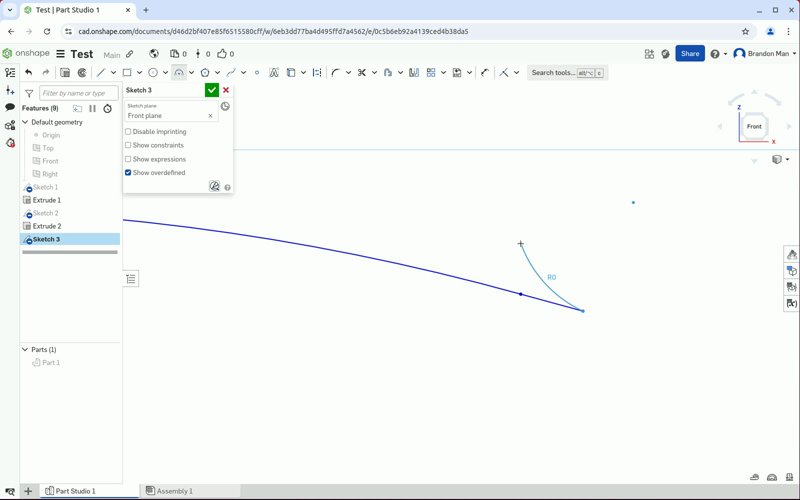
scroll(-6)
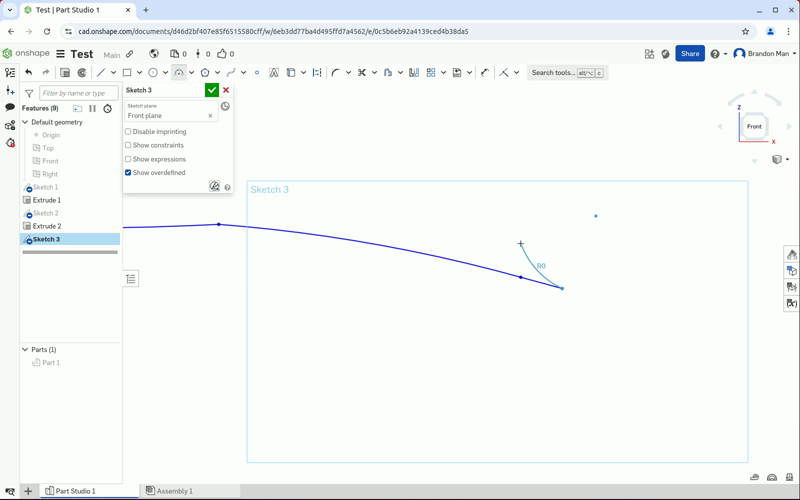
scroll(-6)
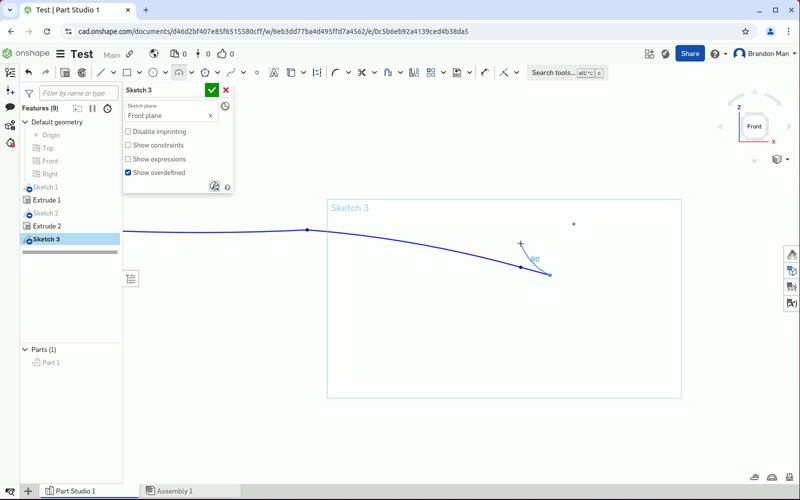
scroll(-6)
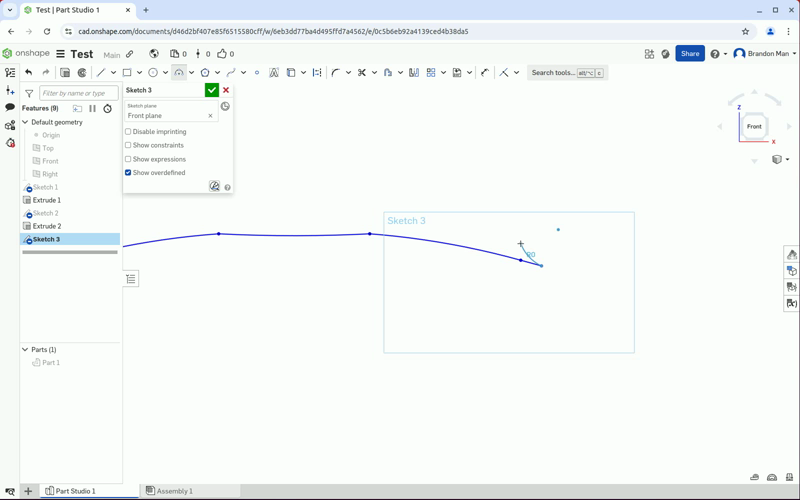
scroll(-6)
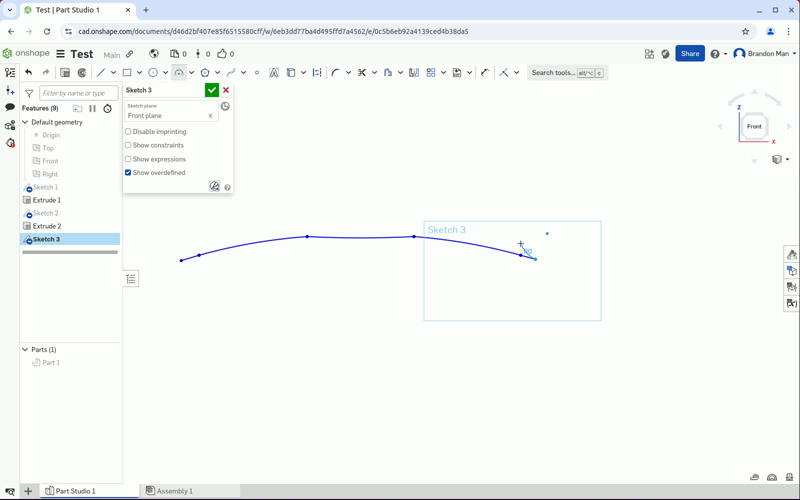
scroll(-6)
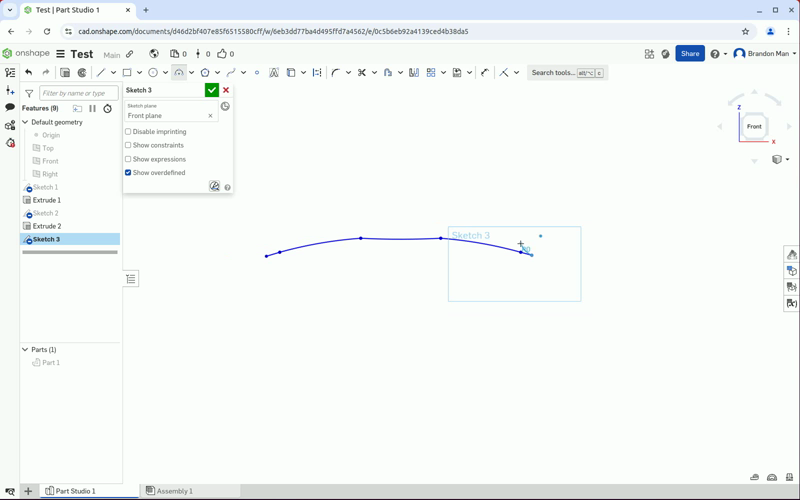
scroll(-6)
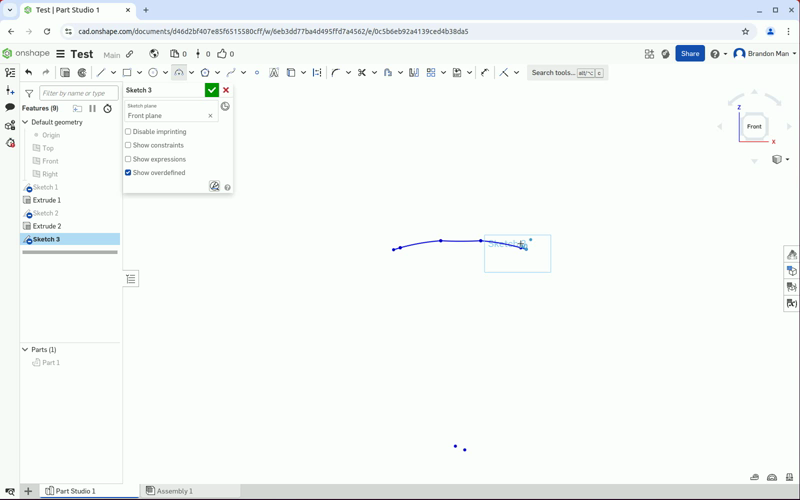
mouse_move(524, 245)
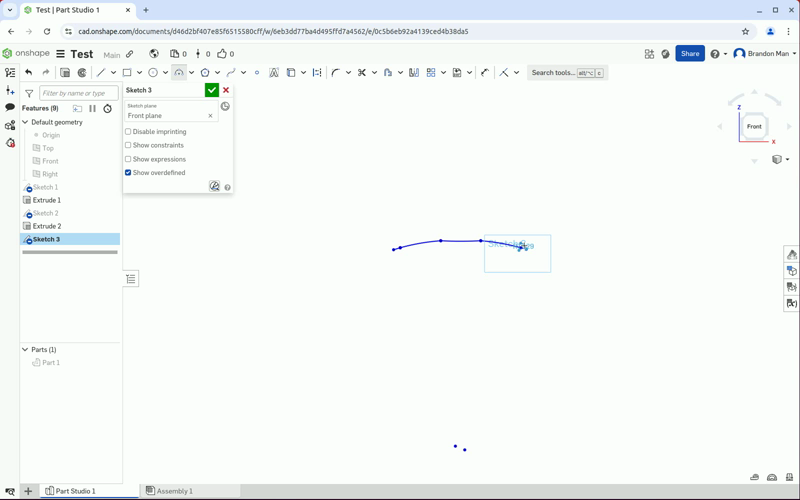
scroll(6)
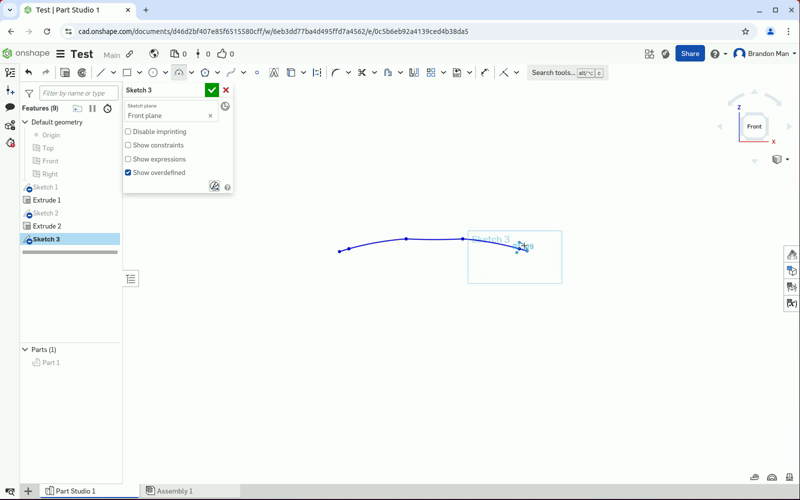
scroll(6)
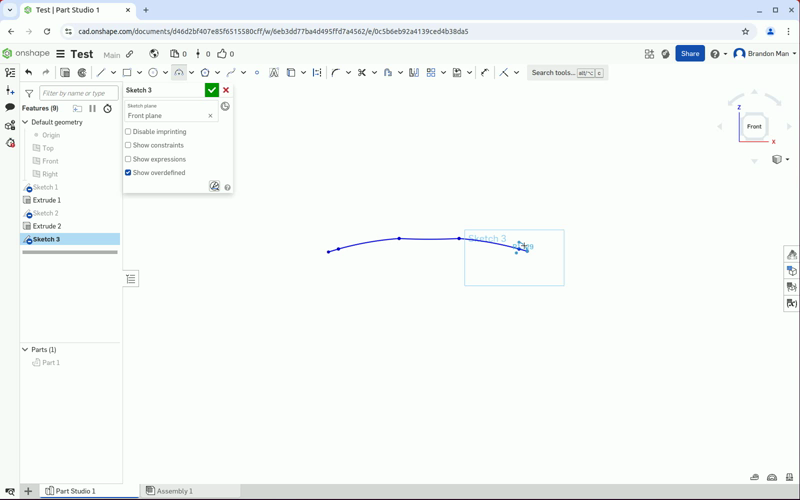
scroll(6)
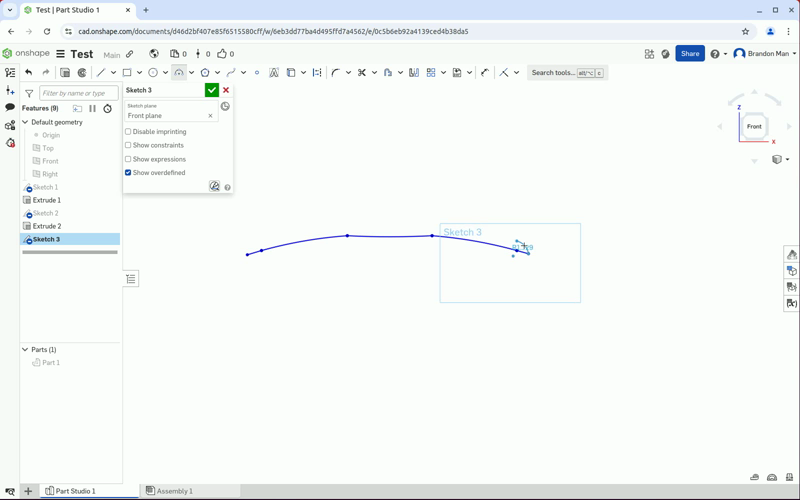
scroll(6)
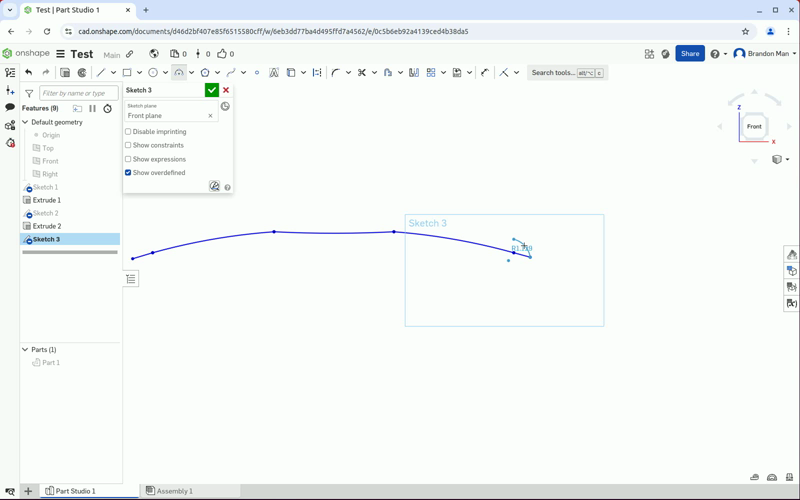
scroll(6)
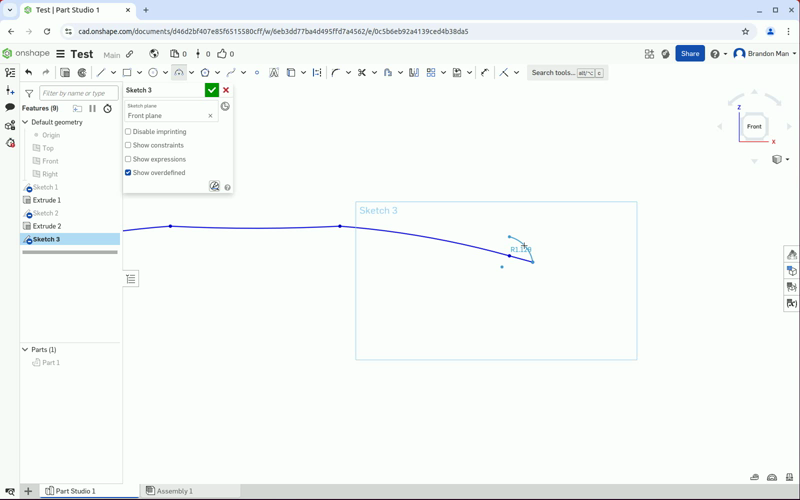
scroll(6)
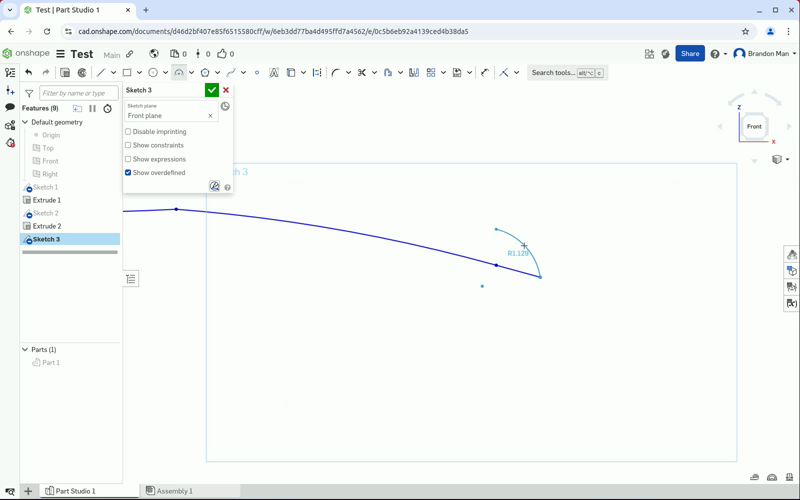
scroll(6)
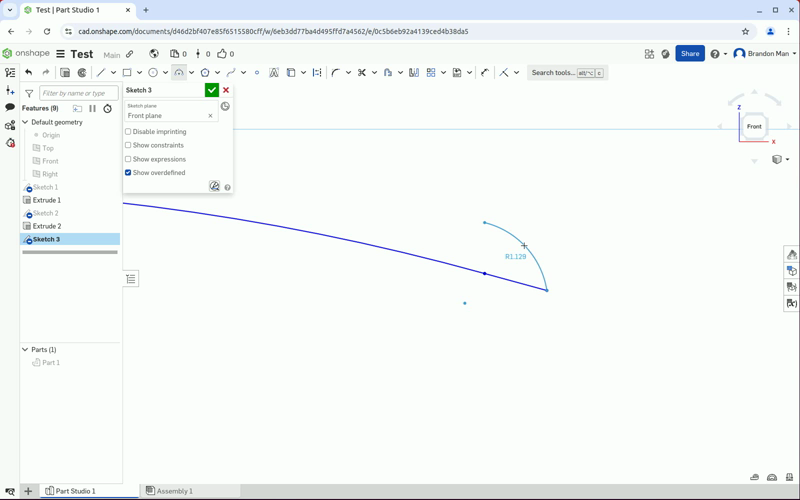
click(524, 245)
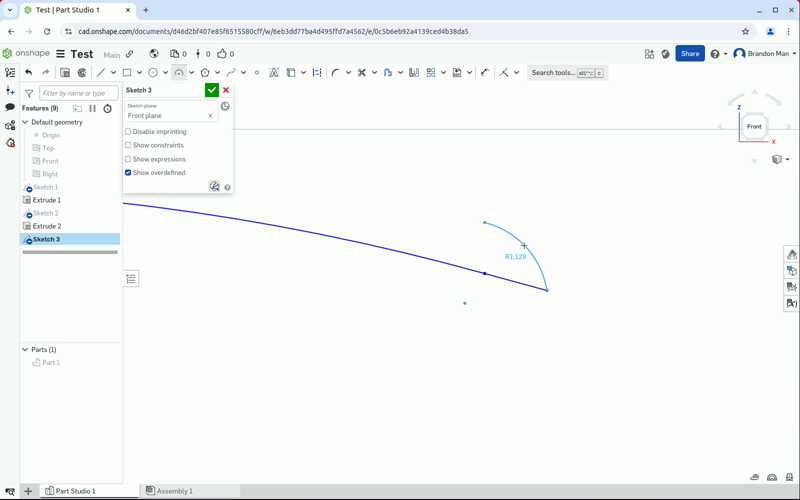
scroll(-6)
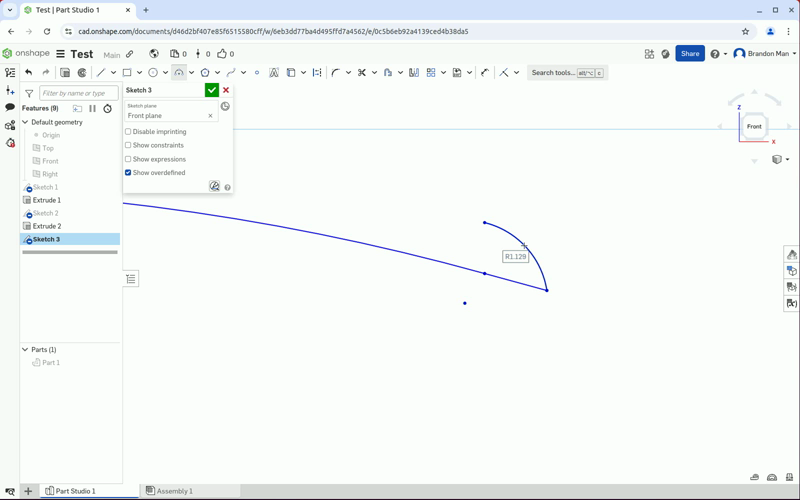
scroll(-6)
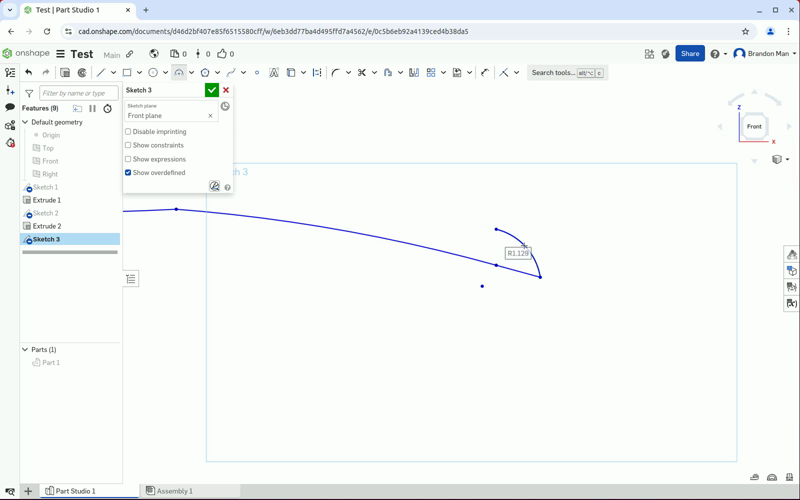
scroll(-6)
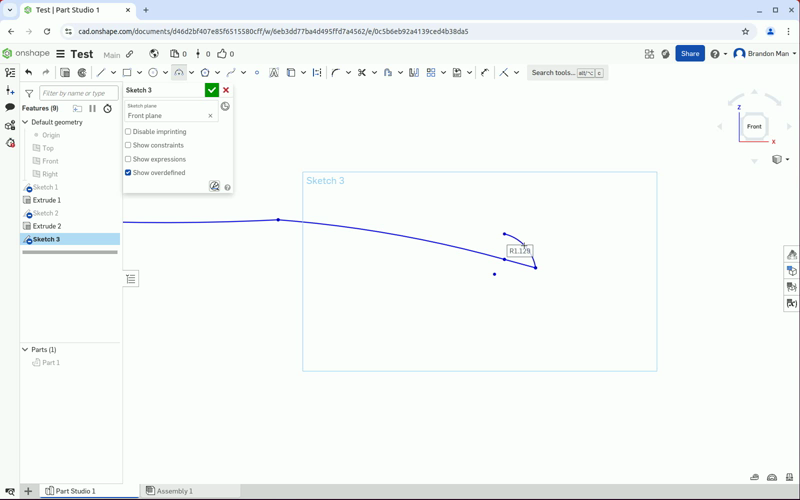
scroll(-6)
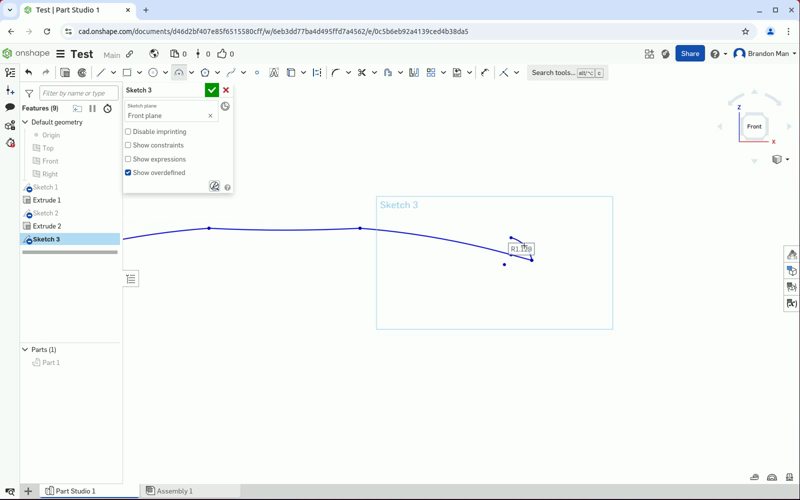
scroll(-6)
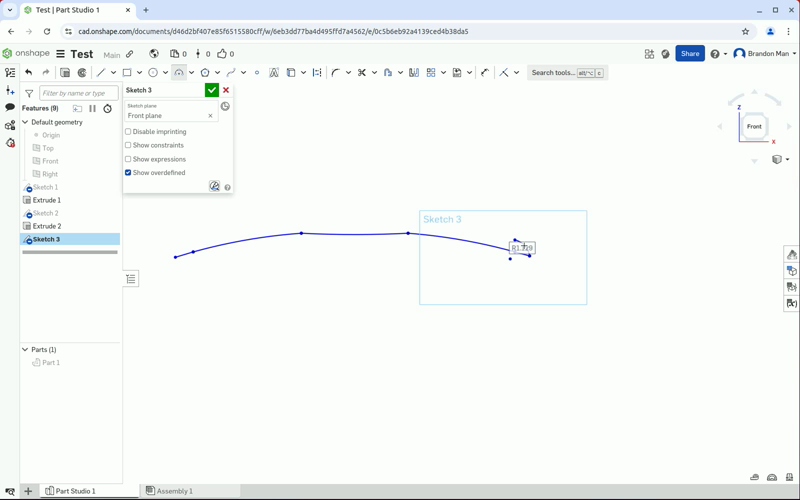
scroll(-6)
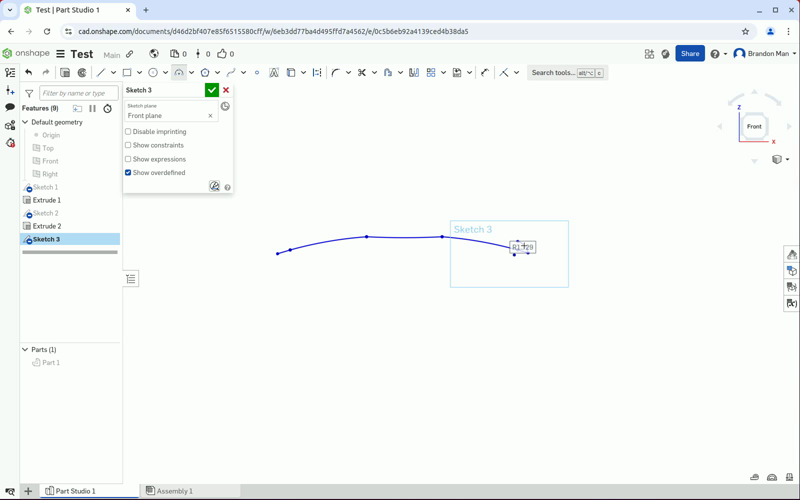
scroll(-6)
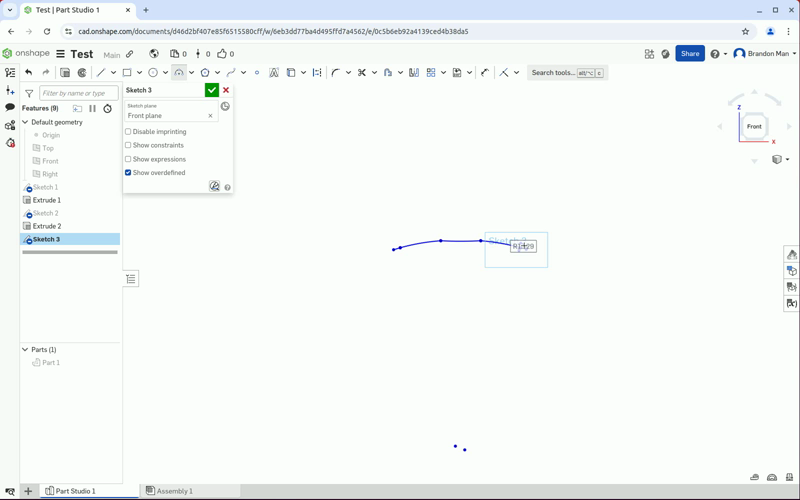
key_up(shift)
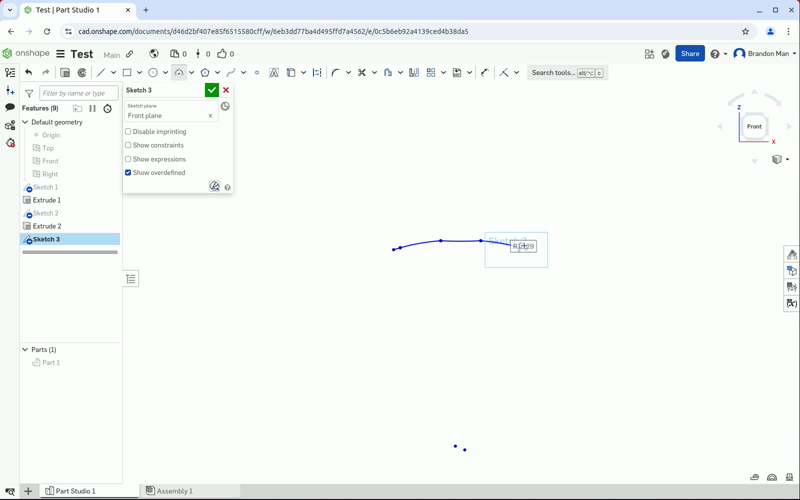
mouse_move(520, 243)
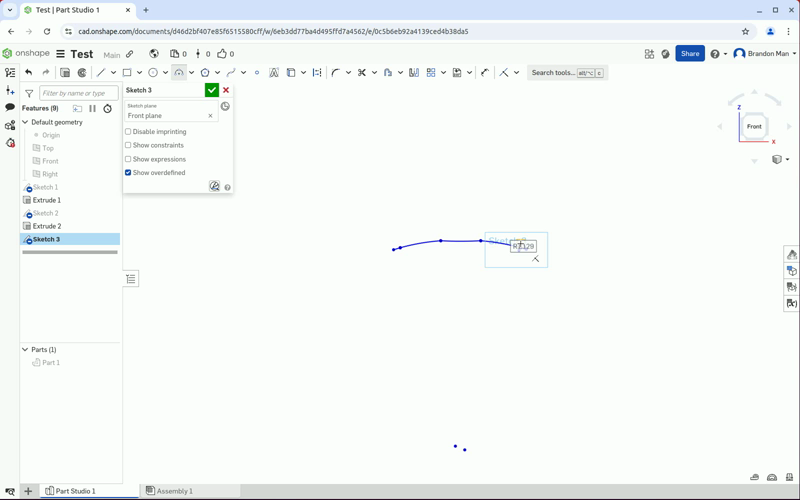
scroll(6)
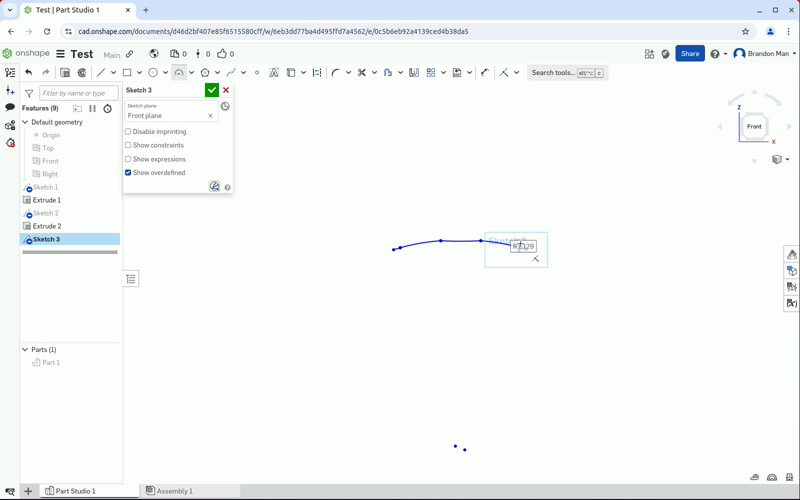
scroll(6)
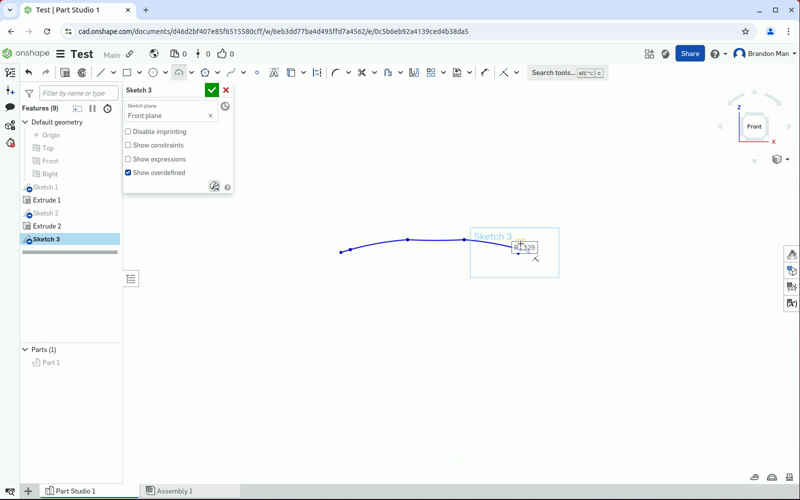
scroll(6)
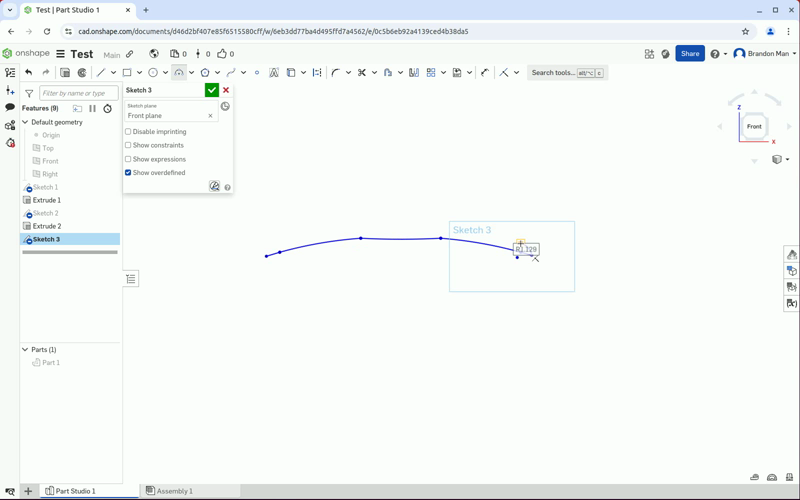
scroll(6)
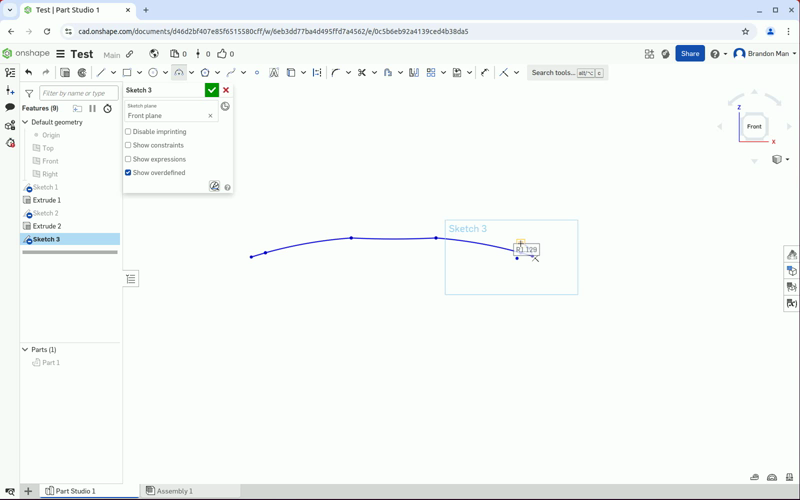
scroll(6)
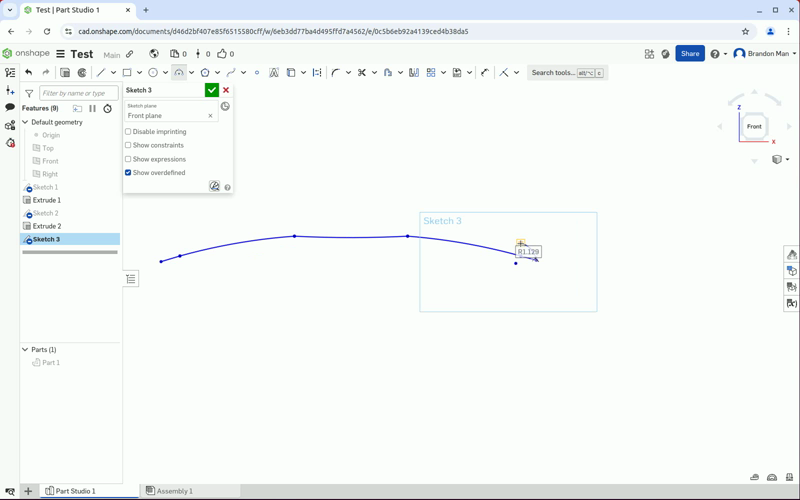
scroll(6)
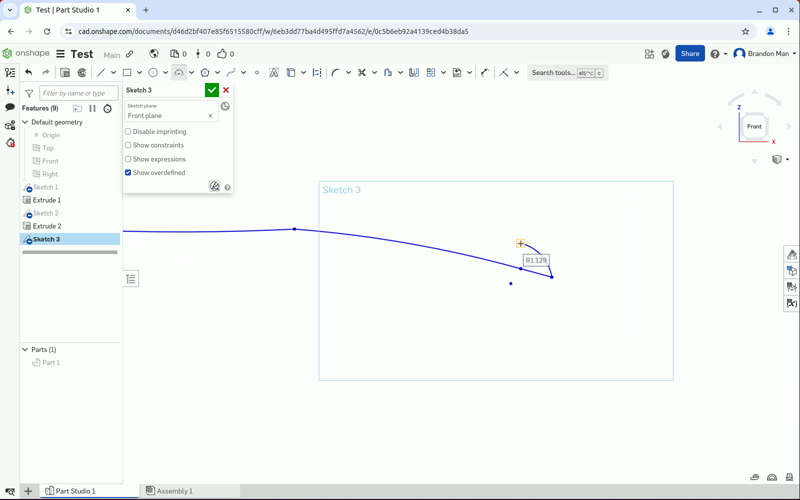
scroll(6)
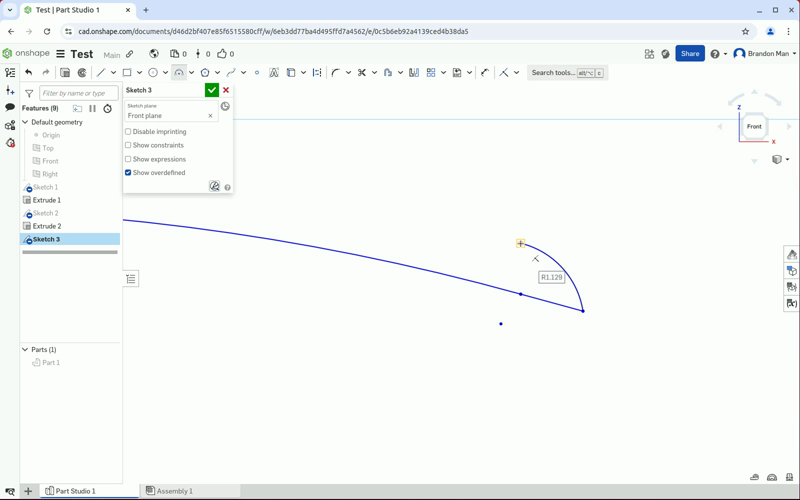
click(520, 243)
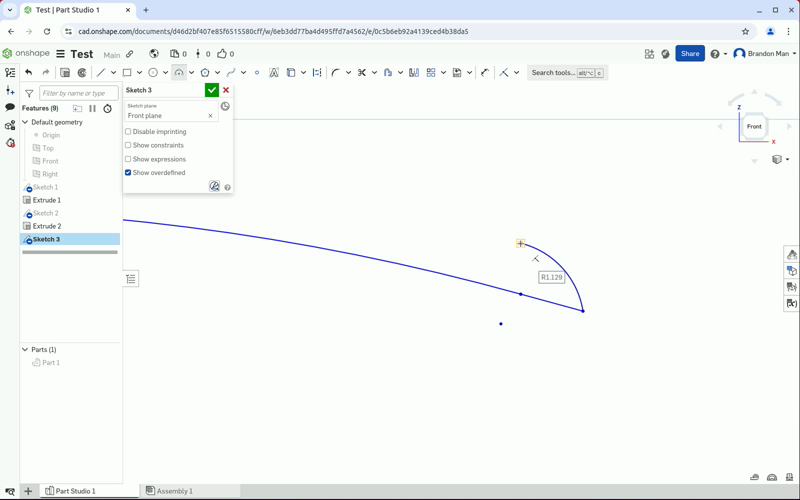
scroll(-6)
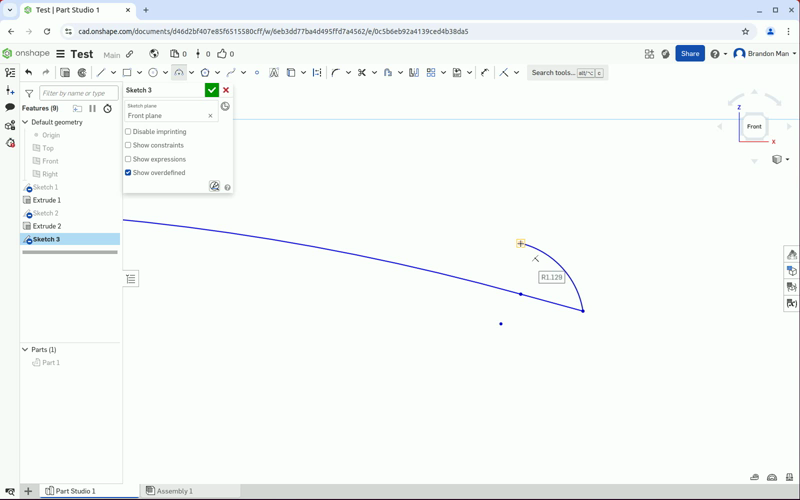
scroll(-6)
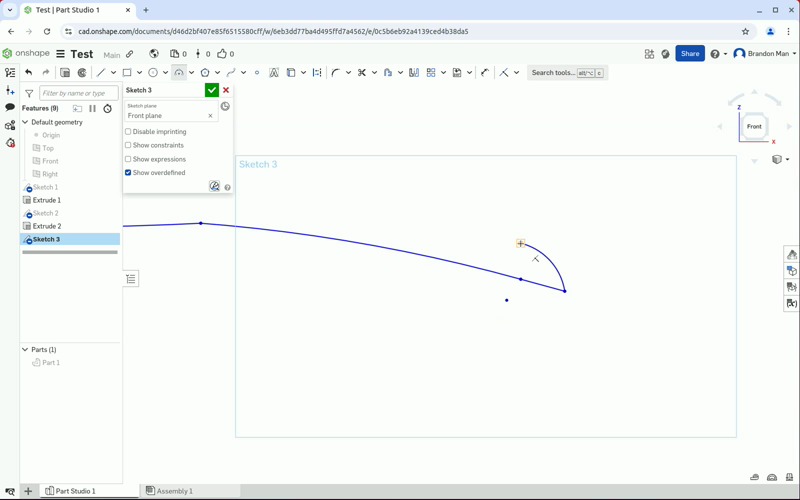
scroll(-6)
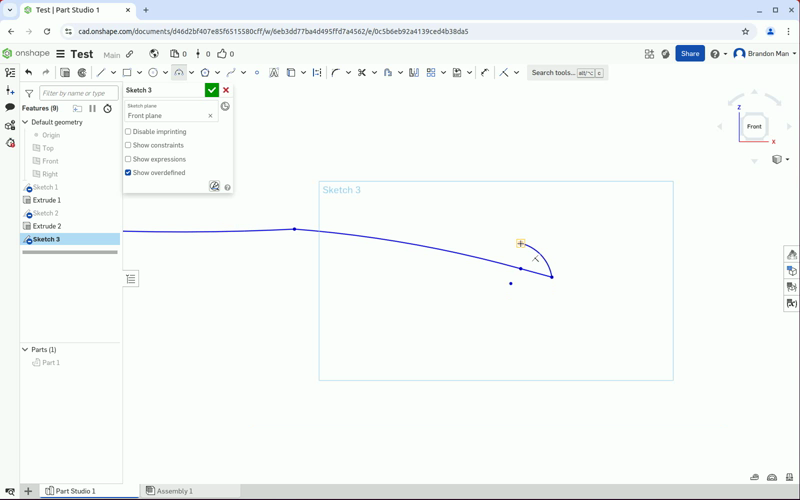
scroll(-6)
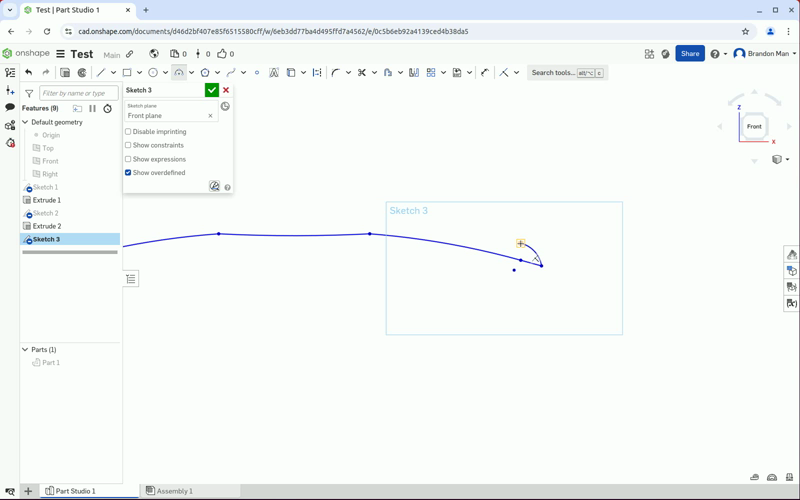
scroll(-6)
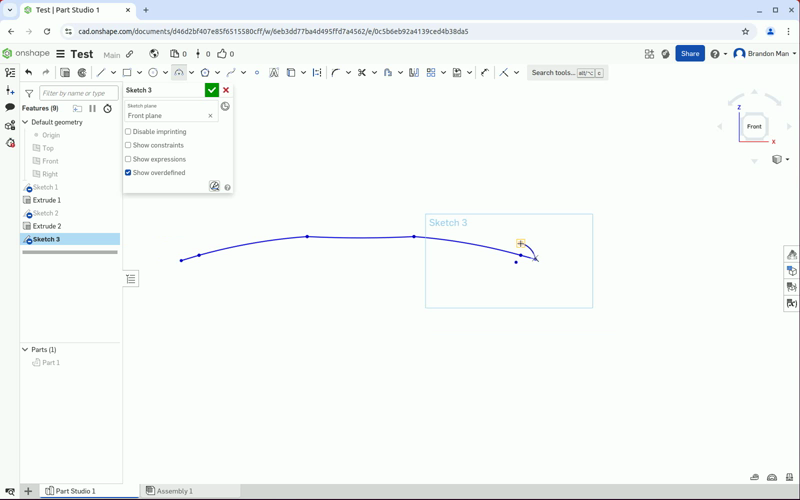
scroll(-6)
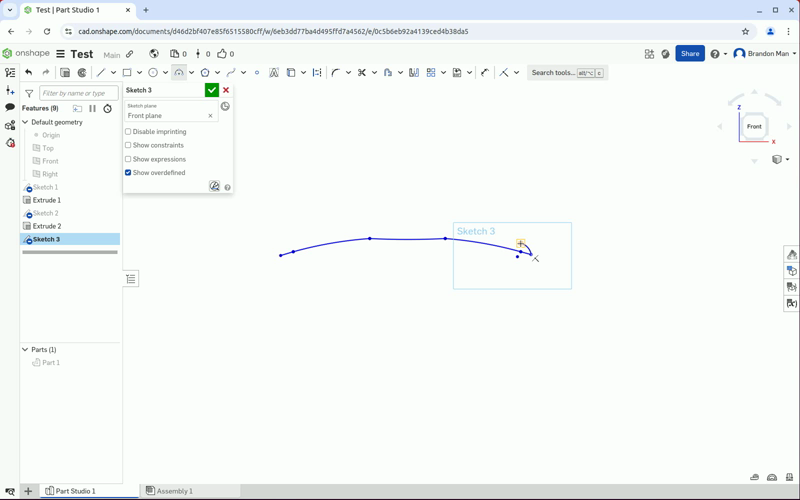
scroll(-6)
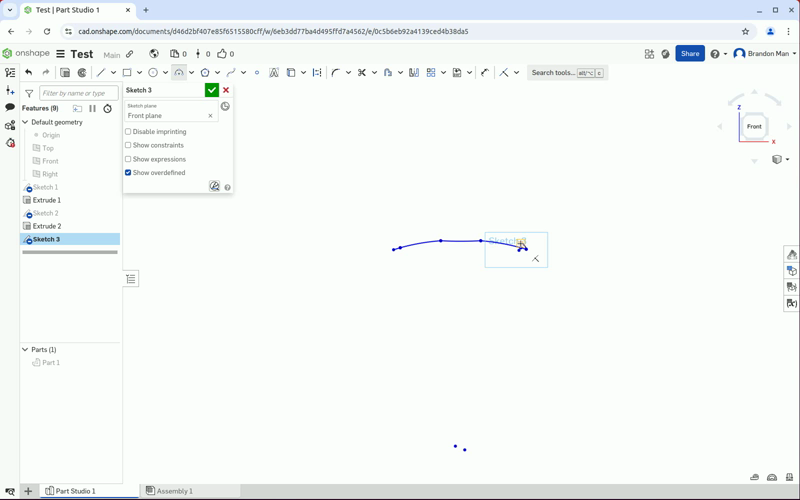
key_down(shift)
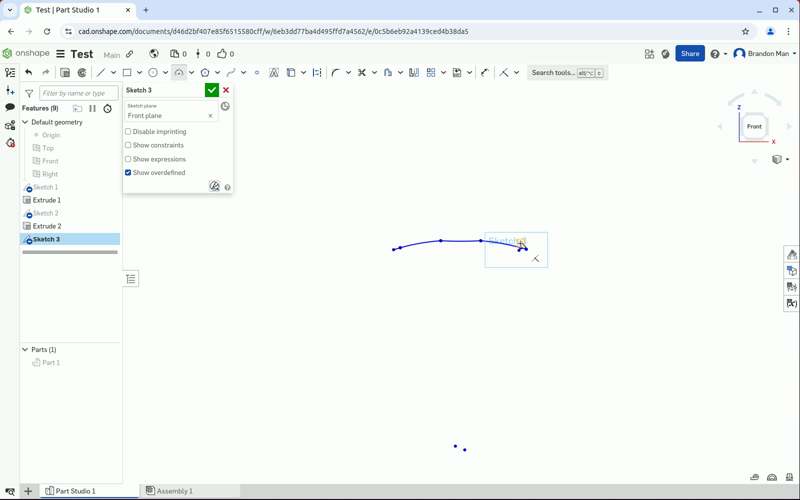
mouse_move(480, 237)
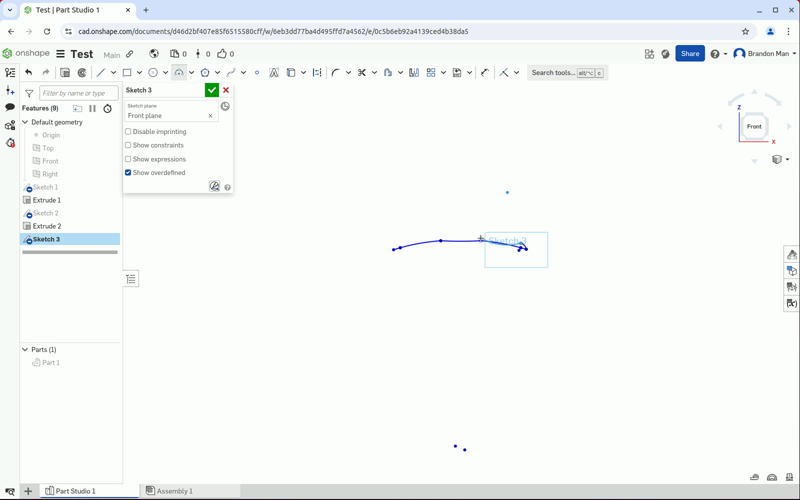
scroll(6)
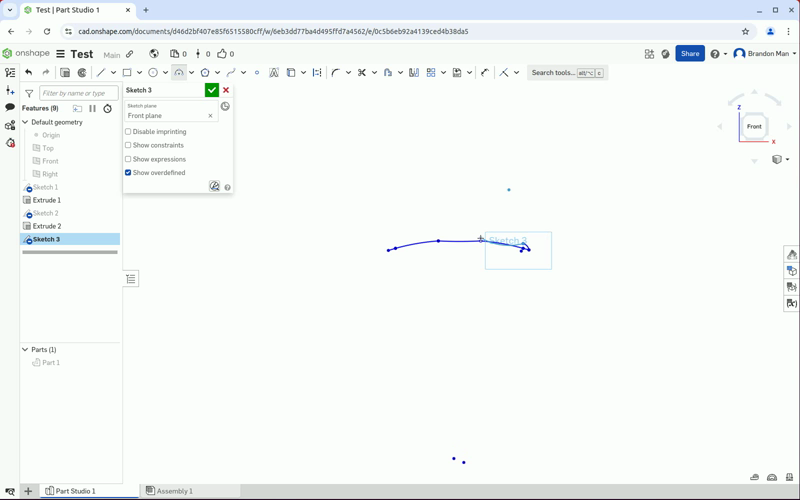
scroll(6)
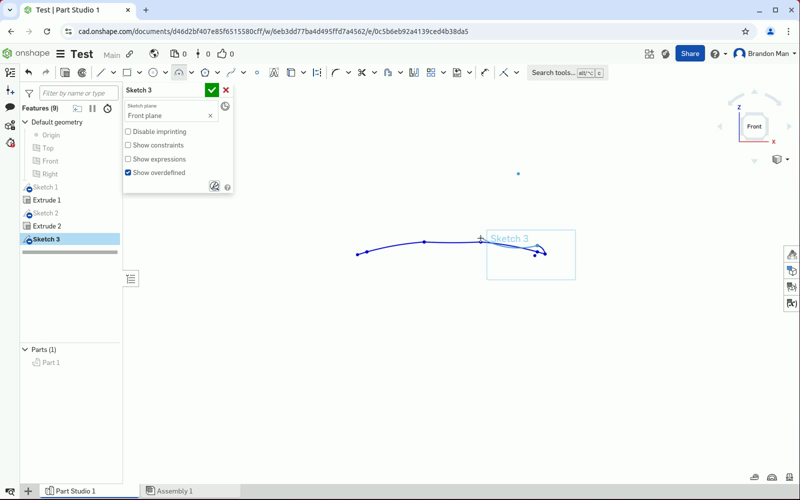
scroll(6)
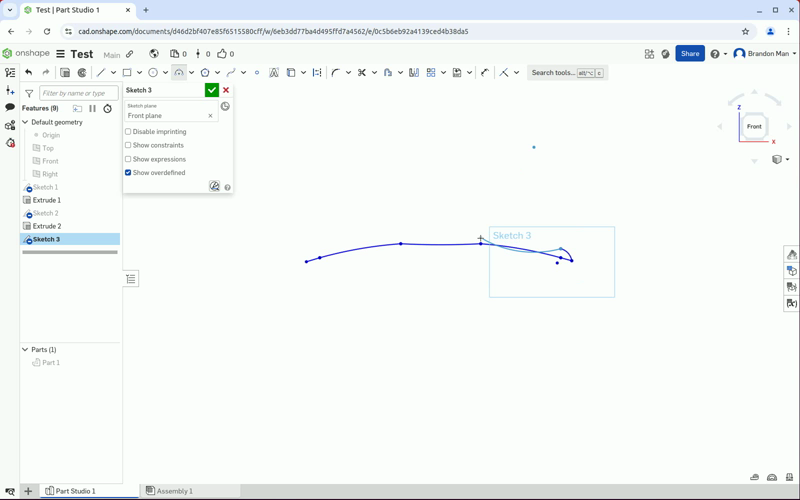
scroll(6)
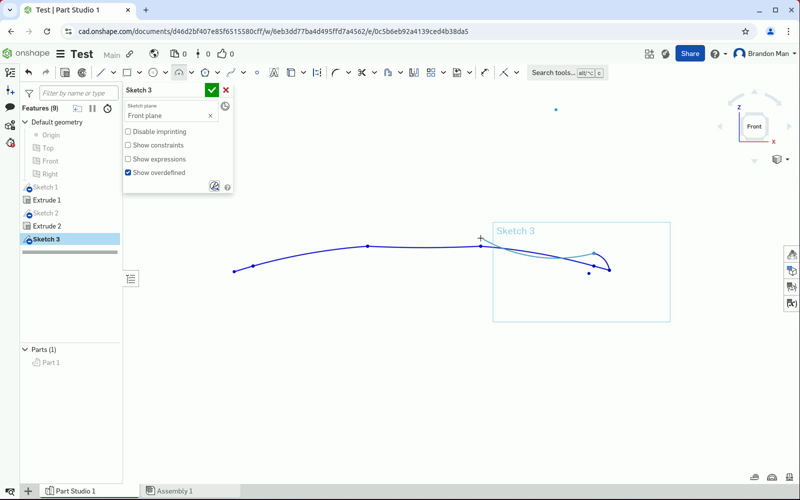
scroll(6)
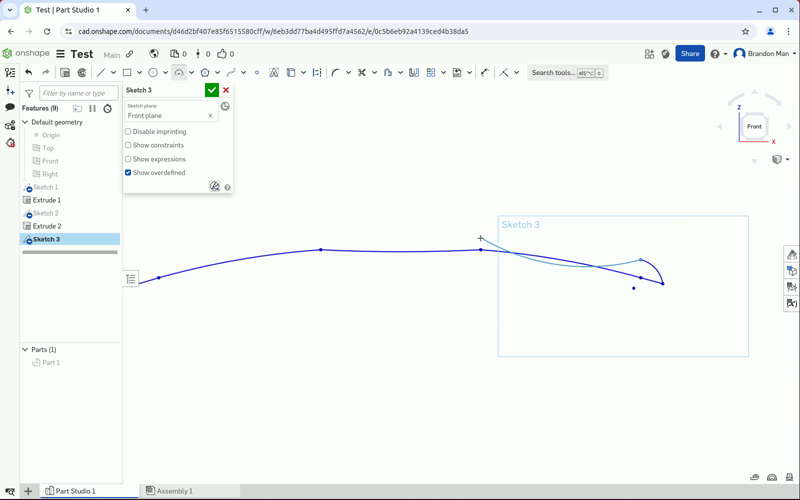
scroll(6)
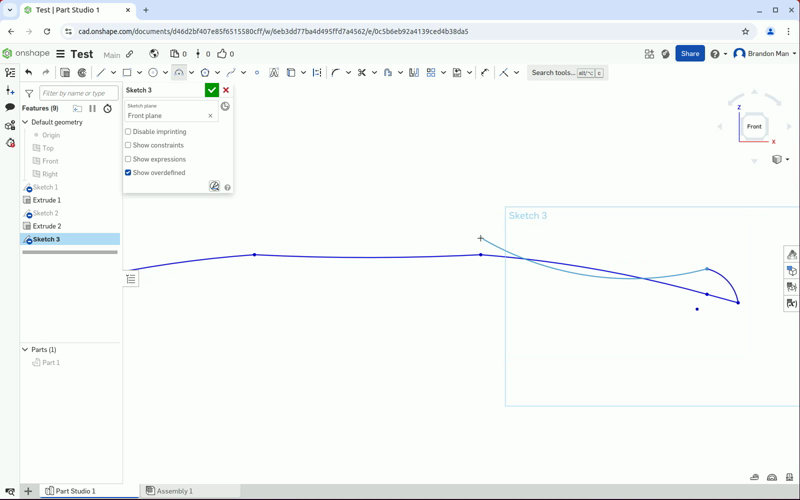
scroll(6)
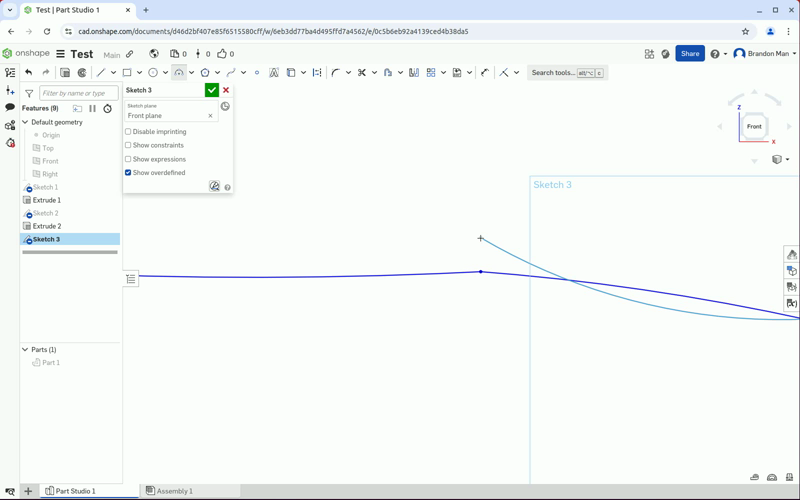
click(480, 237)
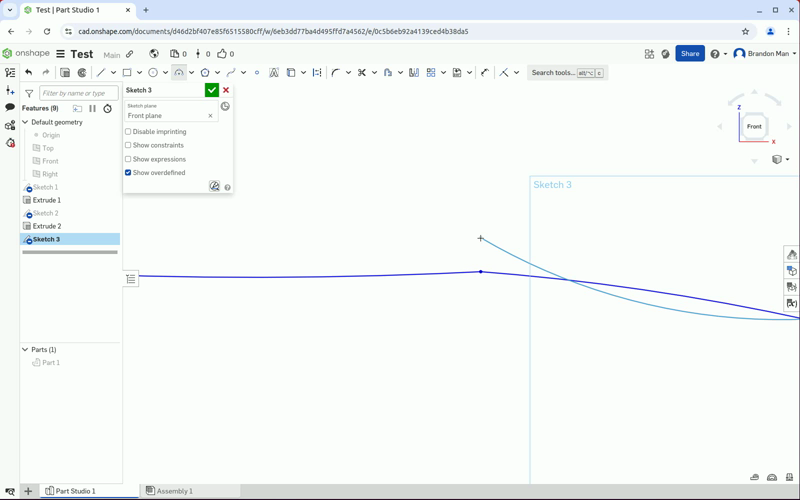
scroll(-6)
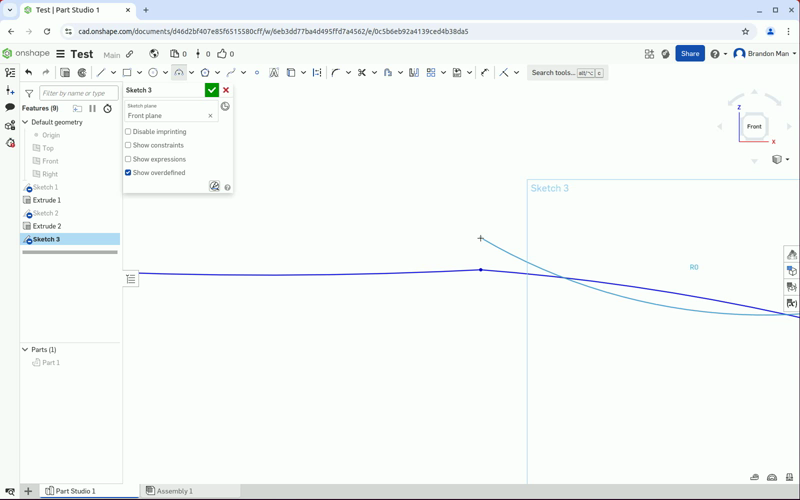
scroll(-6)
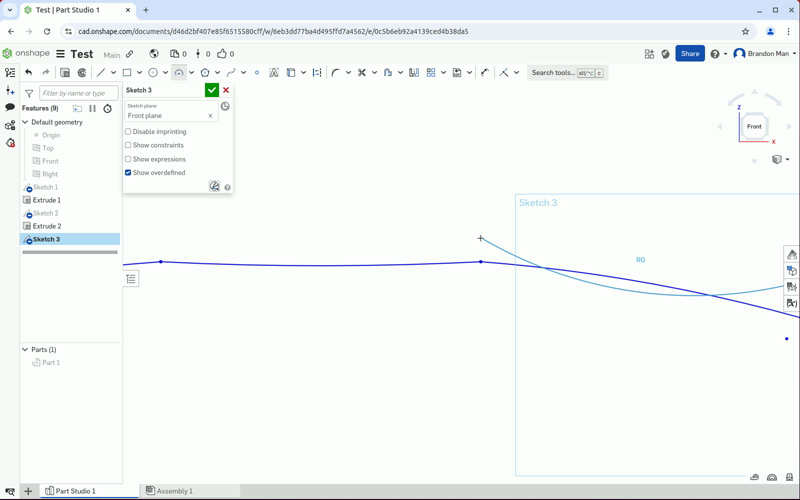
scroll(-6)
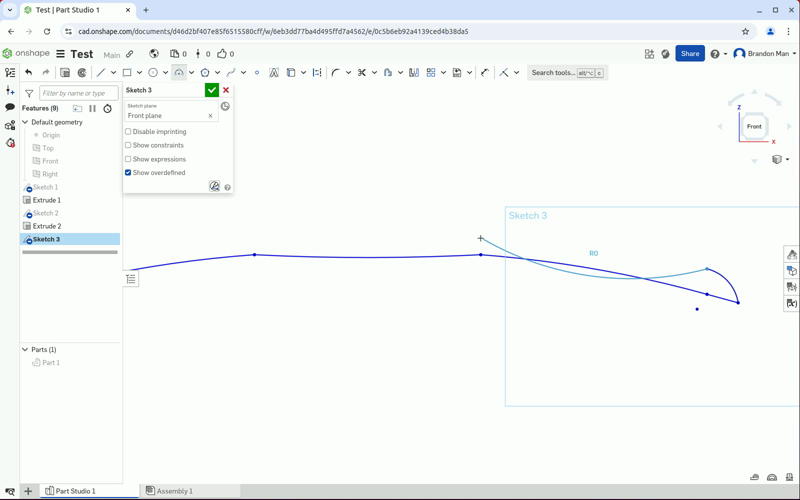
scroll(-6)
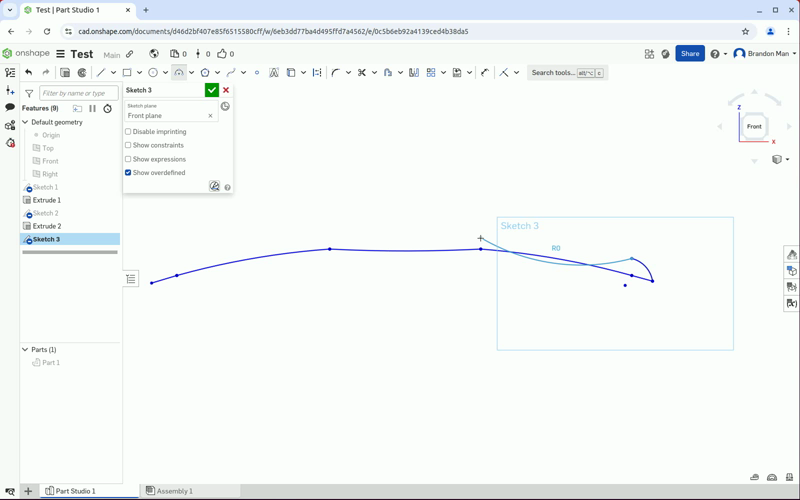
scroll(-6)
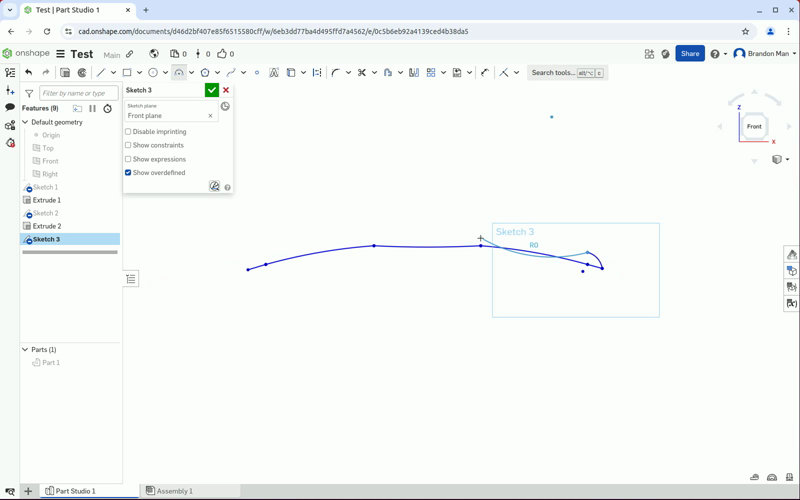
scroll(-6)
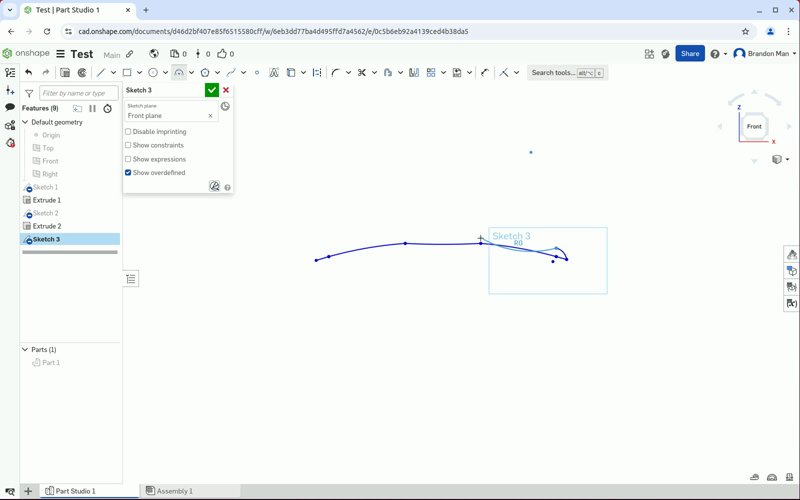
scroll(-6)
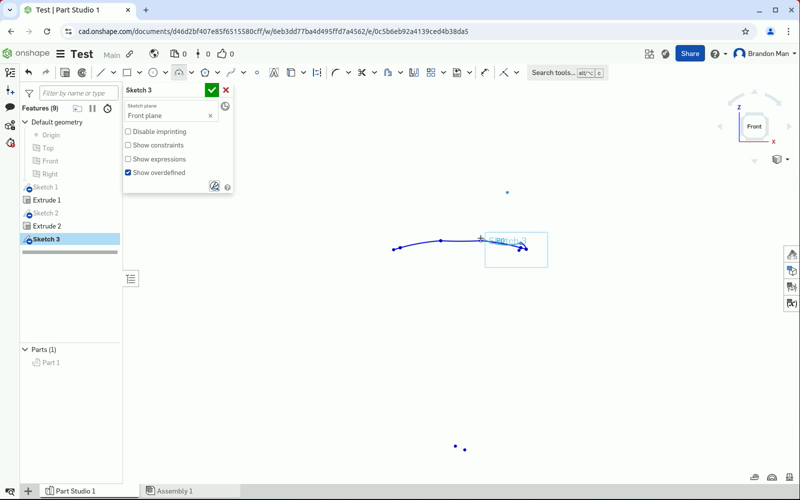
mouse_move(500, 239)
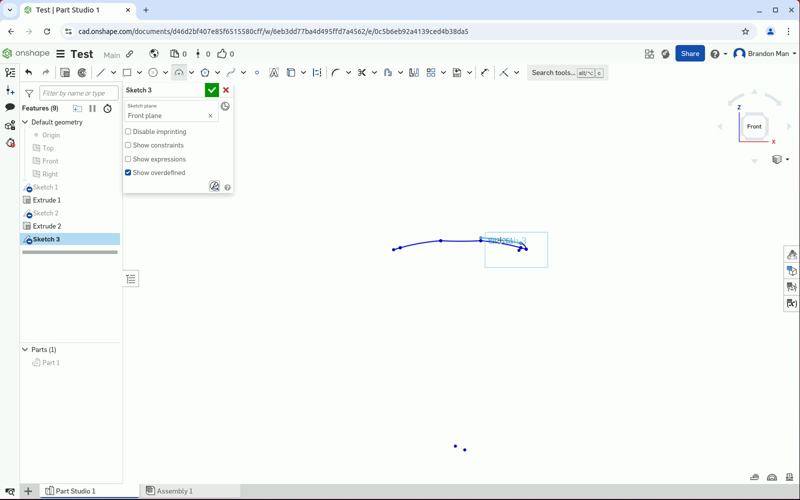
scroll(6)
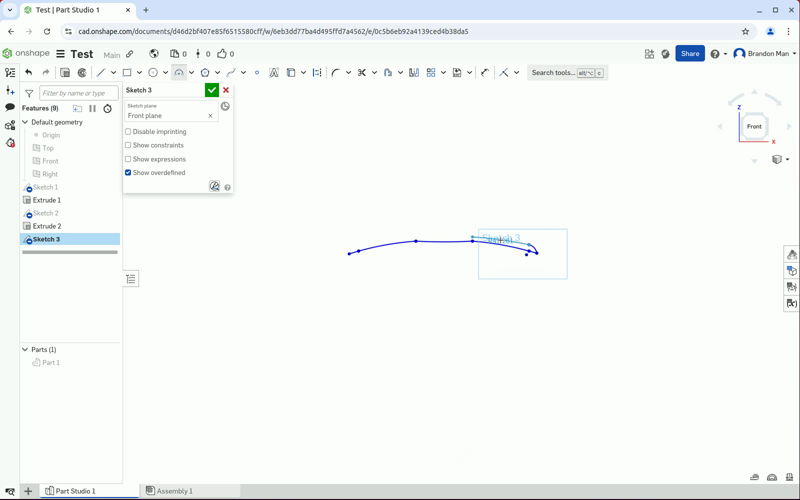
scroll(6)
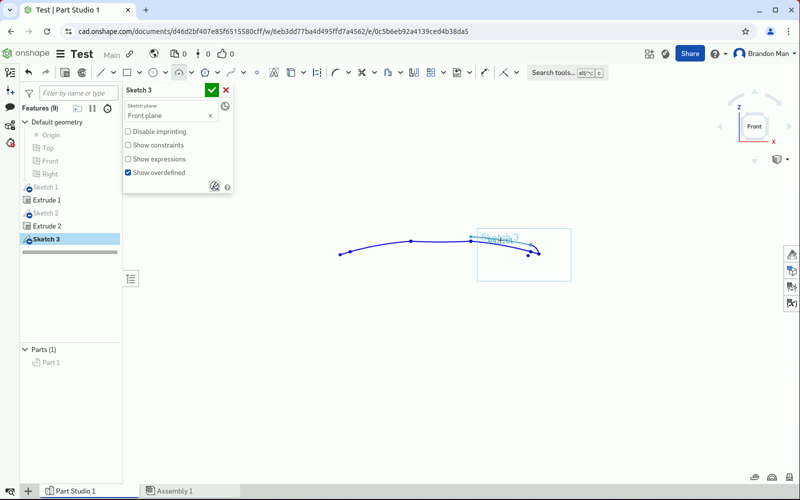
scroll(6)
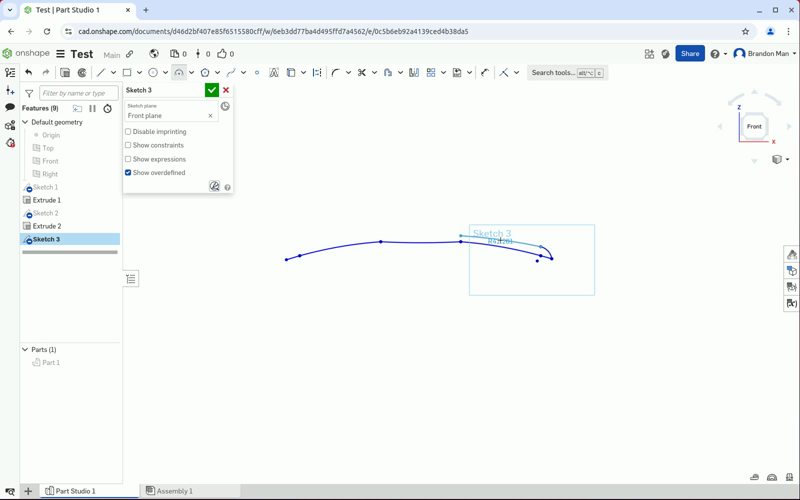
scroll(6)
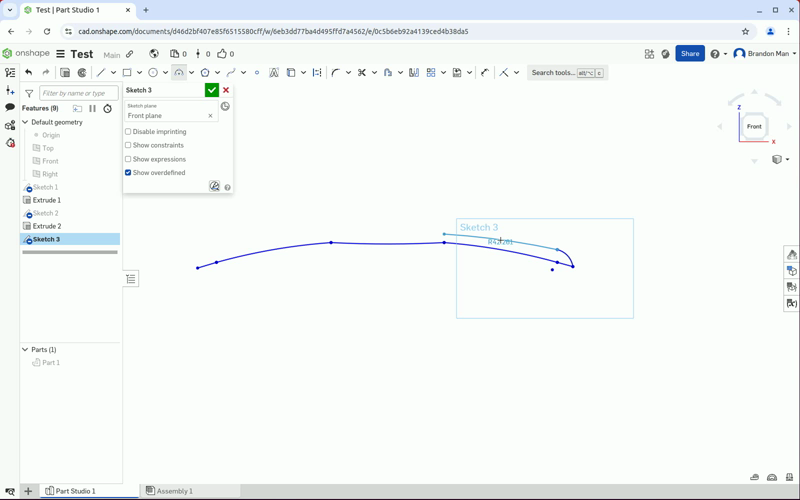
scroll(6)
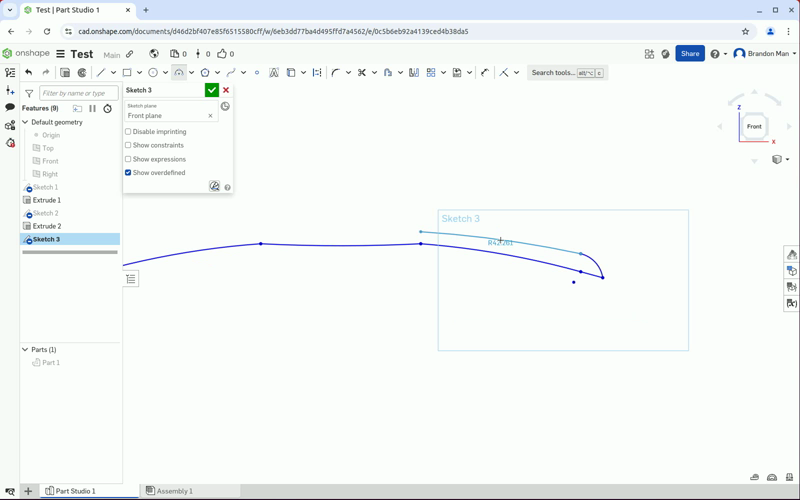
scroll(6)
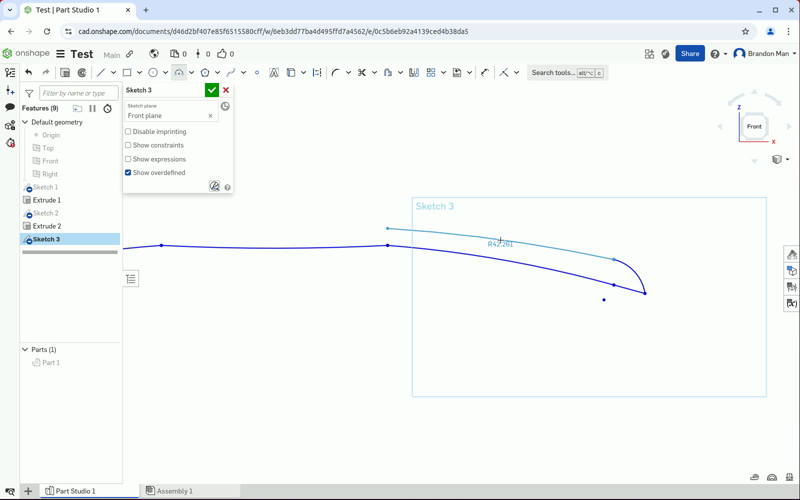
scroll(6)
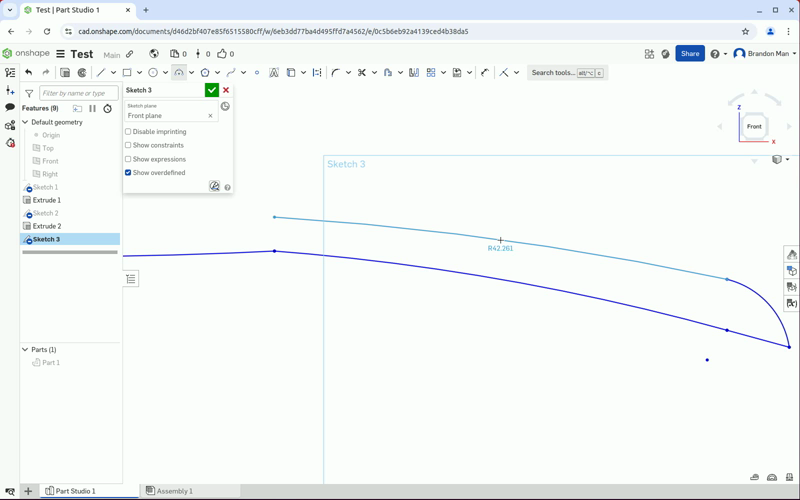
click(500, 239)
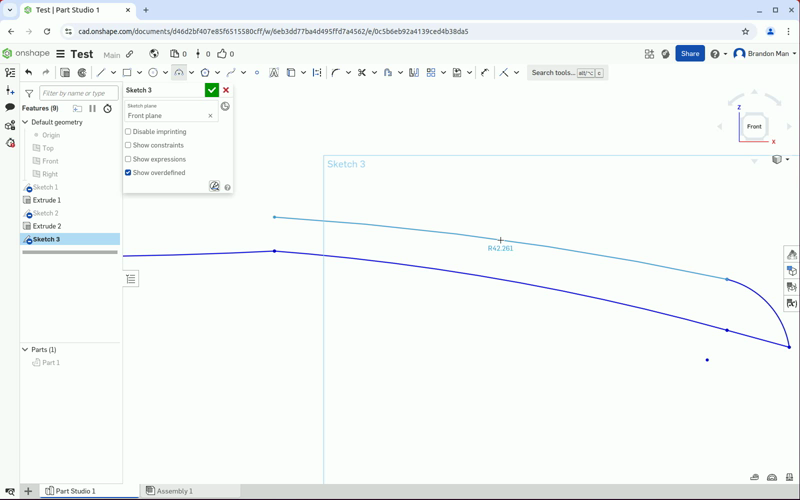
scroll(-6)
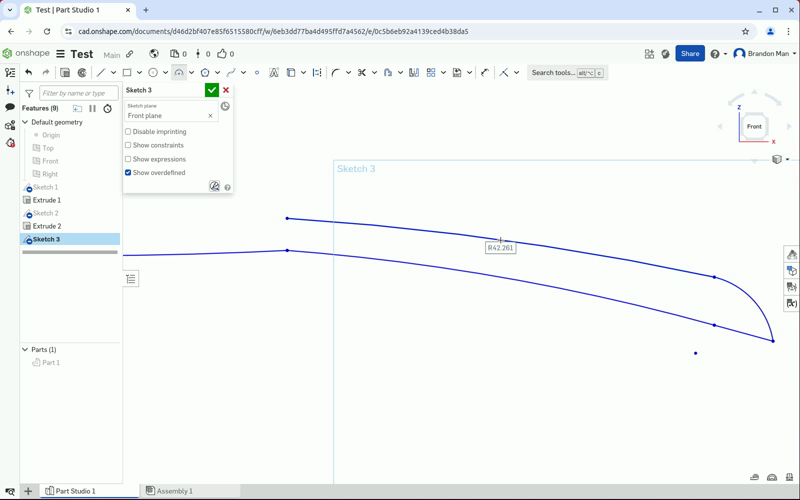
scroll(-6)
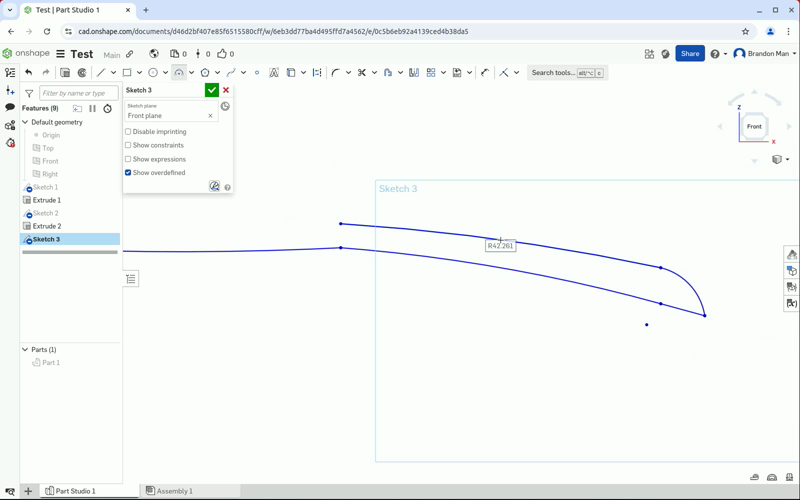
scroll(-6)
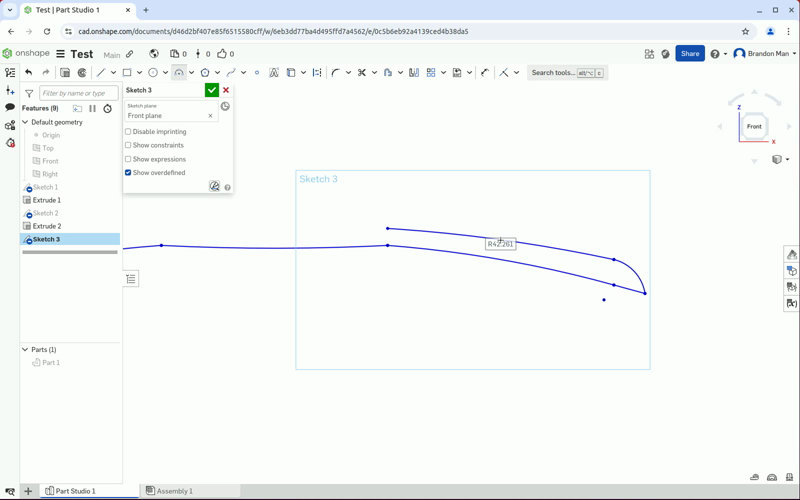
scroll(-6)
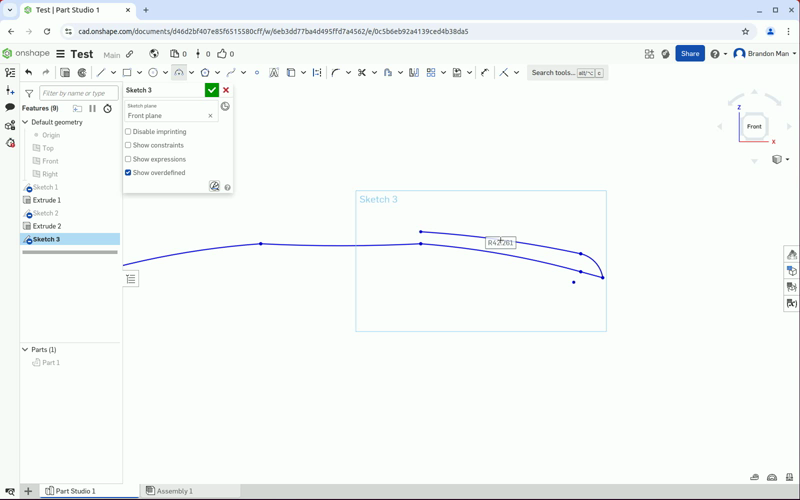
scroll(-6)
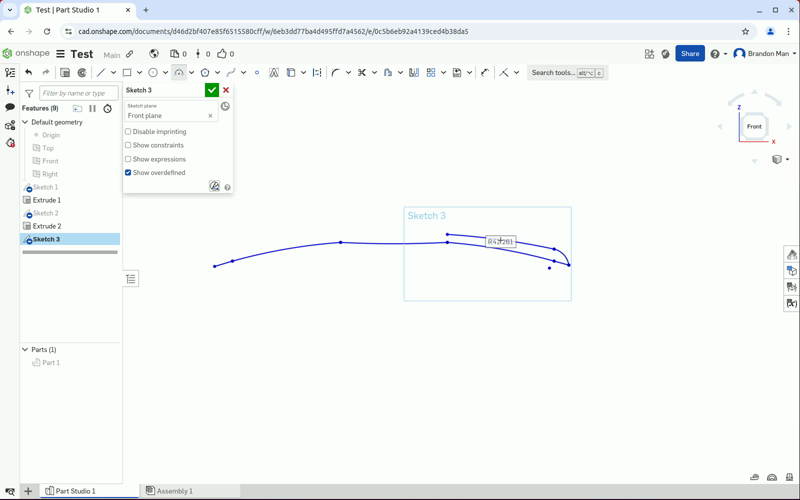
scroll(-6)
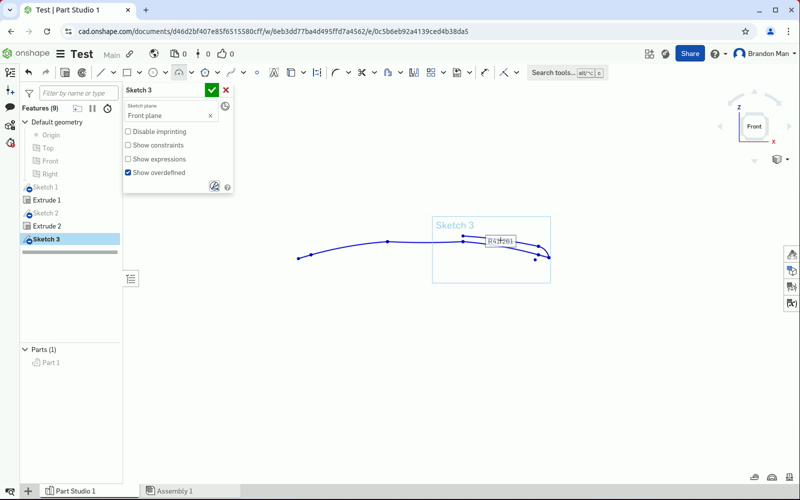
scroll(-6)
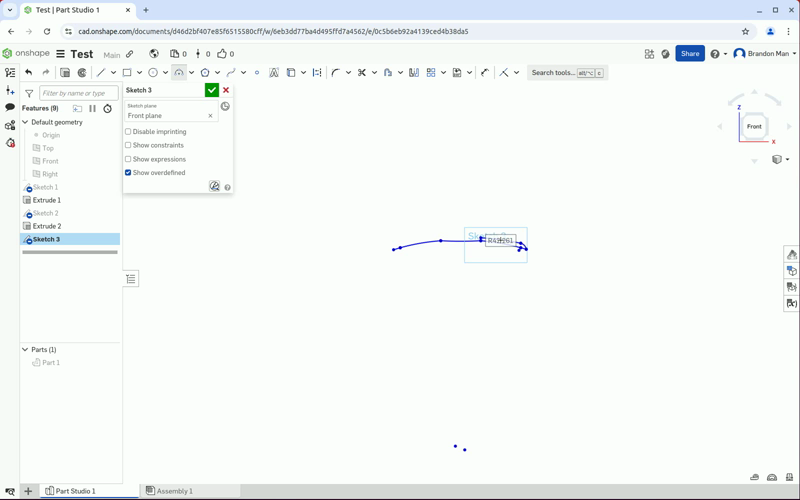
key_up(shift)
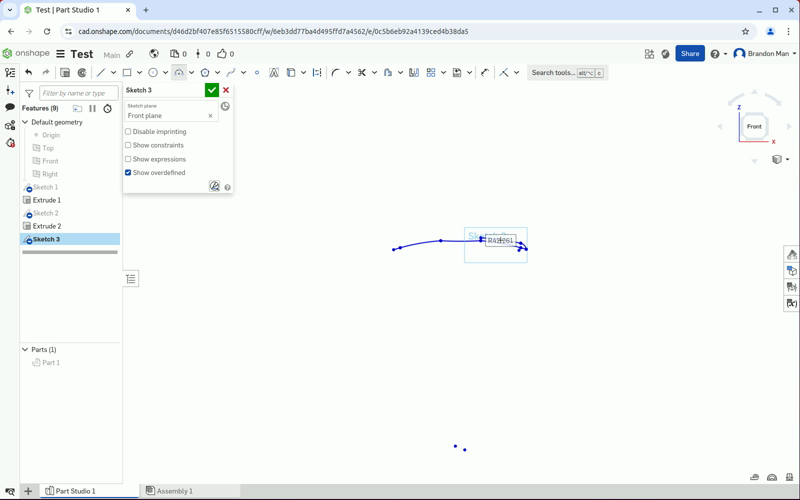
mouse_move(480, 237)
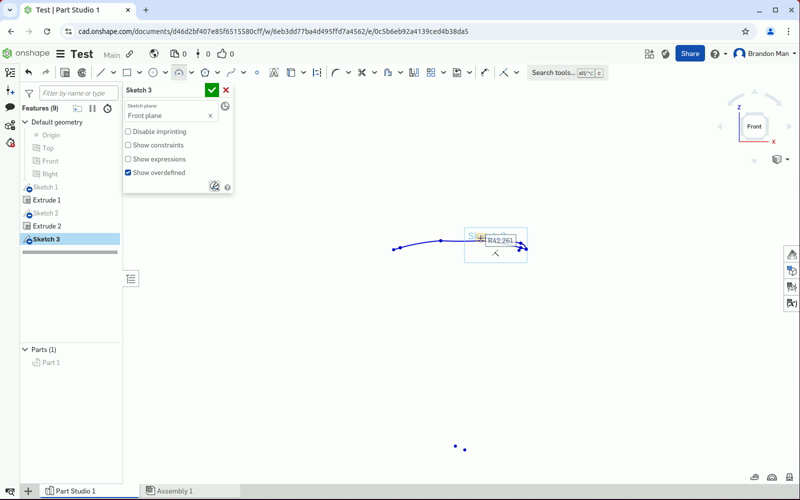
scroll(6)
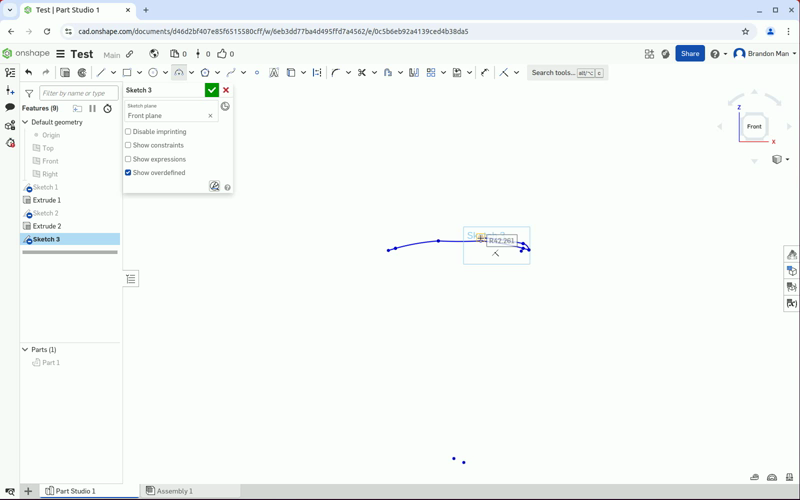
scroll(6)
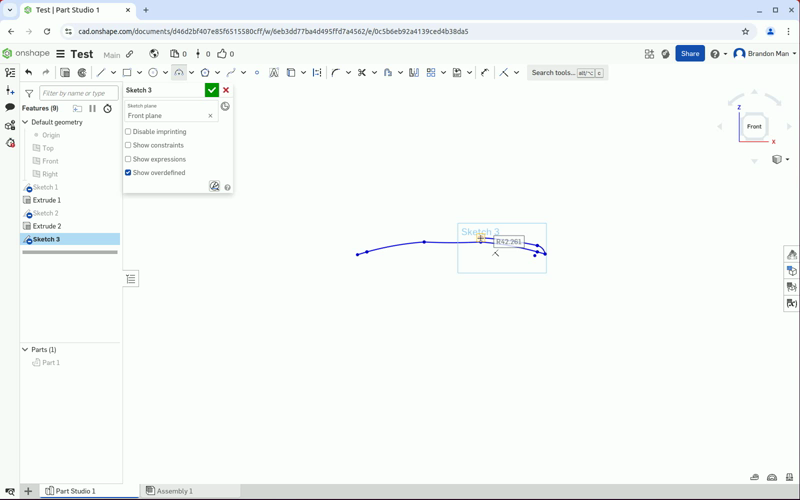
scroll(6)
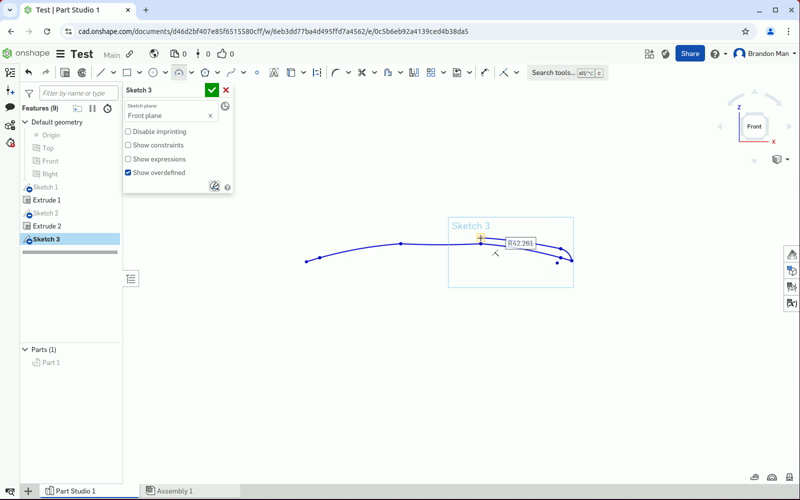
scroll(6)
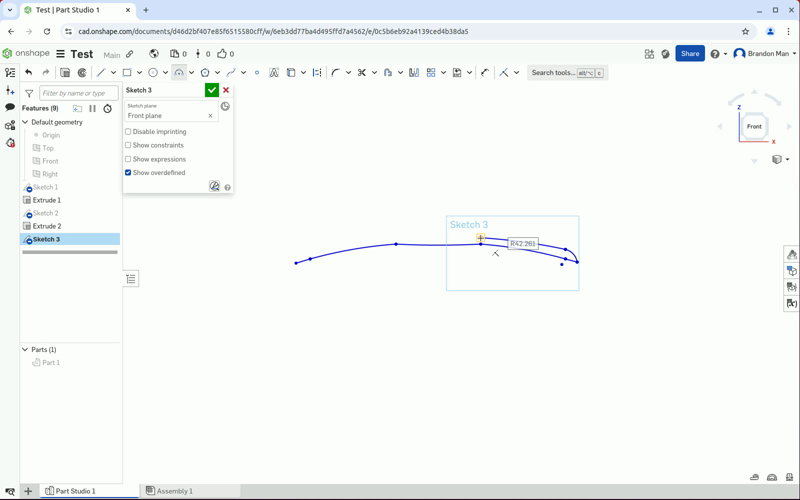
scroll(6)
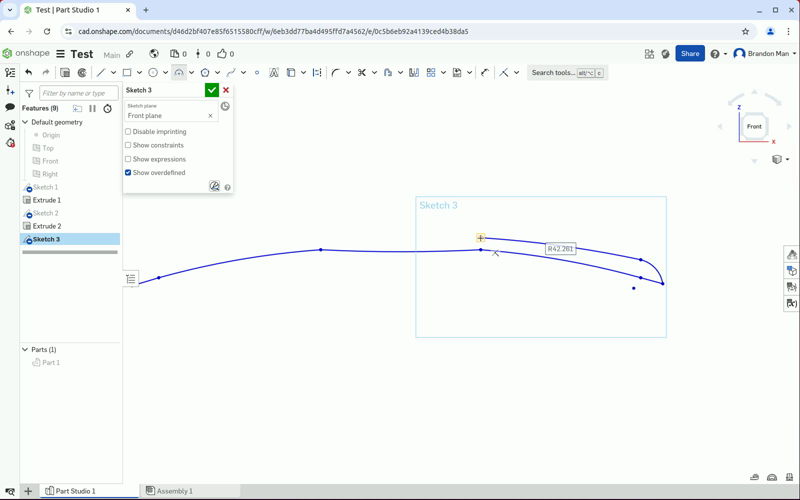
scroll(6)
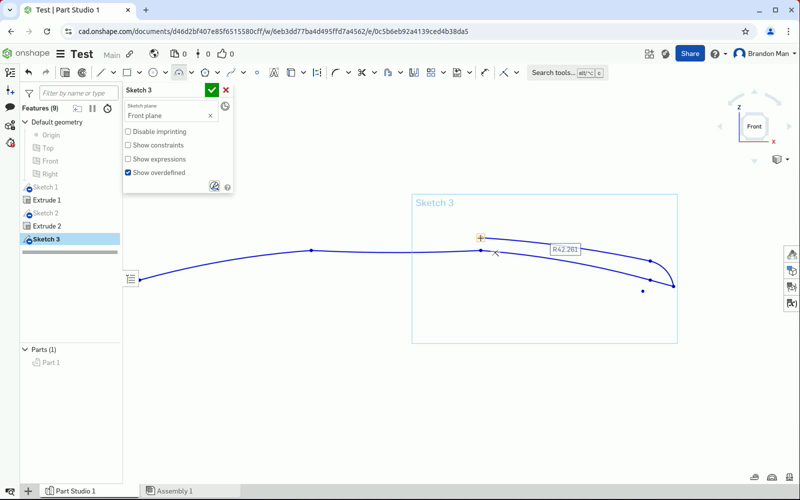
scroll(6)
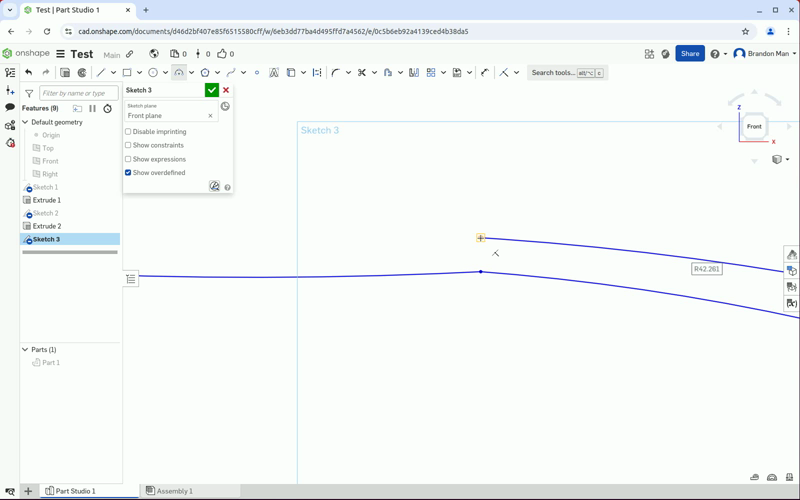
click(480, 237)
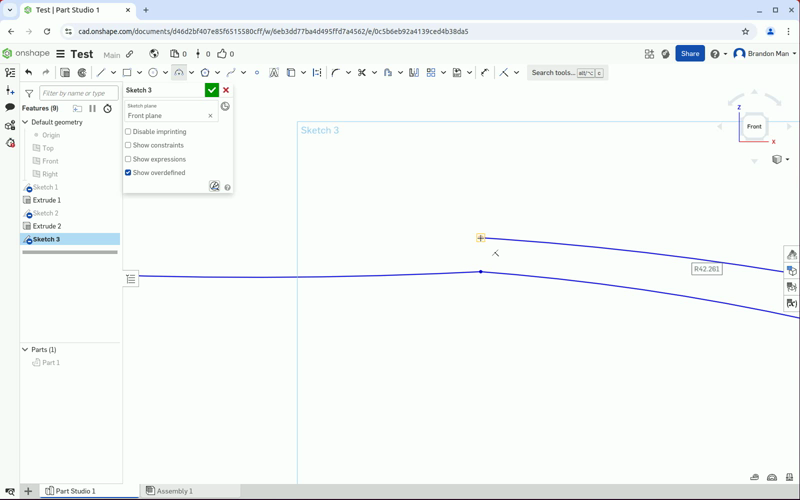
scroll(-6)
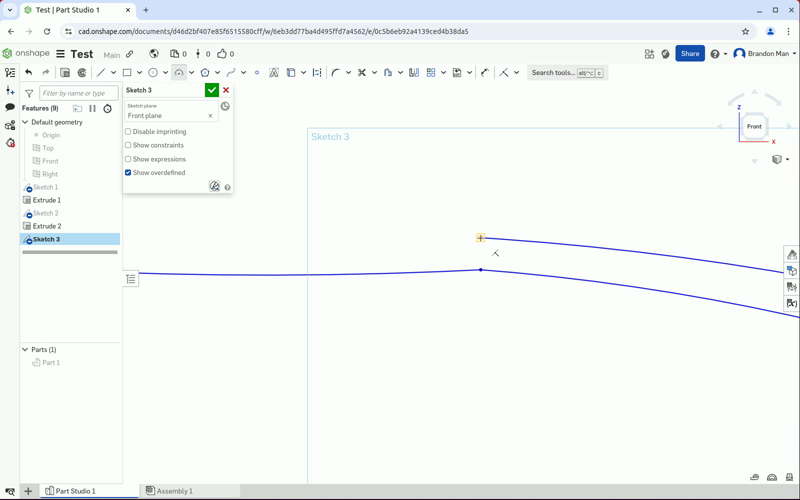
scroll(-6)
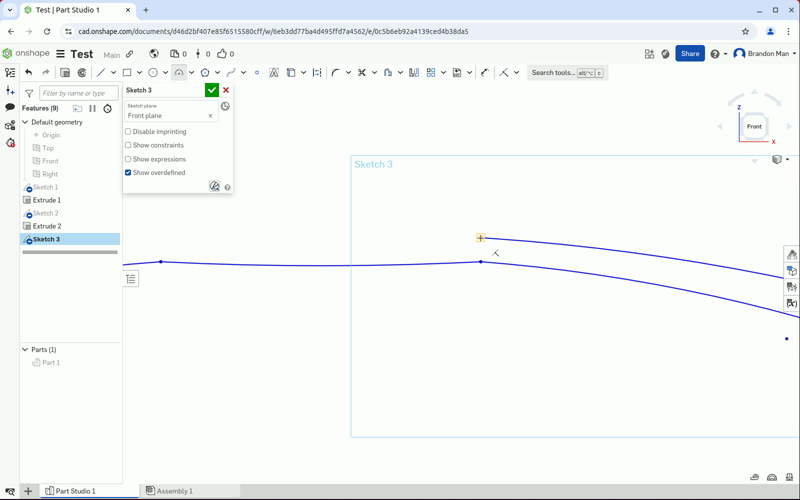
scroll(-6)
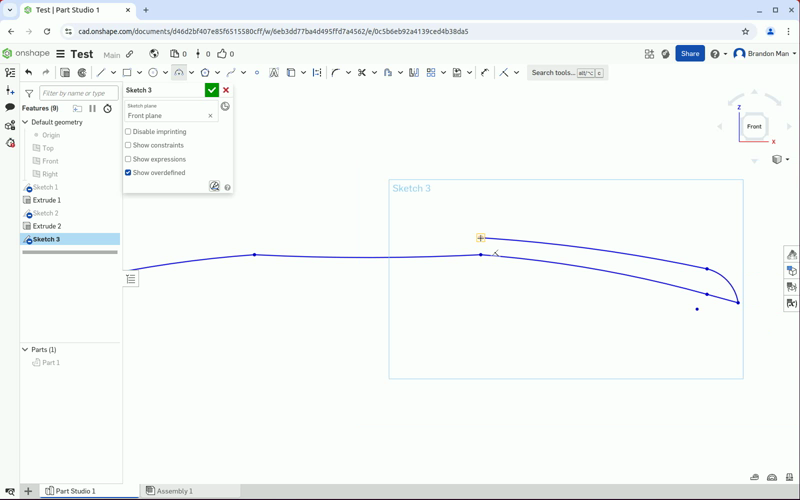
scroll(-6)
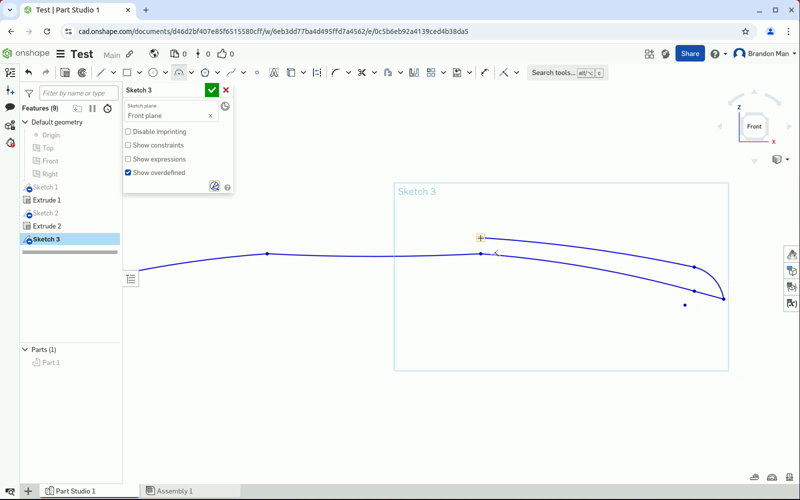
scroll(-6)
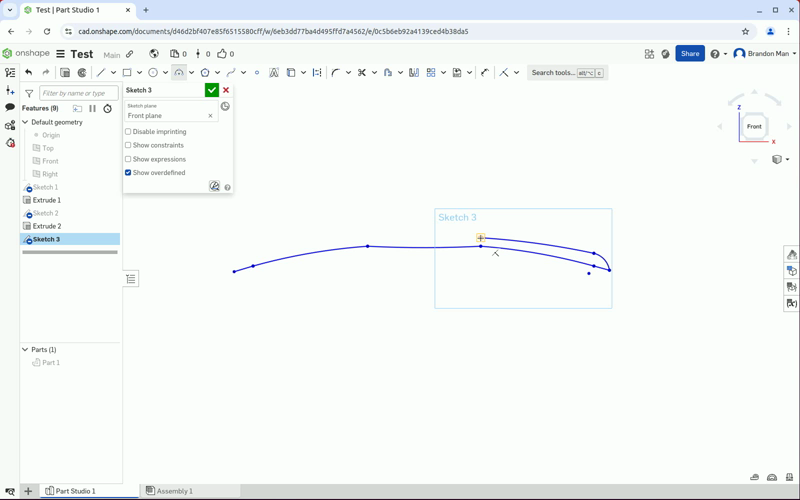
scroll(-6)
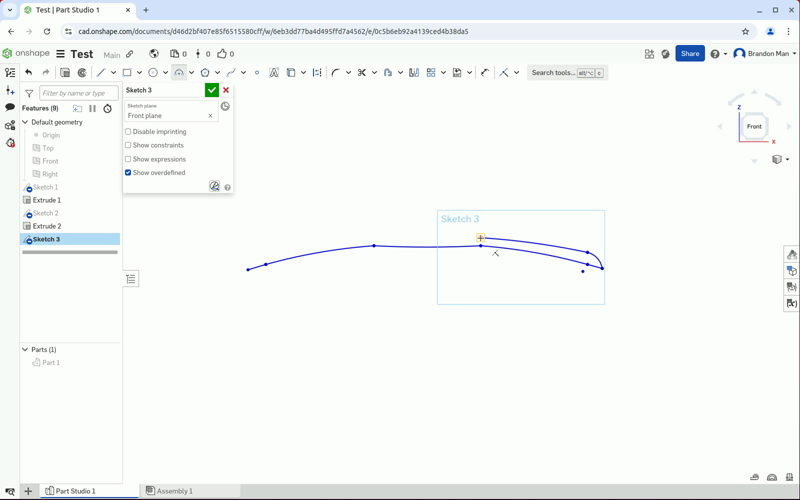
scroll(-6)
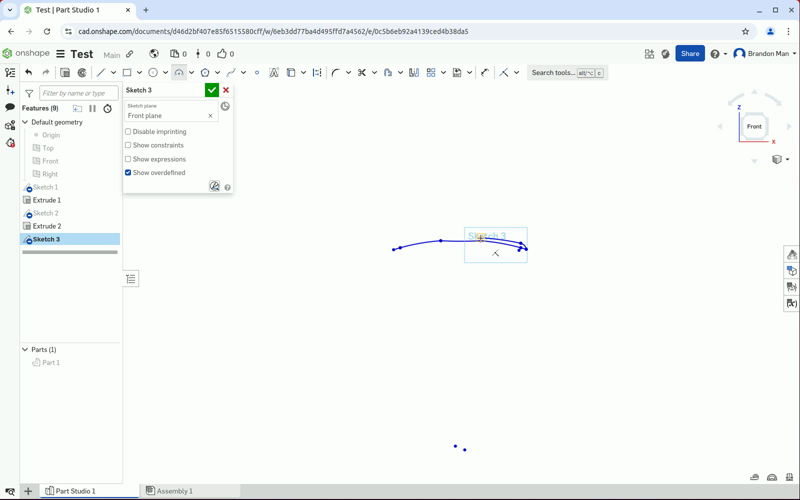
key_down(shift)
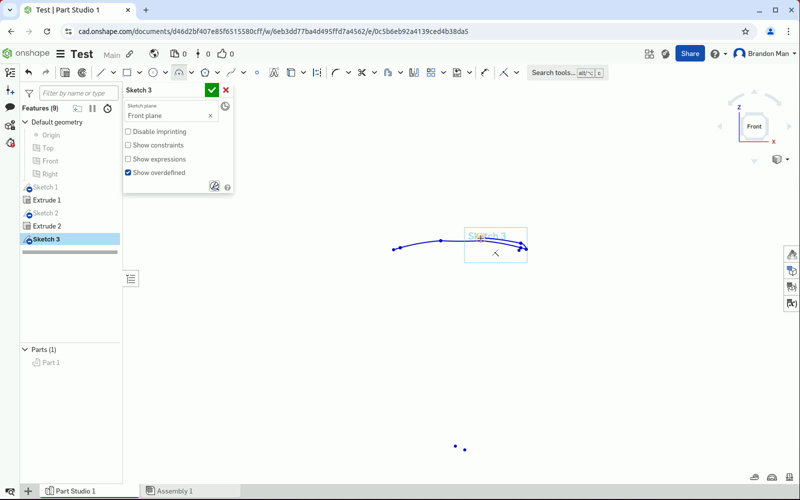
mouse_move(440, 237)
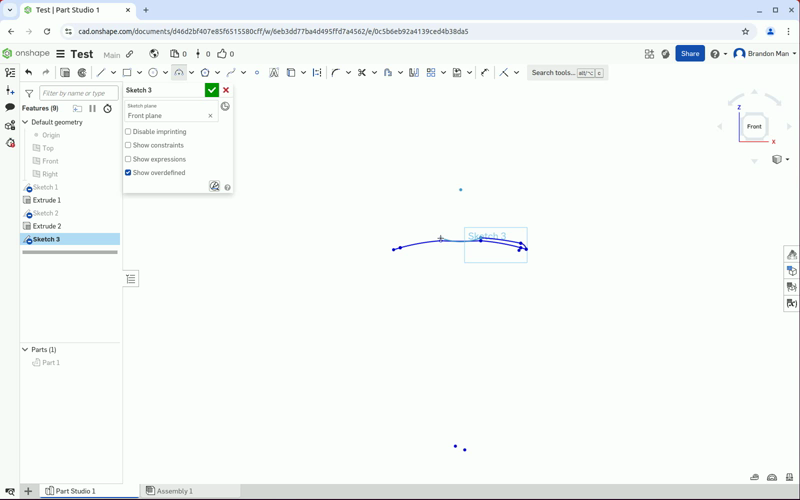
scroll(6)
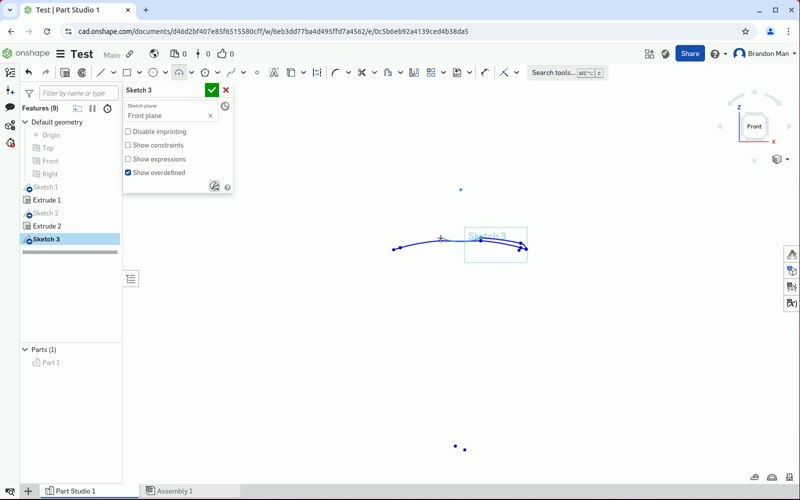
scroll(6)
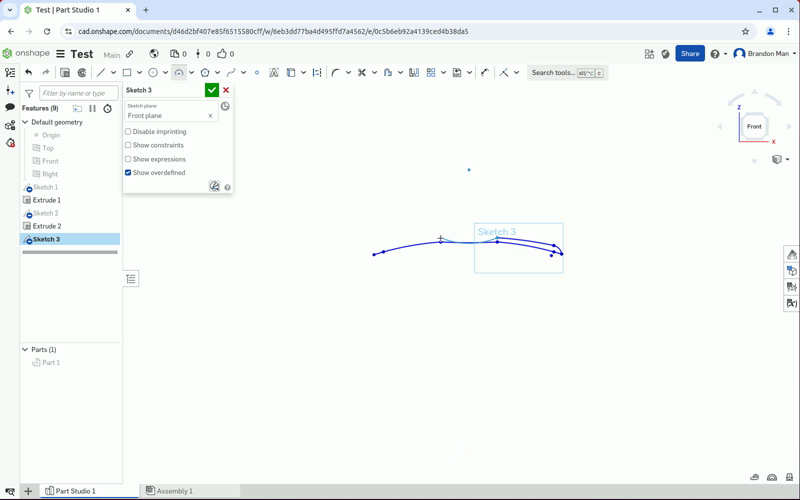
scroll(6)
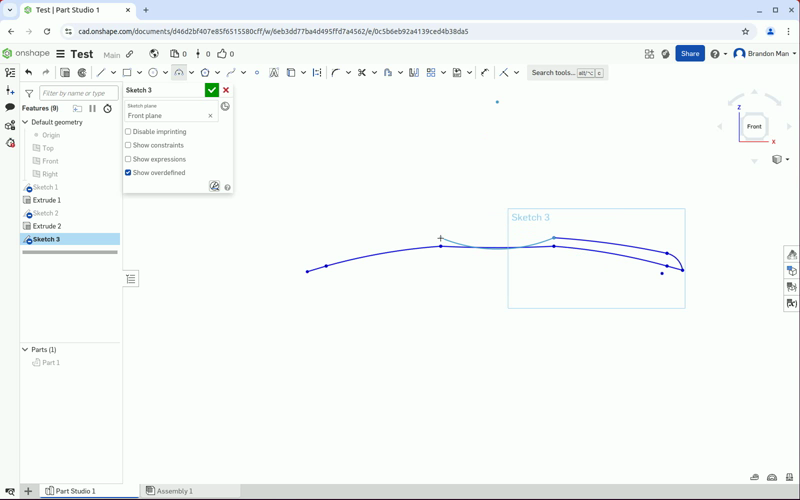
scroll(6)
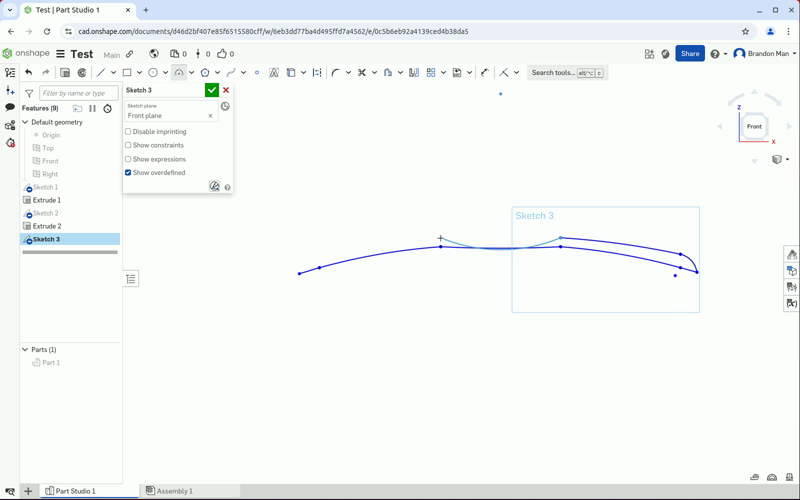
scroll(6)
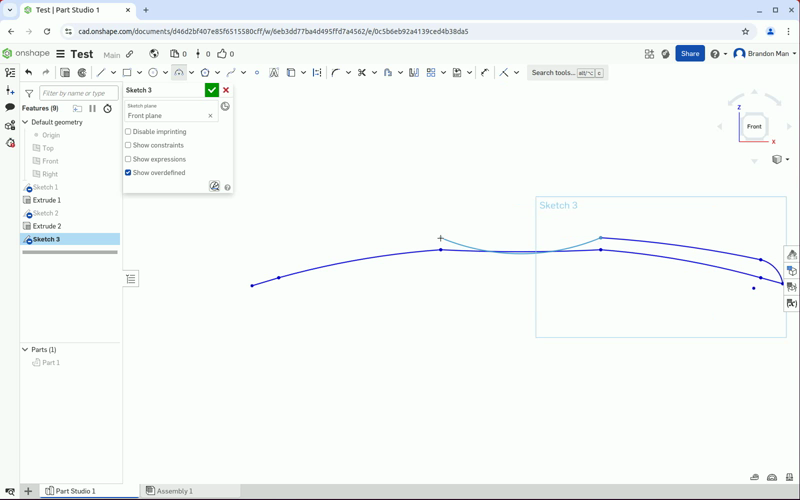
scroll(6)
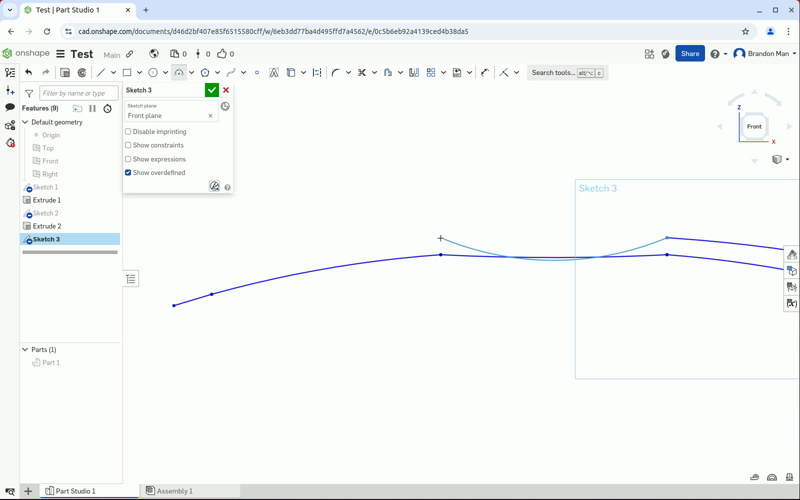
scroll(6)
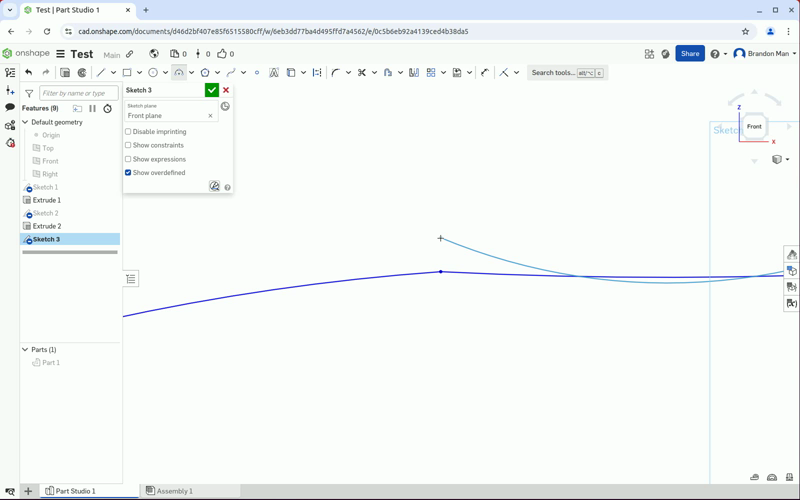
click(440, 237)
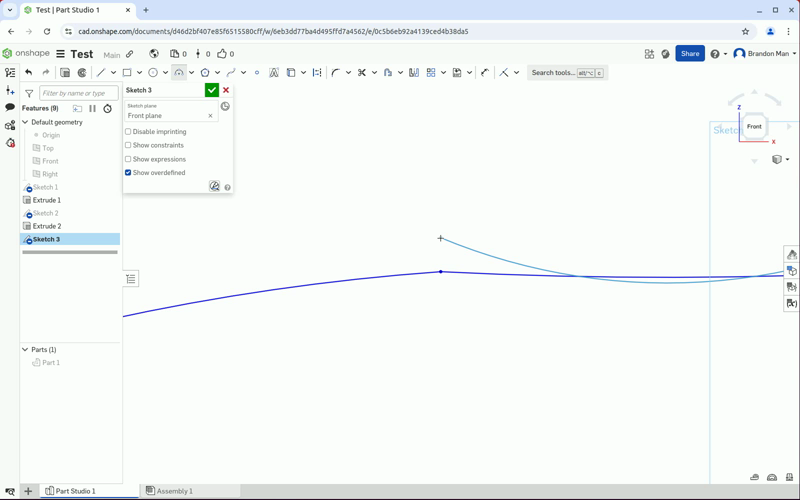
scroll(-6)
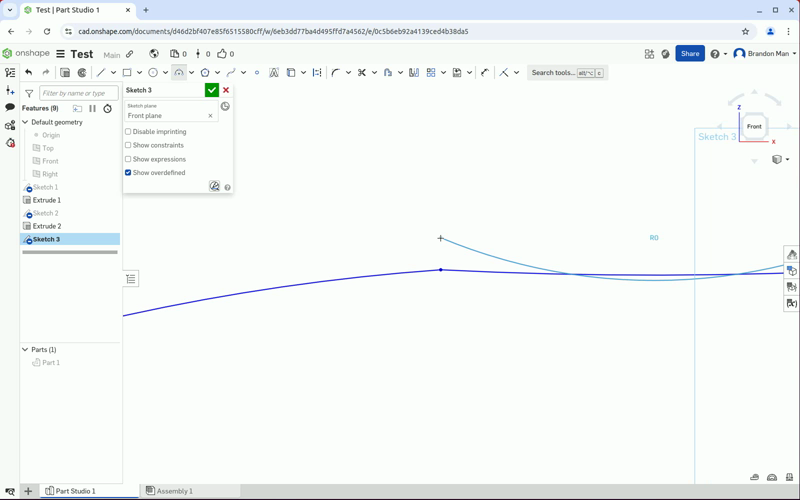
scroll(-6)
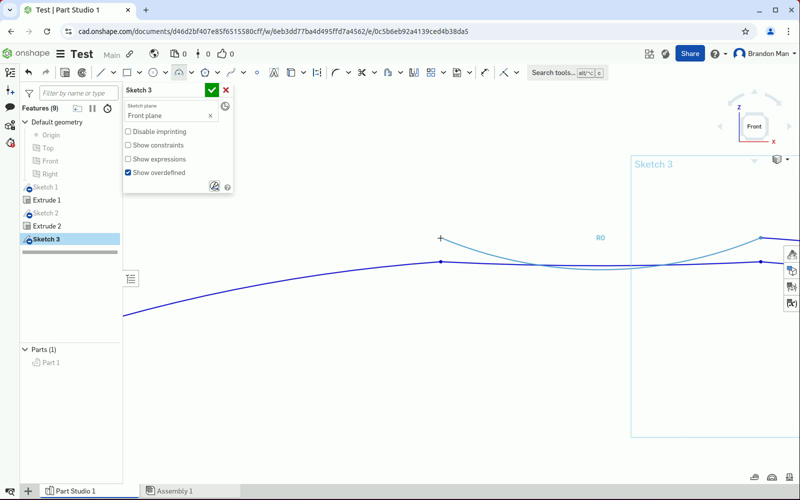
scroll(-6)
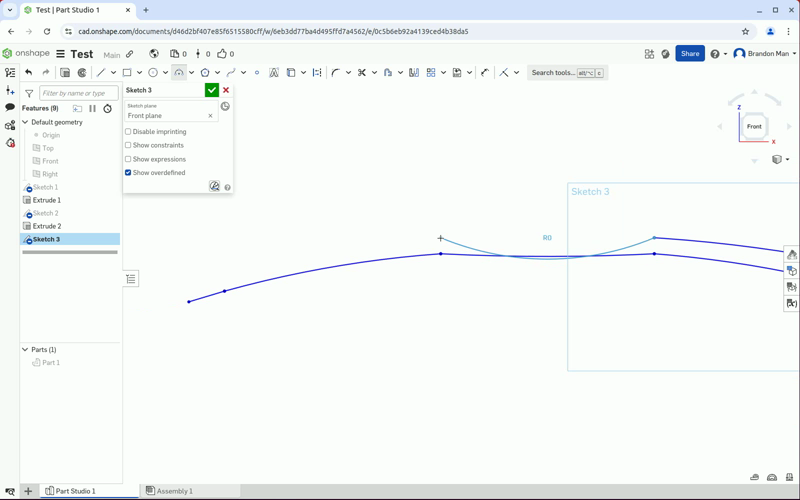
scroll(-6)
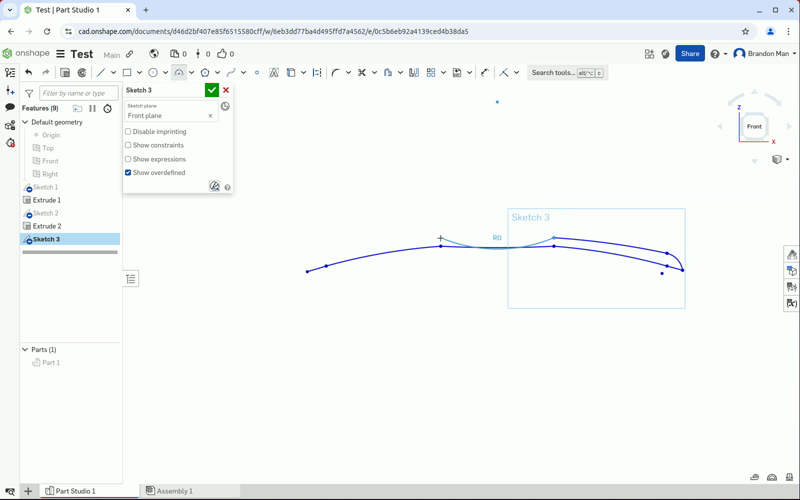
scroll(-6)
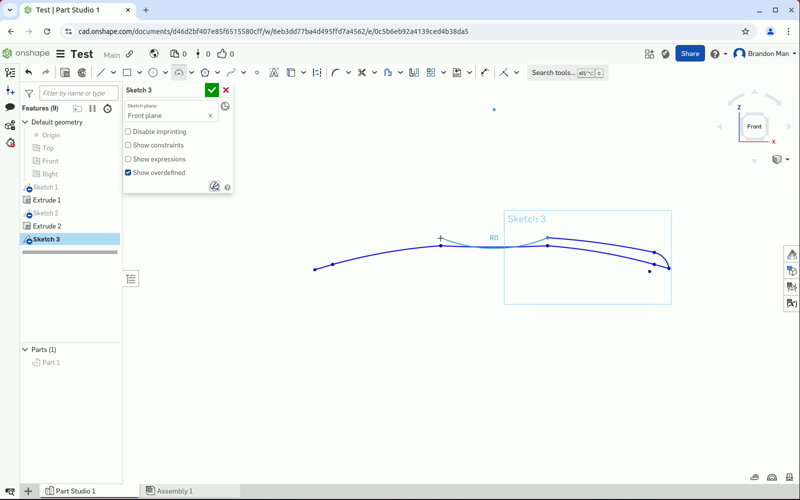
scroll(-6)
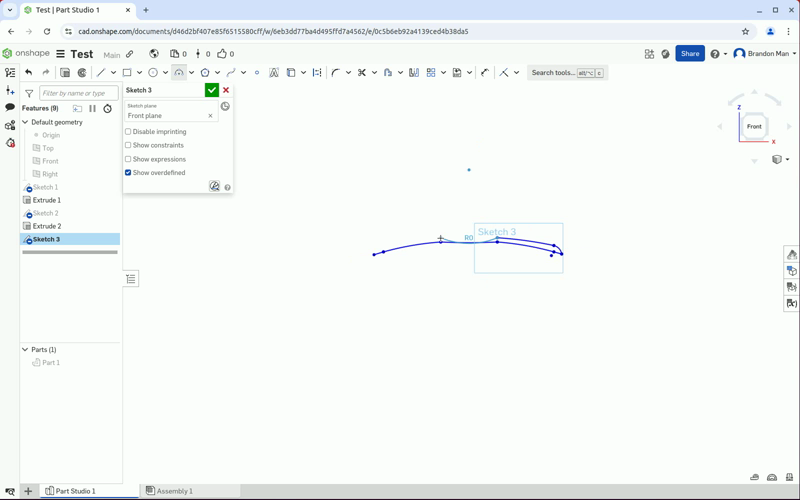
scroll(-6)
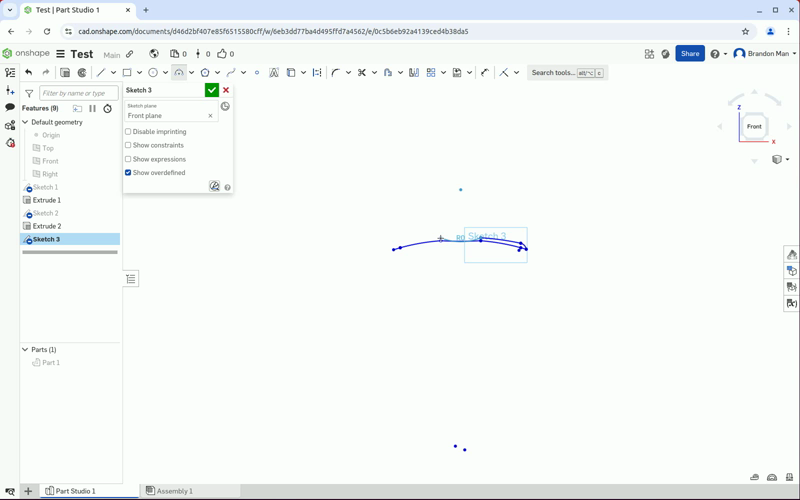
mouse_move(460, 237)
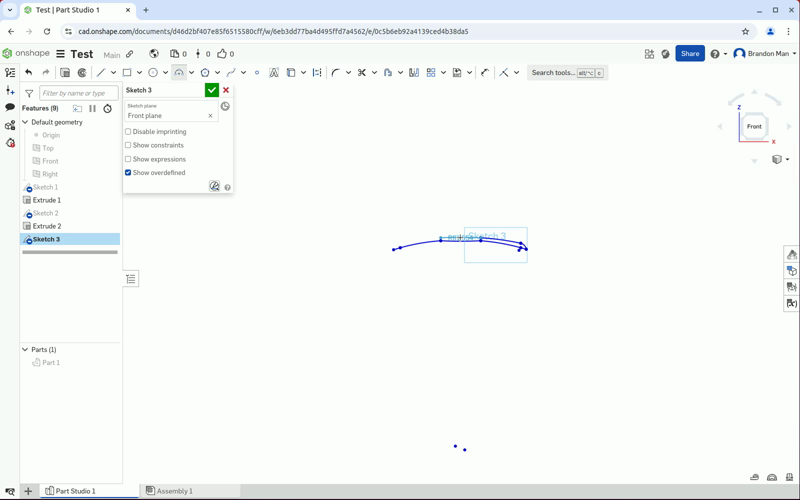
scroll(6)
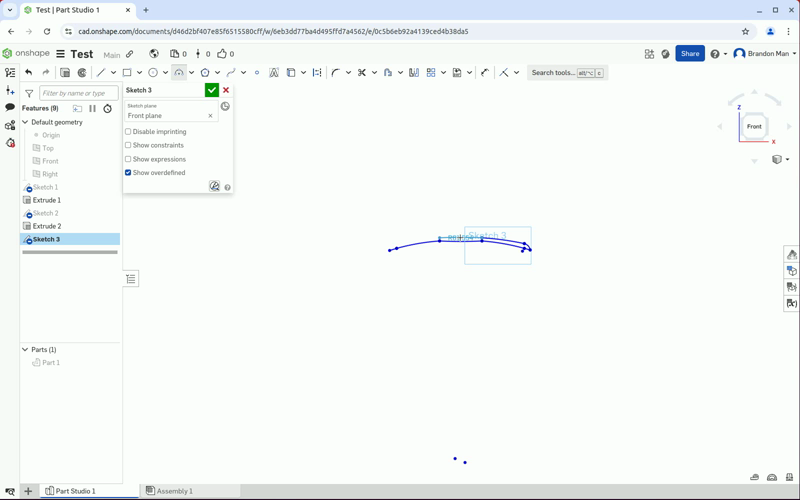
scroll(6)
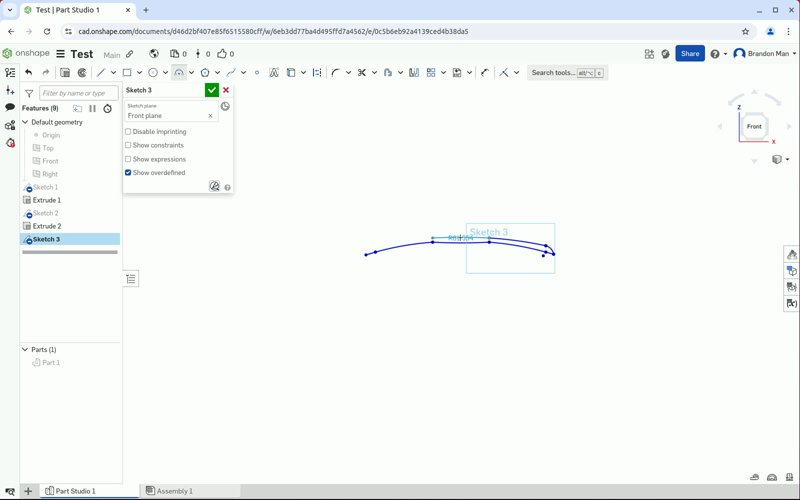
scroll(6)
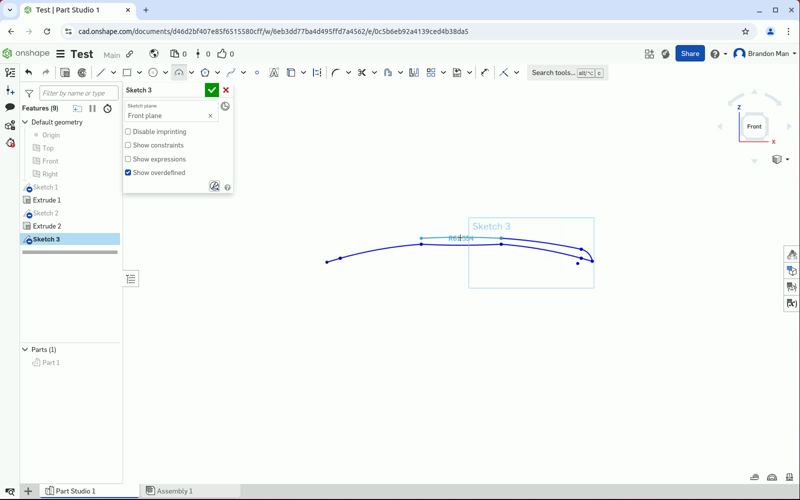
scroll(6)
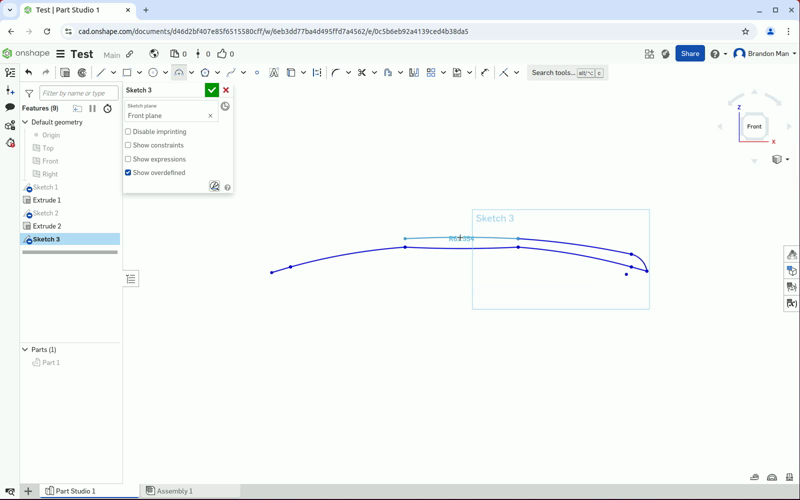
scroll(6)
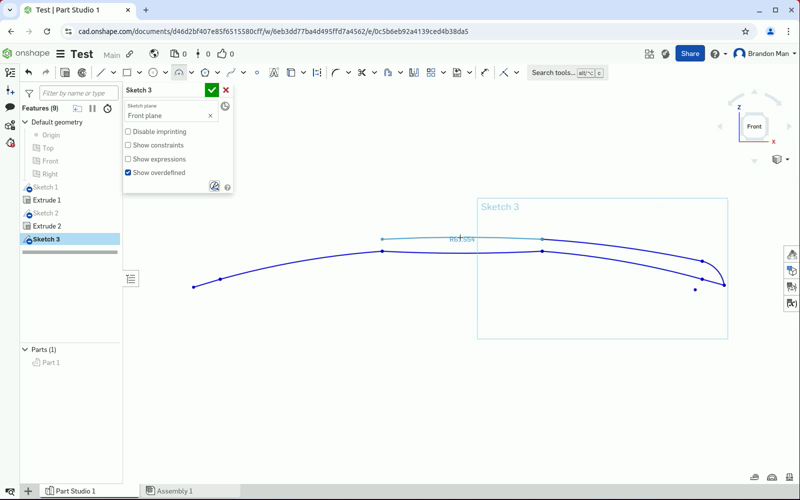
scroll(6)
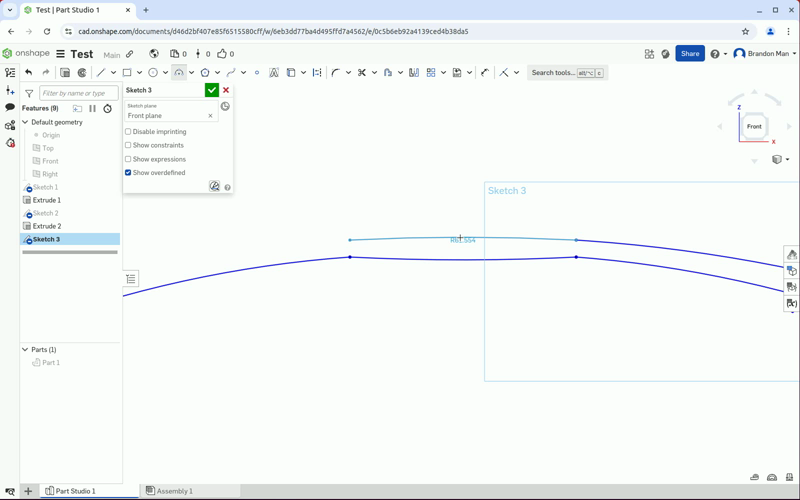
scroll(6)
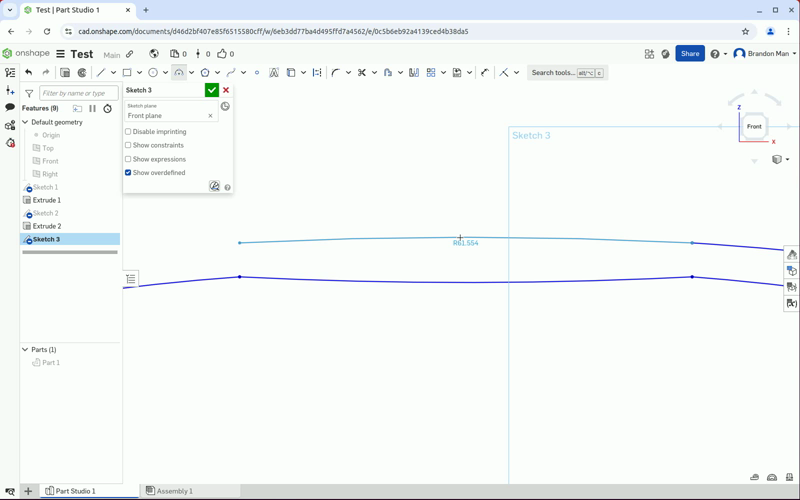
click(460, 237)
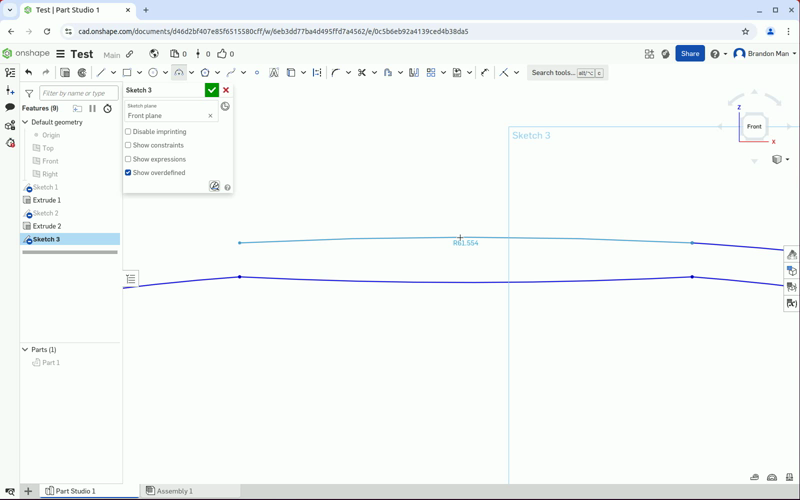
scroll(-6)
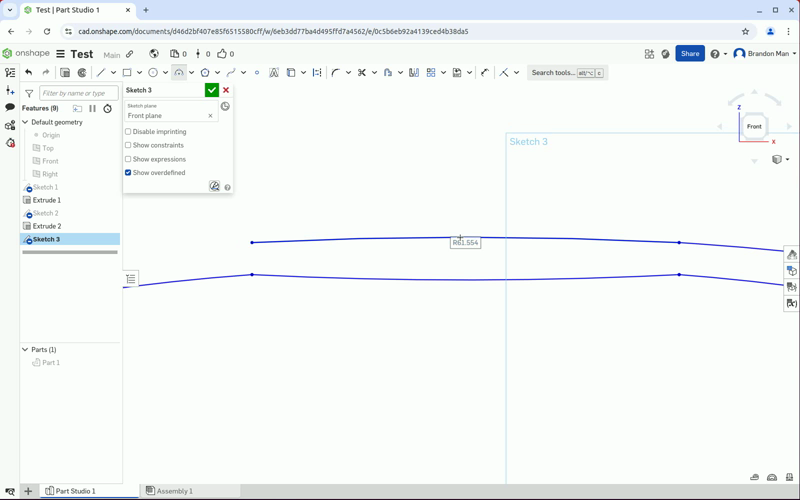
scroll(-6)
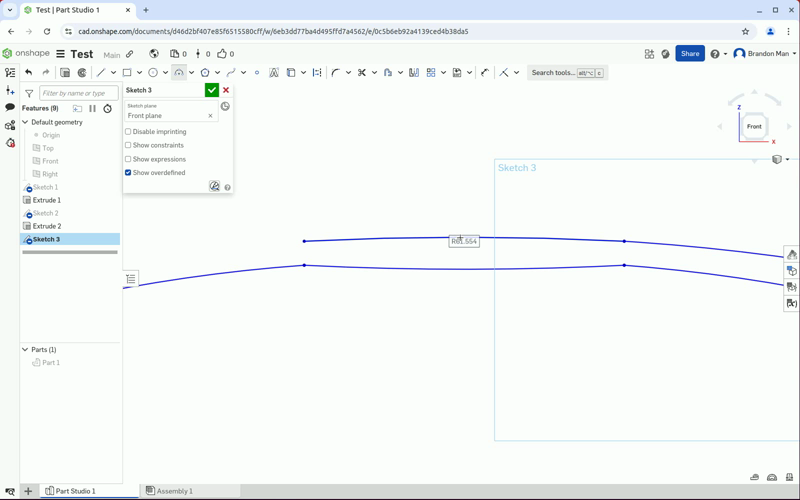
scroll(-6)
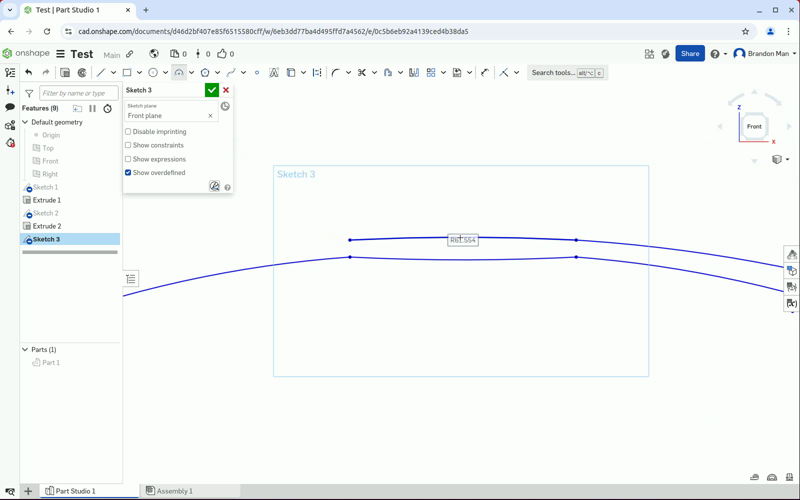
scroll(-6)
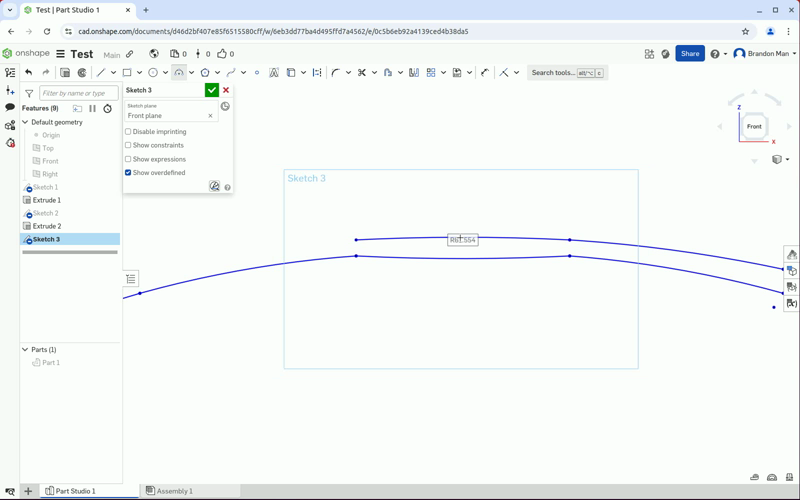
scroll(-6)
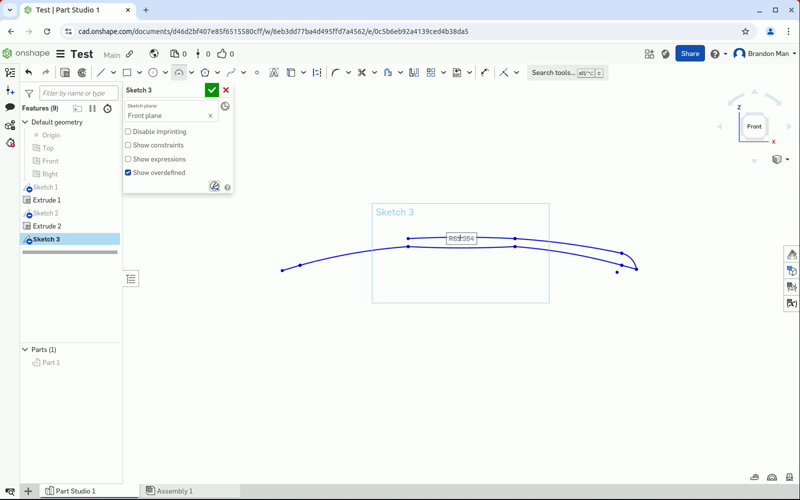
scroll(-6)
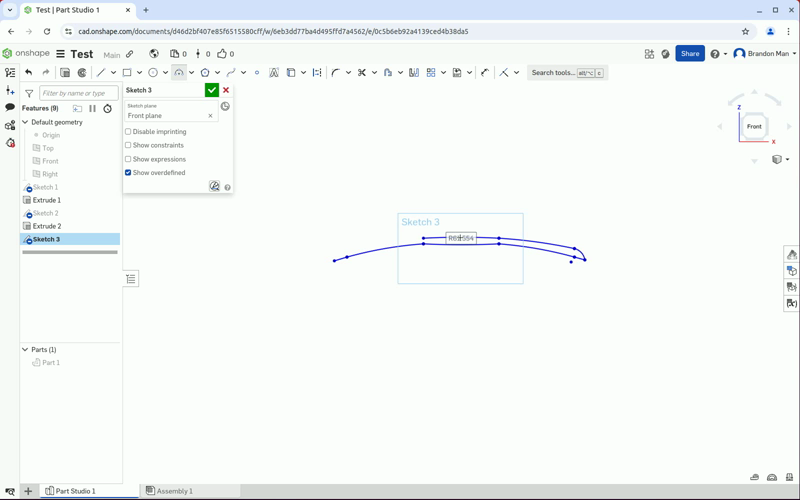
scroll(-6)
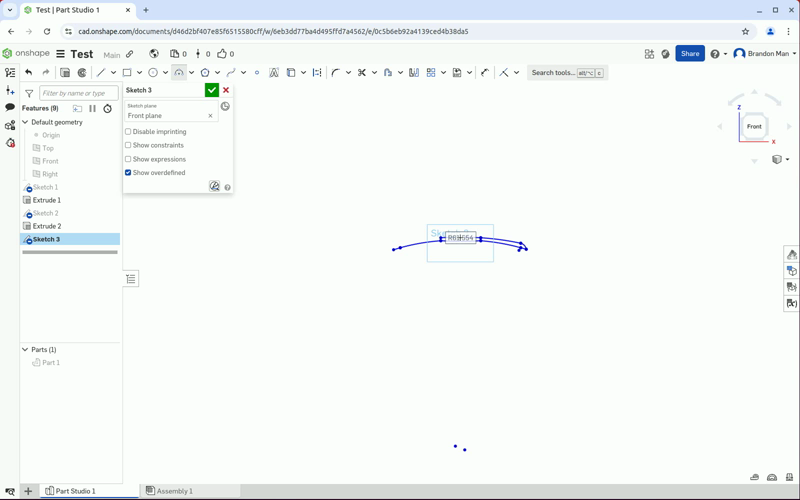
key_up(shift)
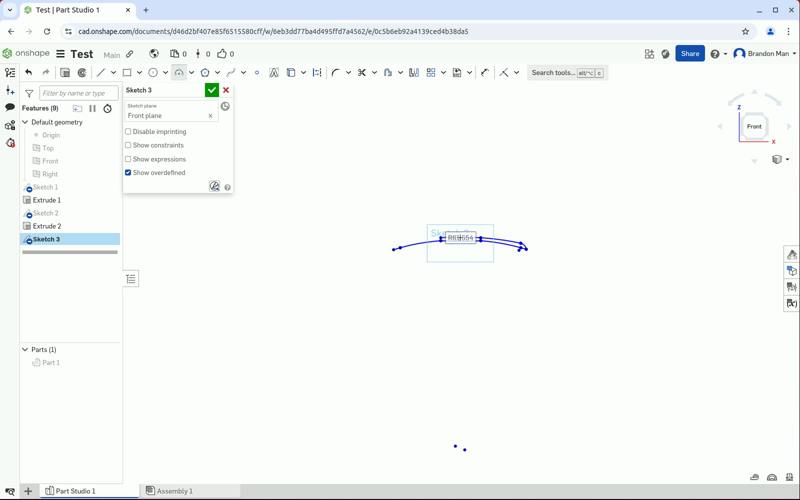
mouse_move(440, 237)
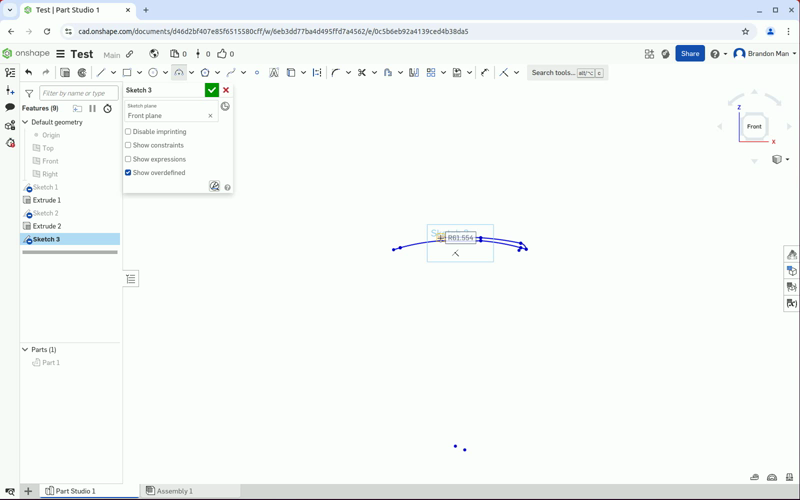
scroll(6)
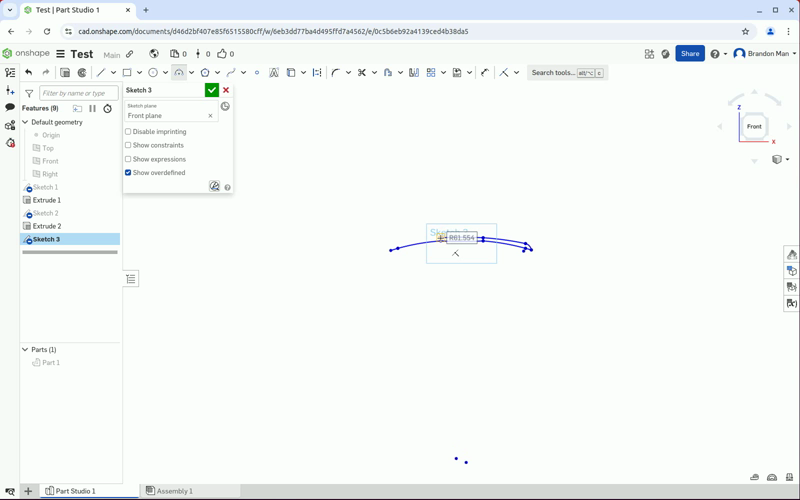
scroll(6)
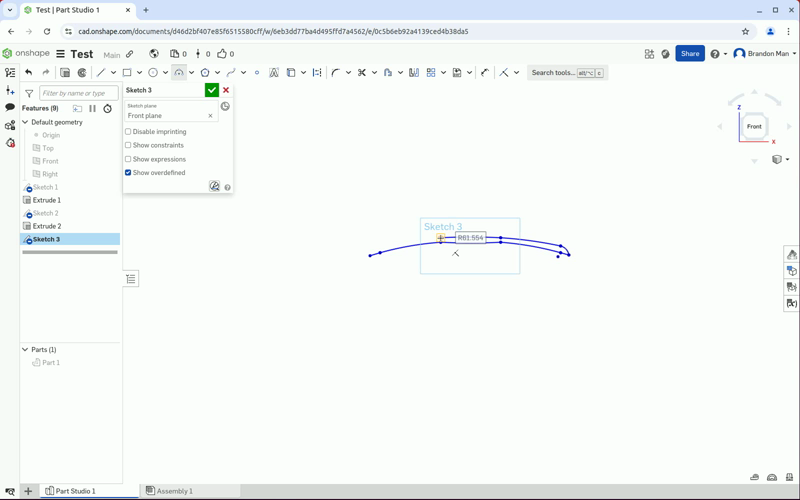
scroll(6)
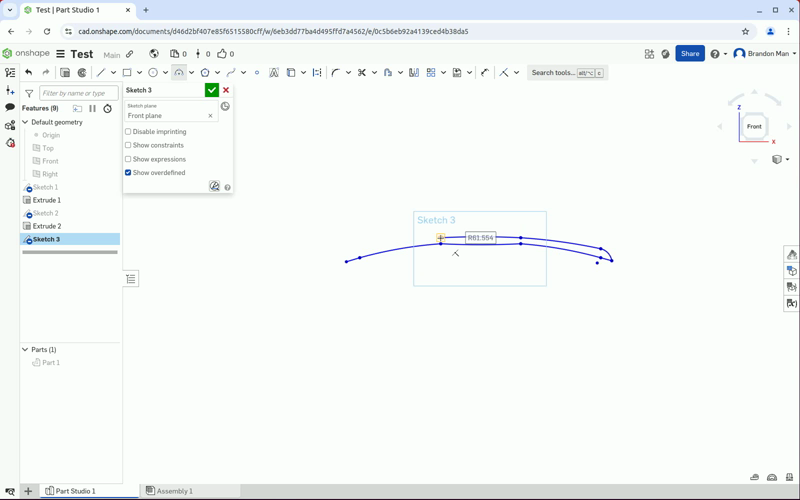
scroll(6)
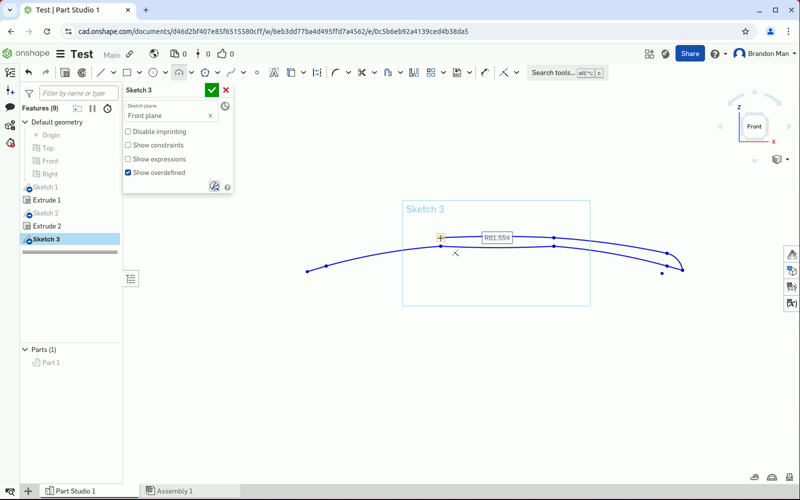
scroll(6)
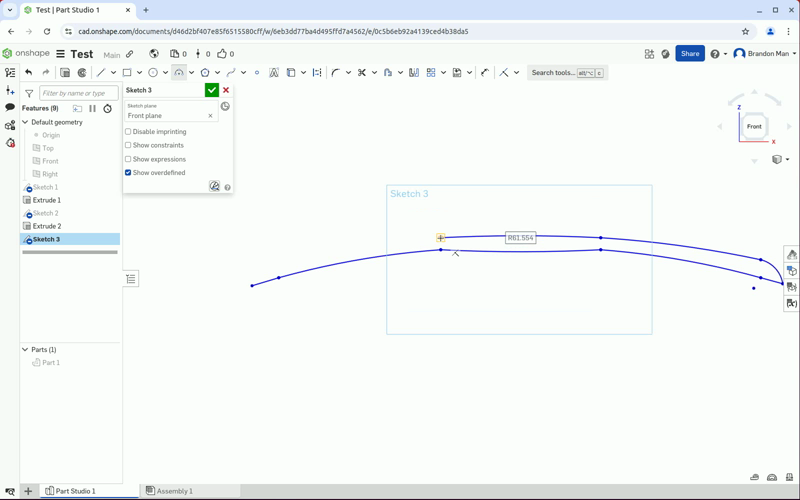
scroll(6)
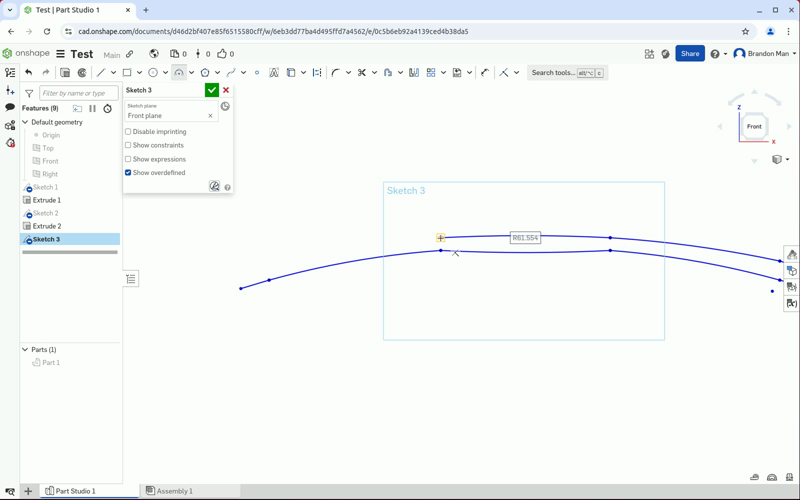
scroll(6)
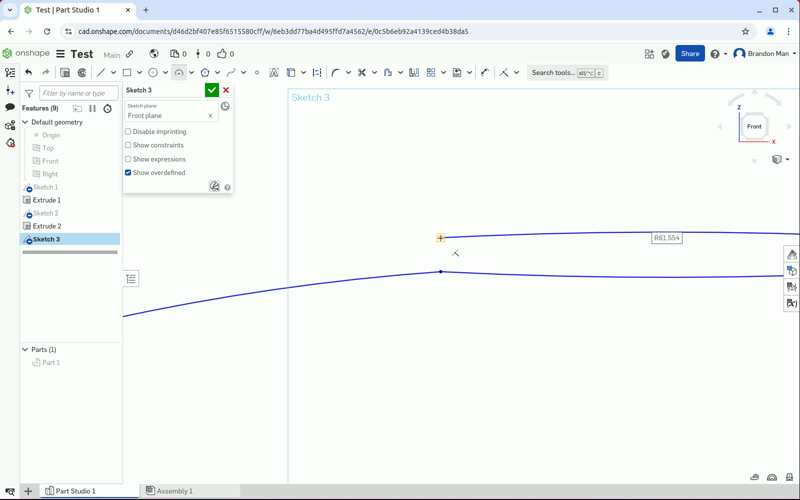
click(440, 237)
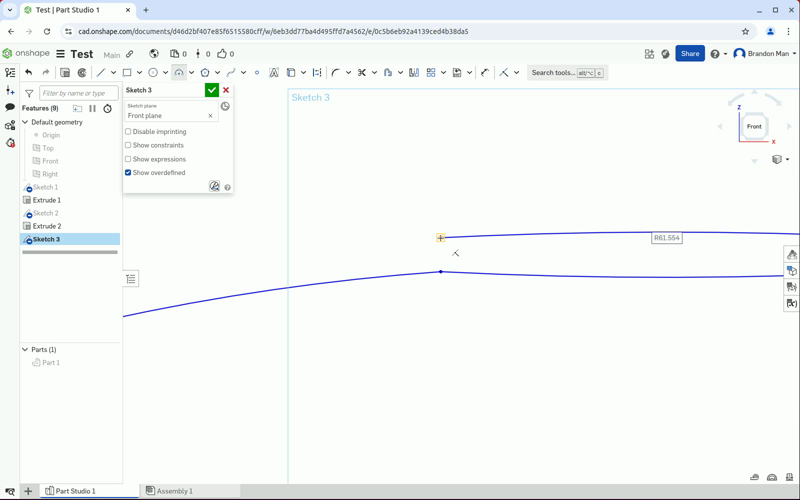
scroll(-6)
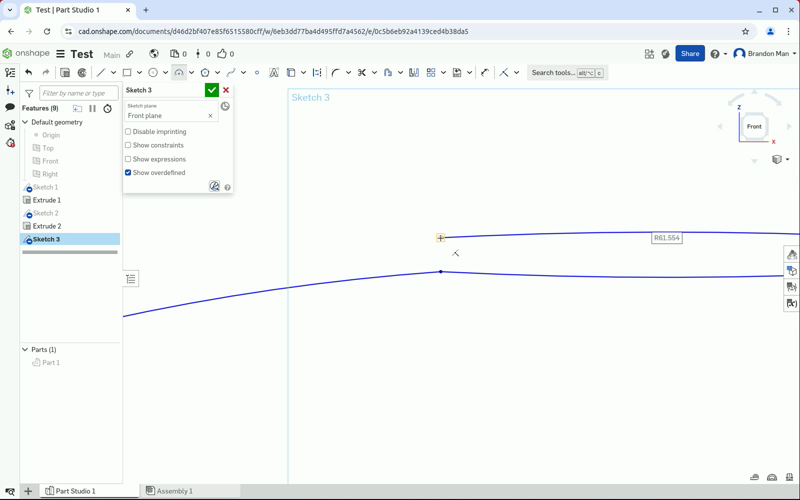
scroll(-6)
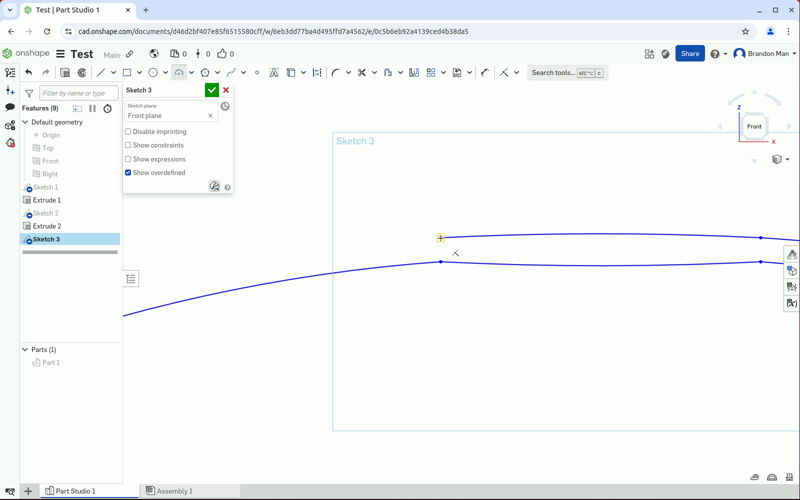
scroll(-6)
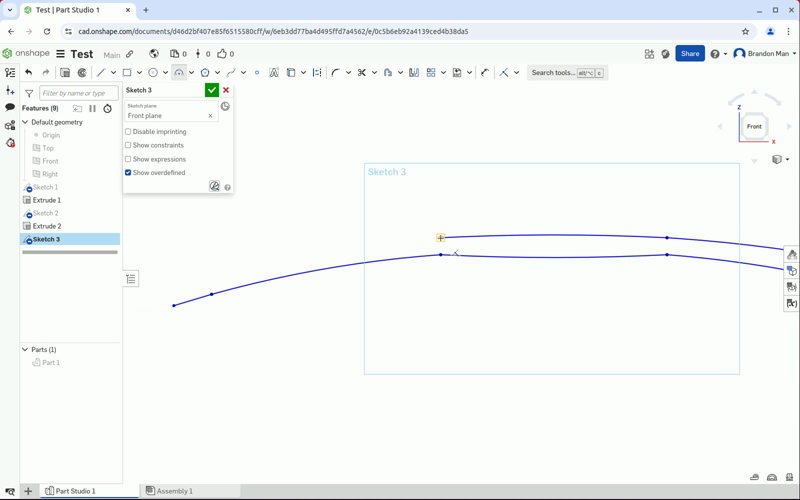
scroll(-6)
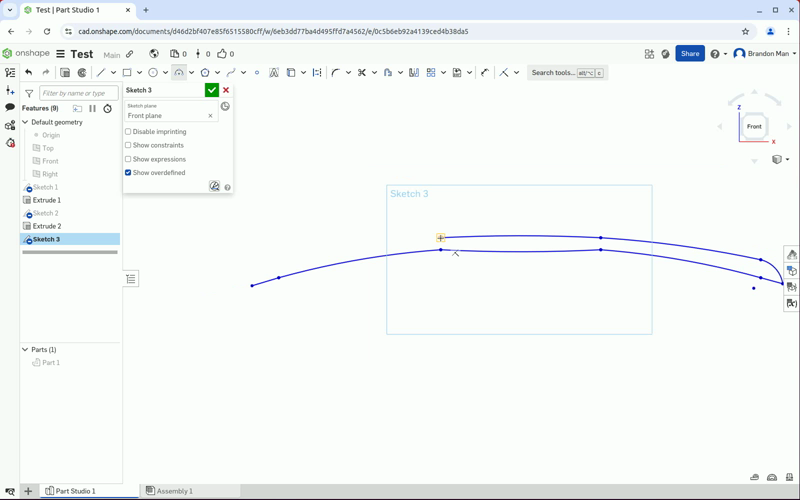
scroll(-6)
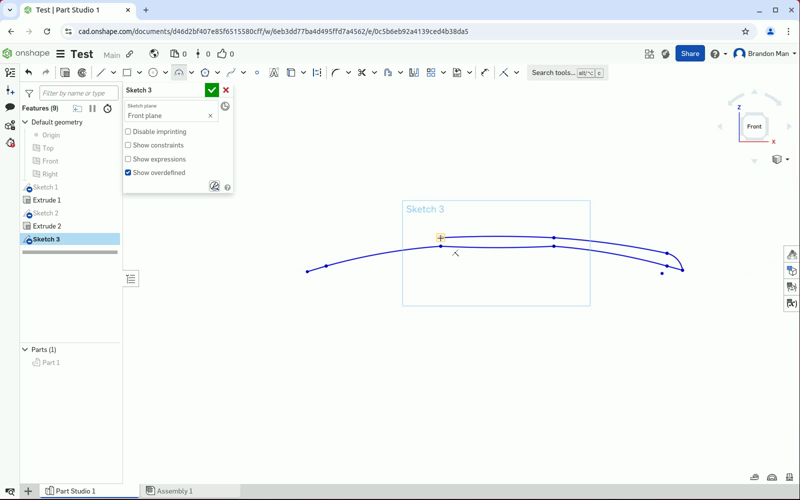
scroll(-6)
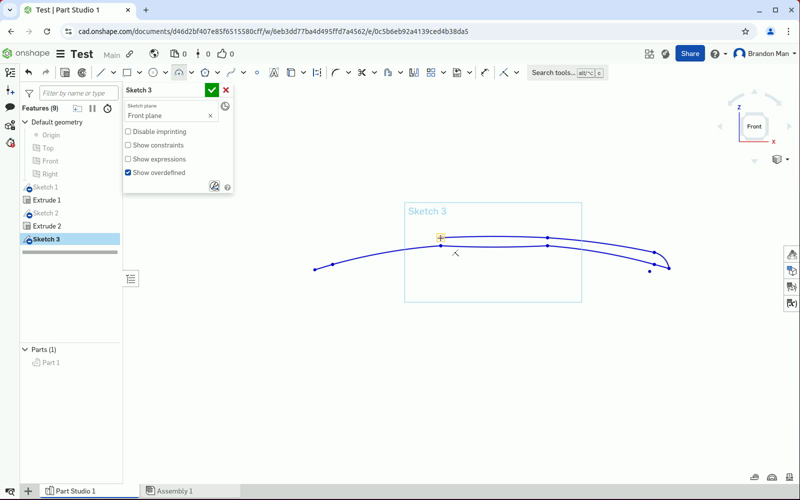
scroll(-6)
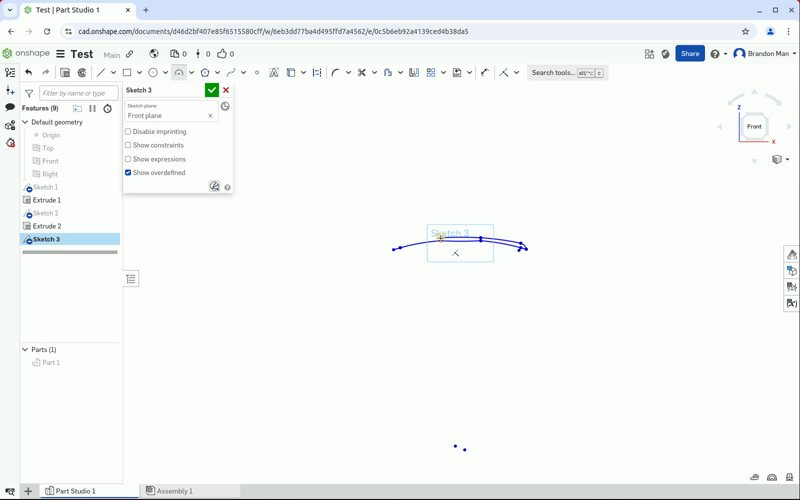
key_down(shift)
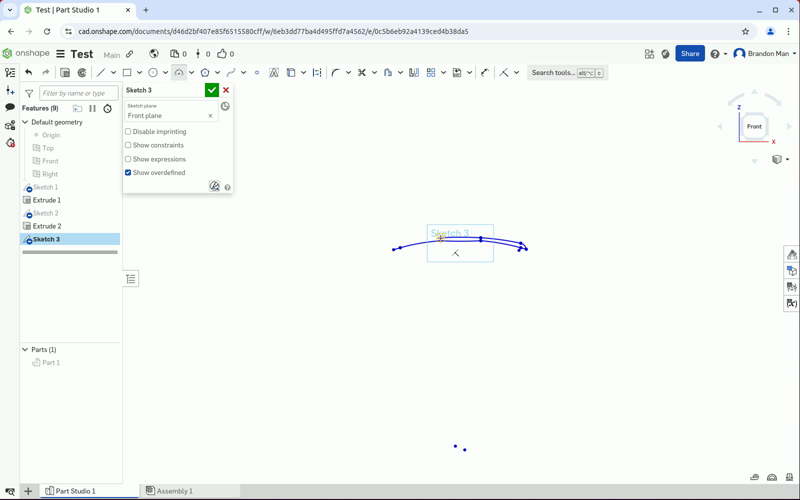
mouse_move(400, 243)
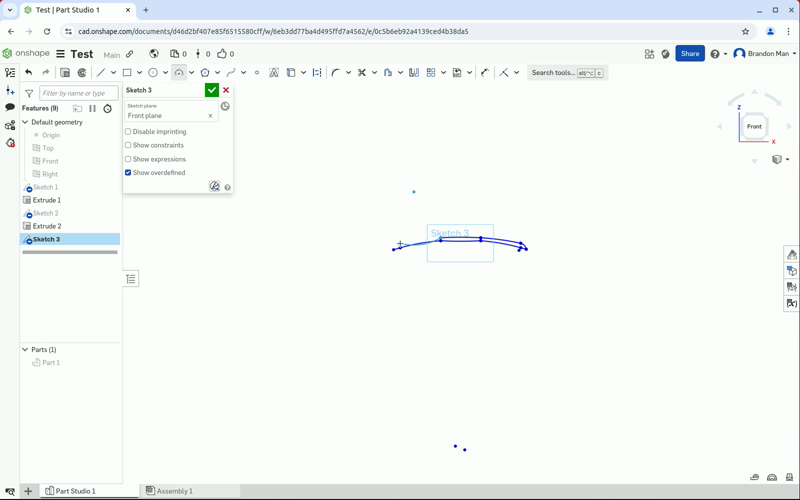
scroll(6)
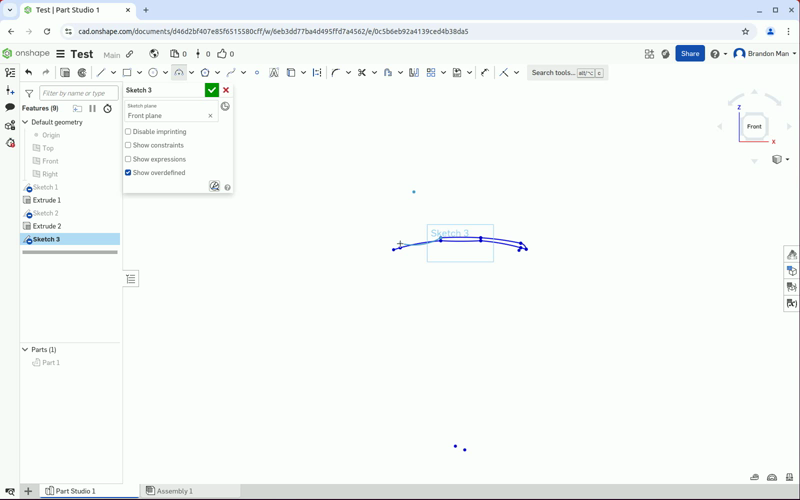
scroll(6)
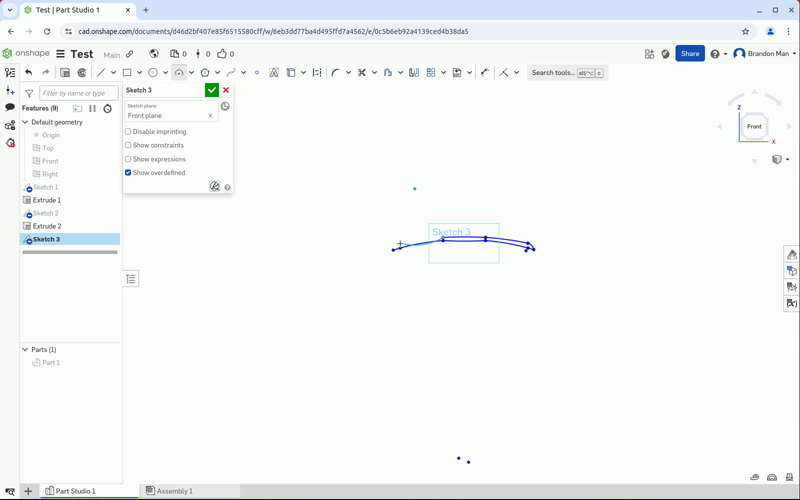
scroll(6)
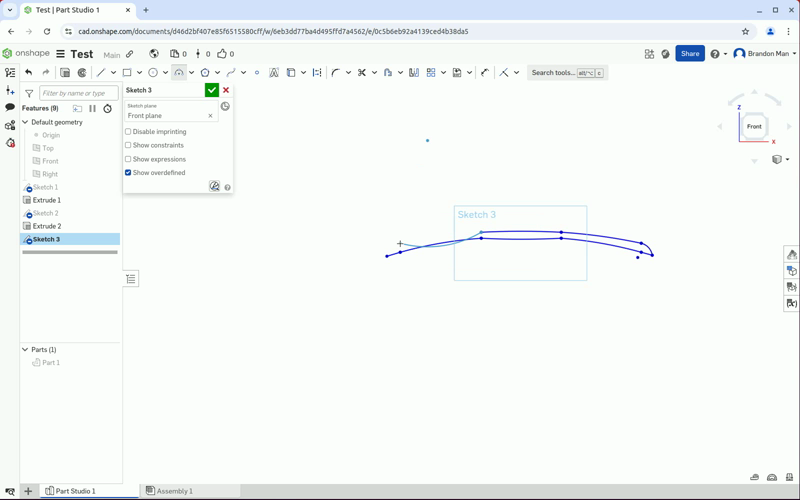
scroll(6)
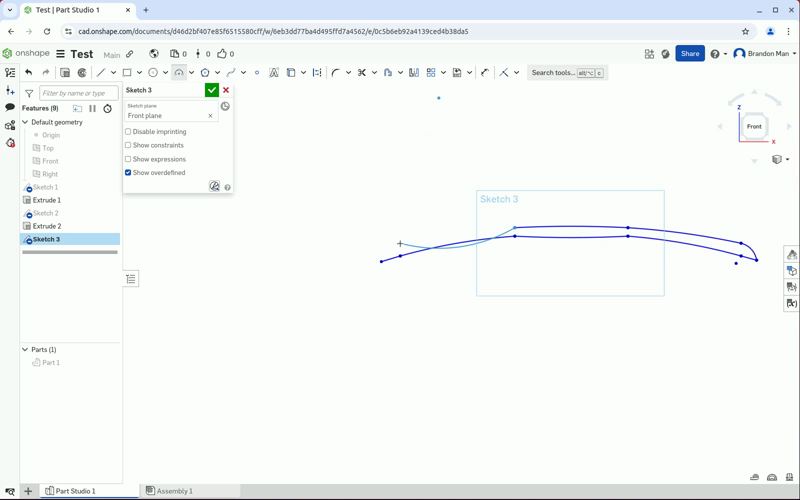
scroll(6)
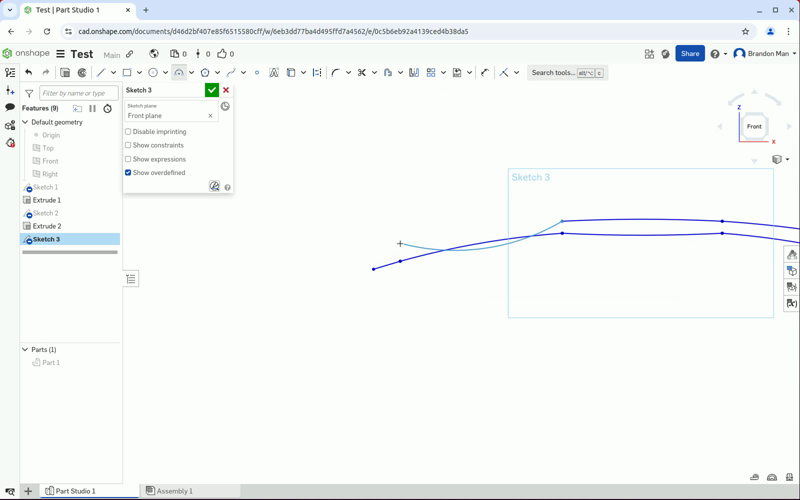
scroll(6)
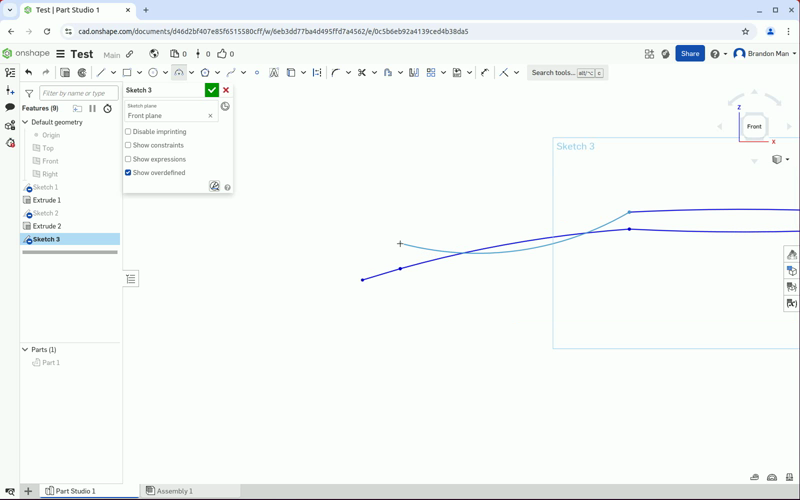
scroll(6)
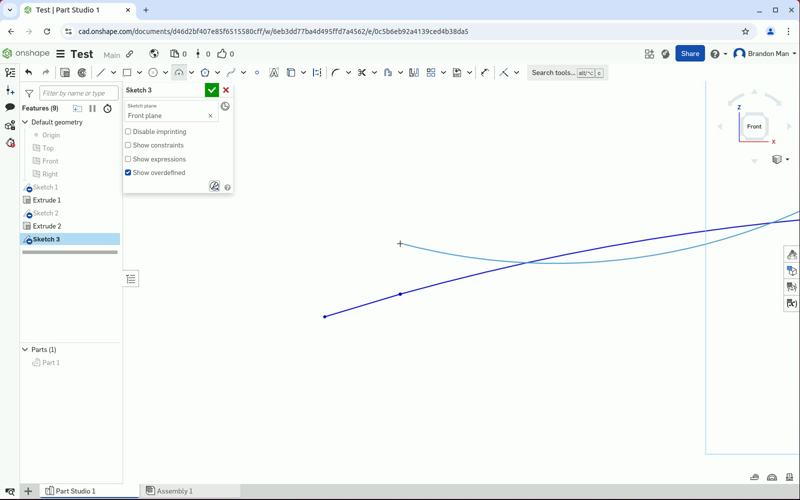
click(400, 243)
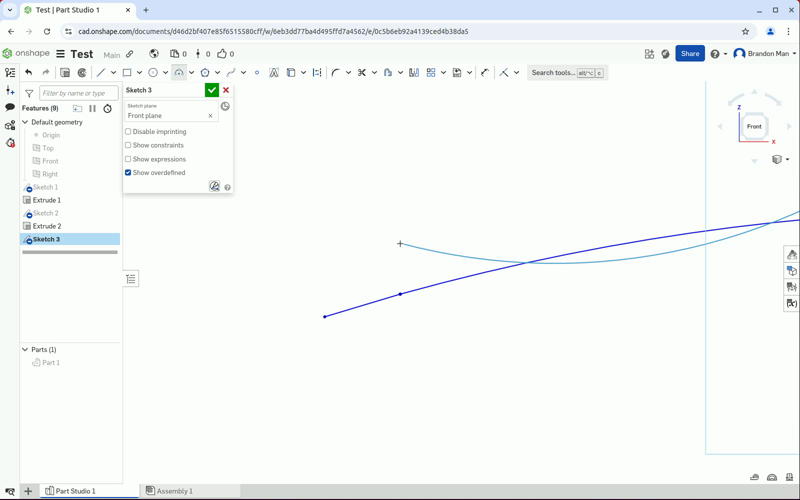
scroll(-6)
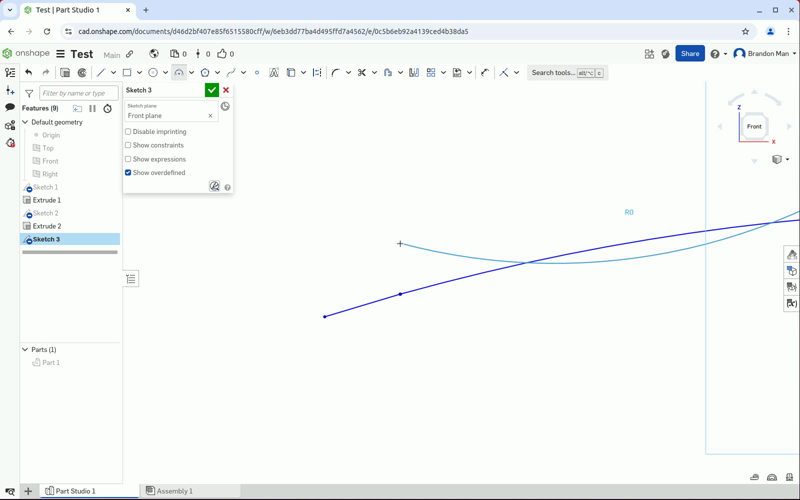
scroll(-6)
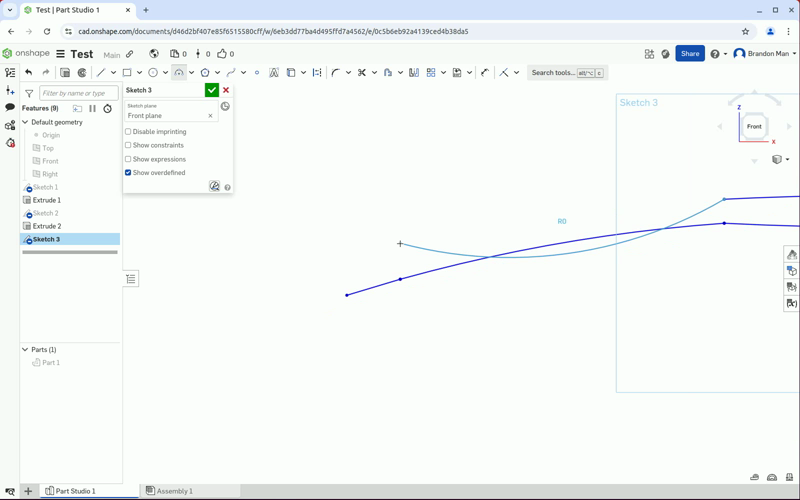
scroll(-6)
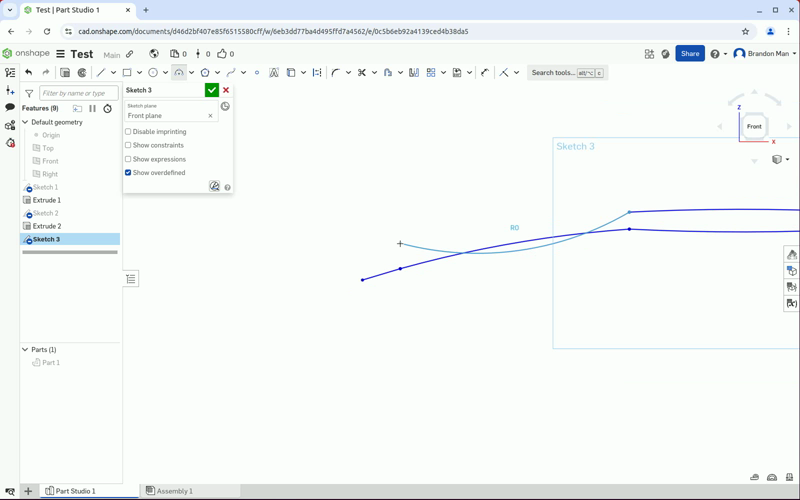
scroll(-6)
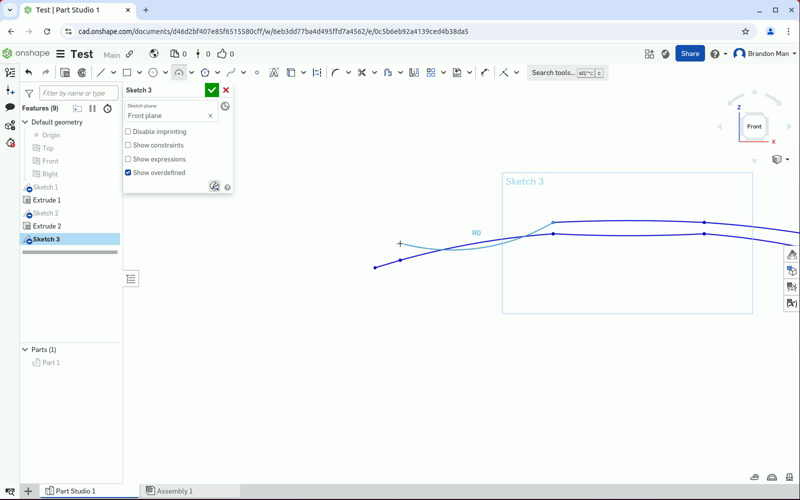
scroll(-6)
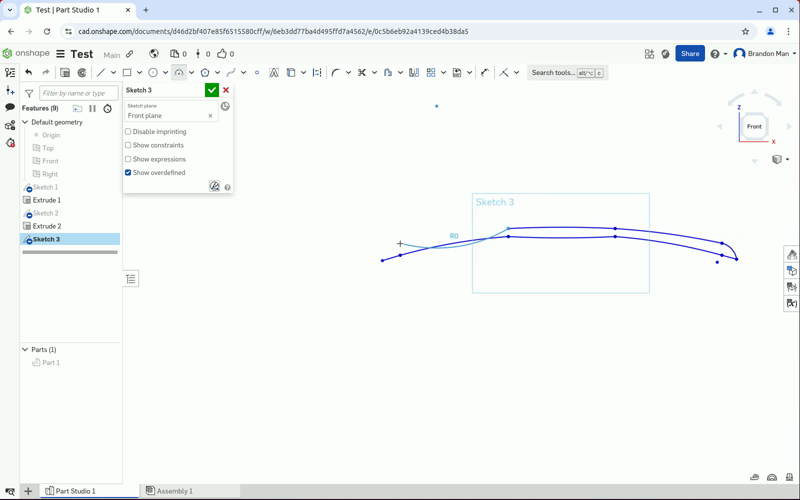
scroll(-6)
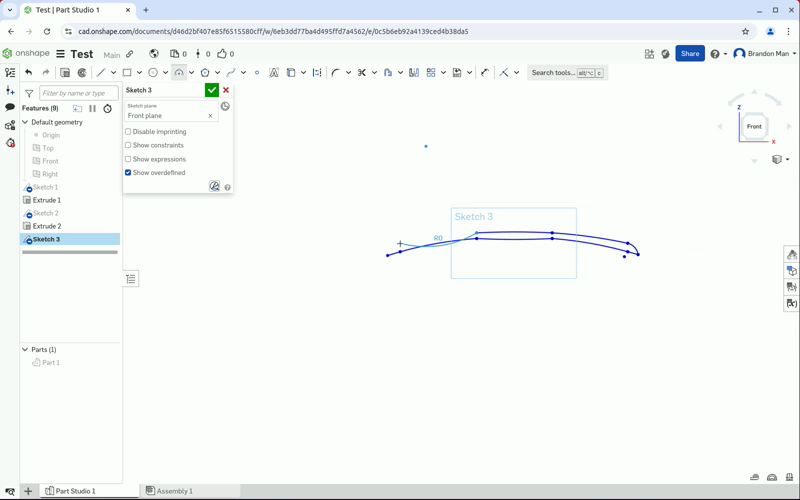
scroll(-6)
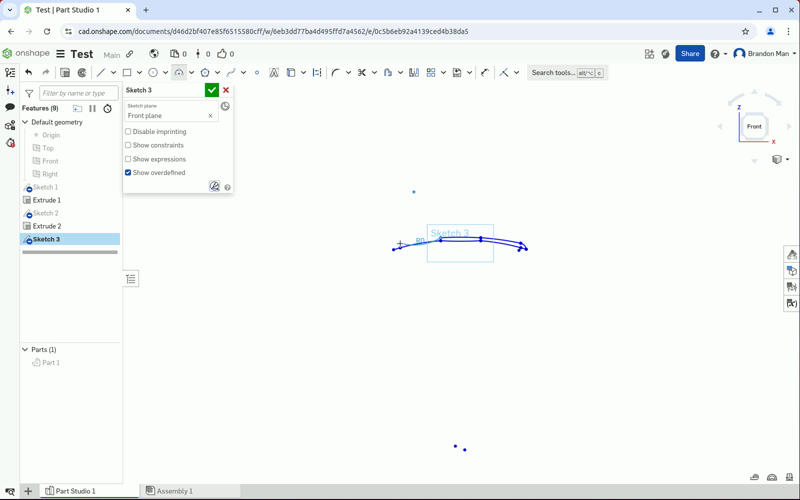
mouse_move(420, 239)
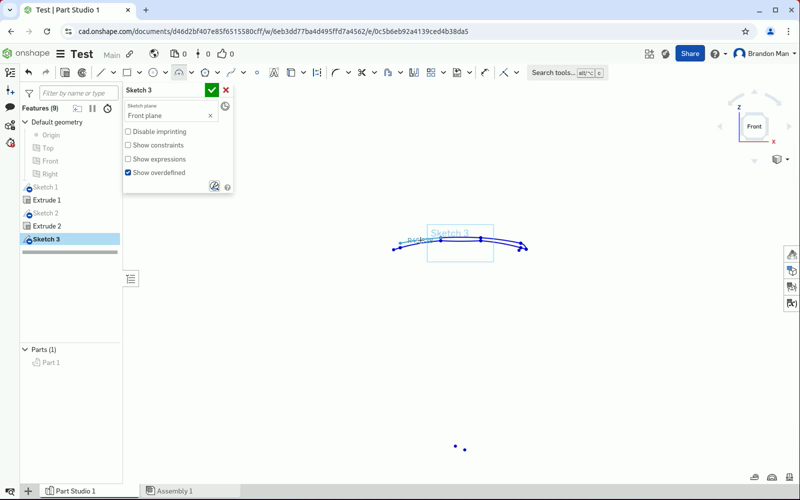
scroll(6)
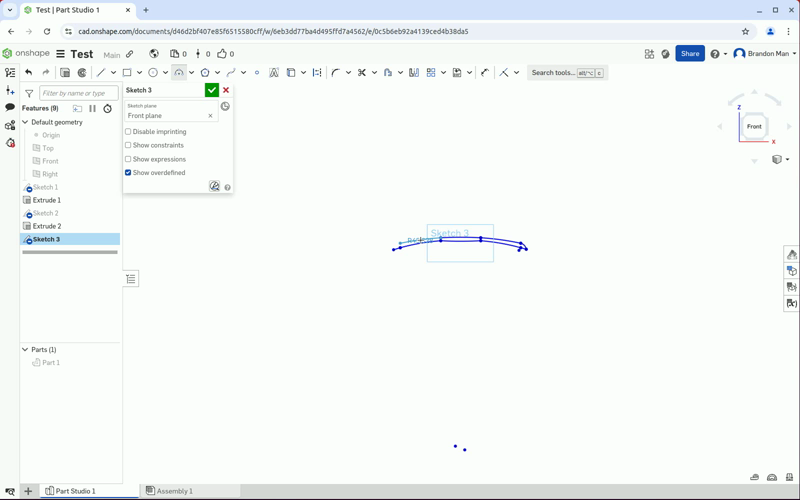
scroll(6)
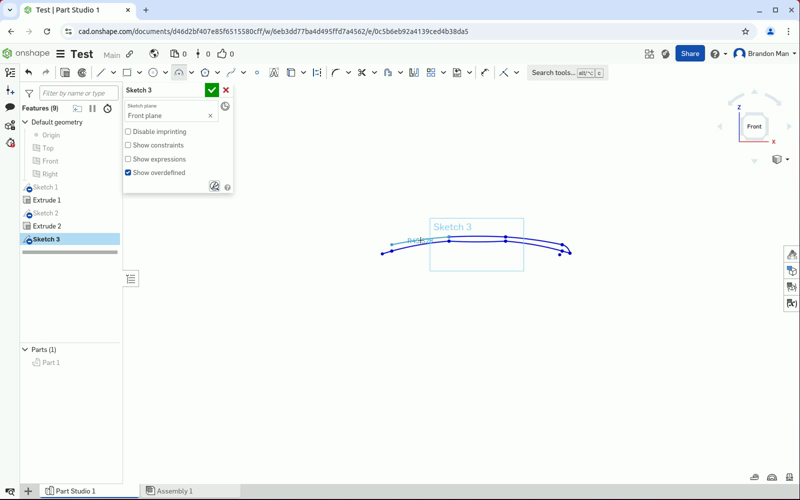
scroll(6)
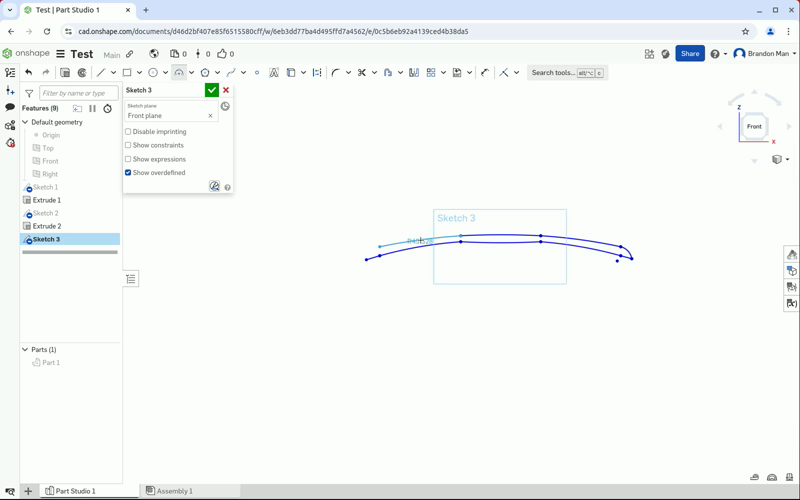
scroll(6)
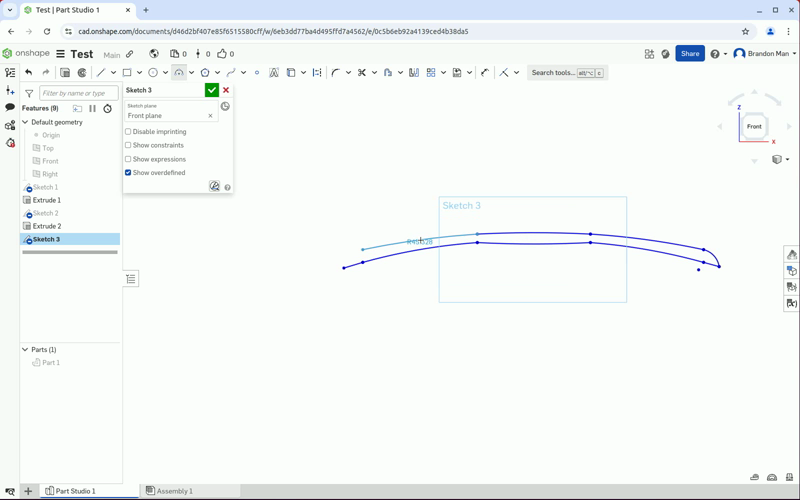
scroll(6)
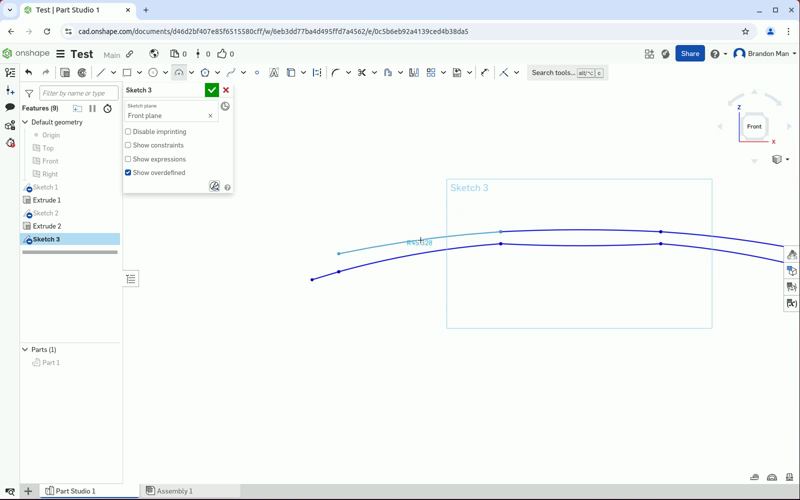
scroll(6)
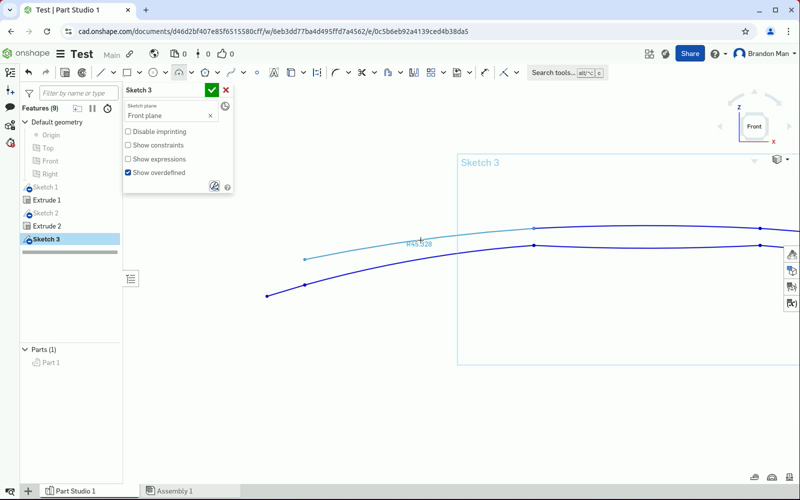
scroll(6)
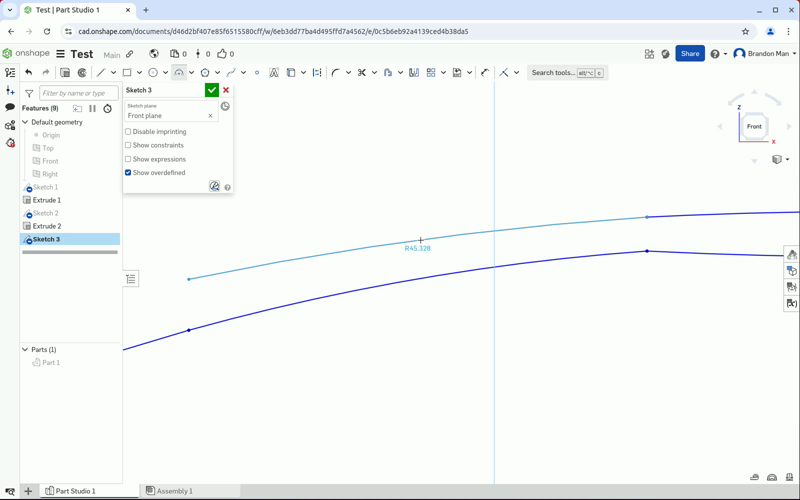
click(420, 239)
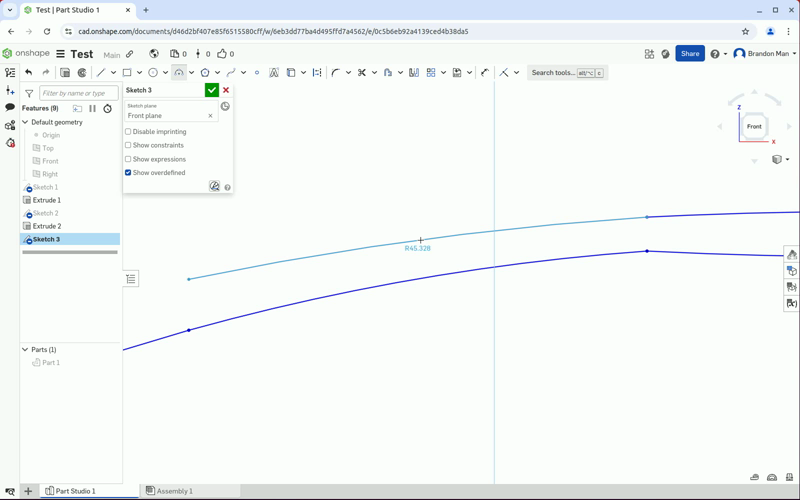
scroll(-6)
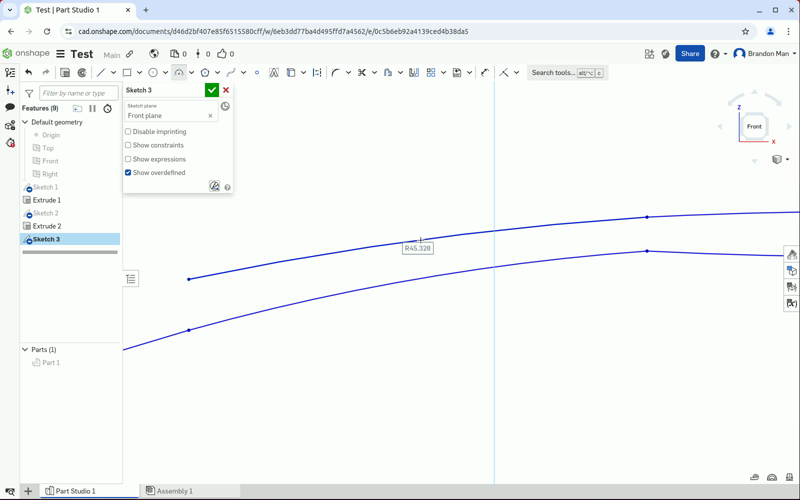
scroll(-6)
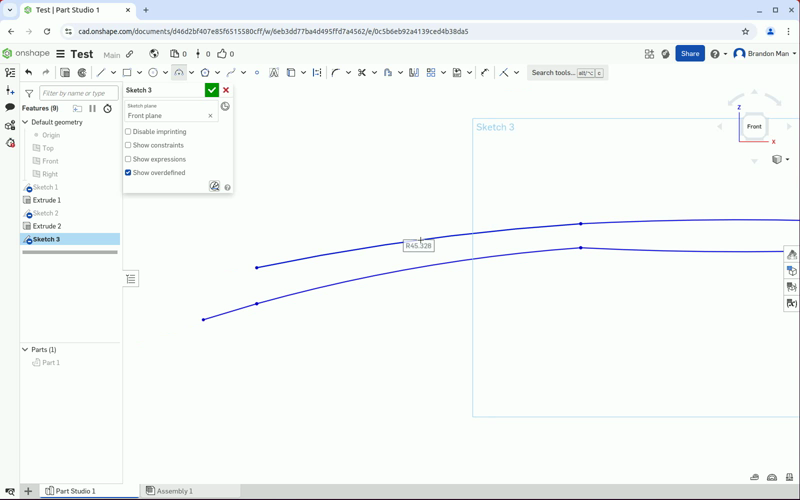
scroll(-6)
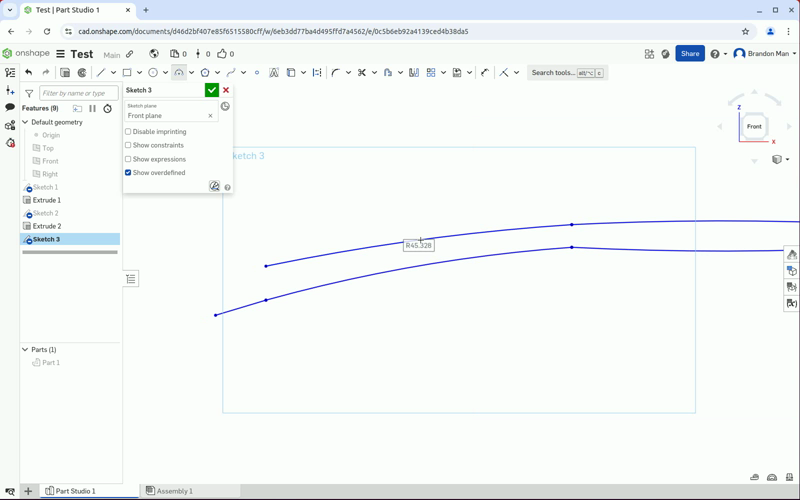
scroll(-6)
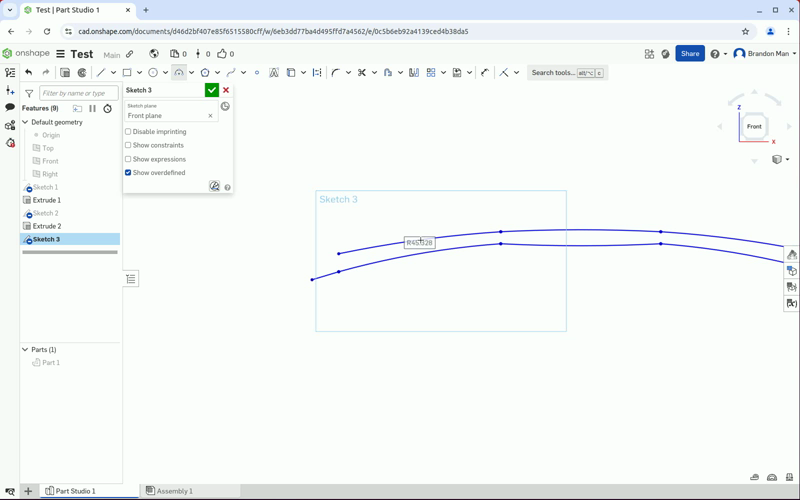
scroll(-6)
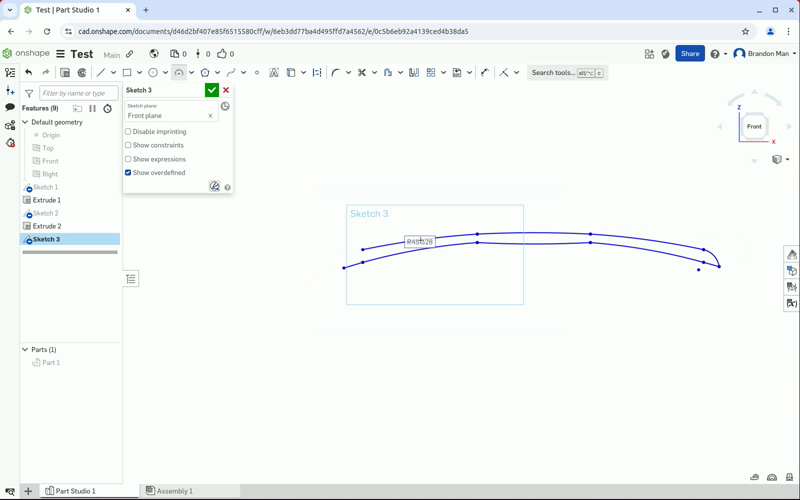
scroll(-6)
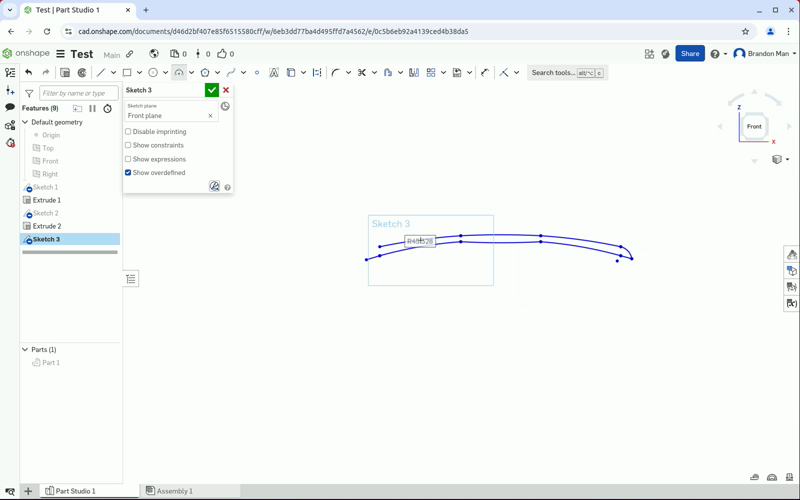
scroll(-6)
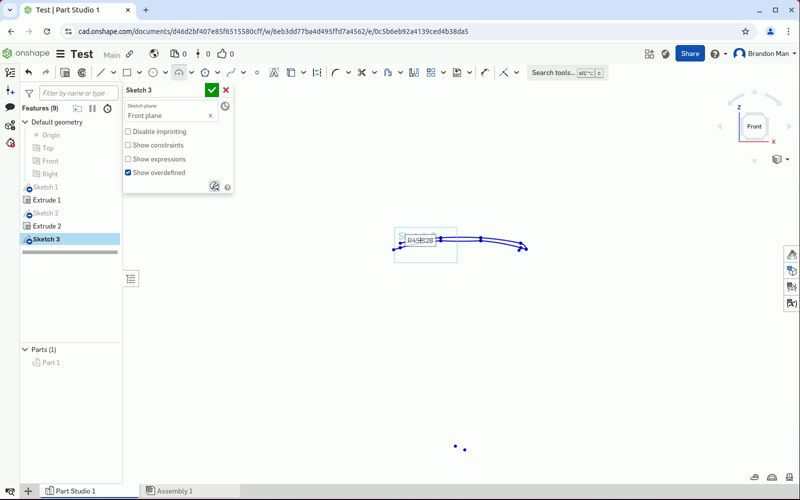
key_up(shift)
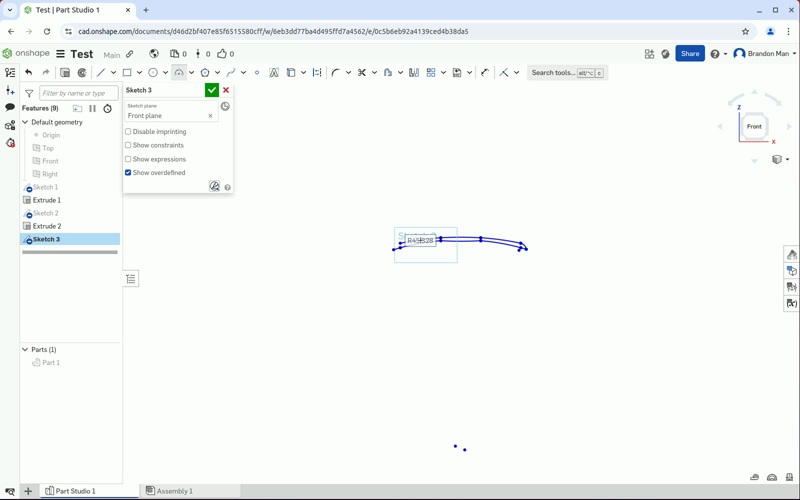
mouse_move(400, 243)
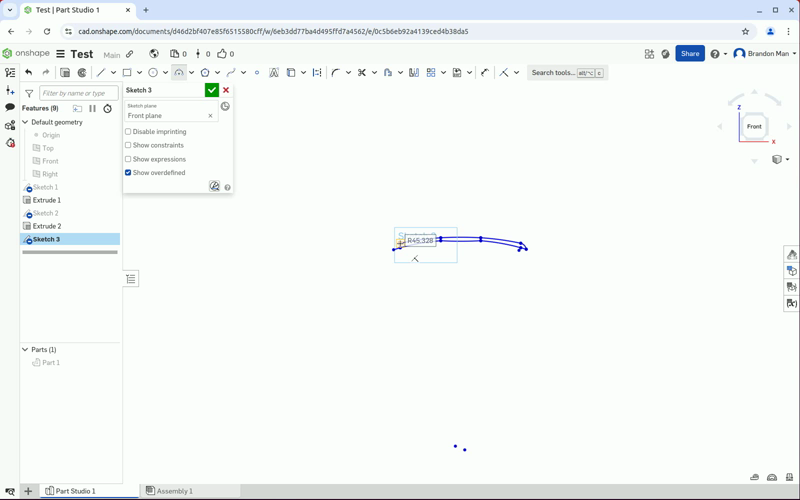
scroll(6)
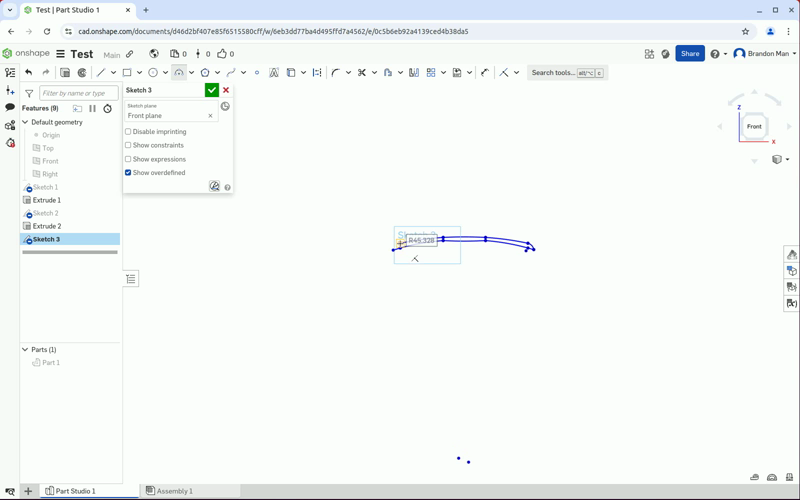
scroll(6)
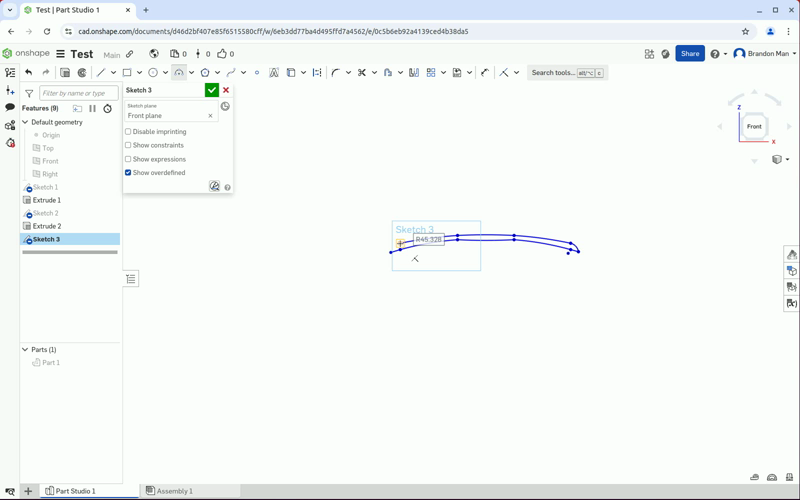
scroll(6)
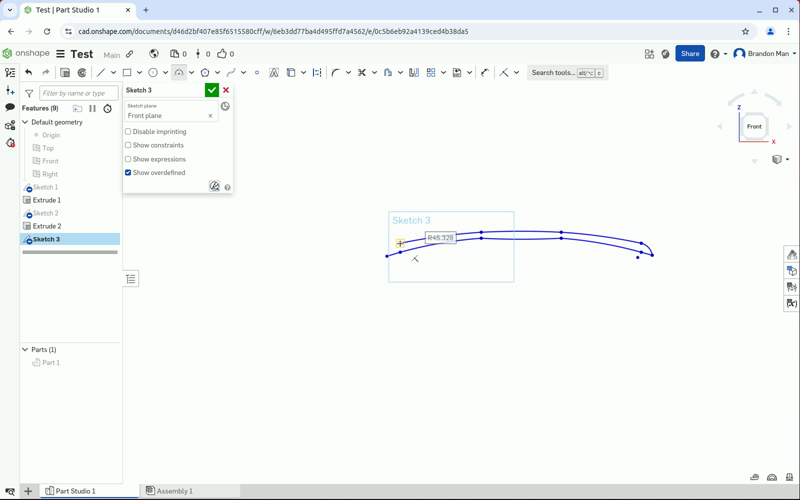
scroll(6)
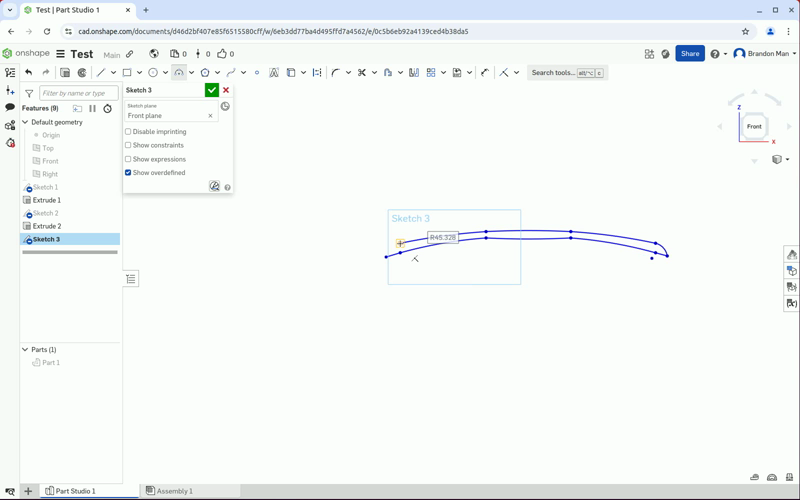
scroll(6)
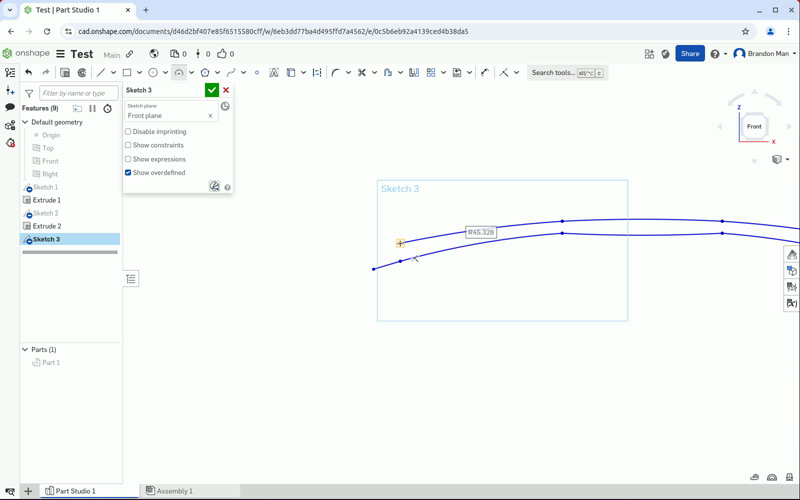
scroll(6)
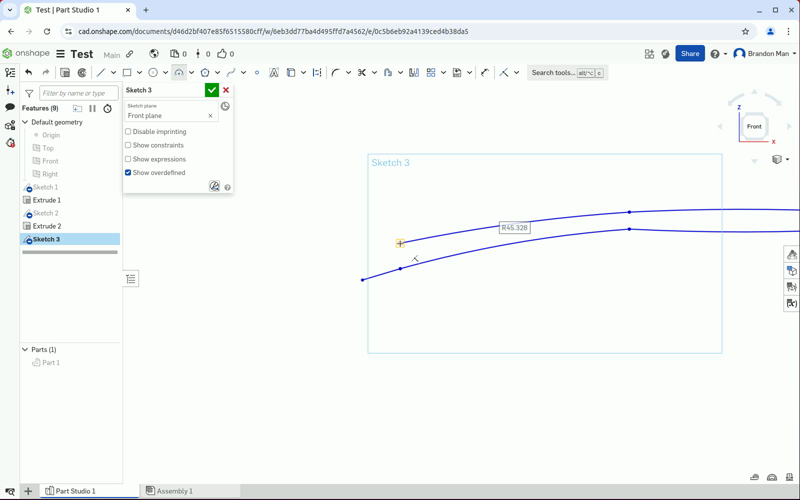
scroll(6)
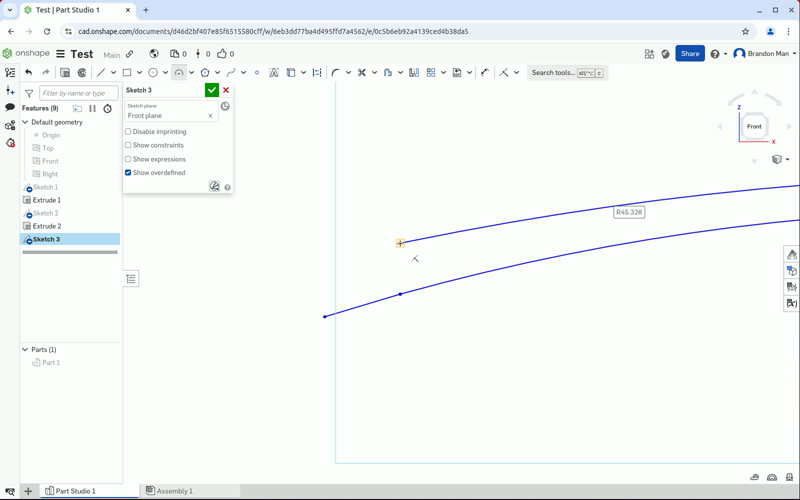
click(400, 243)
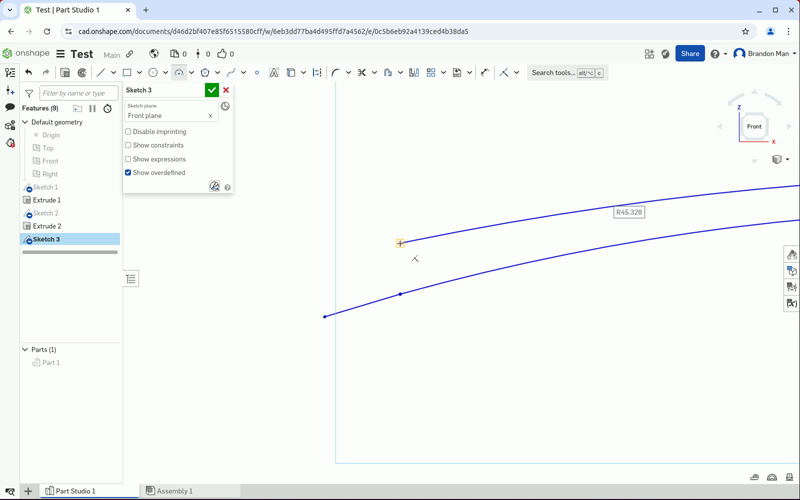
scroll(-6)
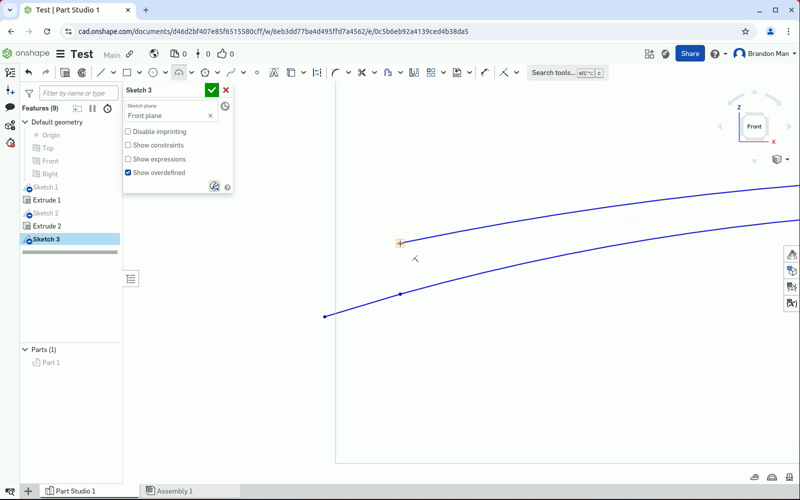
scroll(-6)
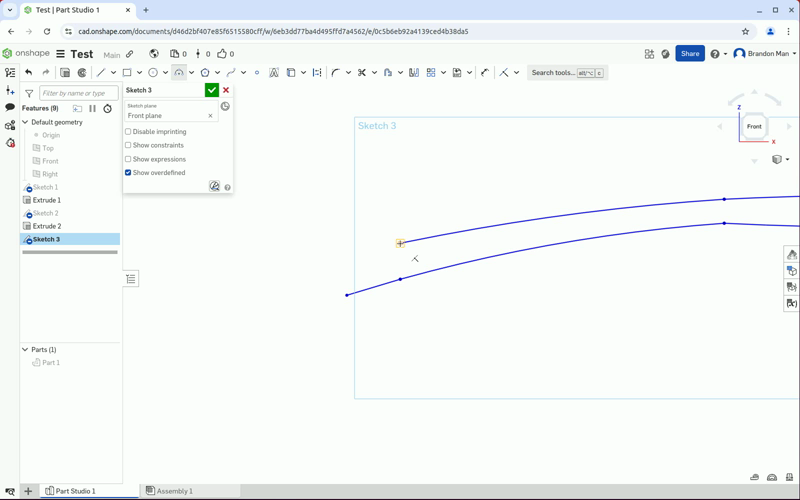
scroll(-6)
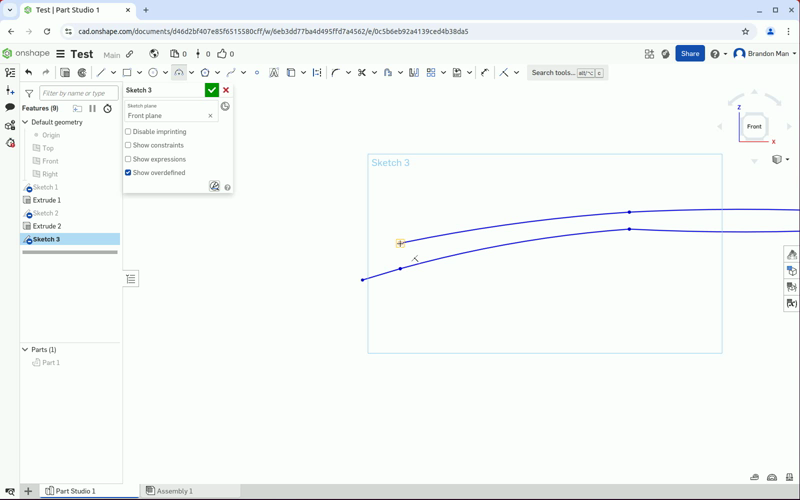
scroll(-6)
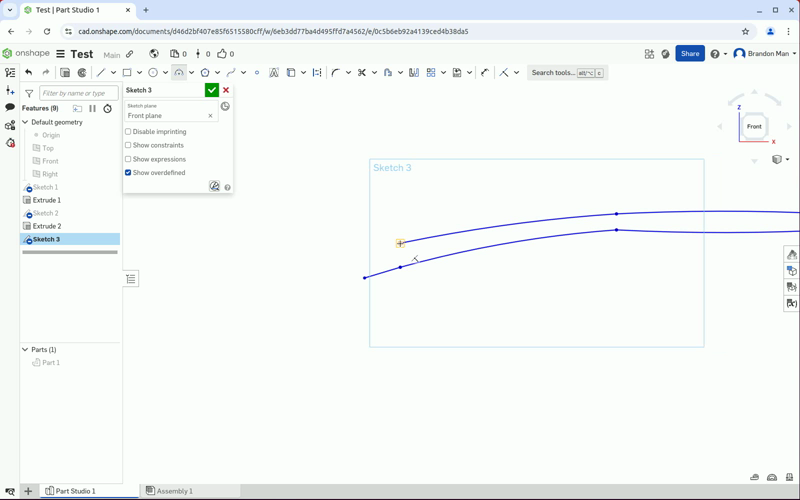
scroll(-6)
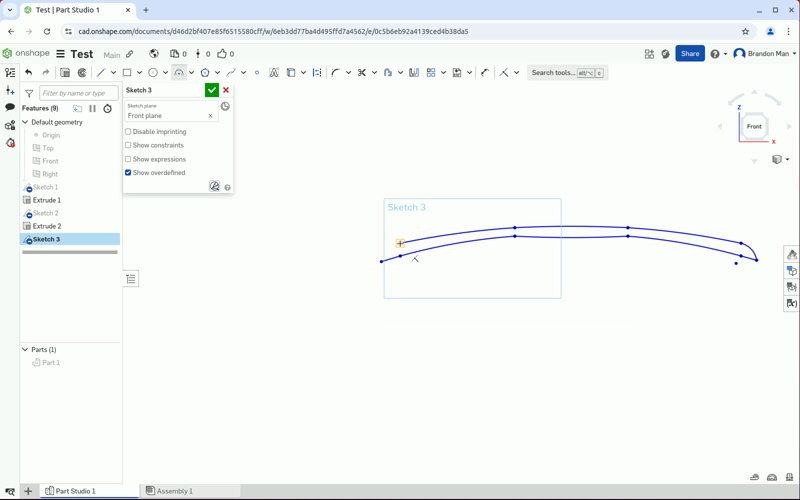
scroll(-6)
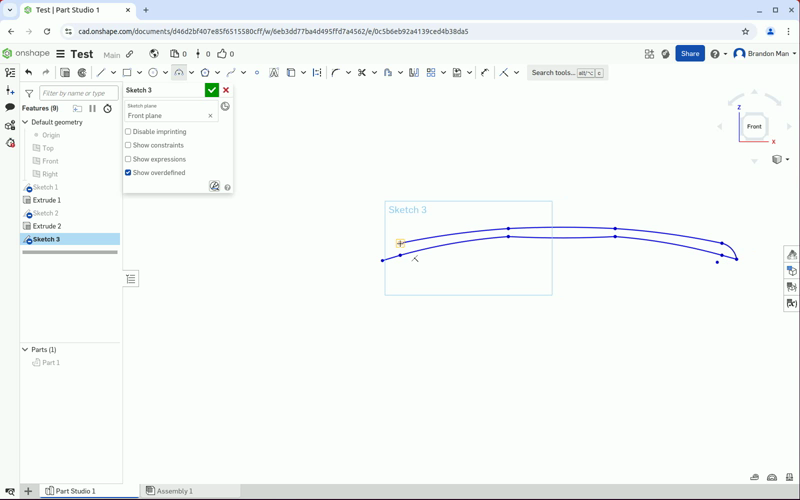
scroll(-6)
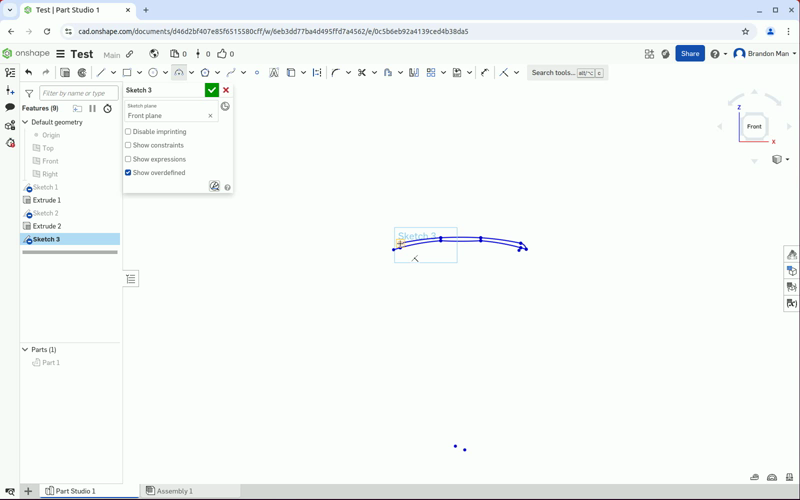
mouse_move(395, 249)
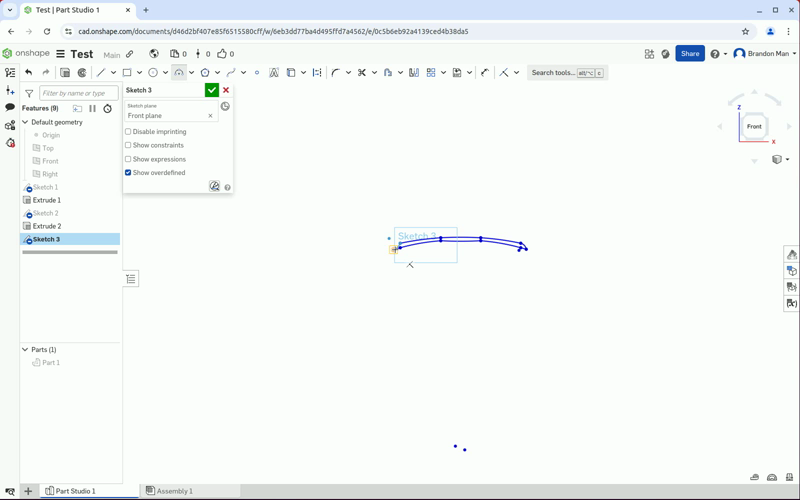
click(395, 249)
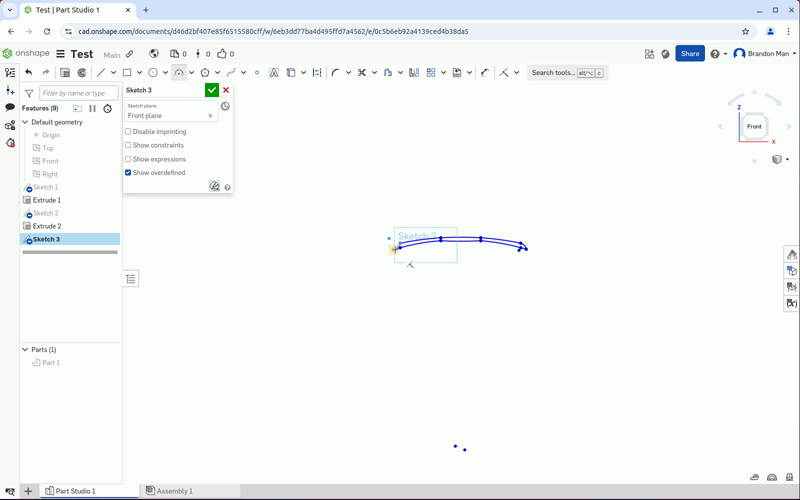
key_down(shift)
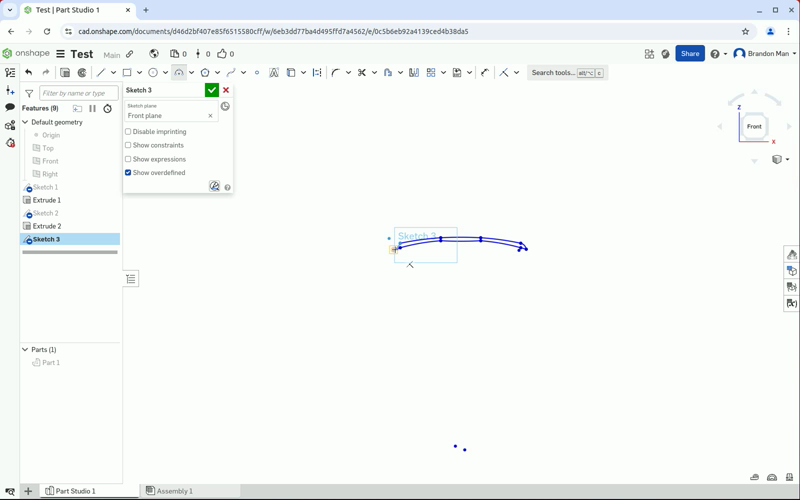
mouse_move(397, 245)
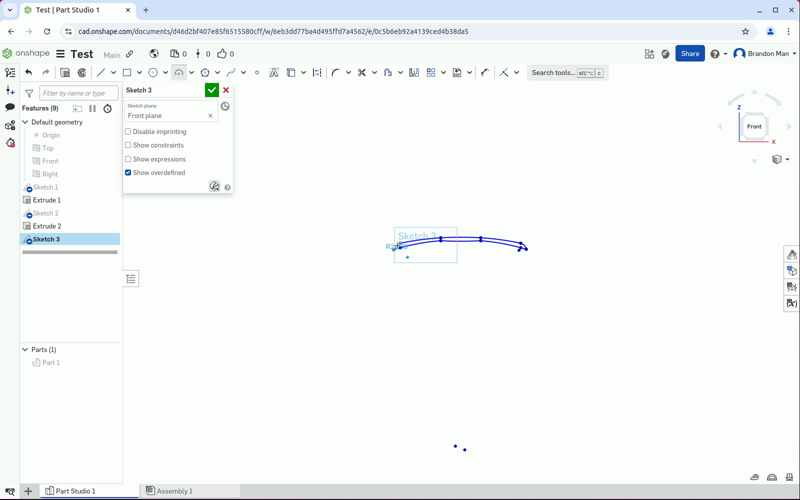
scroll(6)
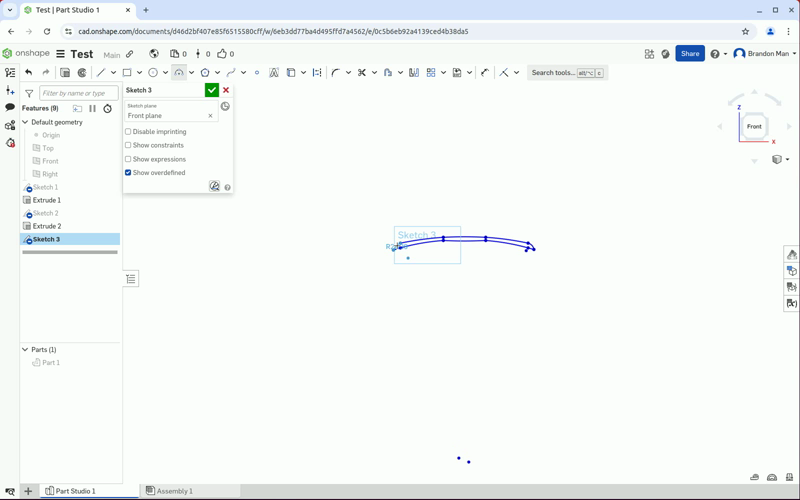
scroll(6)
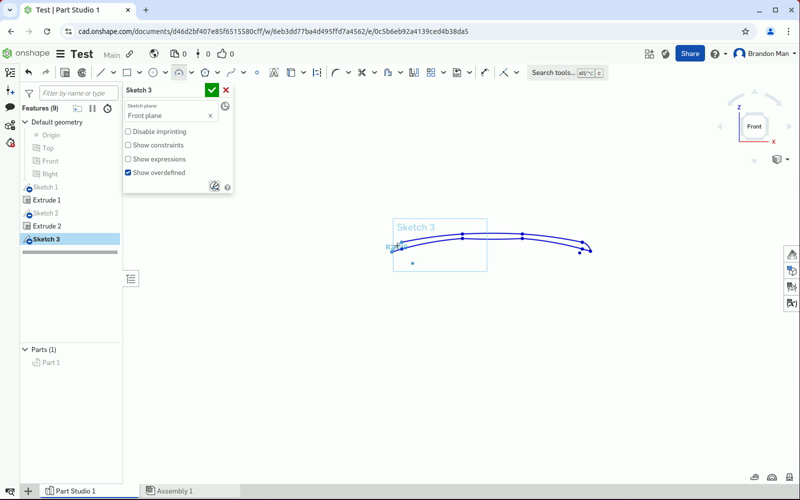
scroll(6)
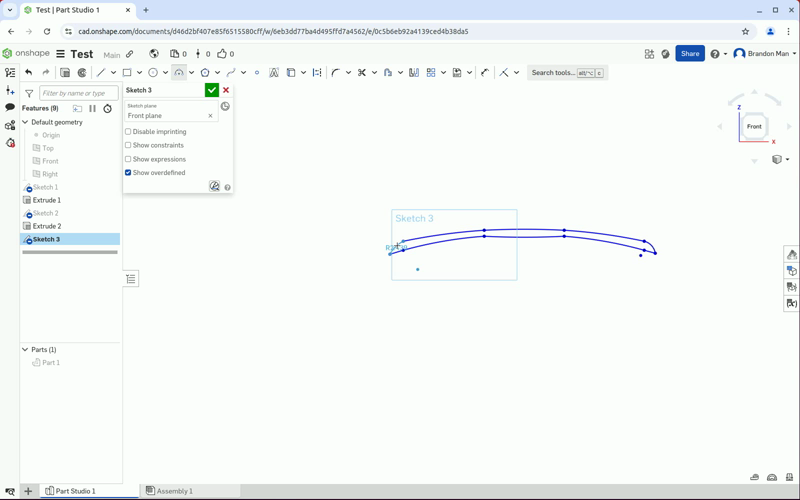
scroll(6)
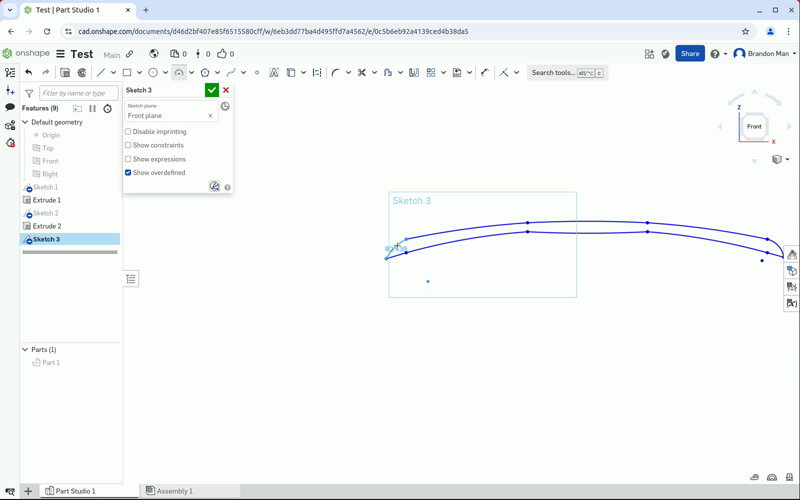
scroll(6)
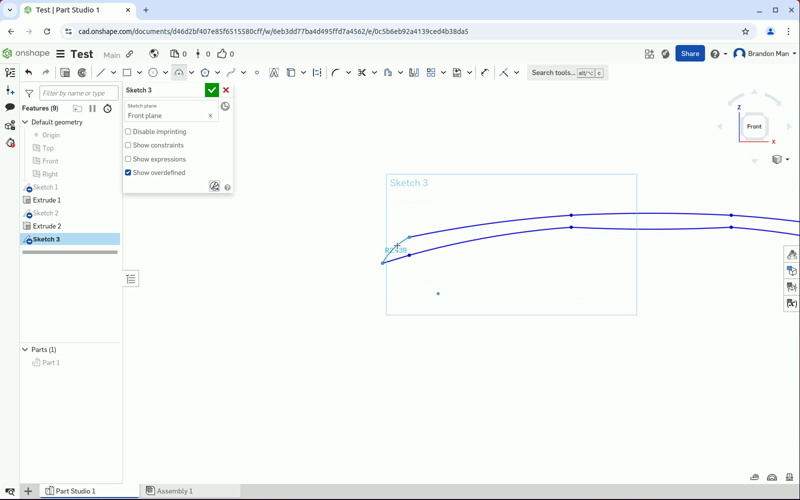
scroll(6)
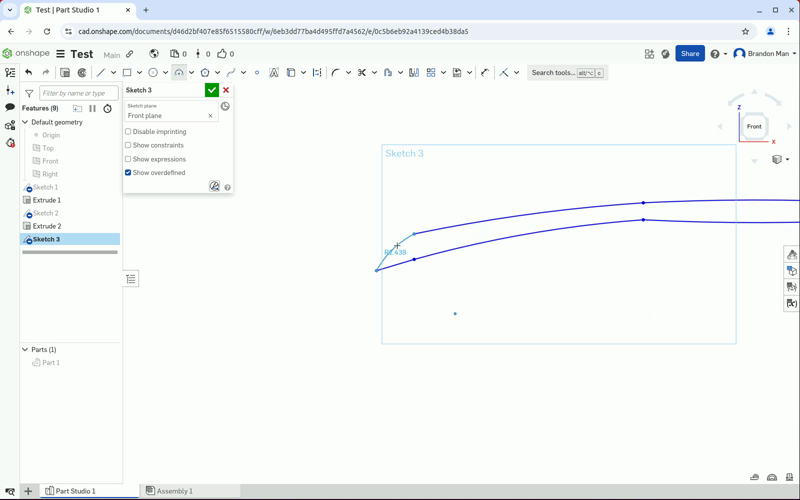
scroll(6)
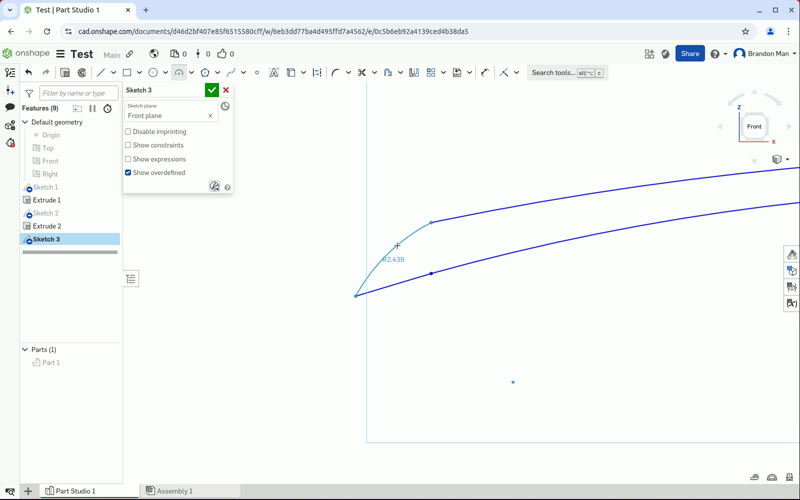
click(397, 245)
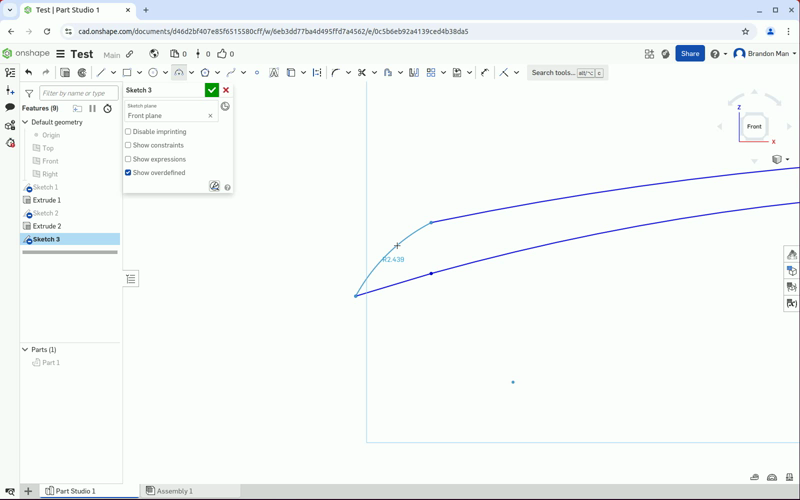
scroll(-6)
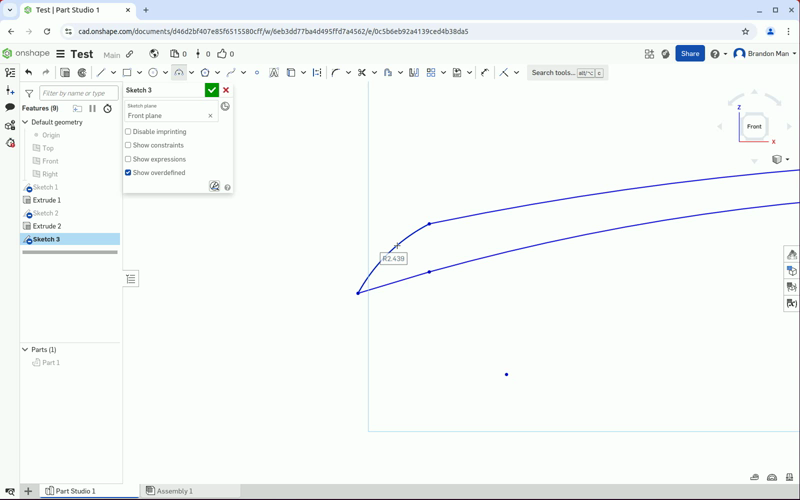
scroll(-6)
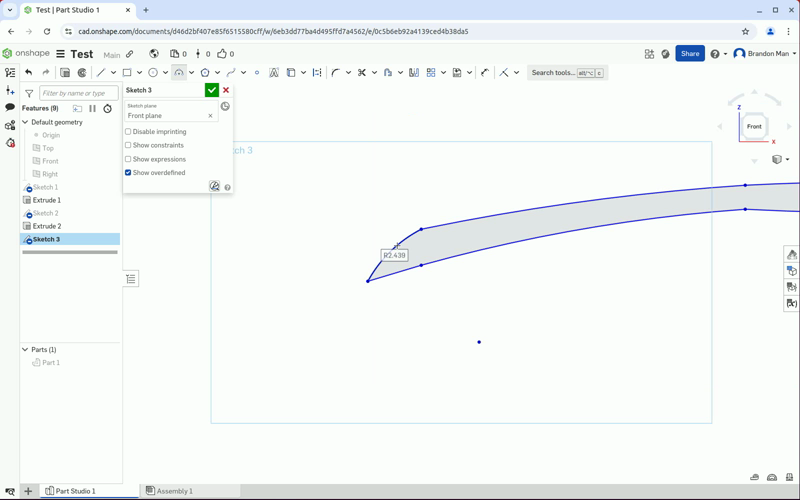
scroll(-6)
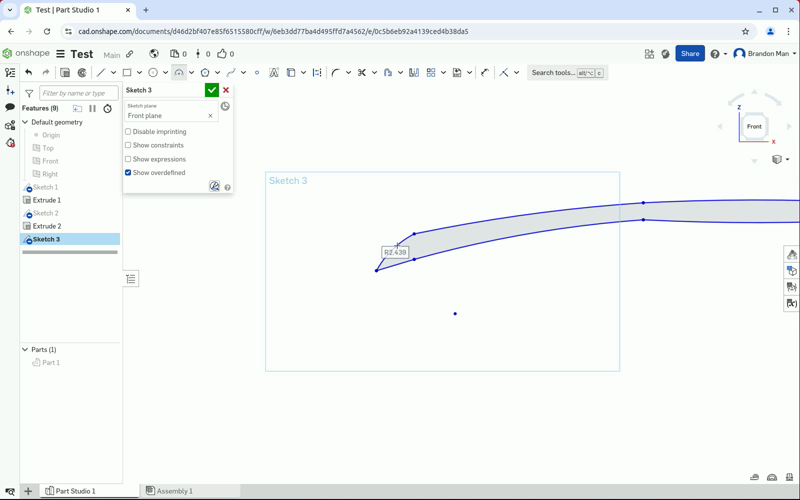
scroll(-6)
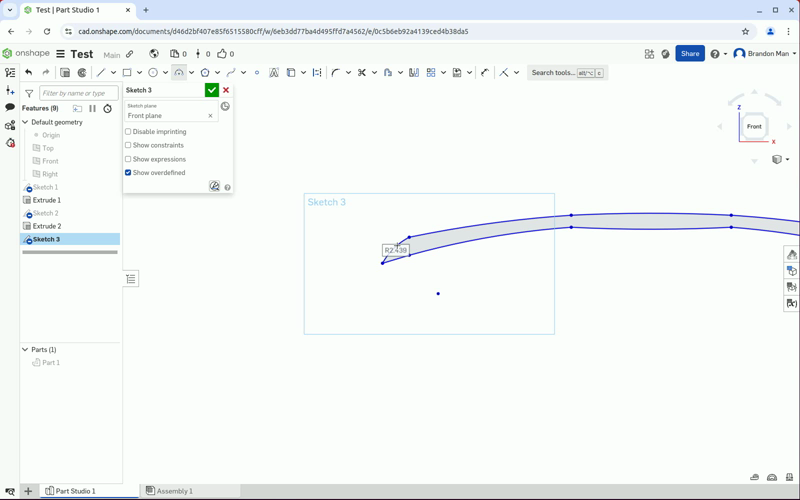
scroll(-6)
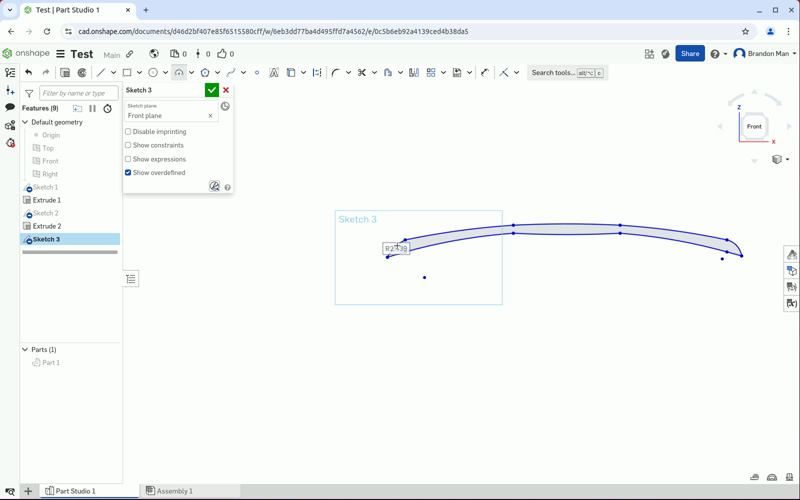
scroll(-6)
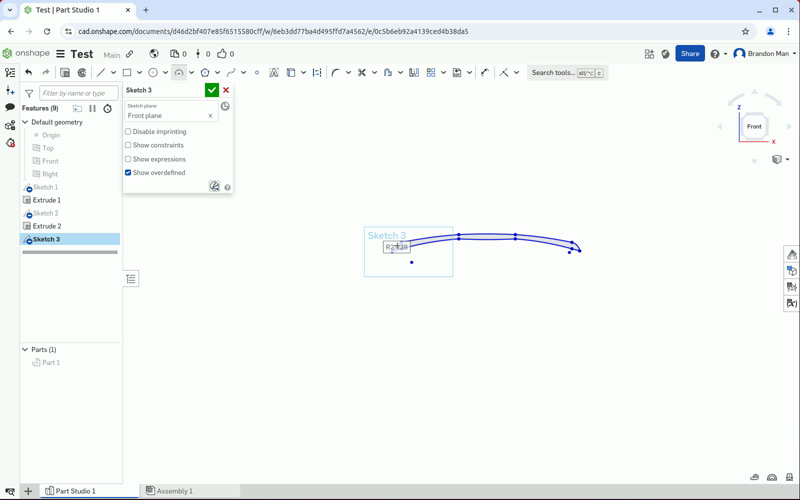
scroll(-6)
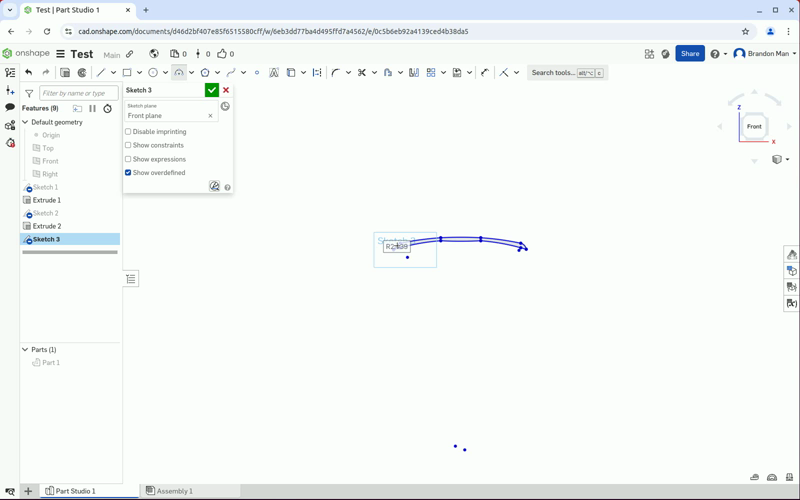
key_up(shift)
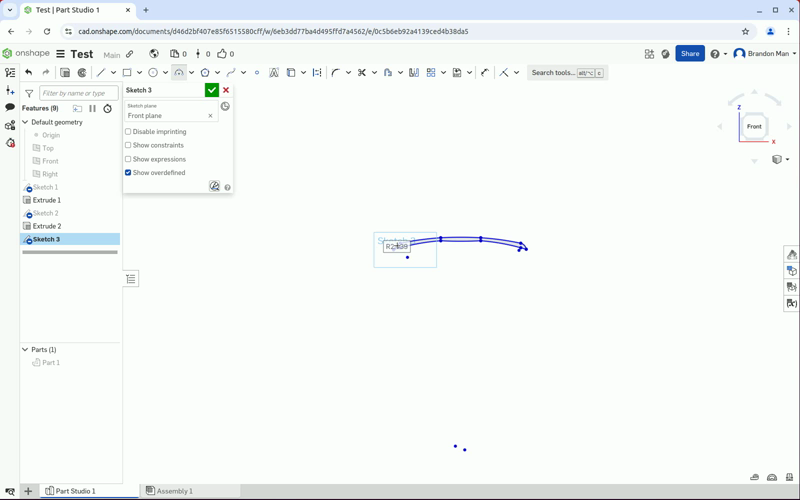
key(esc)
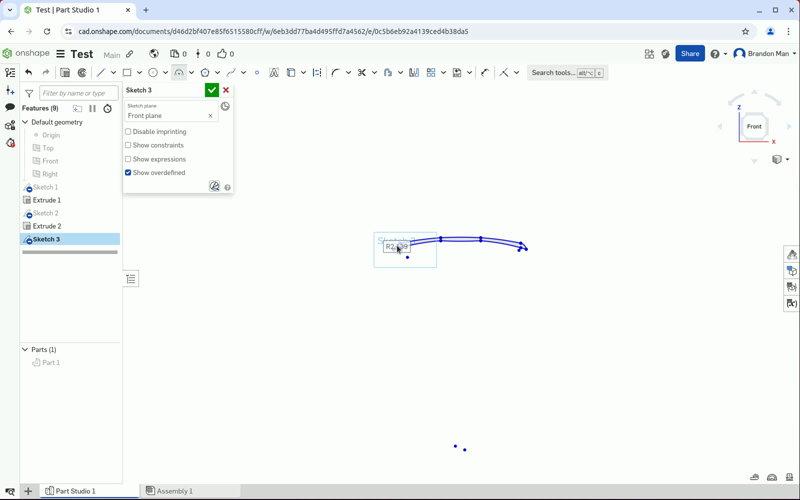
mouse_move(484, 240)
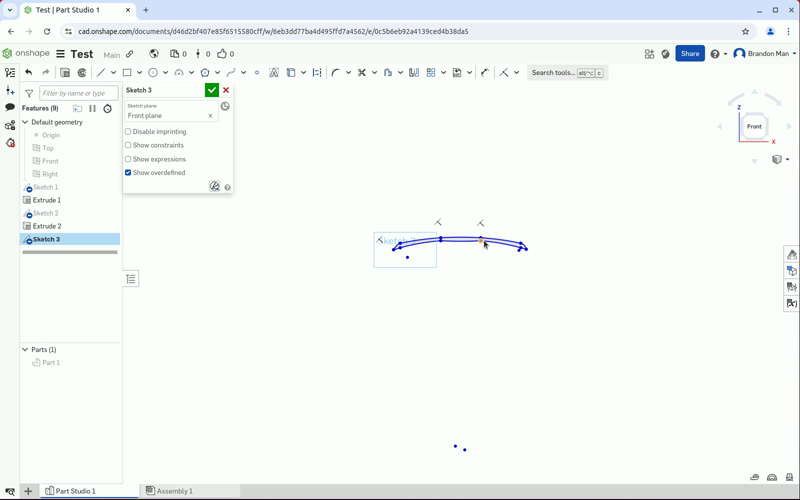
scroll(6)
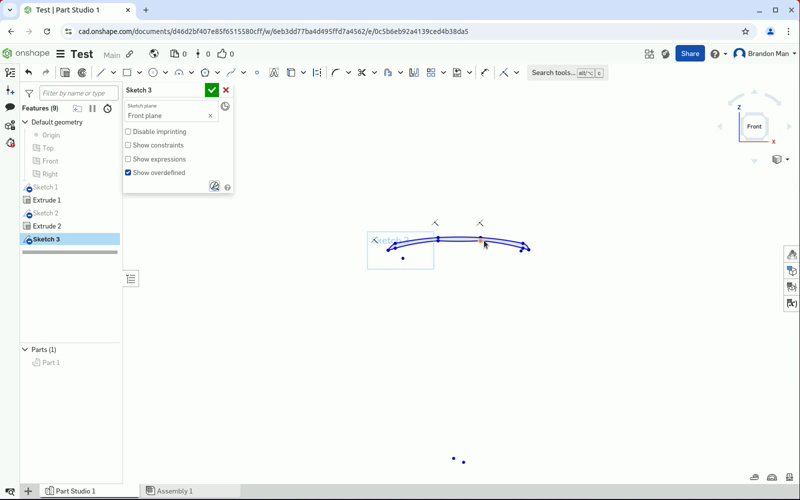
scroll(6)
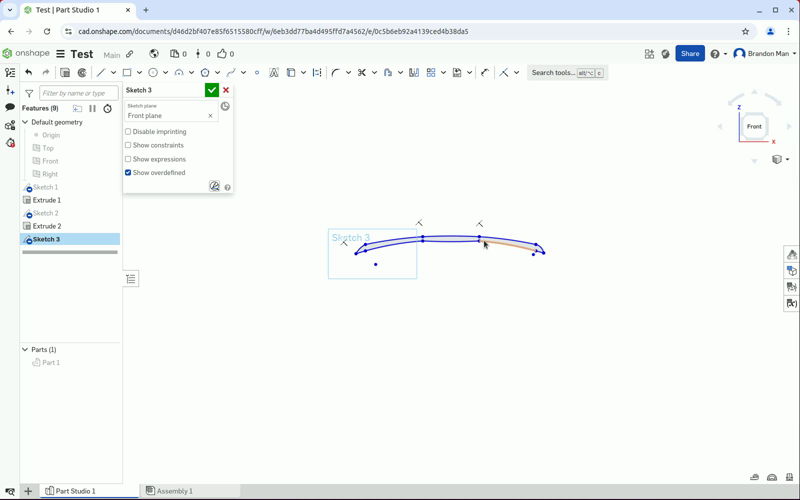
scroll(6)
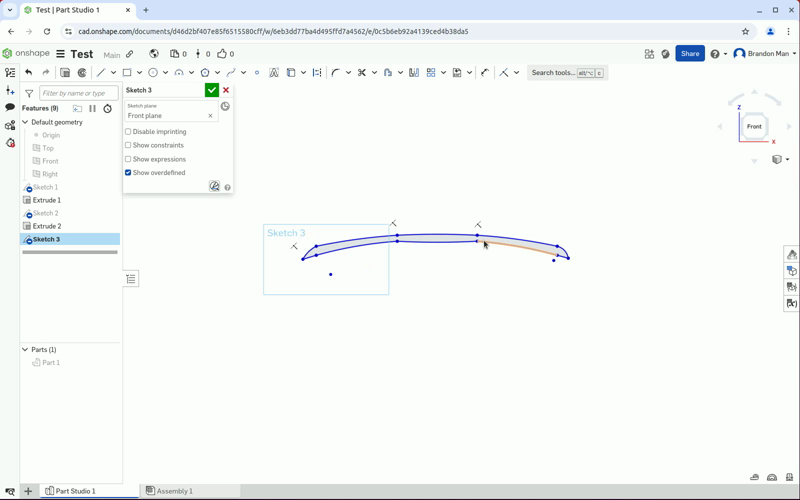
scroll(6)
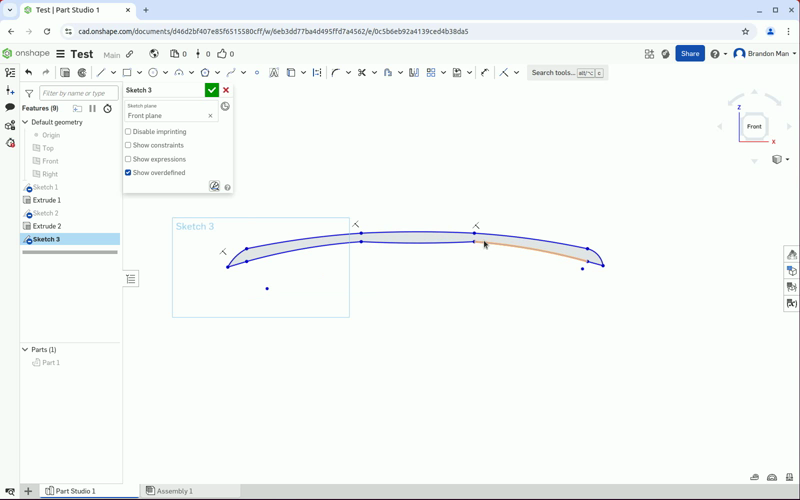
scroll(6)
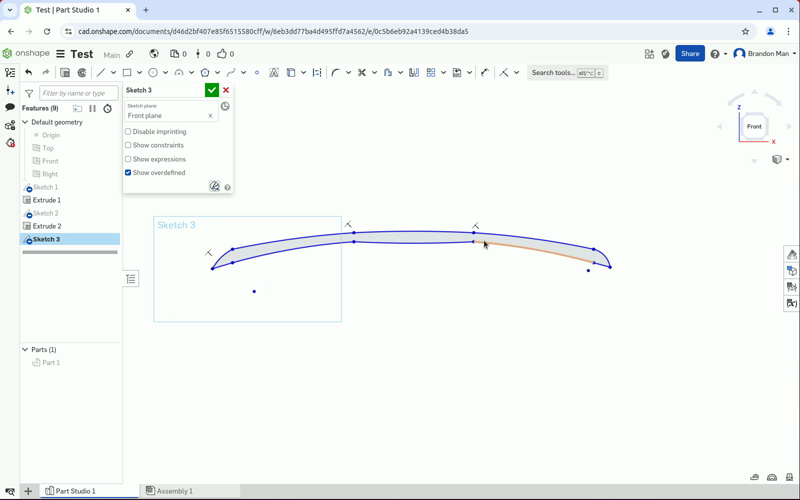
scroll(6)
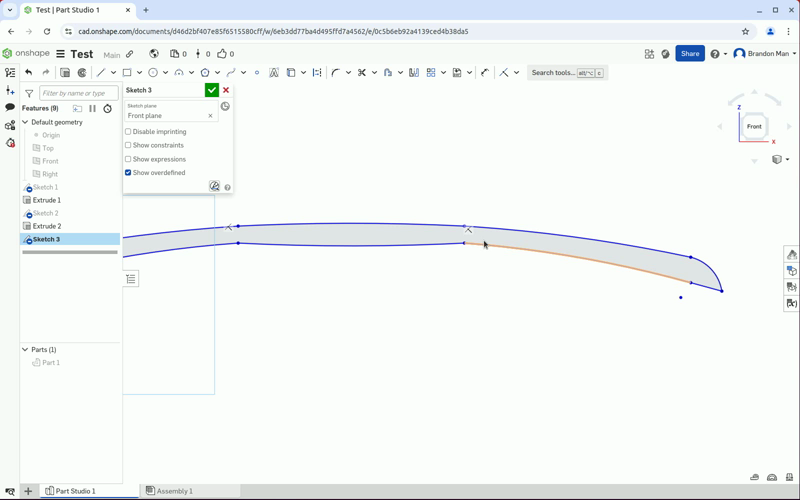
scroll(6)
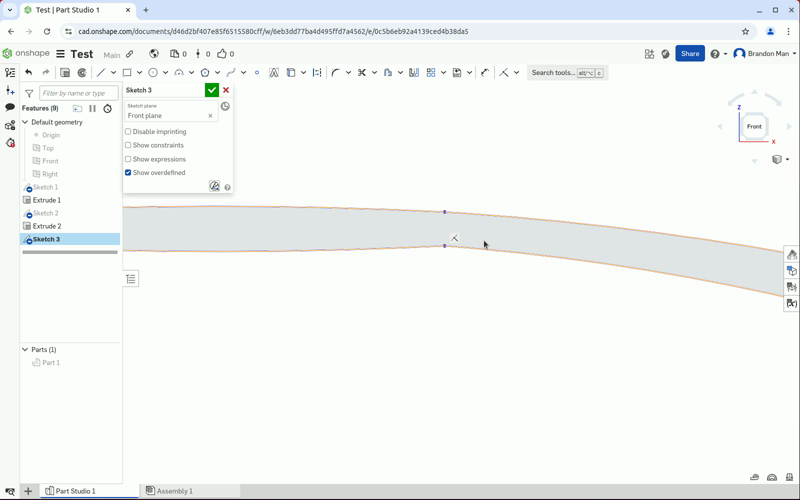
click(484, 240)
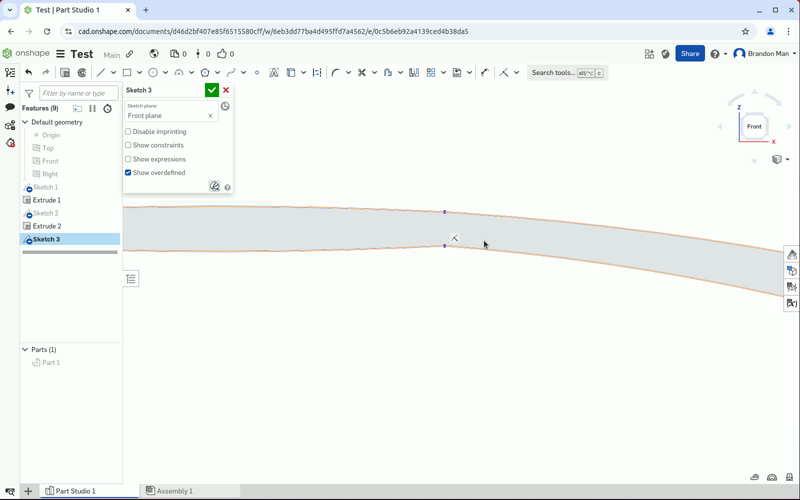
scroll(-6)
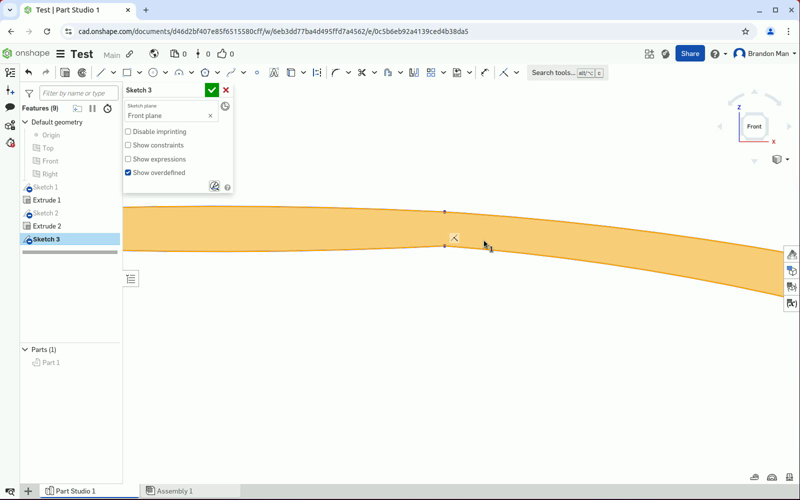
scroll(-6)
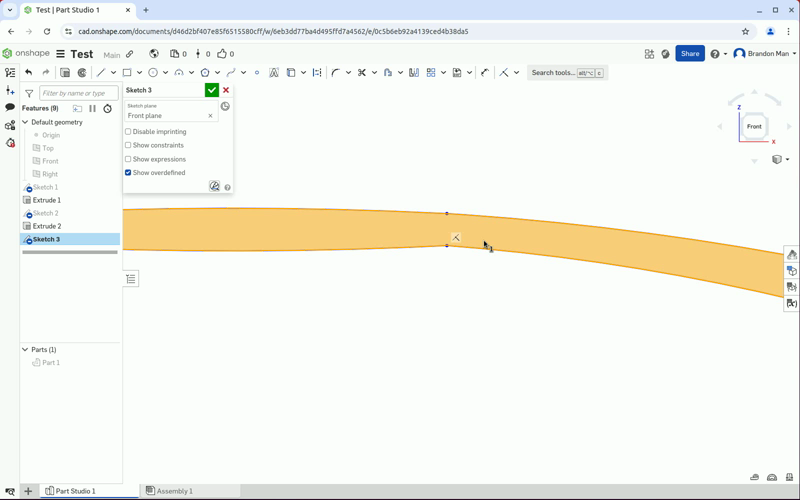
scroll(-6)
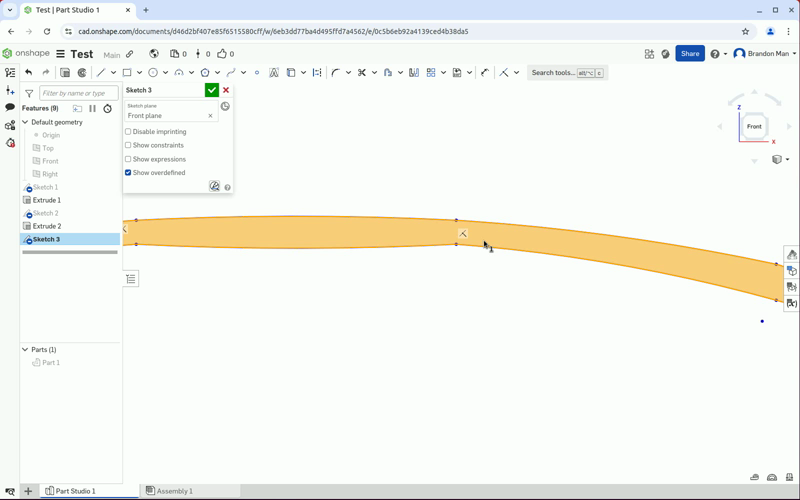
scroll(-6)
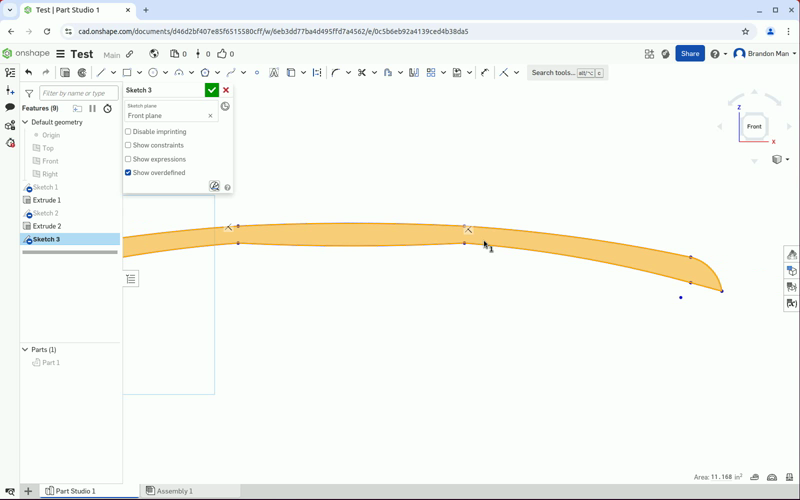
scroll(-6)
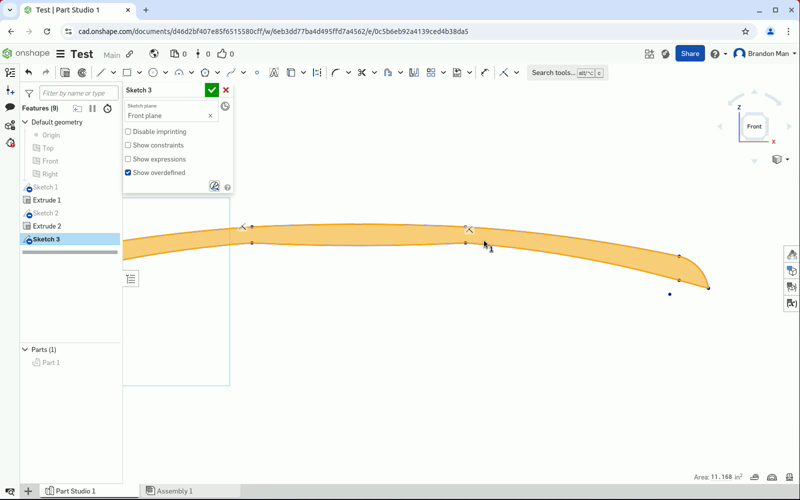
scroll(-6)
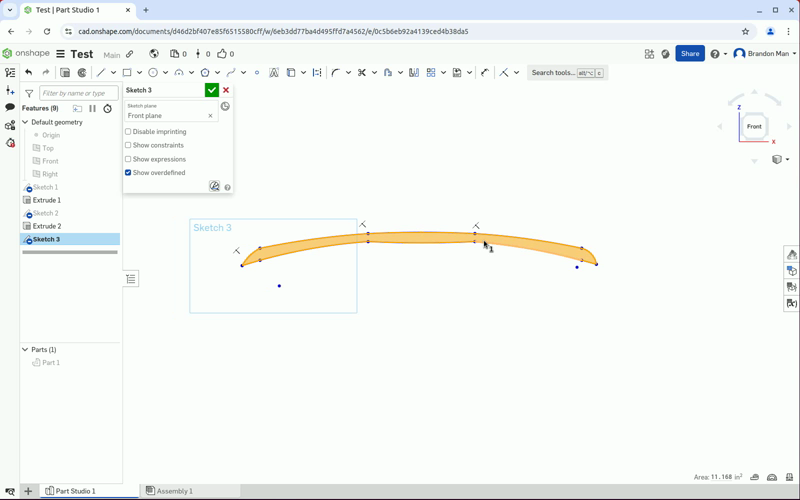
scroll(-6)
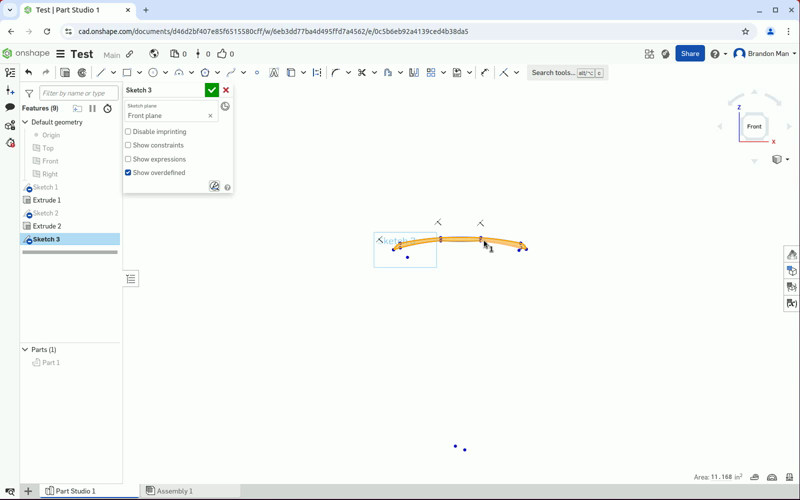
mouse_move(73, 352)
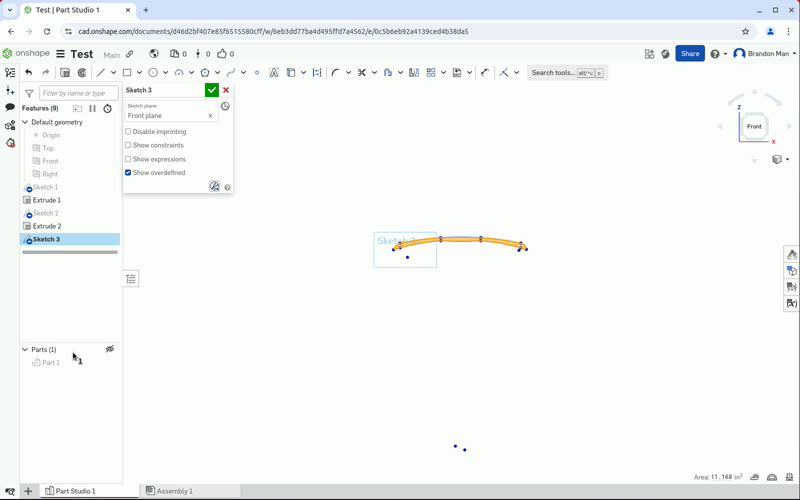
key(shift+y)
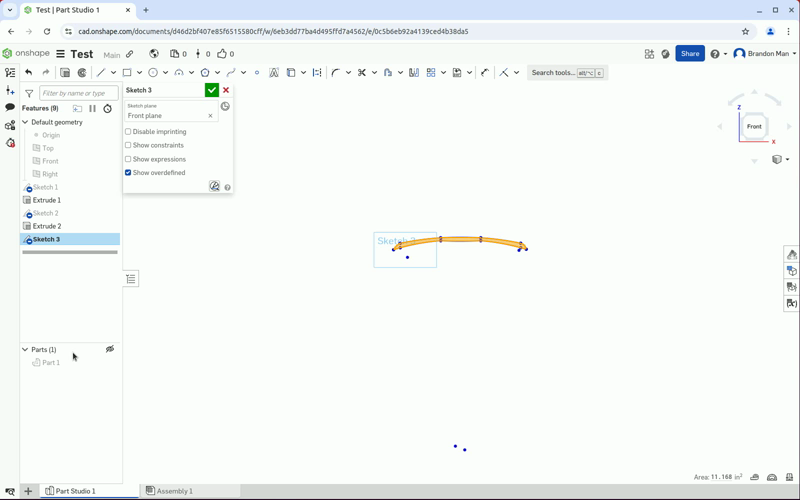
key(shift+e)
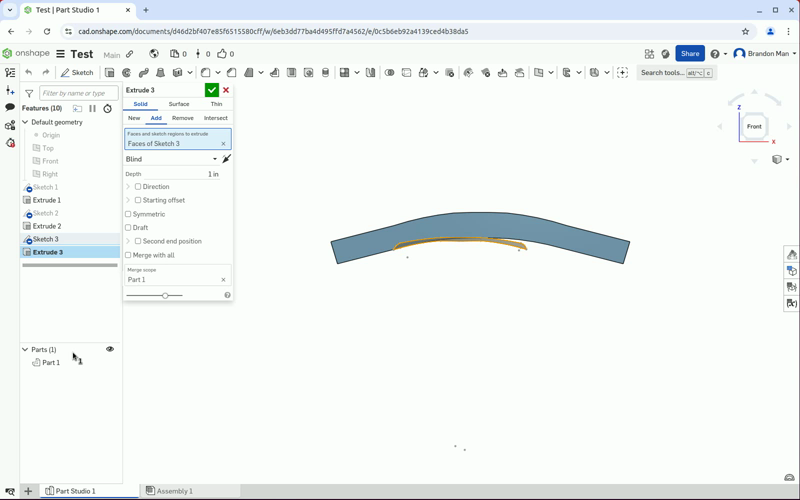
mouse_move(143, 106)
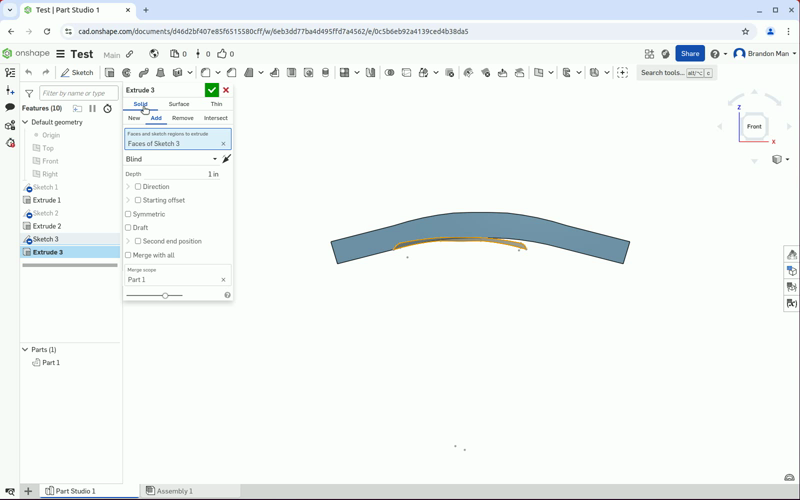
click(143, 106)
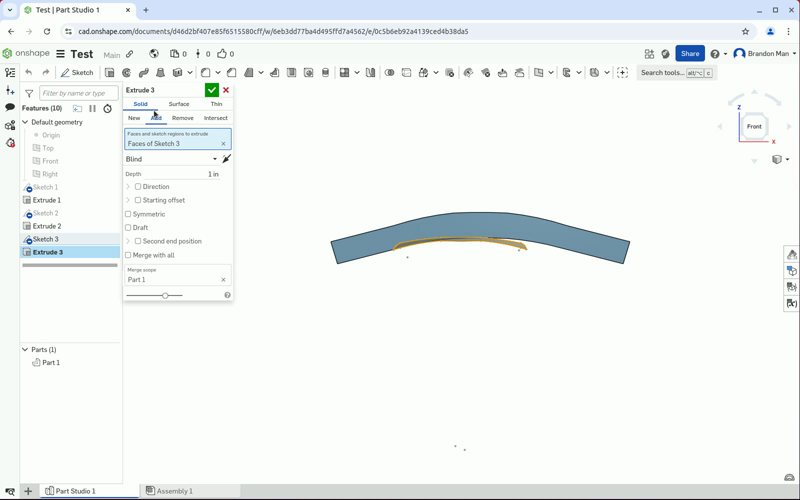
mouse_move(186, 120)
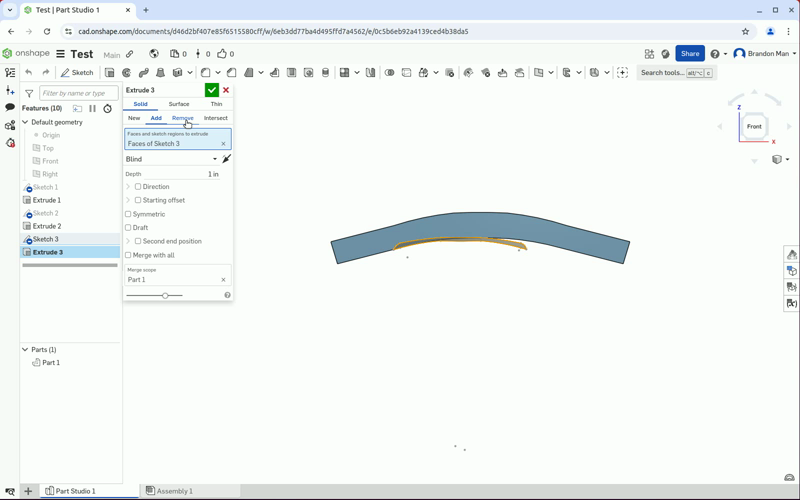
click(186, 120)
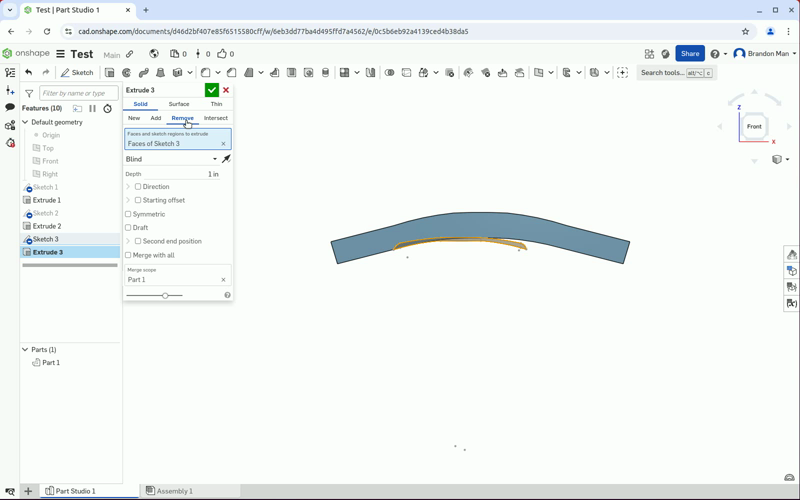
key(tab, 4)
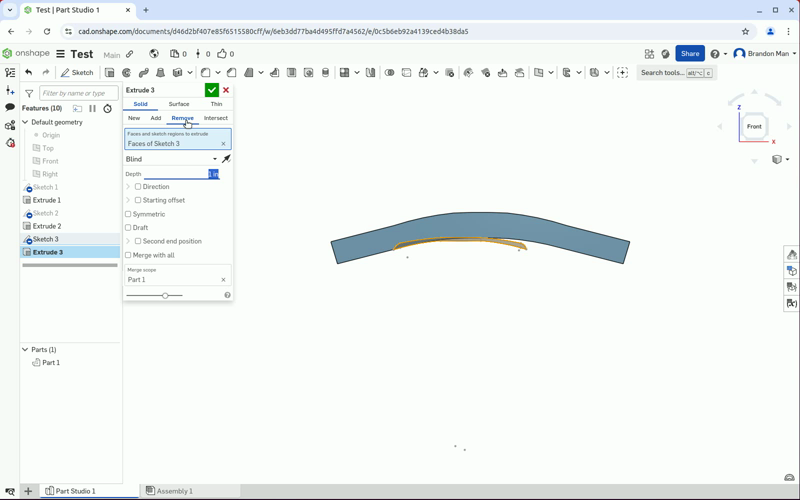
text(8.666)
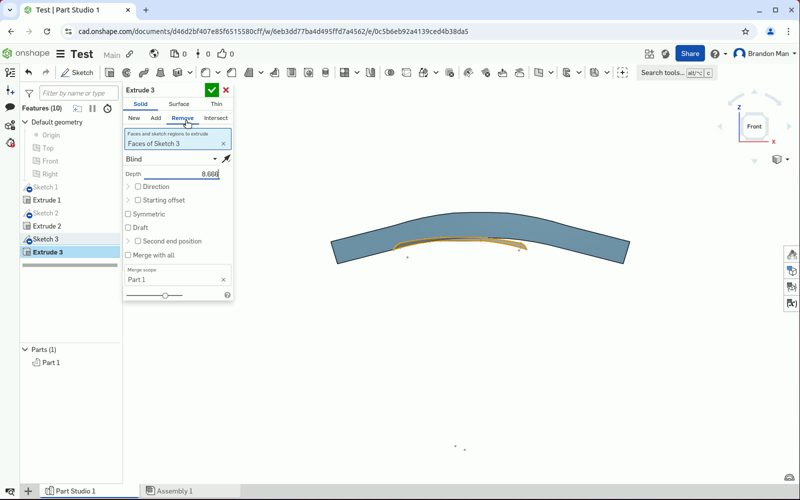
key(tab, 3)
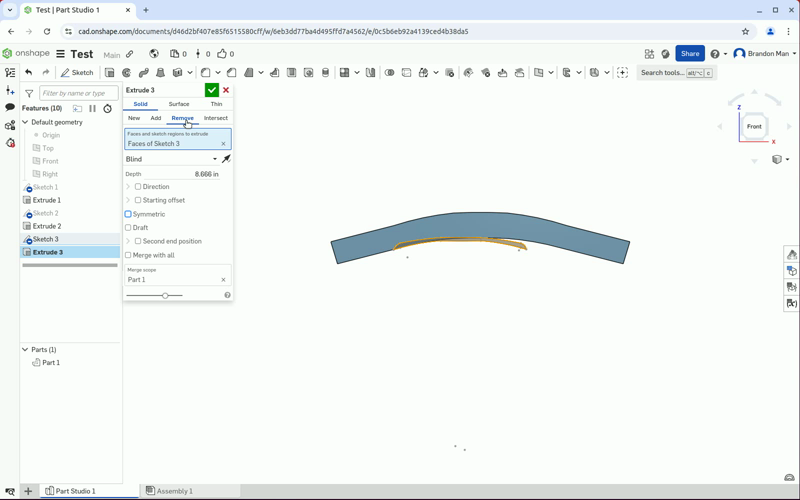
key(space)
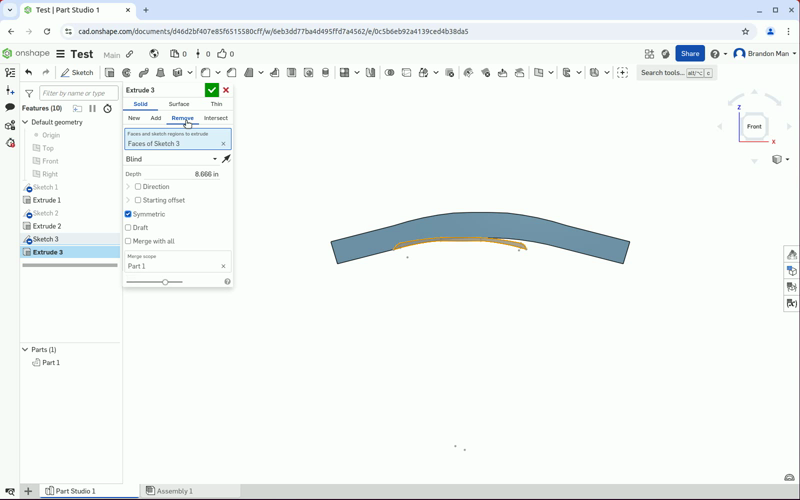
key(tab, 2)
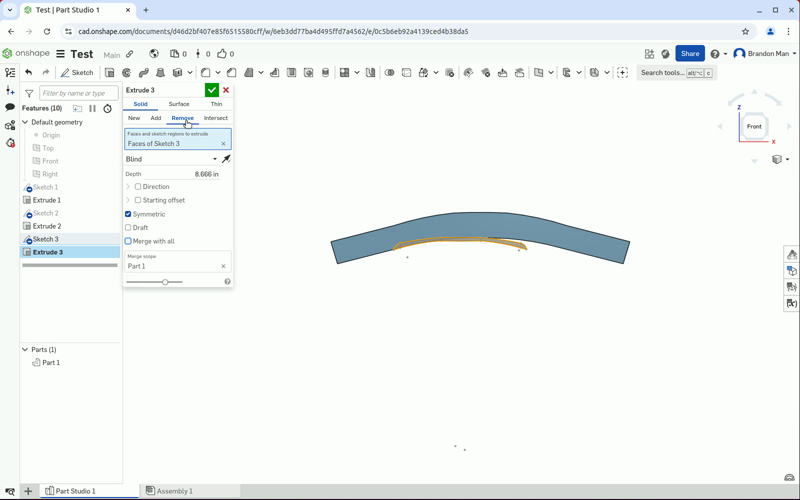
key(space)
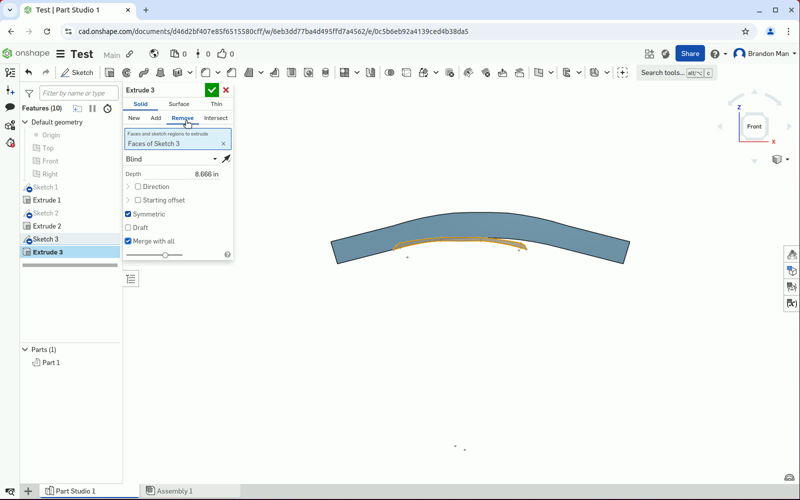
key(enter)
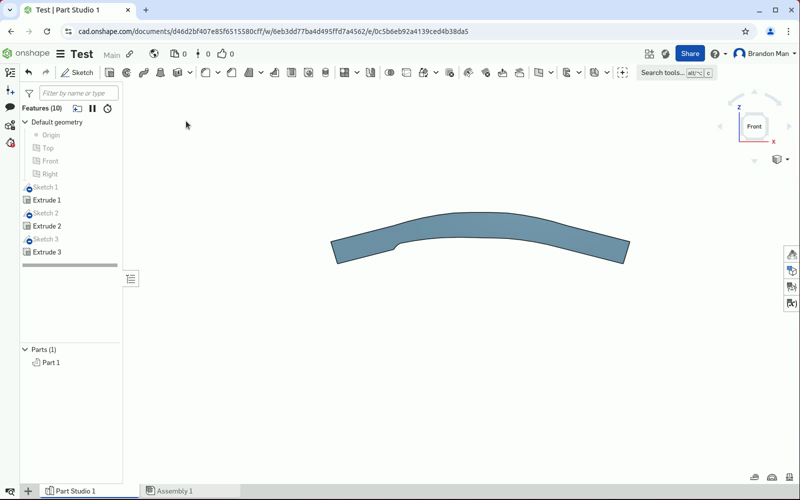
key(shift+h)
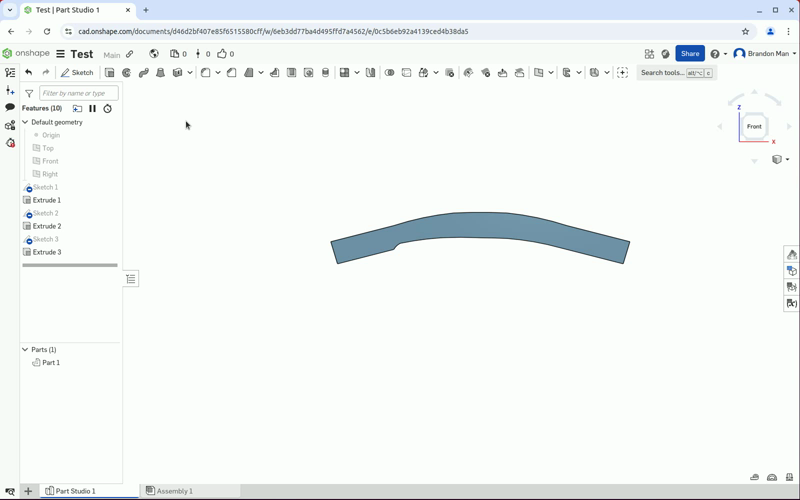
key(shift+h)
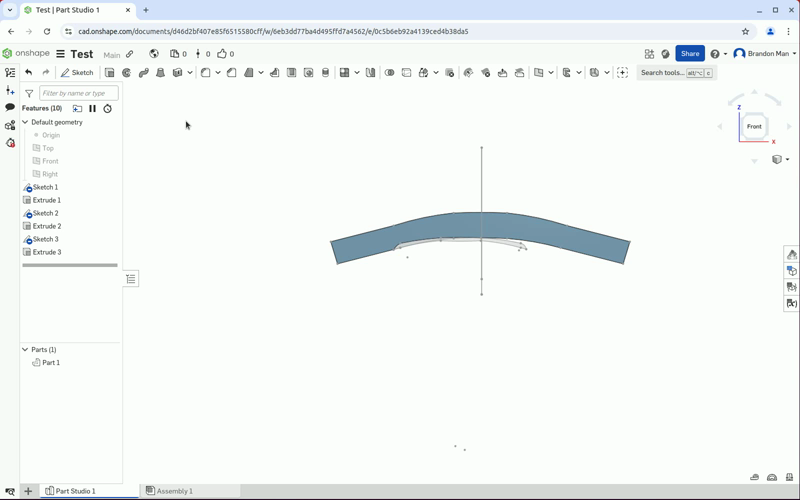
key(shift+7)
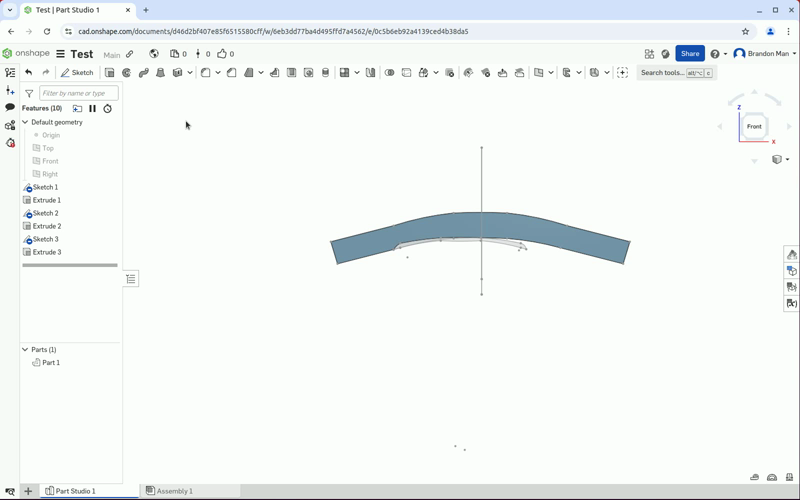
key(left, 2)
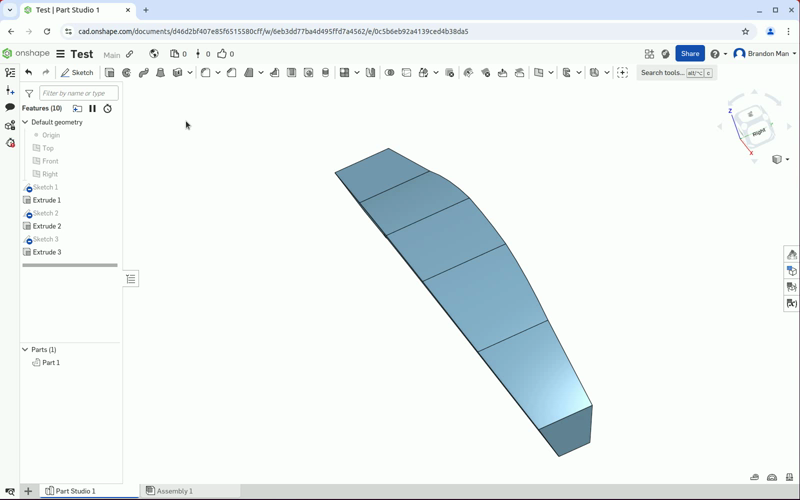
key(down, 2)
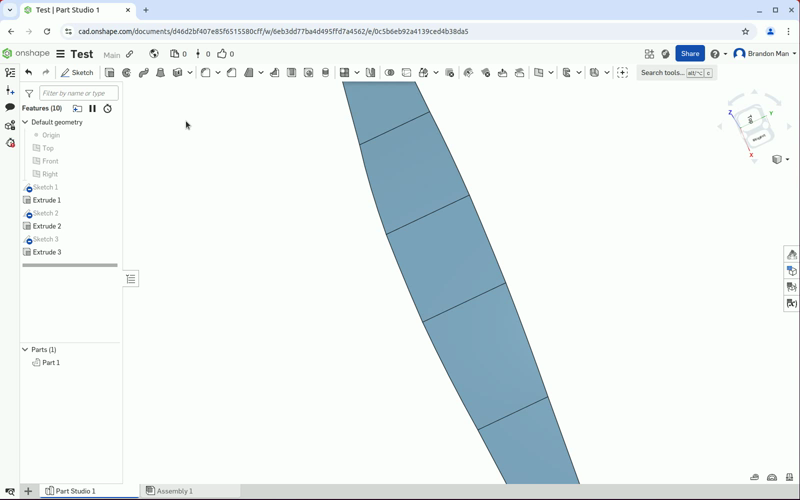
key(up, 2)
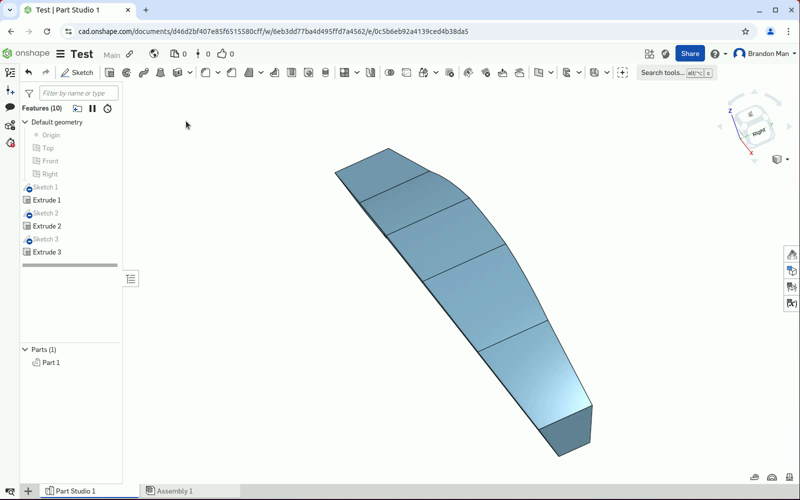
key(right, 2)
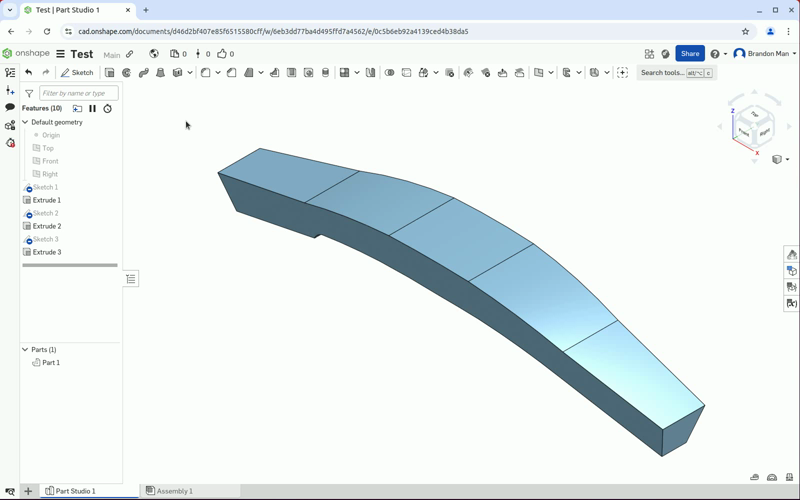
mouse_move(73, 189)
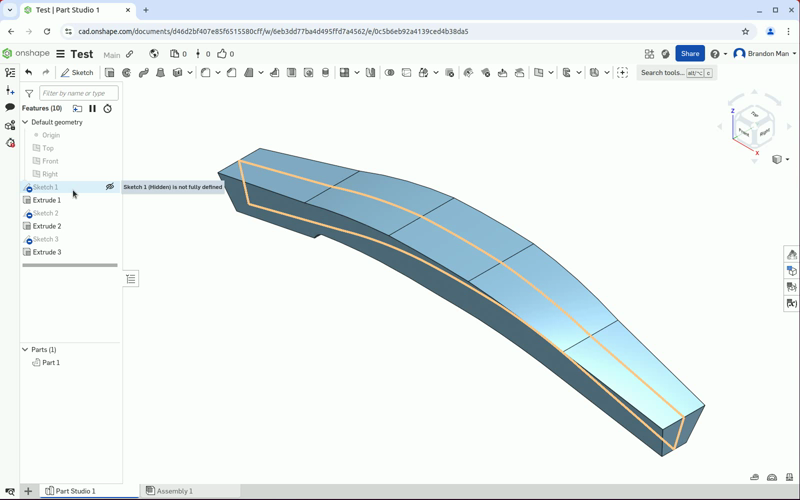
click(73, 189)